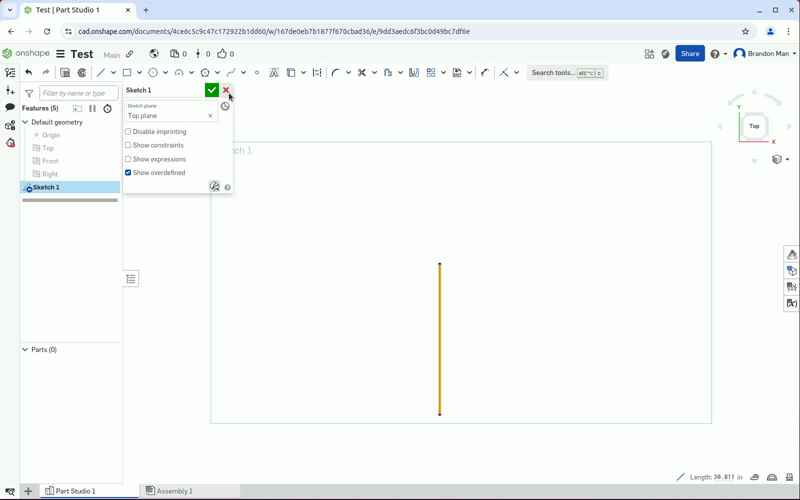
key(shift+h)
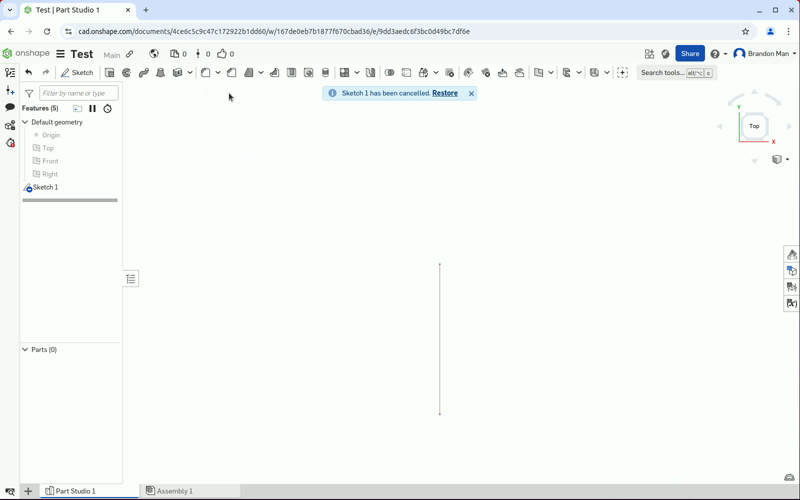
key(shift+s)
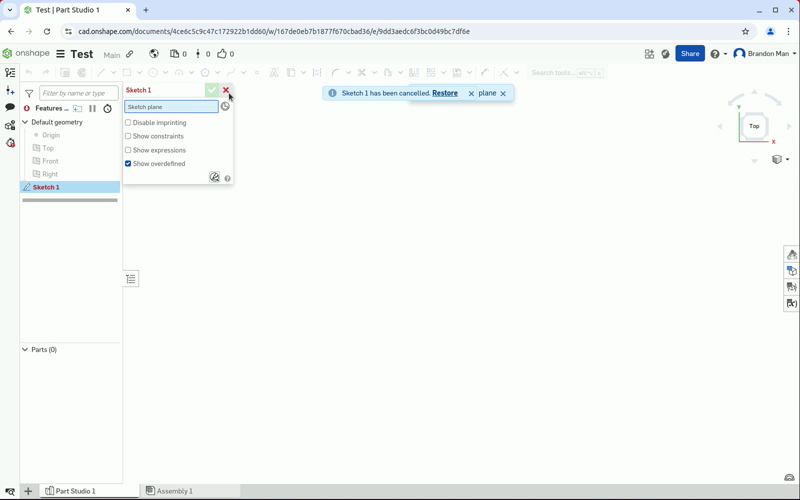
mouse_move(73, 150)
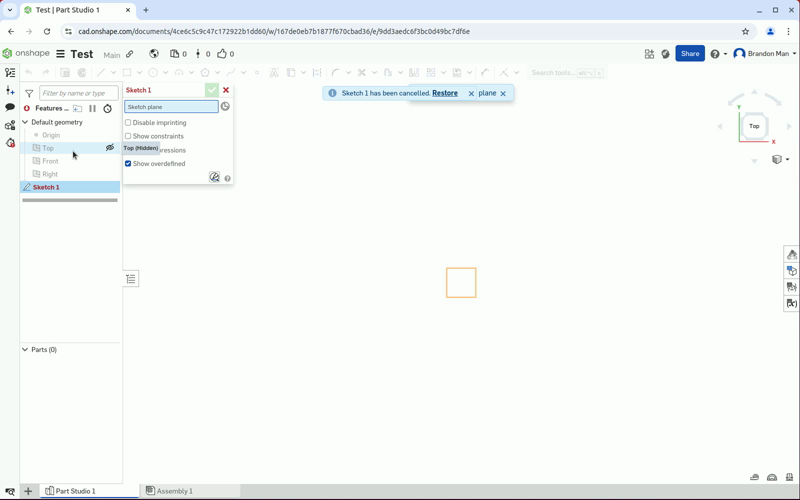
click(73, 150)
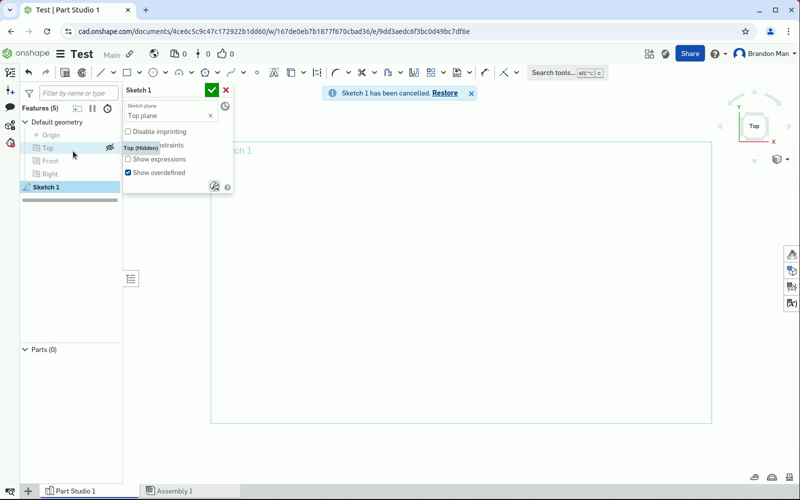
mouse_move(73, 352)
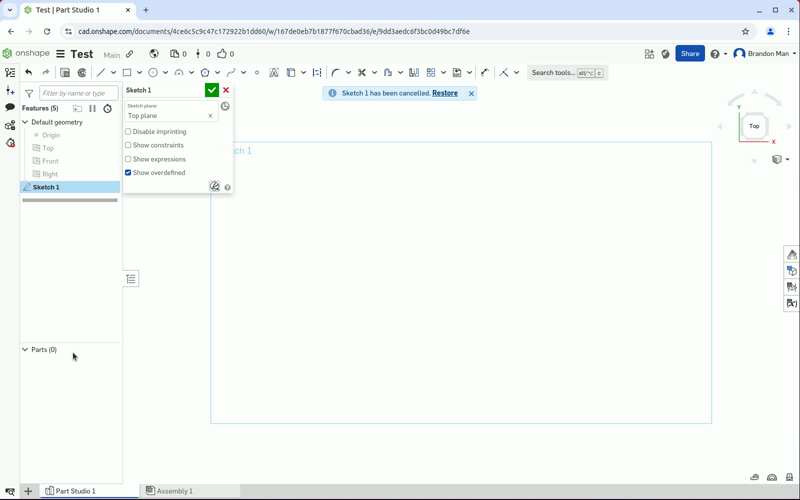
key(y)
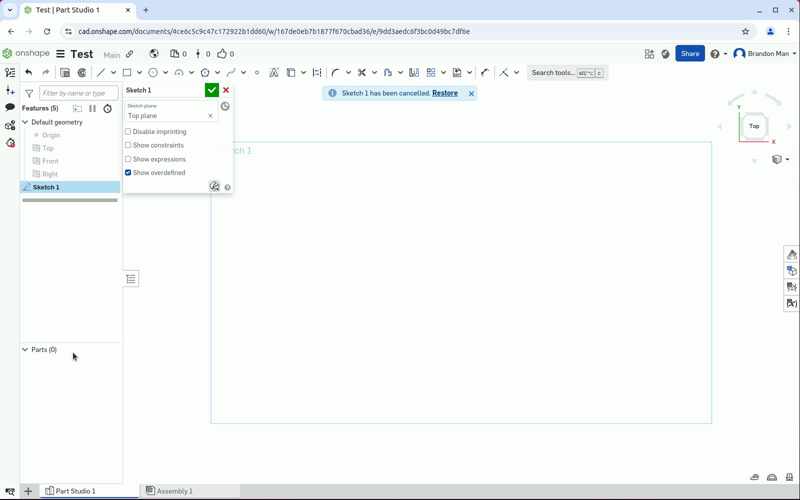
key(l)
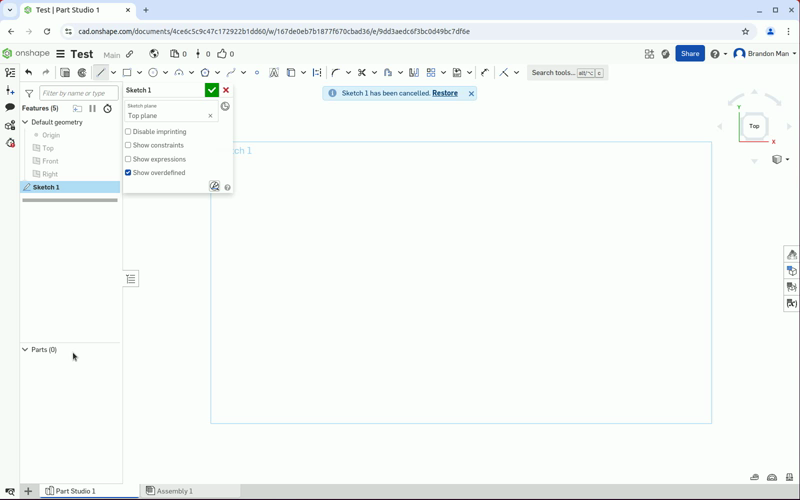
key_down(shift)
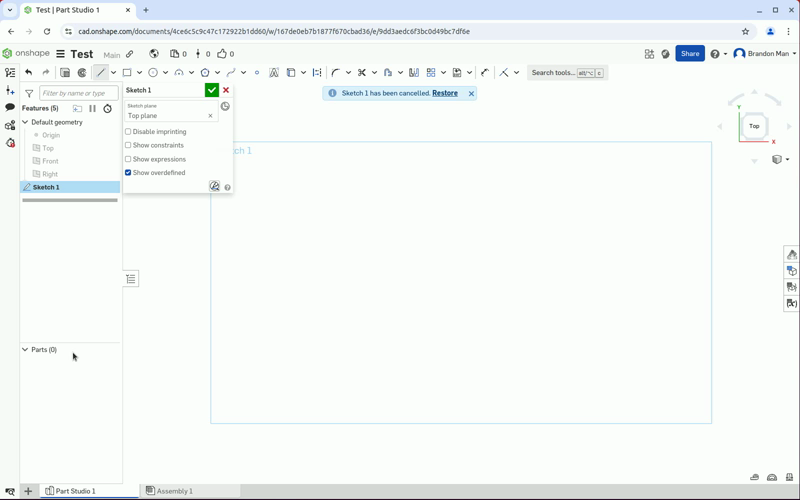
mouse_move(446, 304)
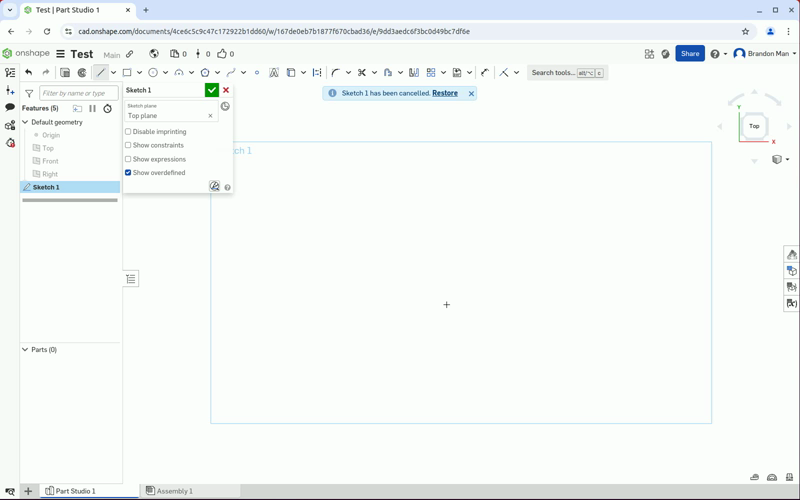
click(446, 304)
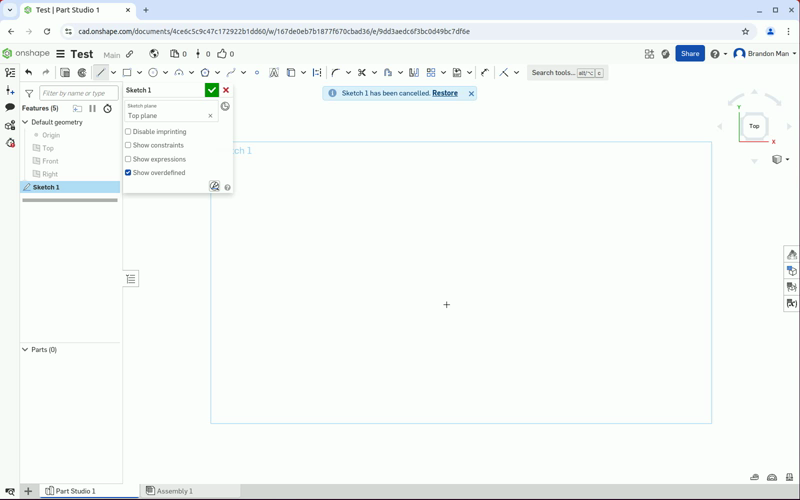
key_up(shift)
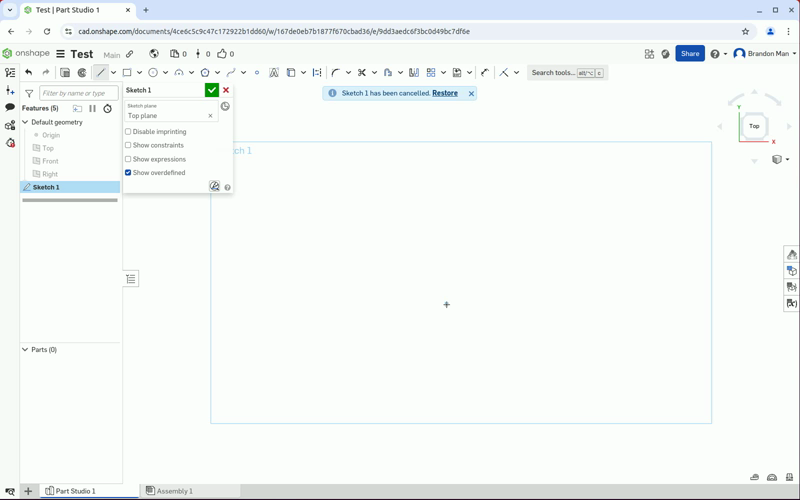
key_down(shift)
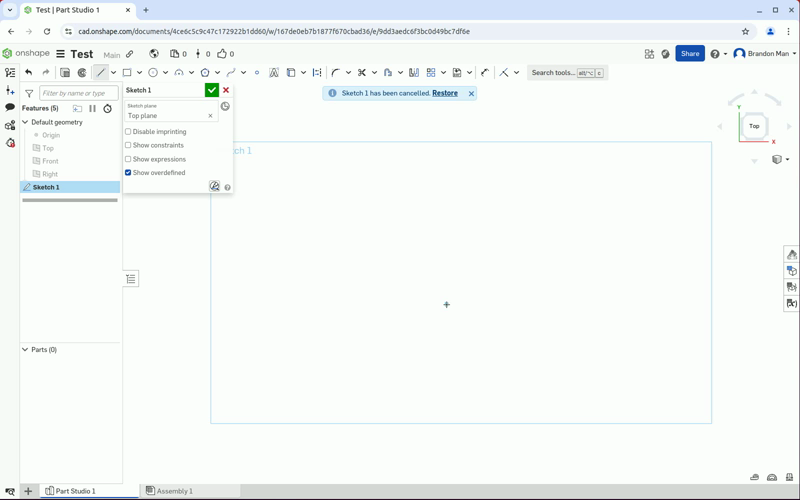
mouse_move(476, 304)
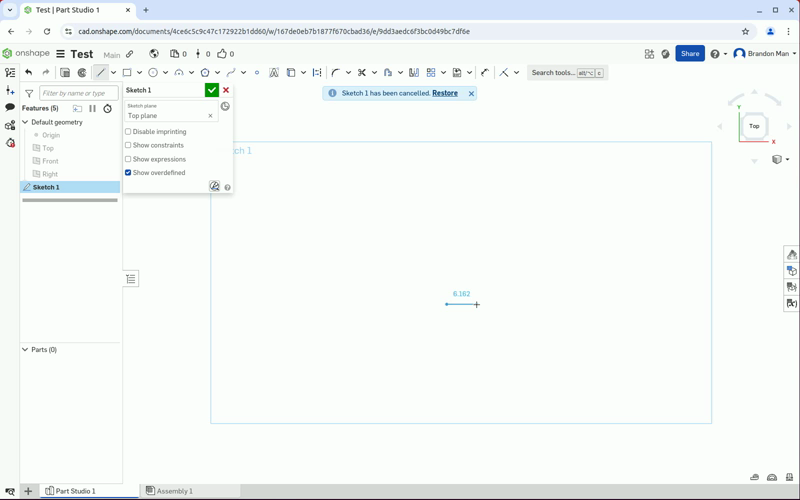
mouse_move(461, 304)
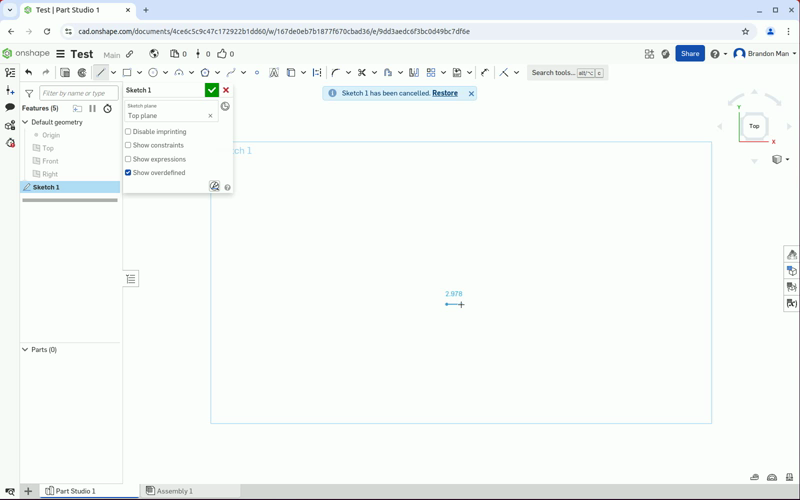
click(461, 304)
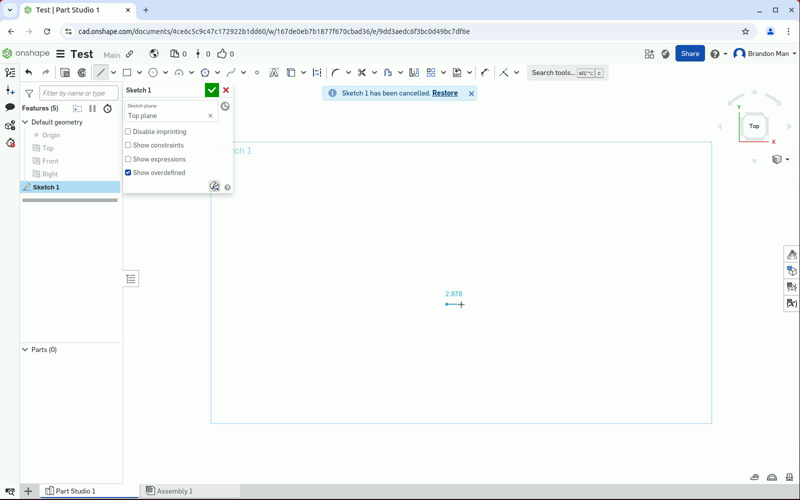
key_up(shift)
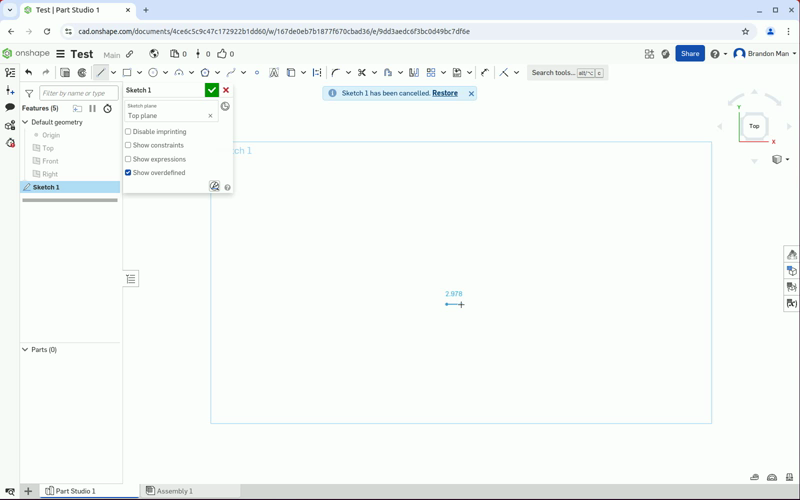
key_down(shift)
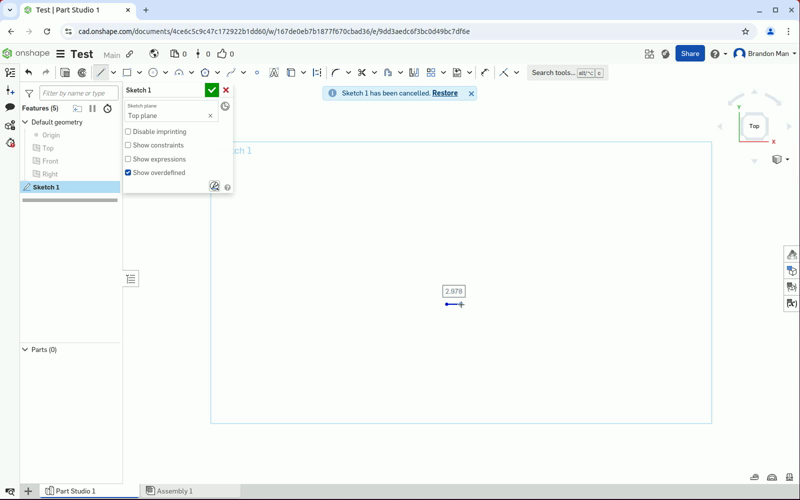
mouse_move(491, 304)
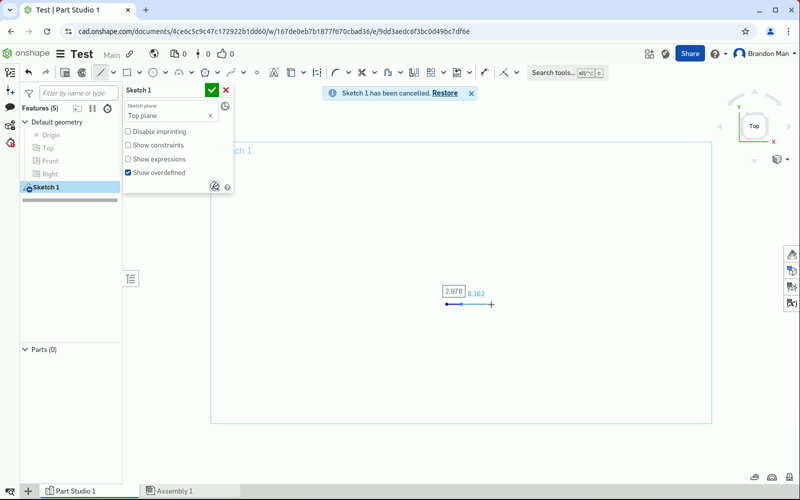
mouse_move(475, 304)
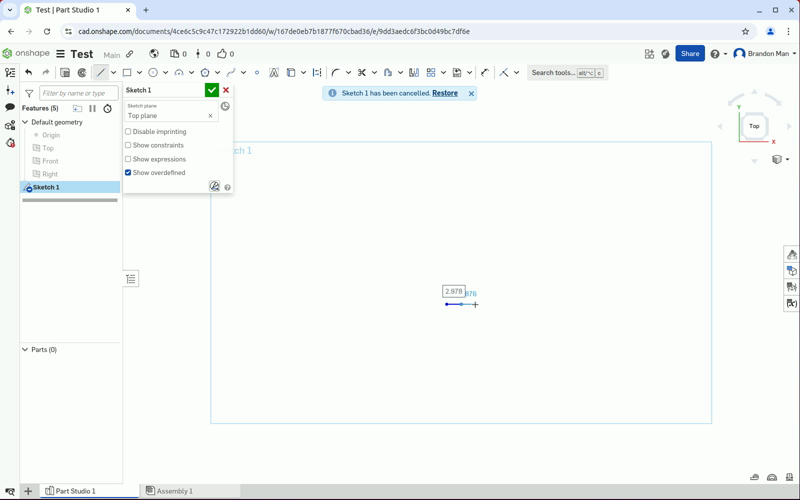
click(475, 304)
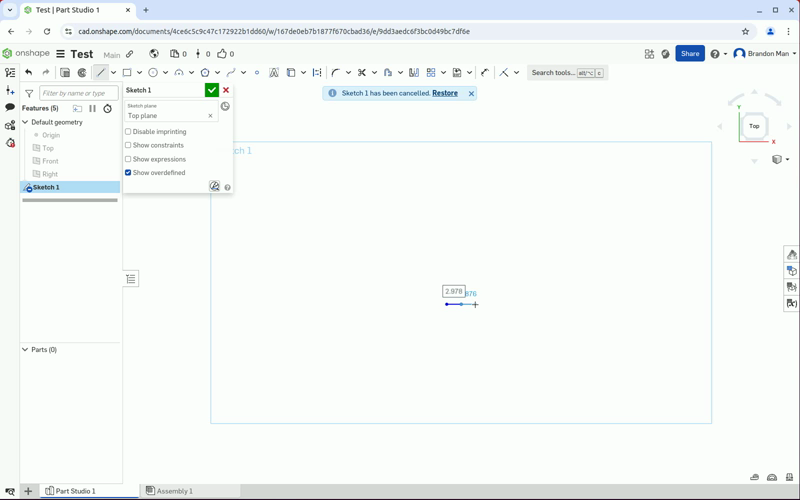
key_up(shift)
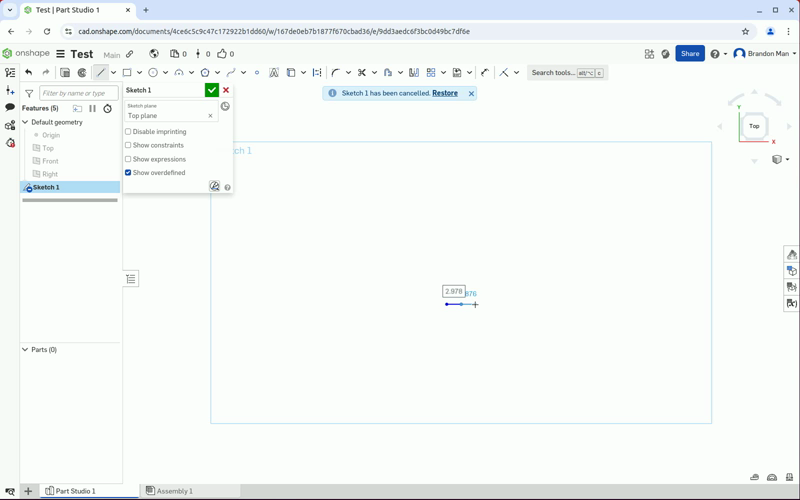
key(esc)
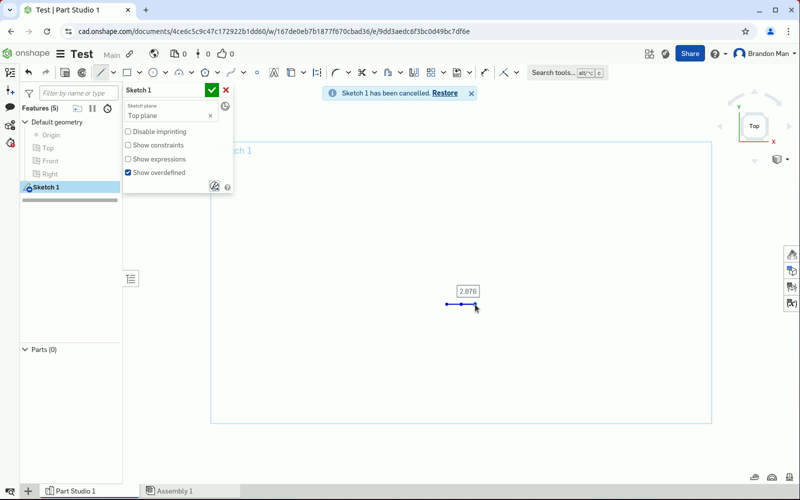
key(a)
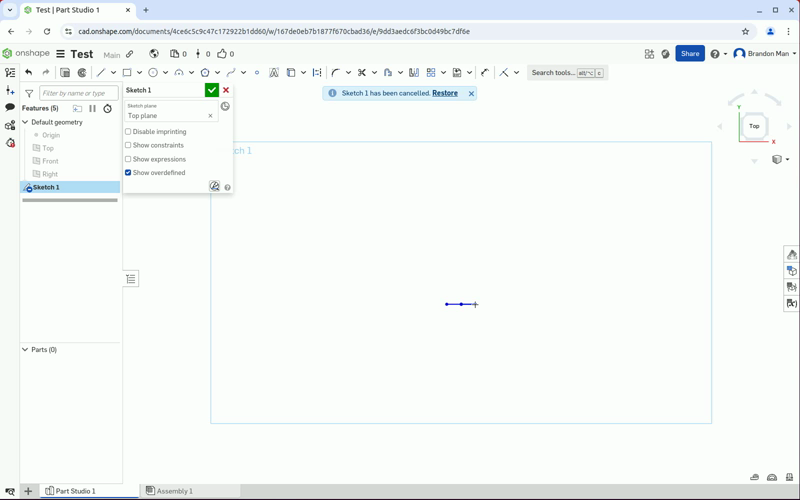
mouse_move(475, 304)
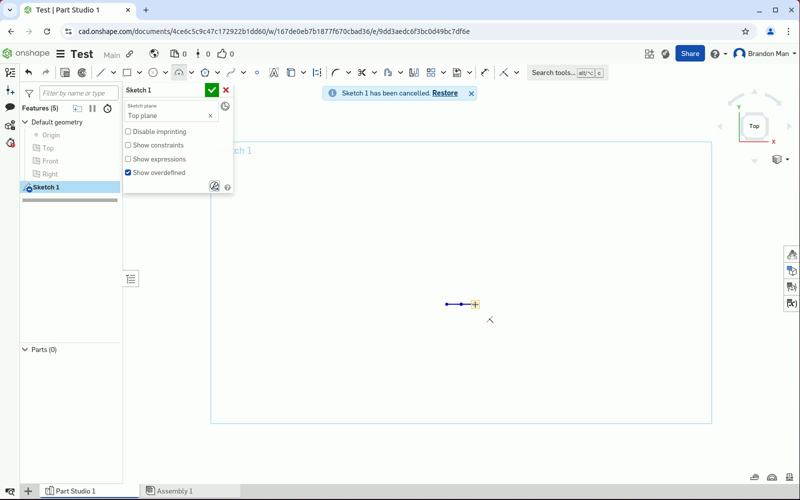
click(475, 304)
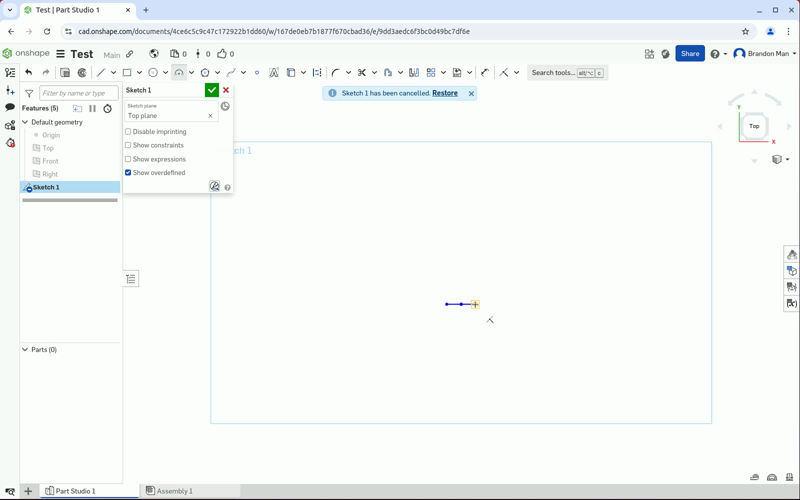
key_down(shift)
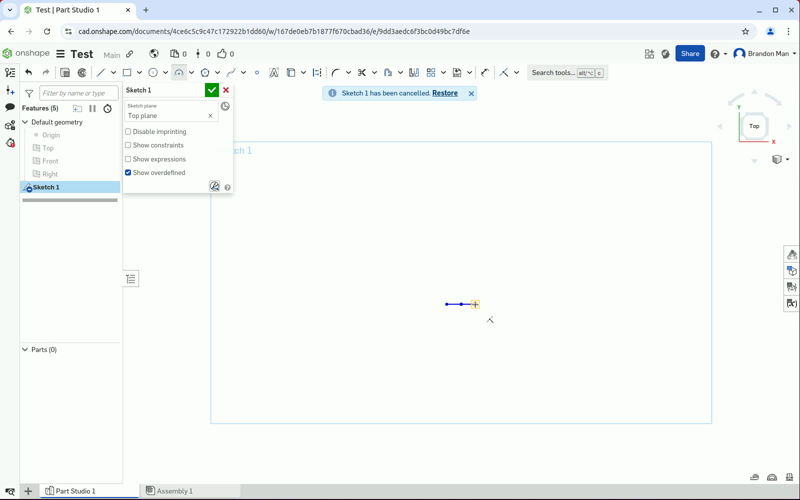
mouse_move(475, 261)
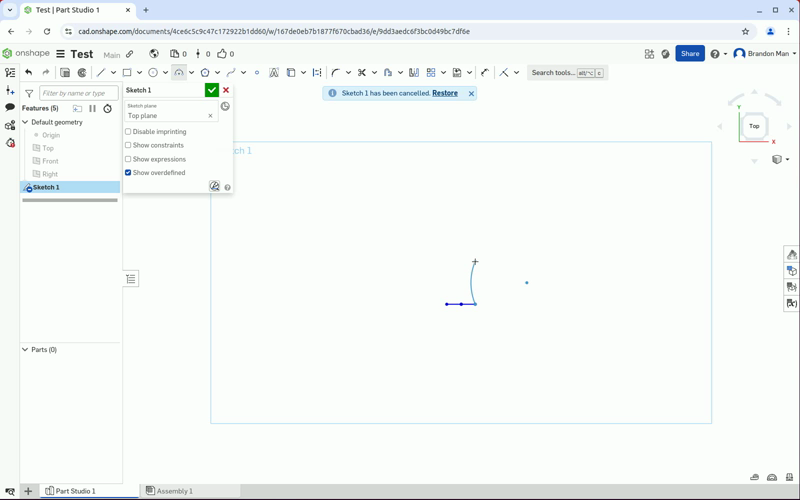
click(475, 261)
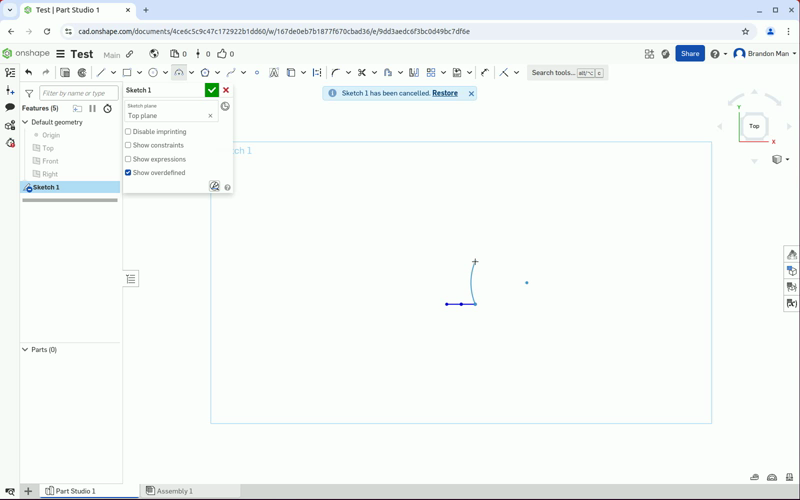
mouse_move(486, 282)
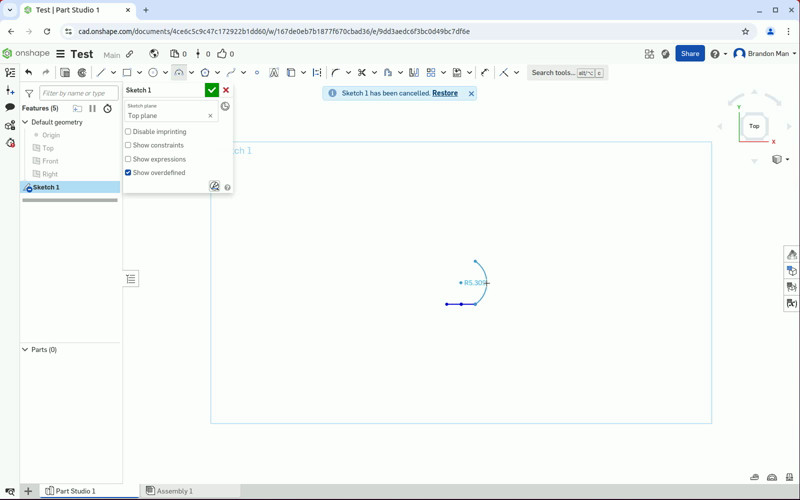
click(486, 282)
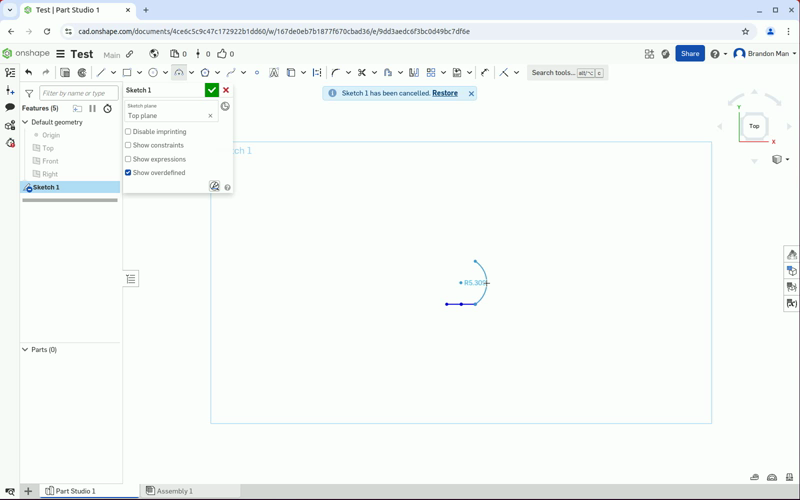
key_up(shift)
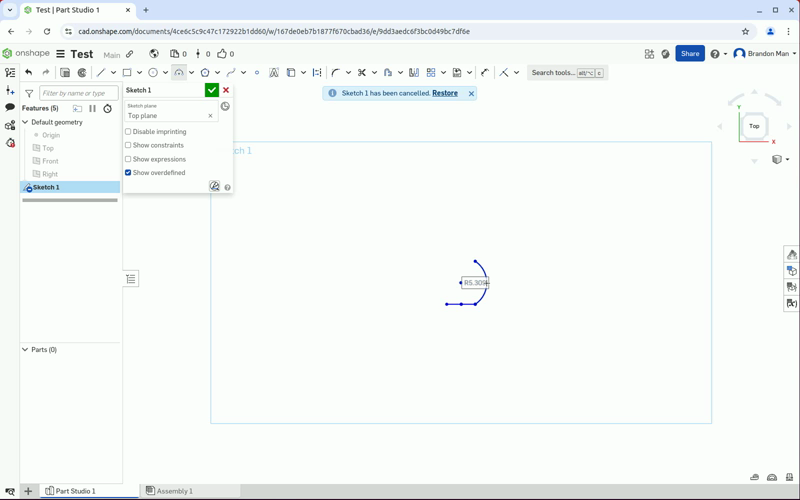
key(esc)
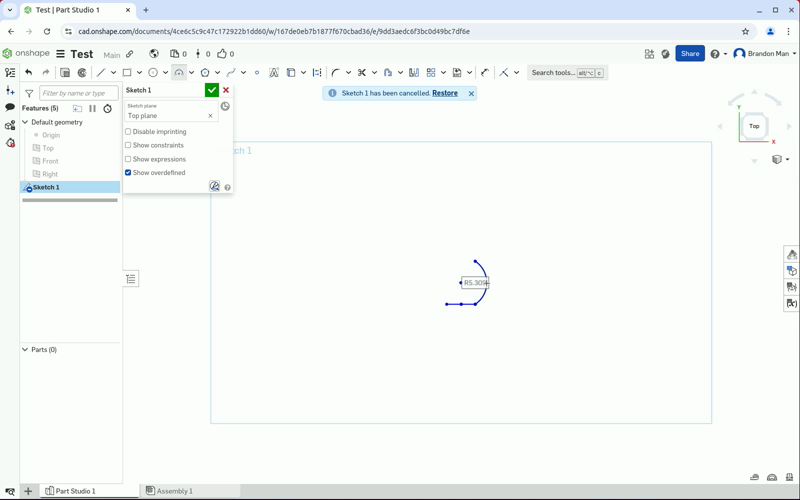
key(l)
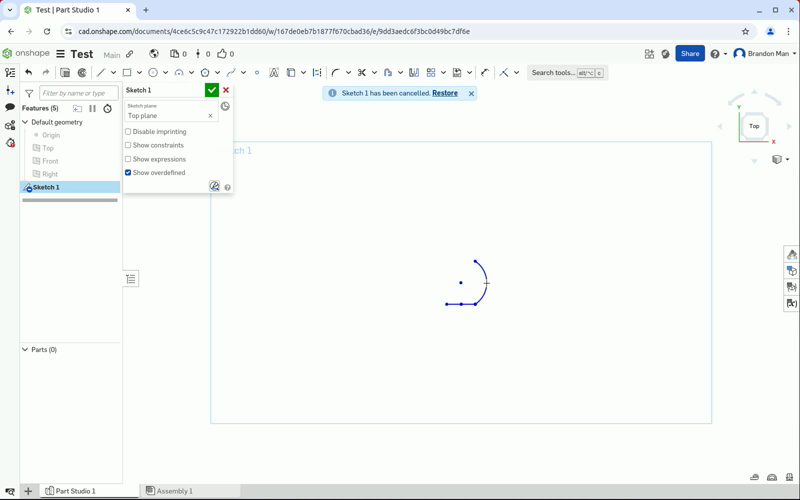
mouse_move(475, 261)
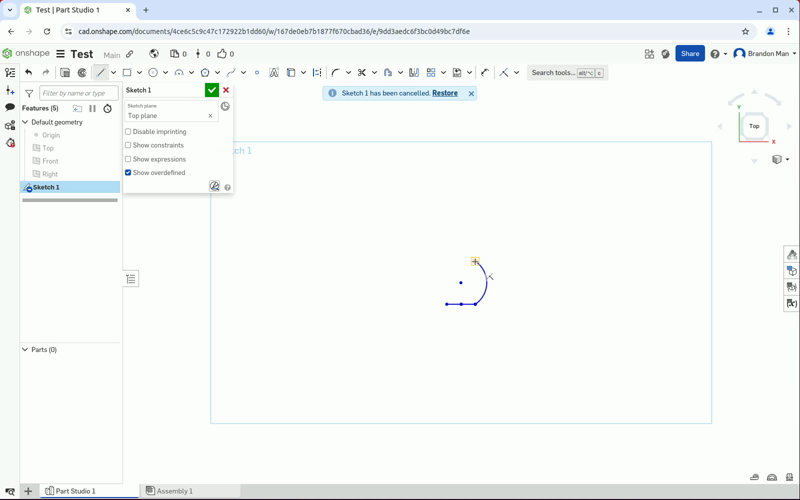
click(475, 261)
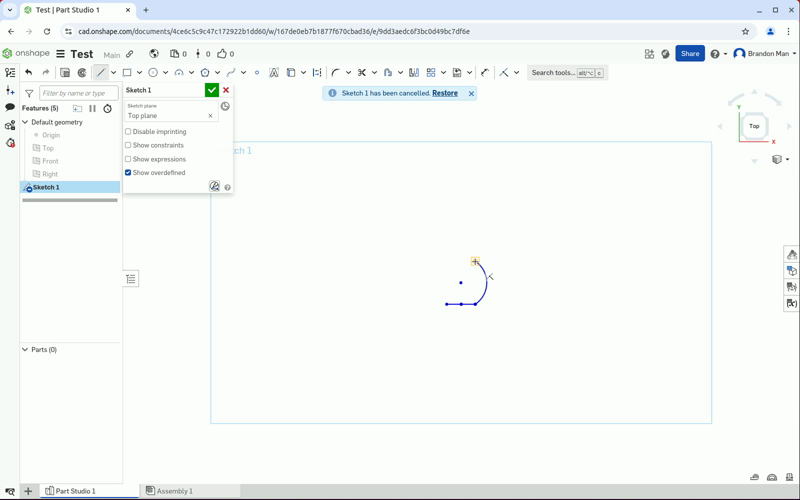
key_down(shift)
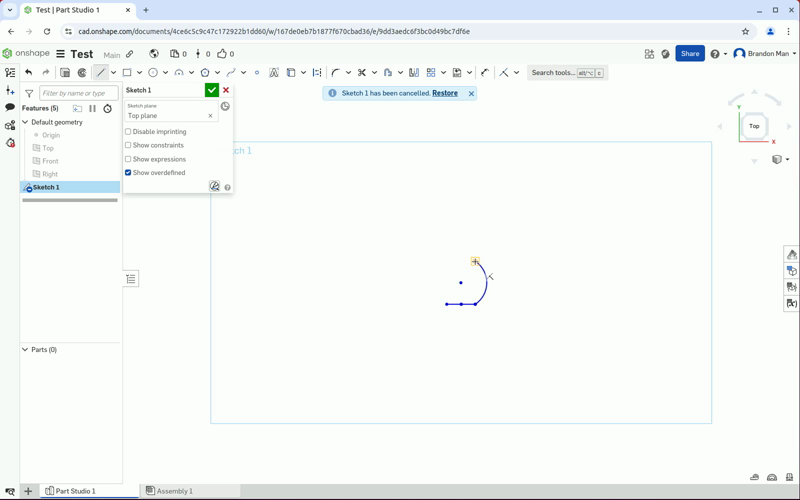
mouse_move(505, 261)
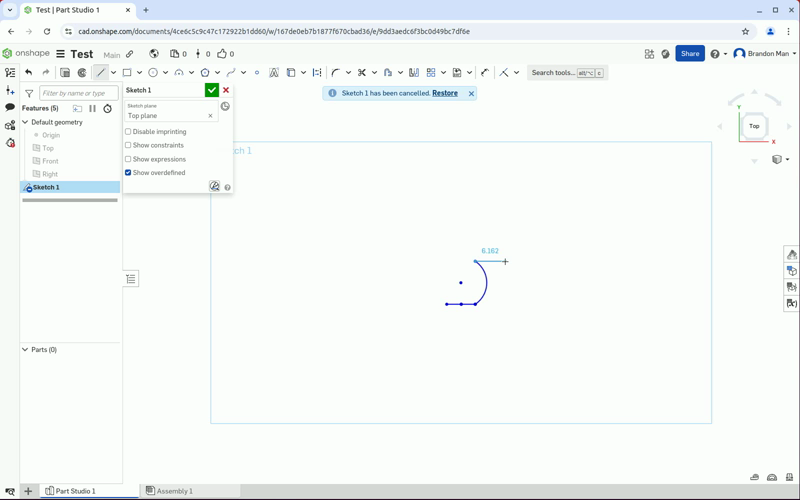
mouse_move(446, 261)
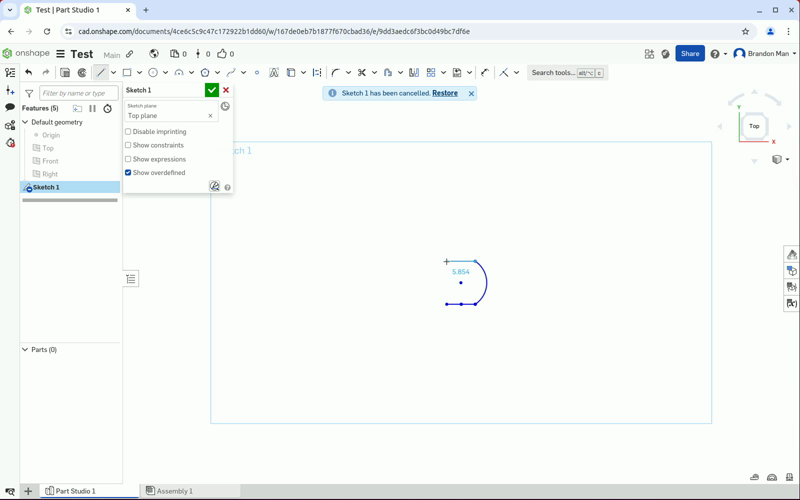
click(446, 261)
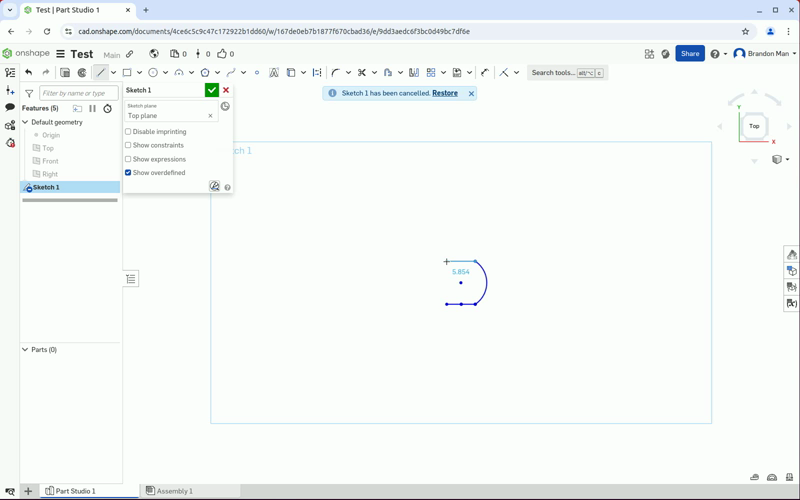
key_up(shift)
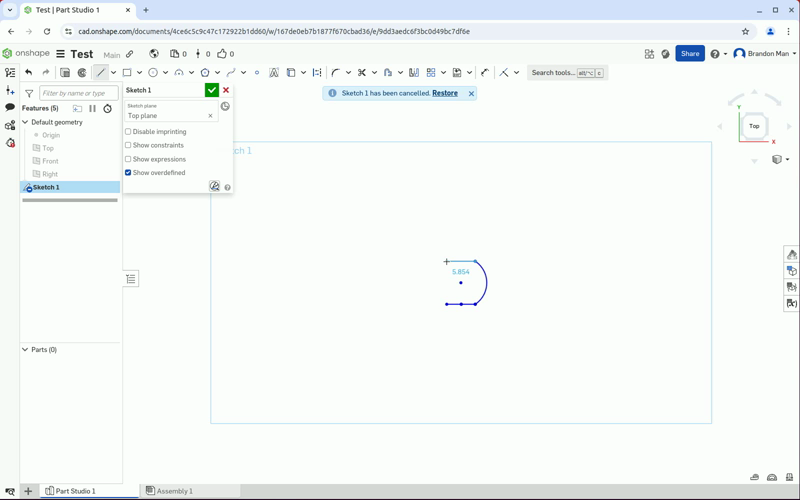
key(esc)
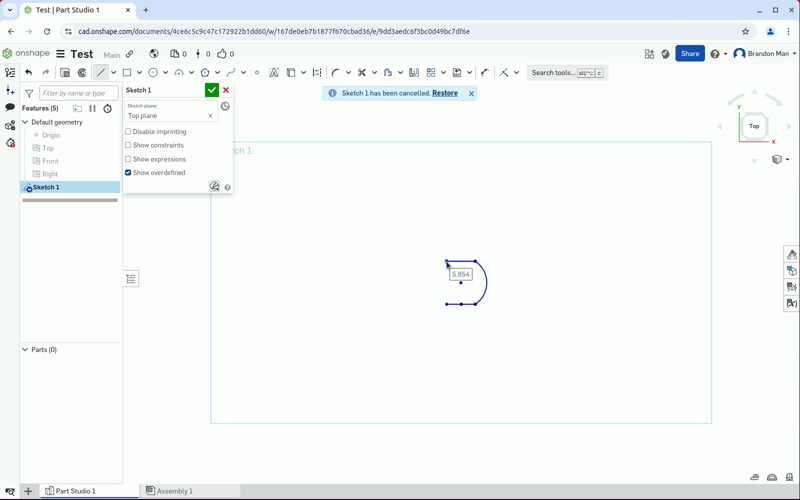
key(a)
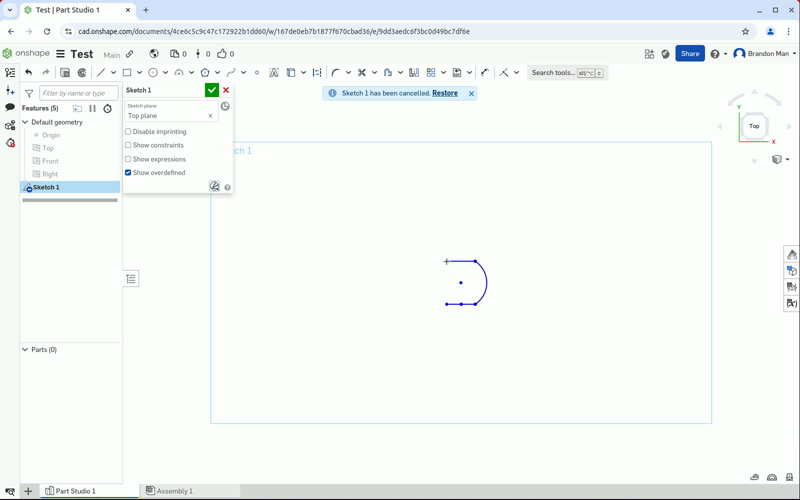
mouse_move(446, 261)
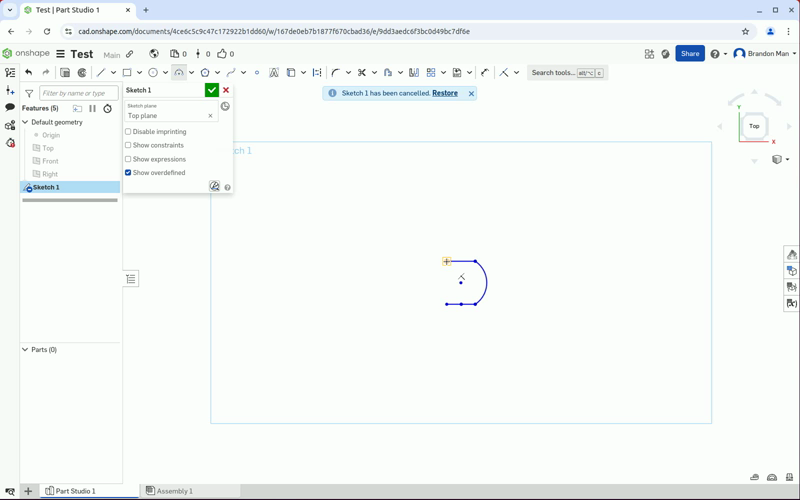
click(446, 261)
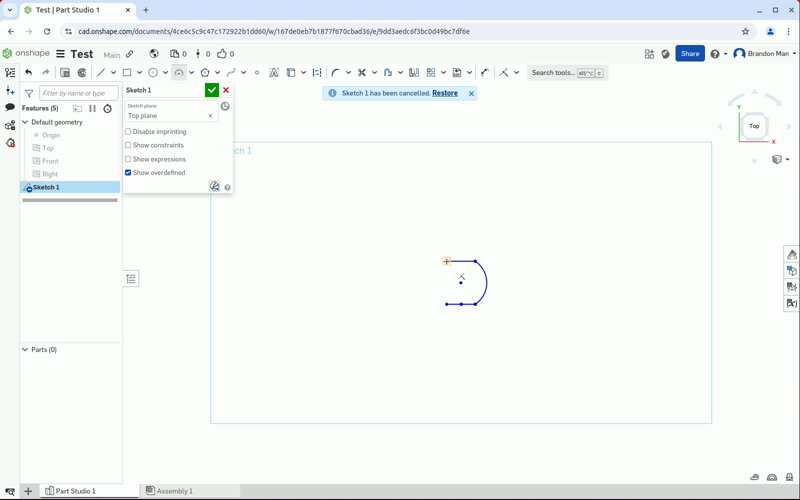
mouse_move(446, 304)
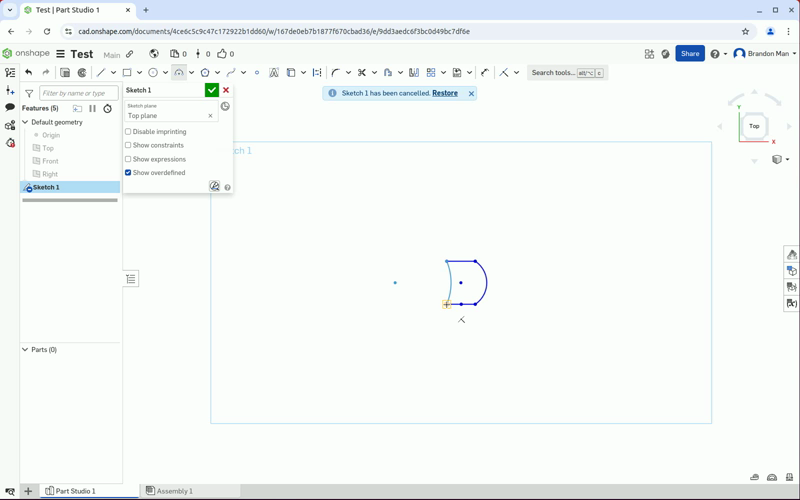
click(446, 304)
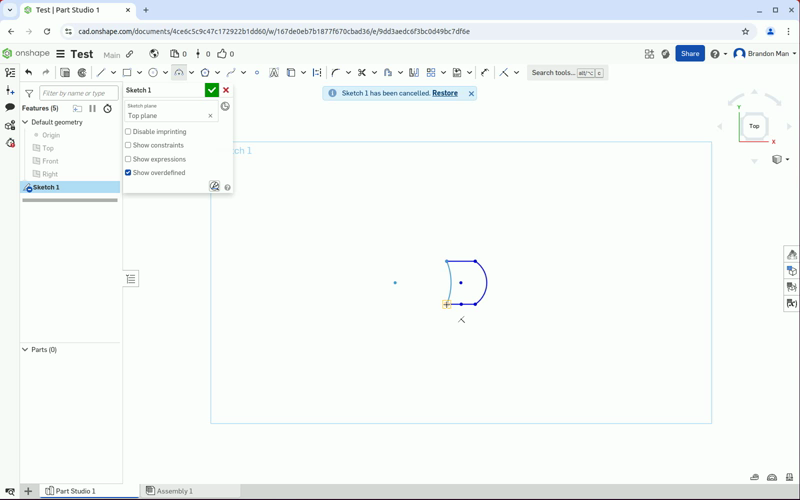
key_down(shift)
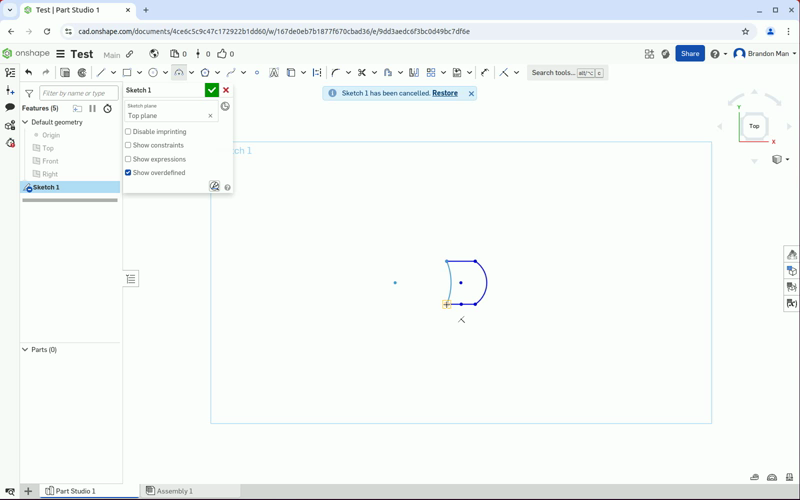
mouse_move(435, 282)
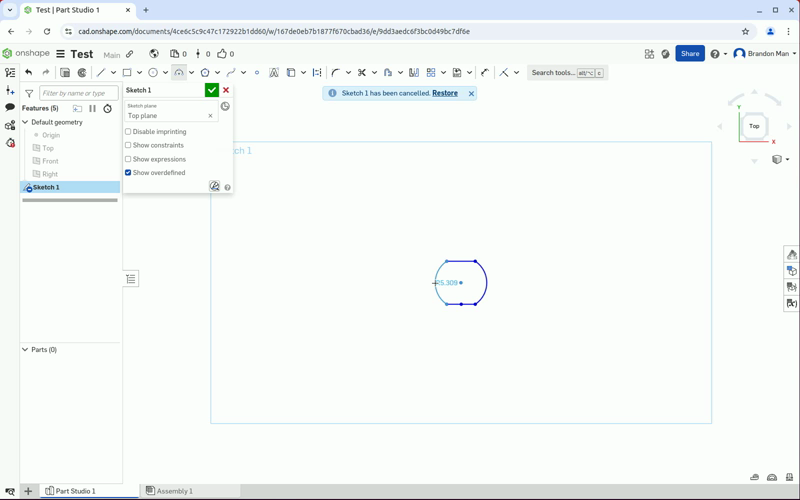
click(435, 282)
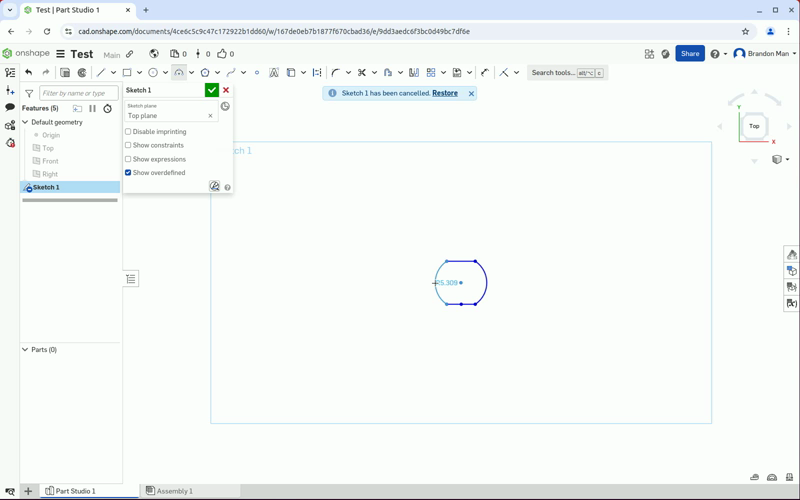
key_up(shift)
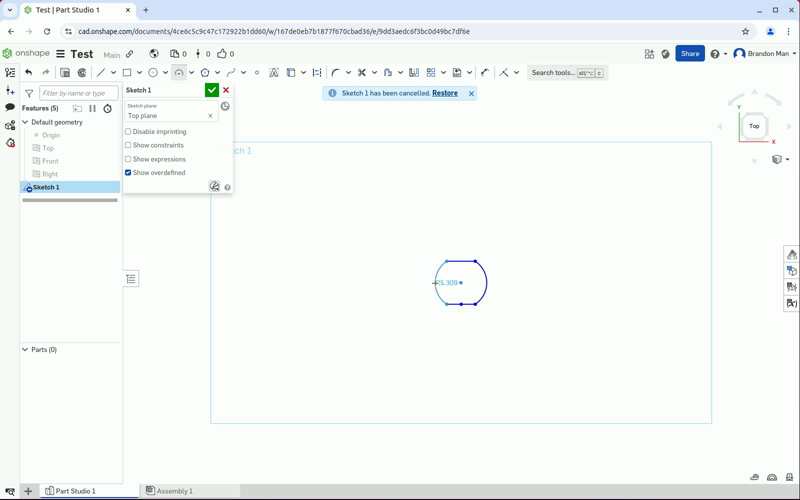
key(esc)
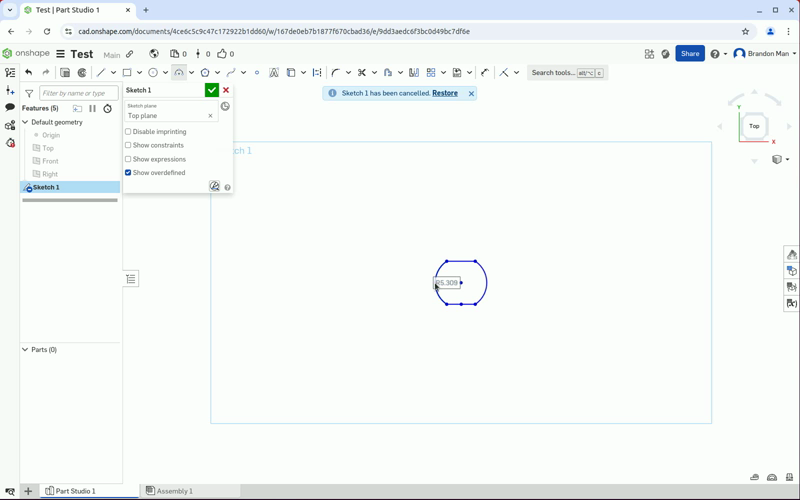
key(c)
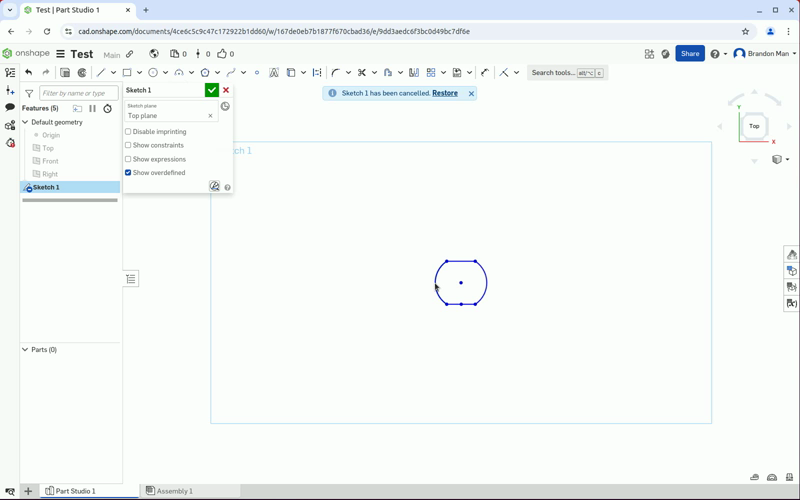
key_down(shift)
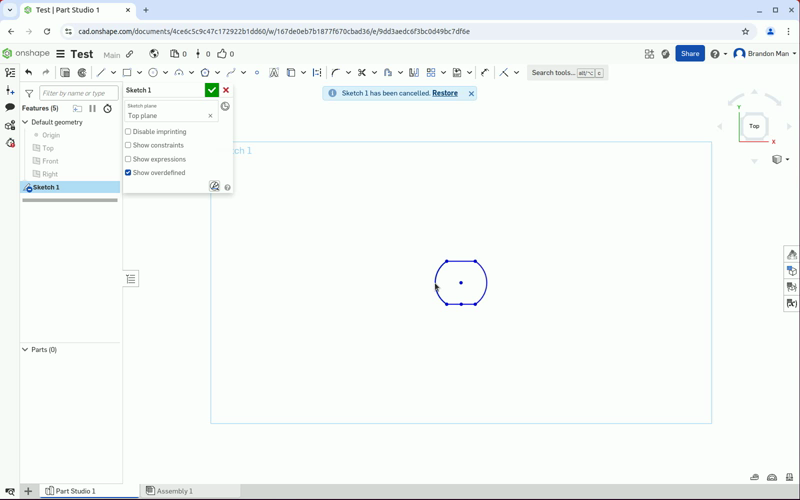
mouse_move(461, 282)
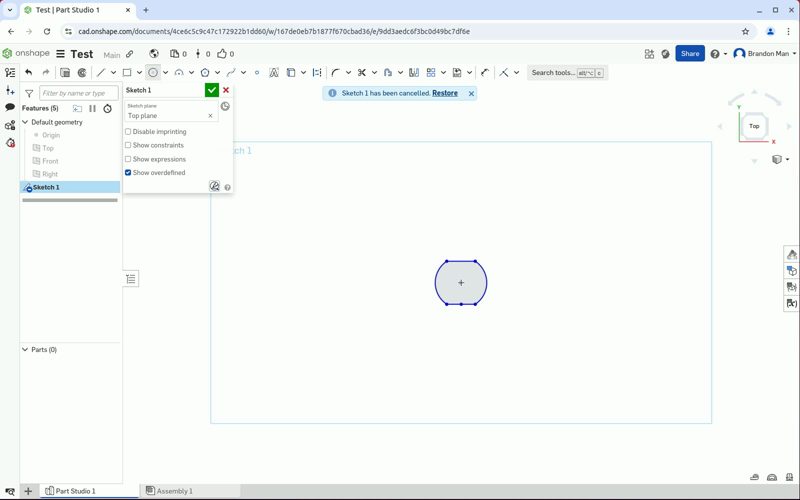
click(461, 282)
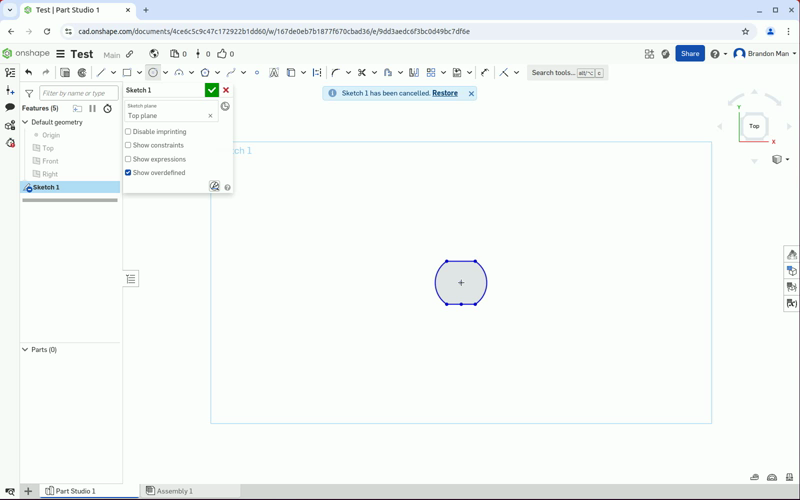
key_up(shift)
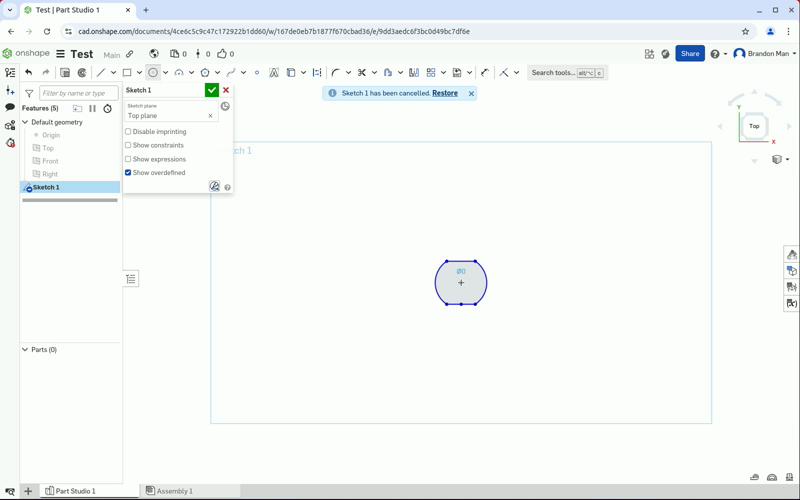
mouse_move(473, 282)
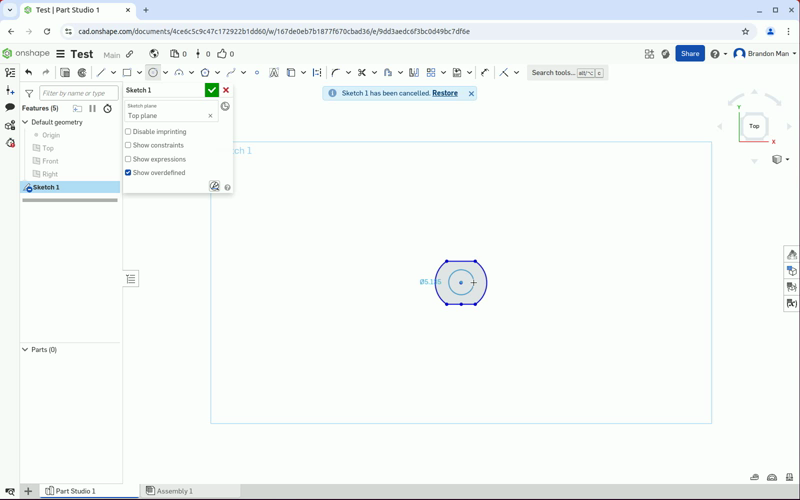
click(473, 282)
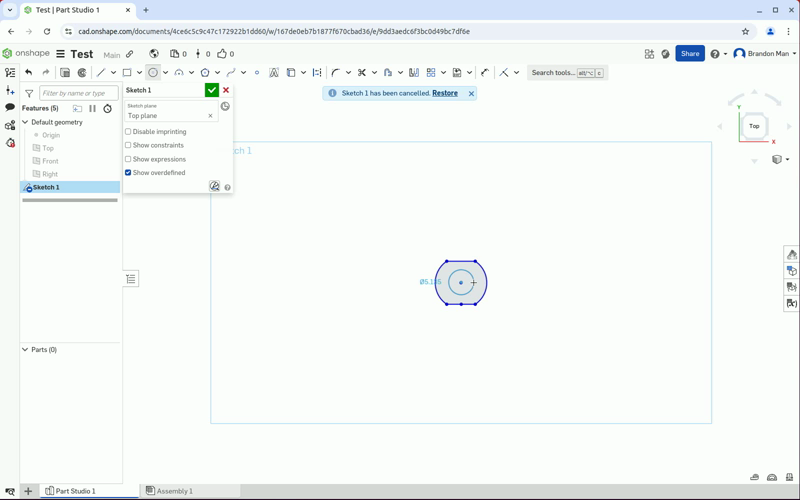
key(esc)
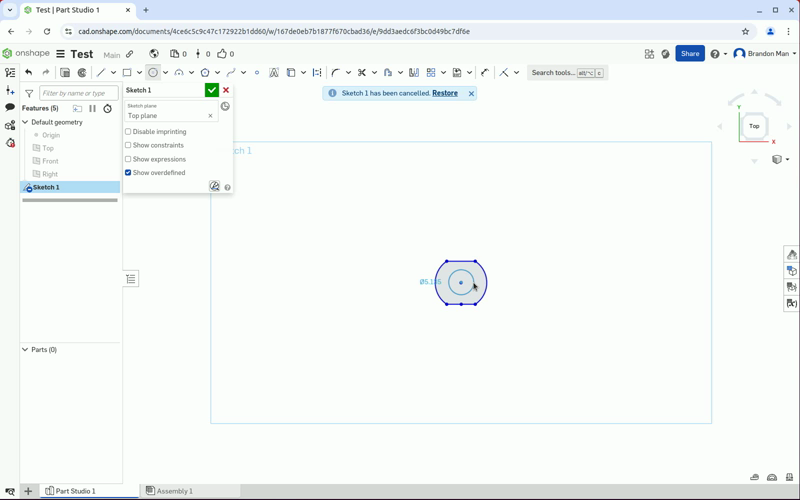
mouse_move(442, 283)
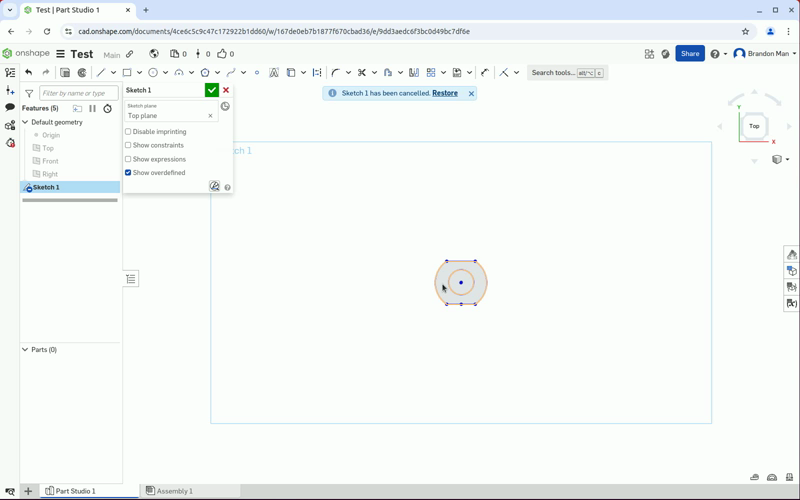
scroll(6)
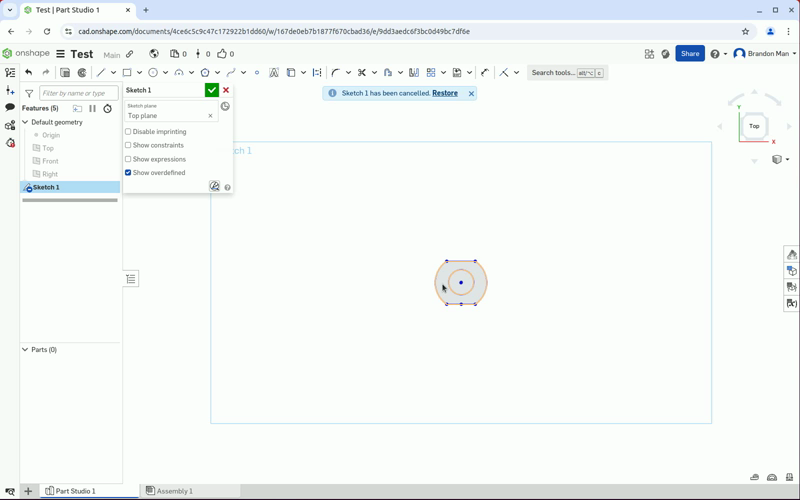
scroll(6)
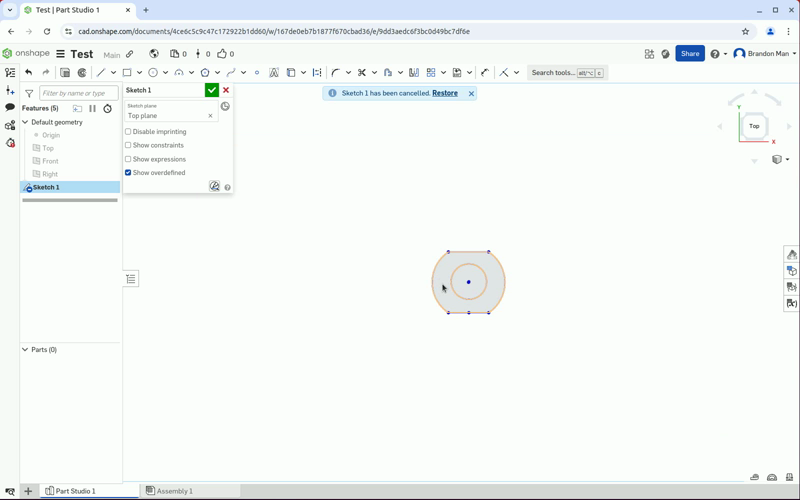
scroll(6)
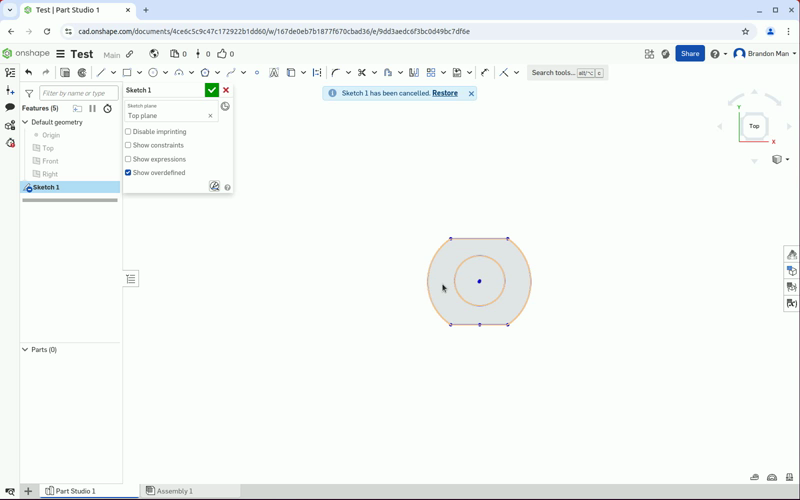
scroll(6)
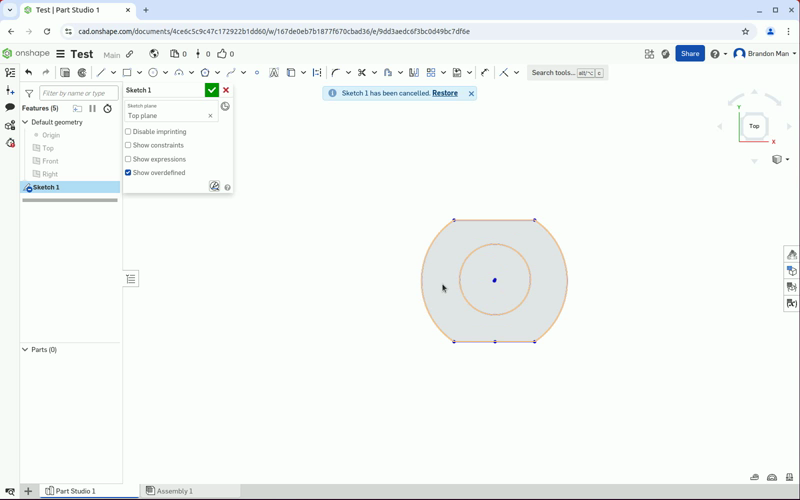
scroll(6)
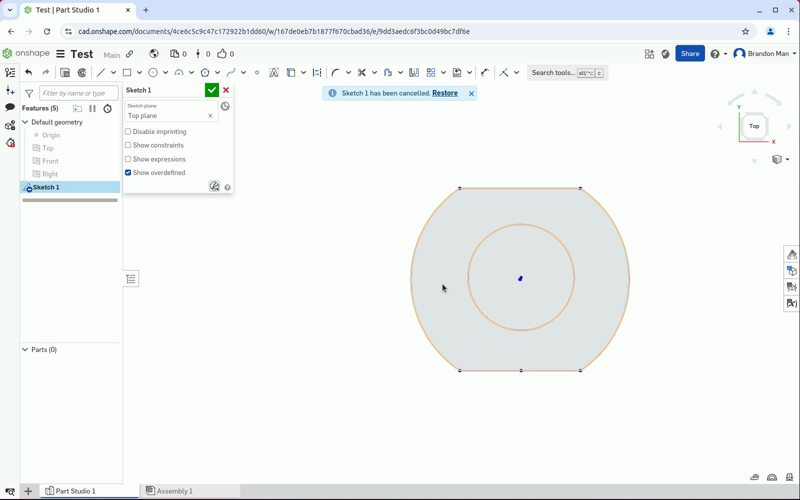
scroll(6)
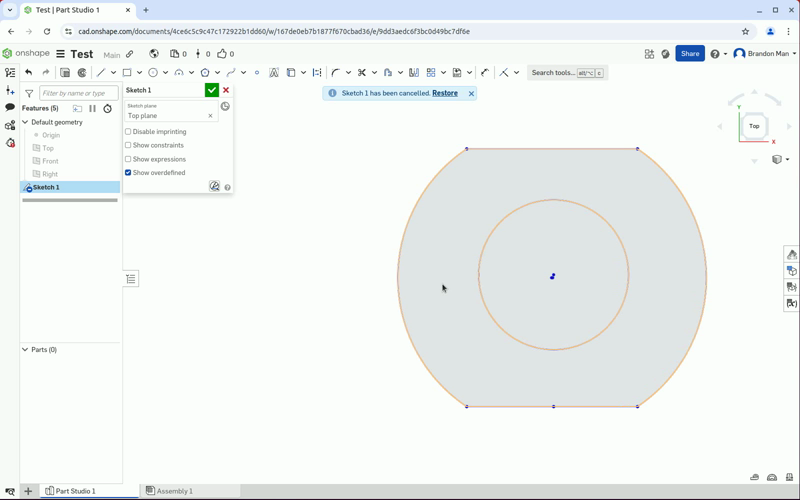
scroll(6)
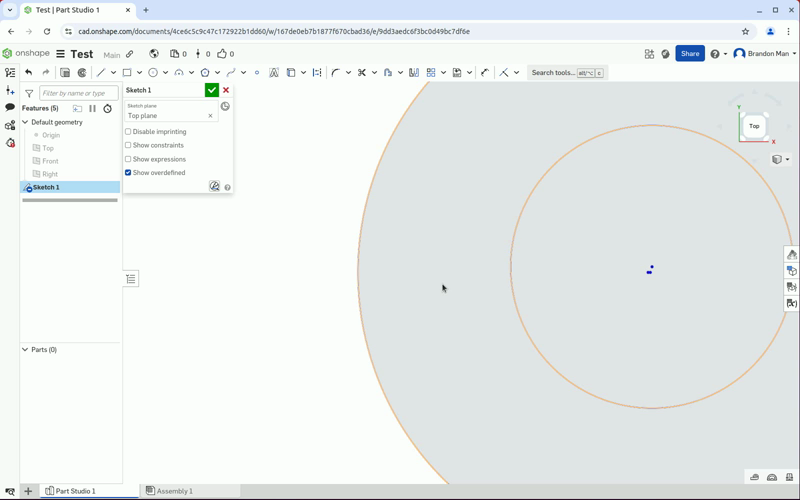
click(442, 283)
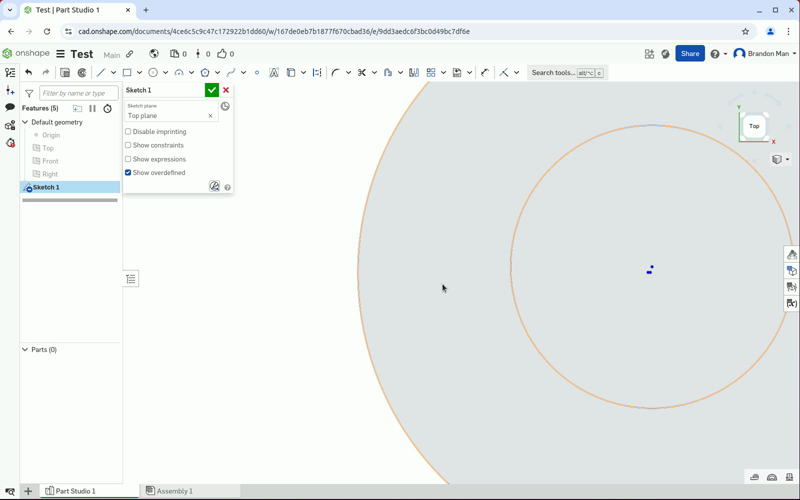
scroll(-6)
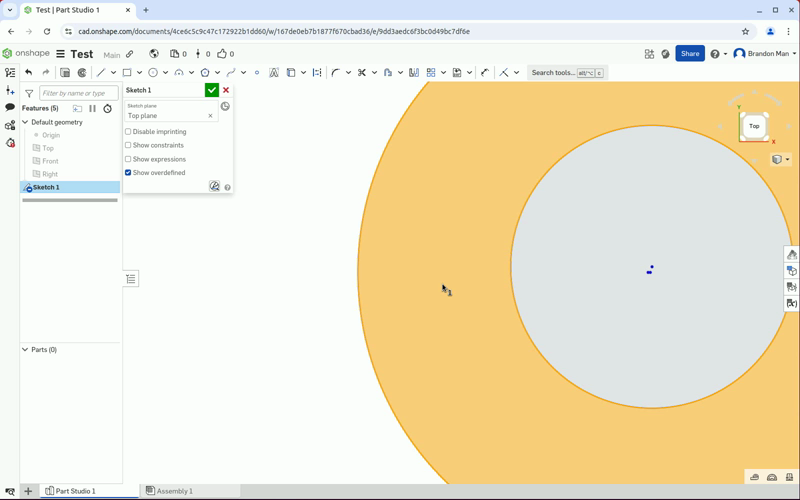
scroll(-6)
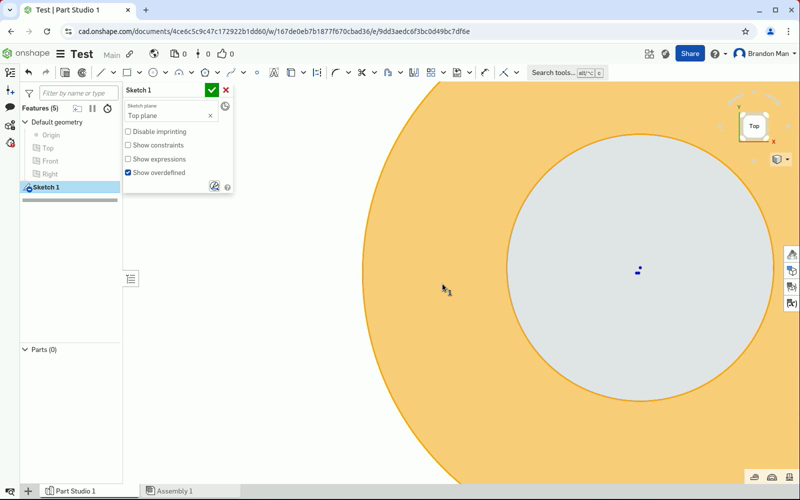
scroll(-6)
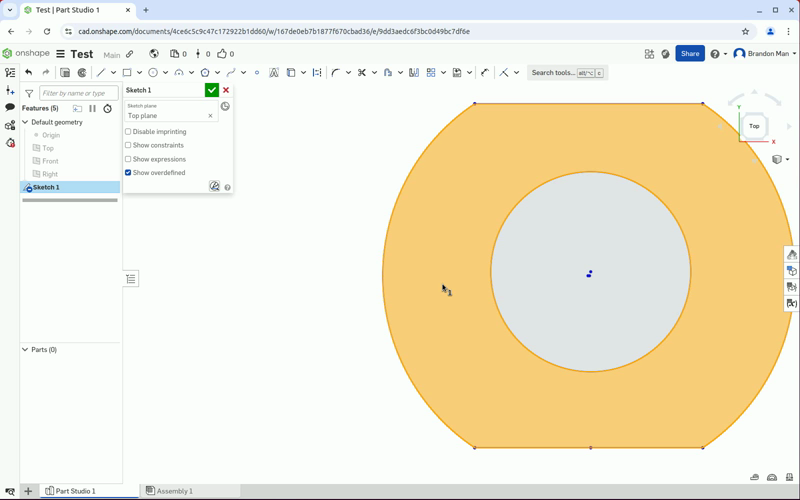
scroll(-6)
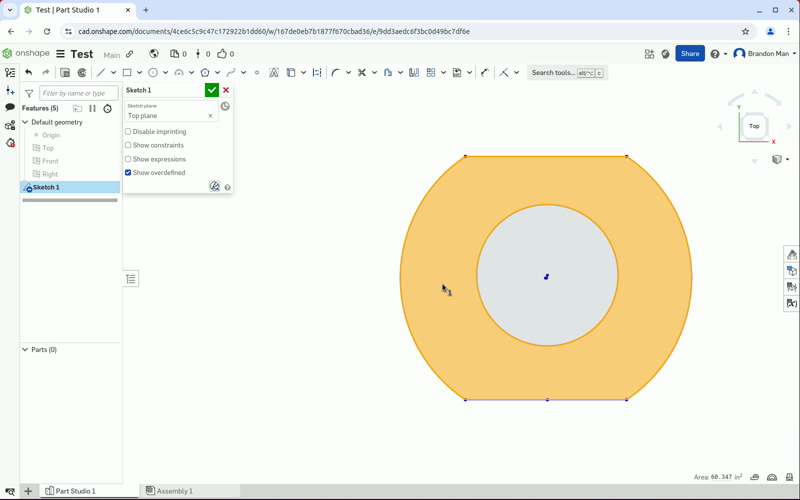
scroll(-6)
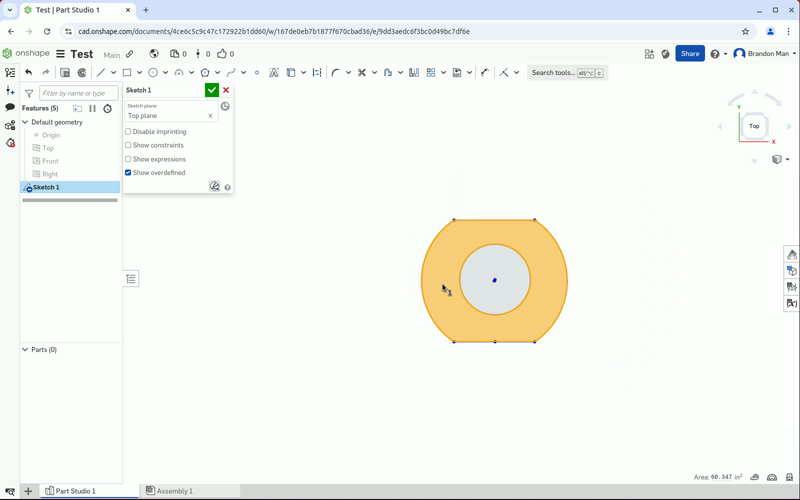
scroll(-6)
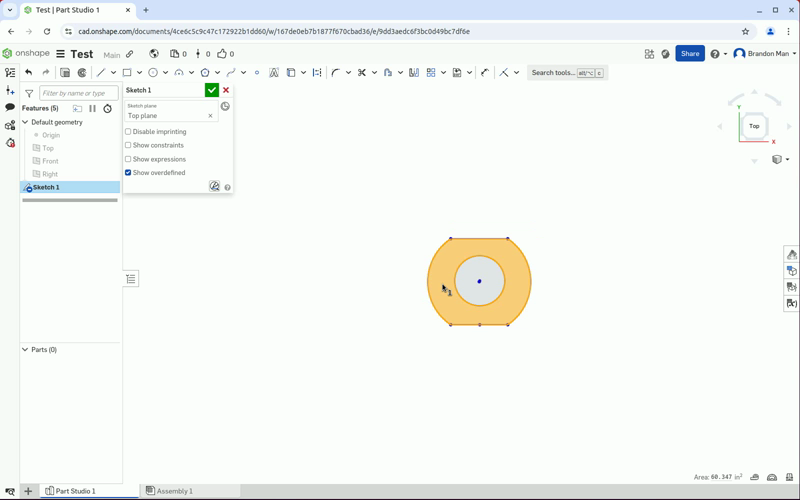
scroll(-6)
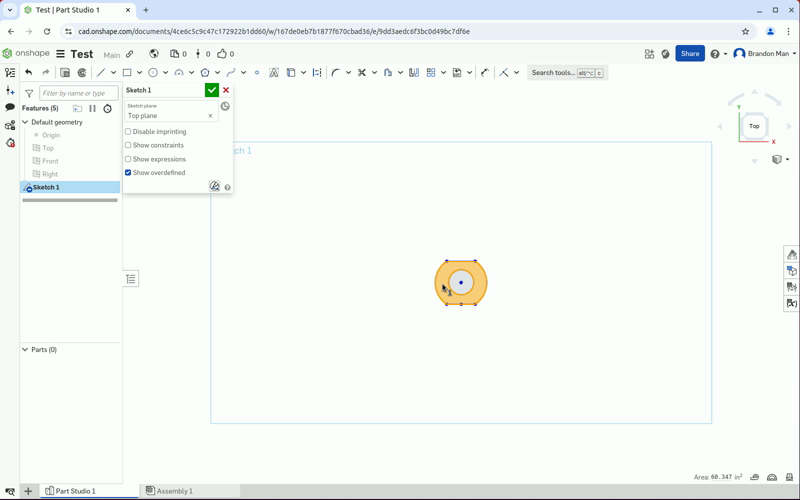
mouse_move(73, 352)
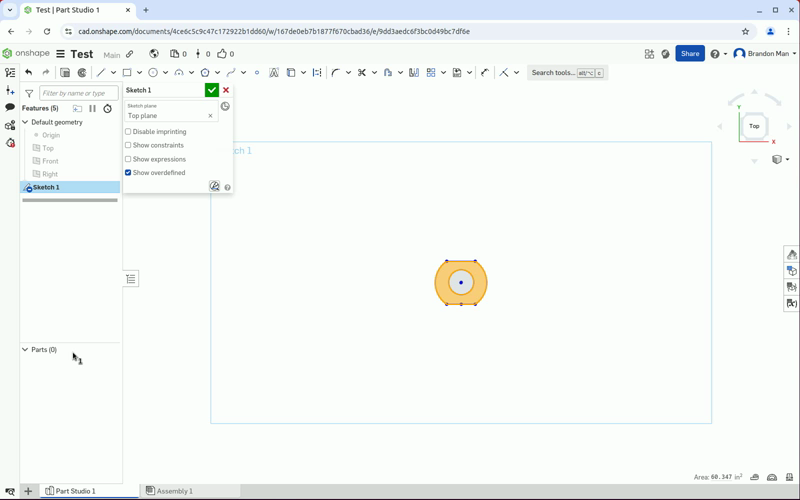
key(shift+y)
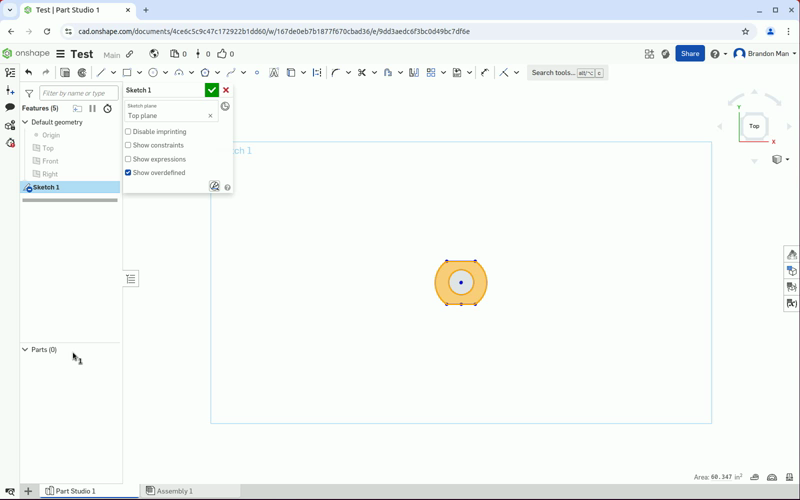
key(shift+e)
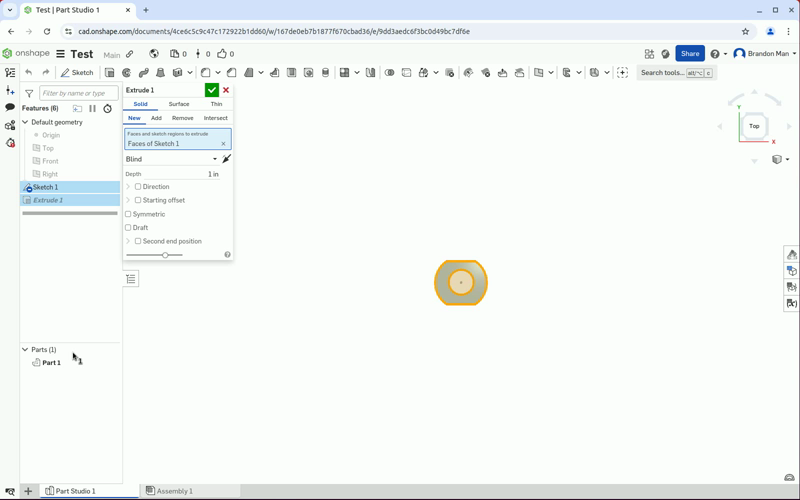
mouse_move(143, 106)
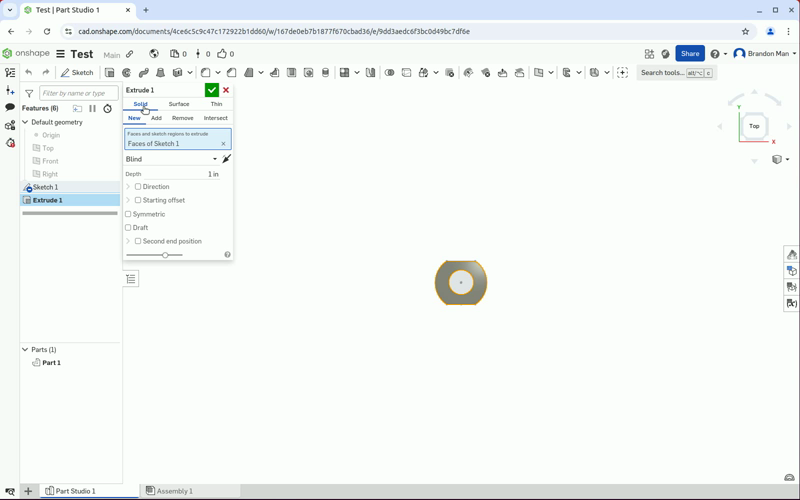
click(143, 106)
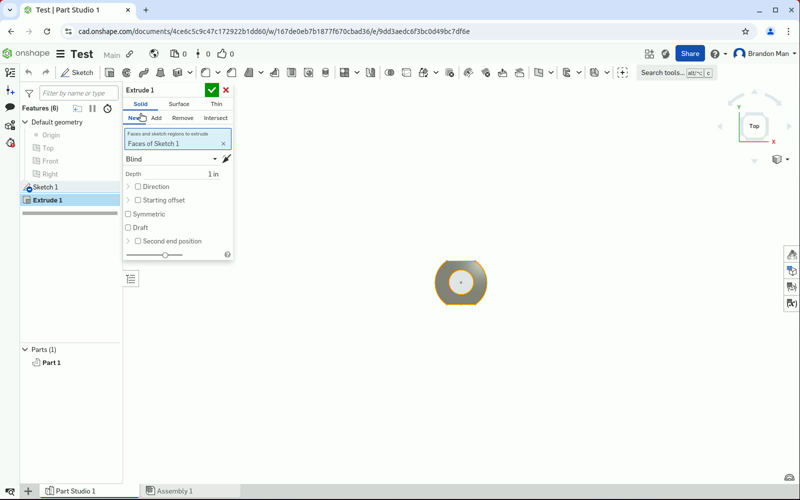
mouse_move(137, 120)
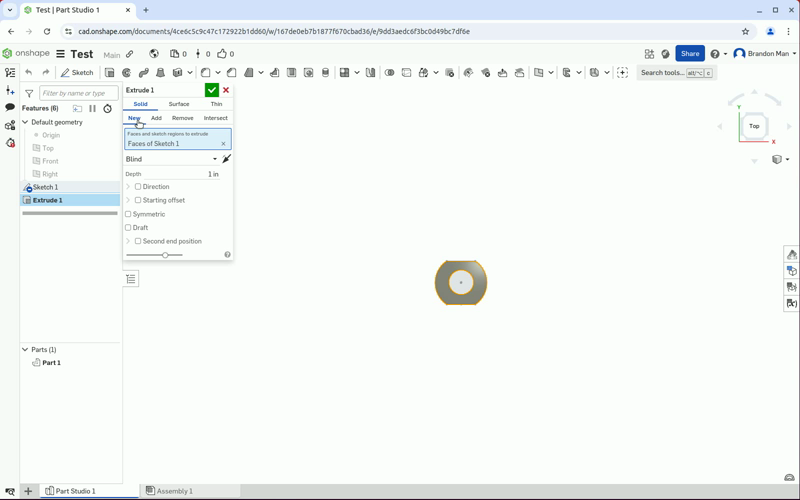
click(137, 120)
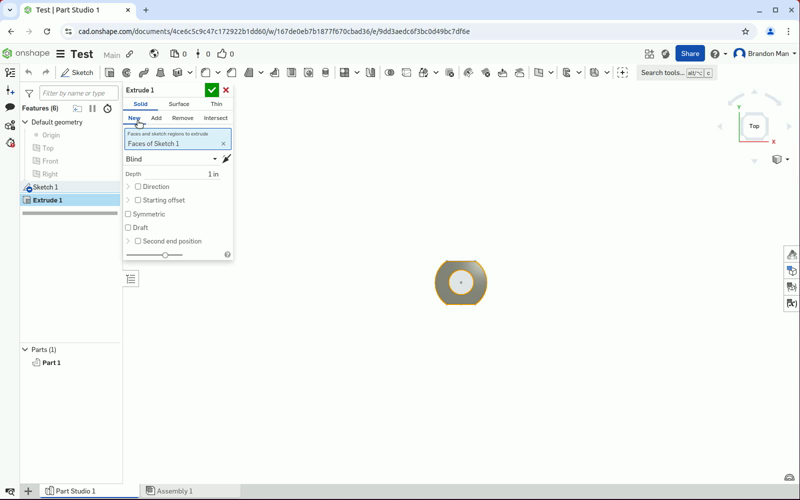
key(tab, 4)
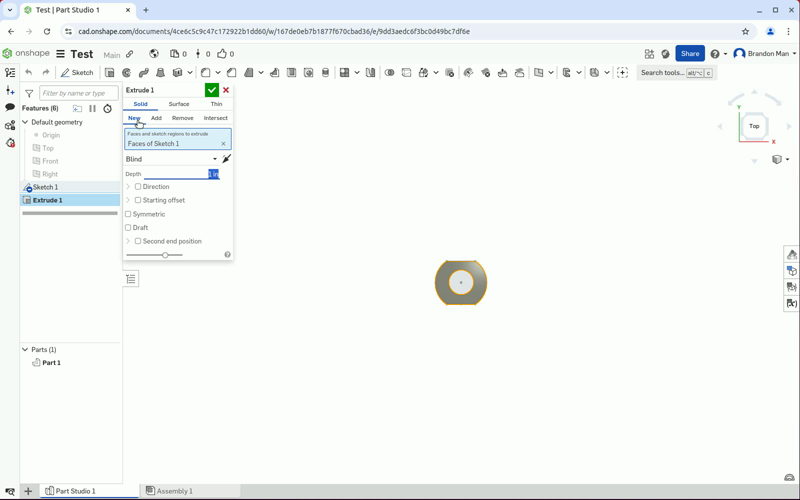
text(-6.74)
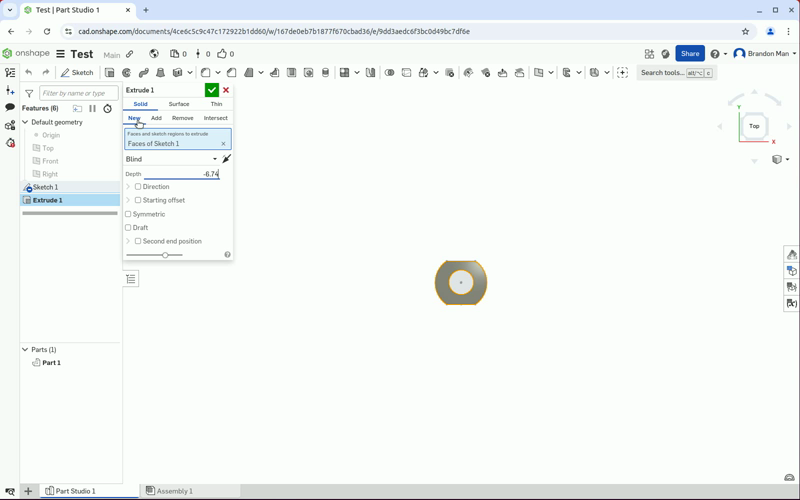
key(tab, 3)
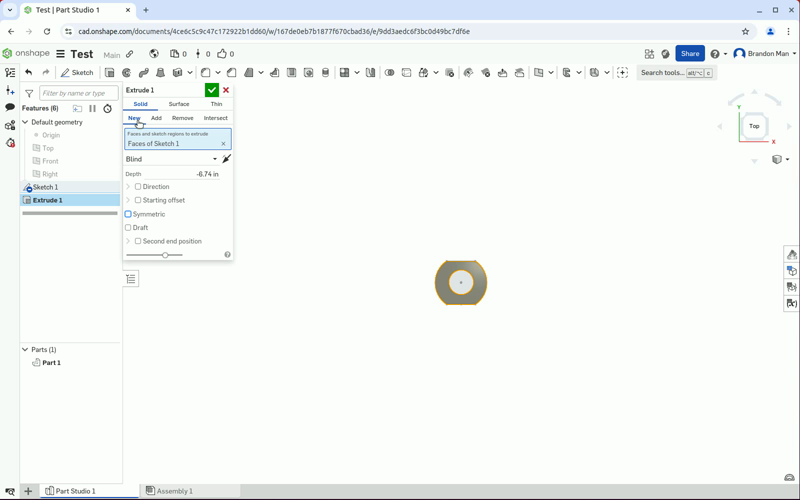
key(space)
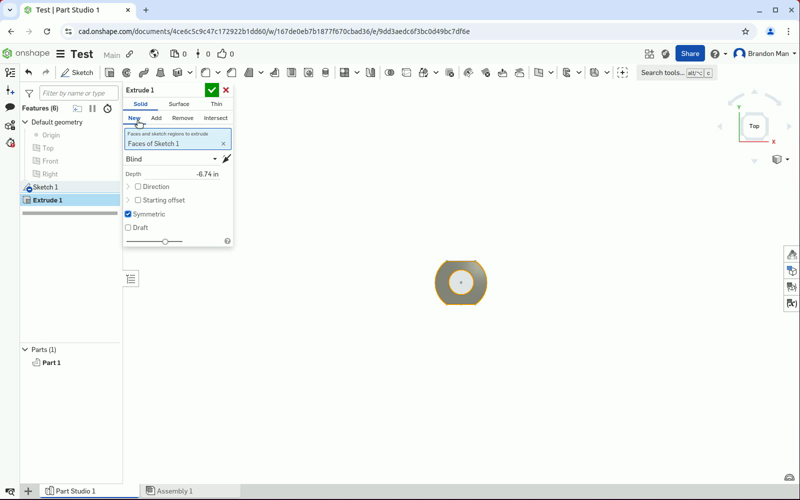
key(enter)
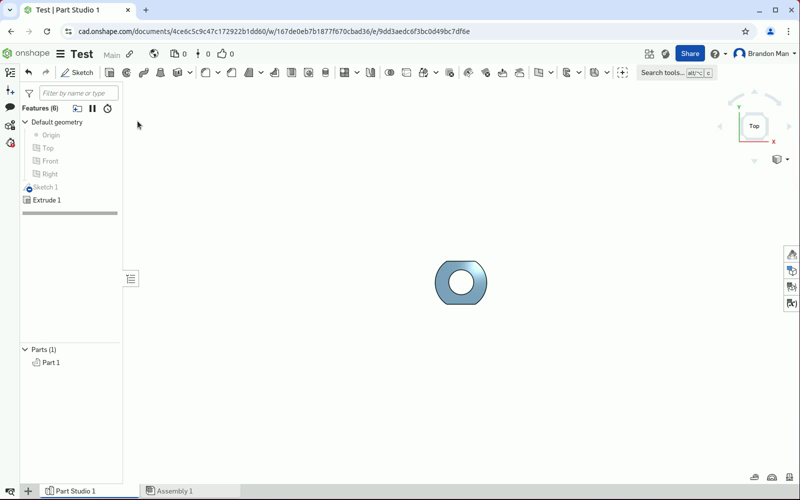
key(shift+h)
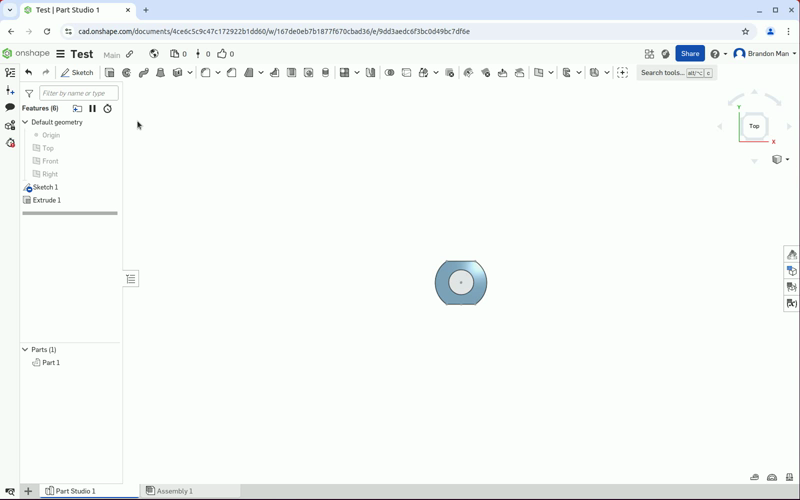
key(shift+h)
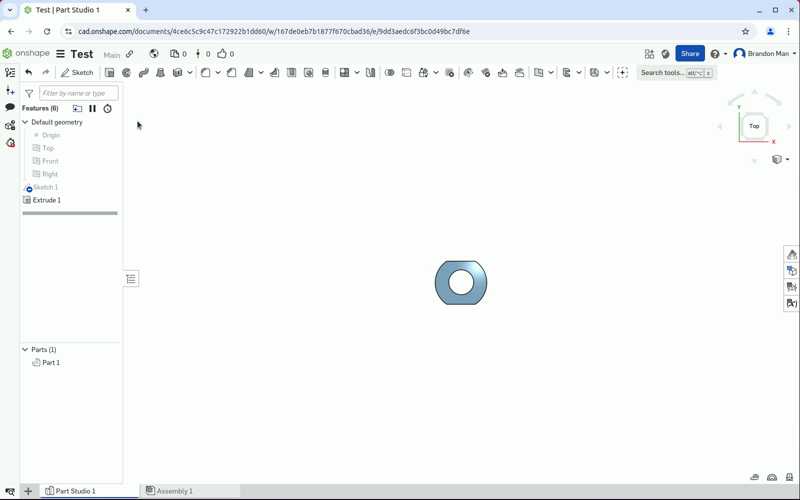
mouse_move(73, 189)
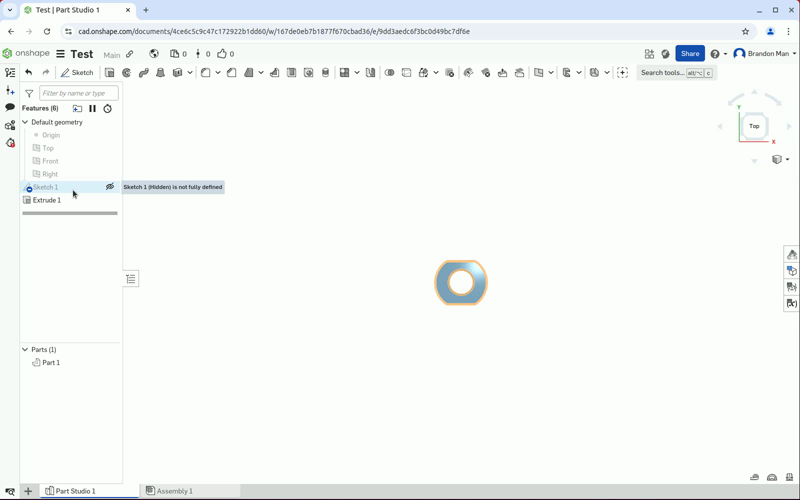
click(73, 189)
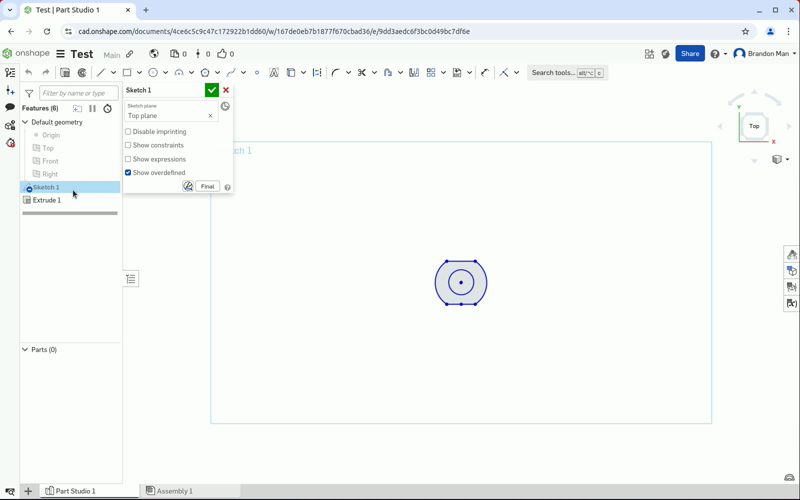
mouse_move(229, 92)
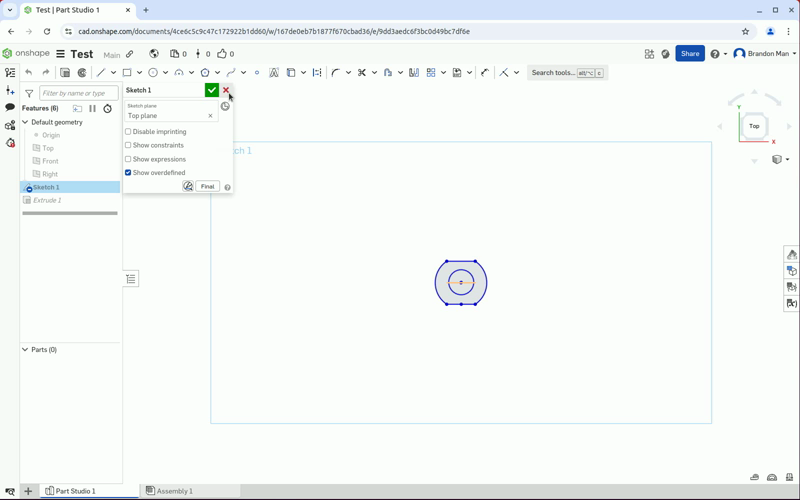
click(229, 92)
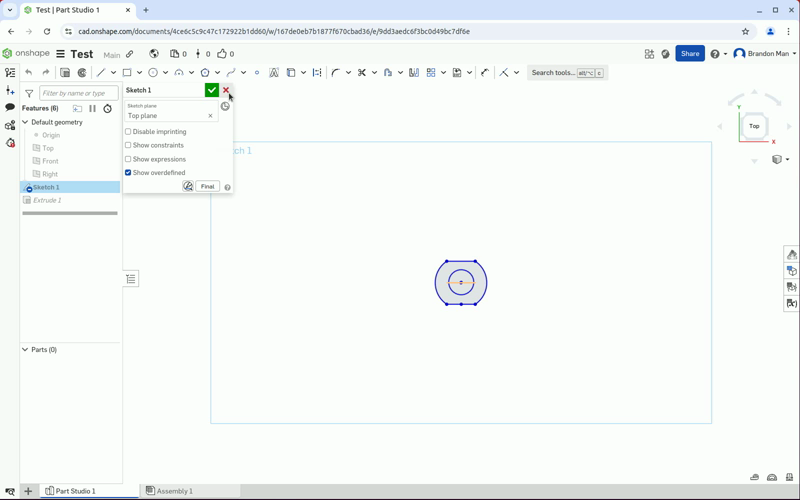
key(shift+s)
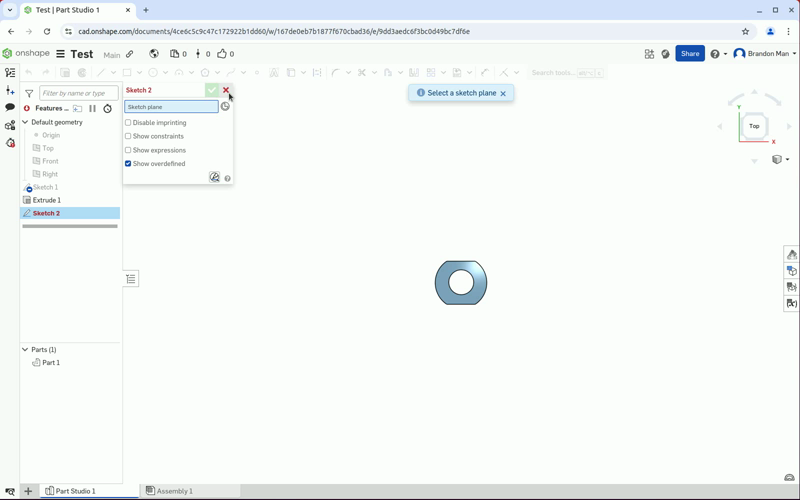
mouse_move(73, 150)
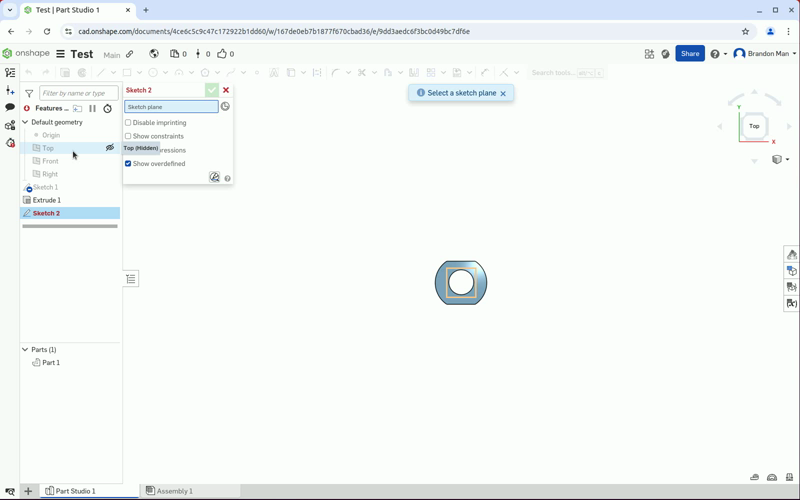
click(73, 150)
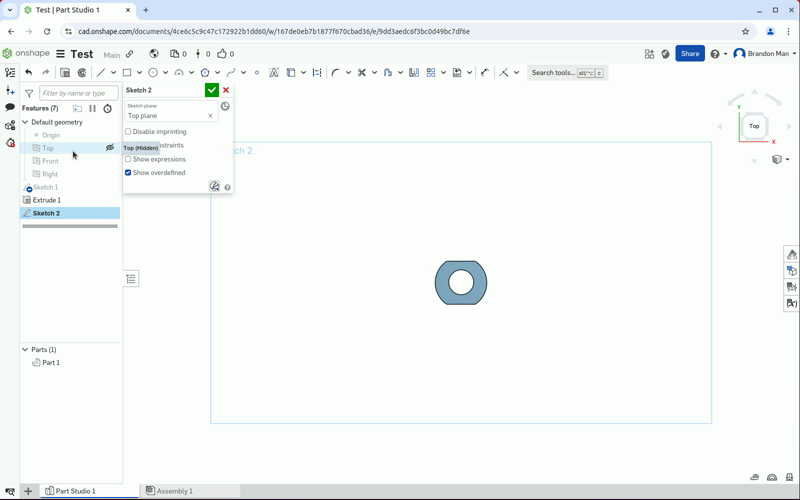
mouse_move(73, 352)
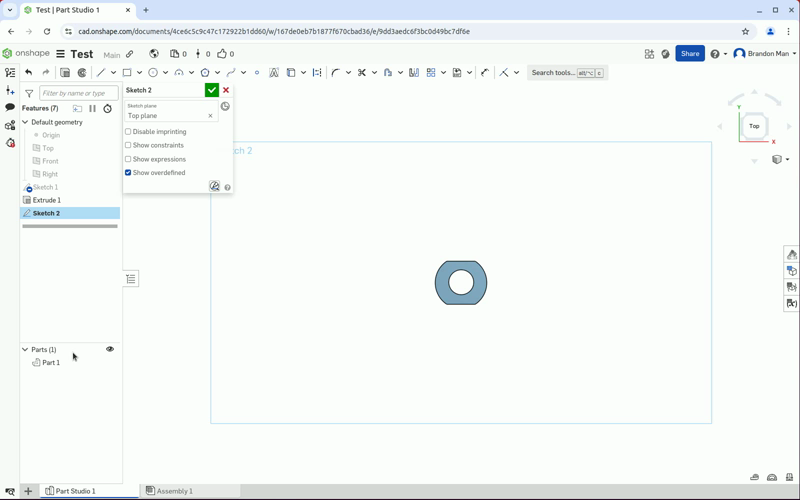
key(y)
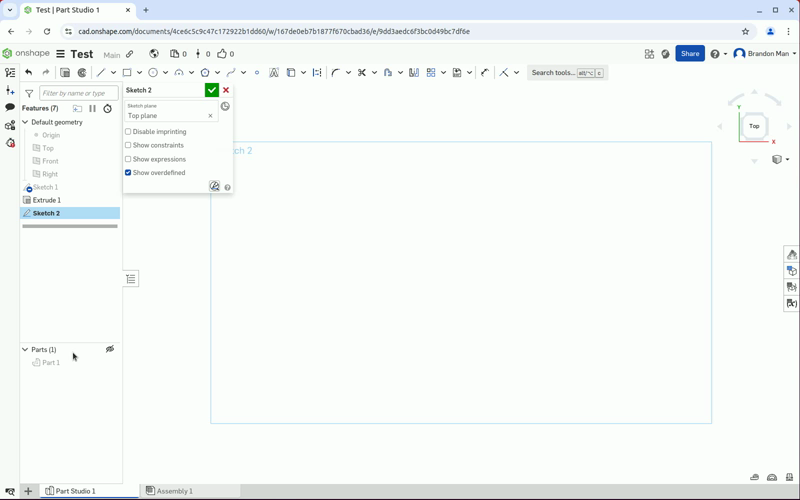
key(l)
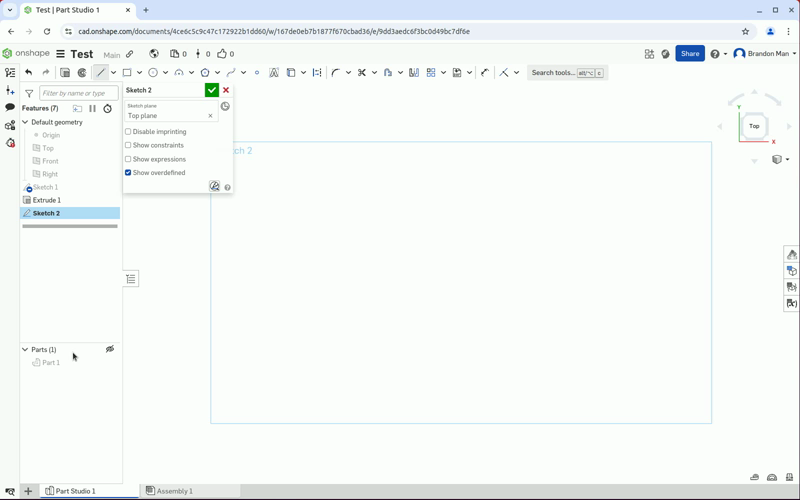
key_down(shift)
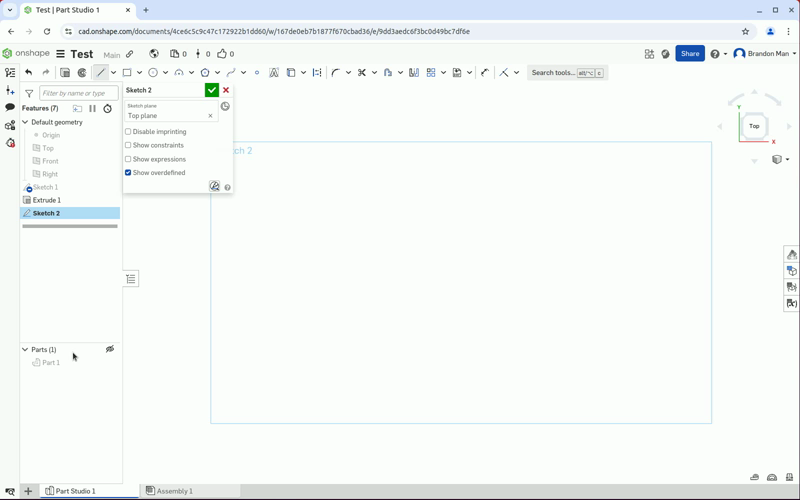
mouse_move(474, 304)
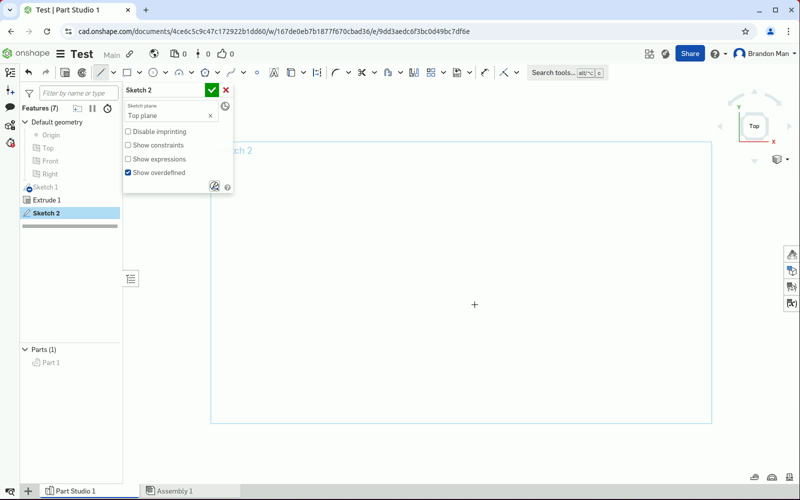
click(474, 304)
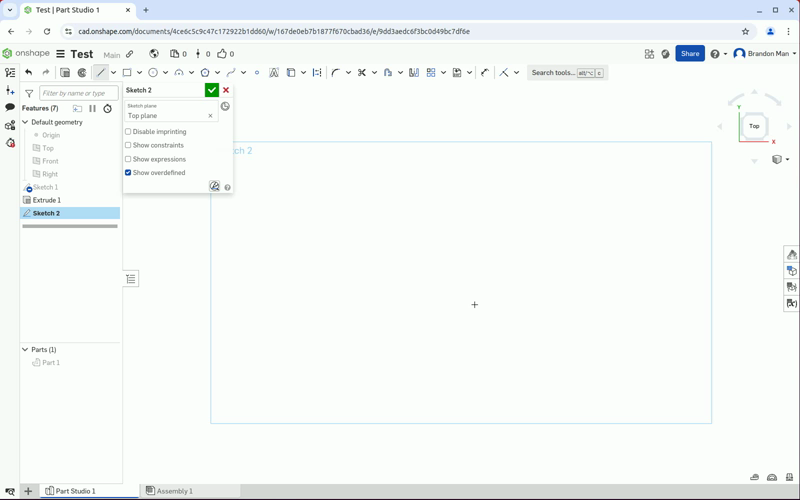
key_up(shift)
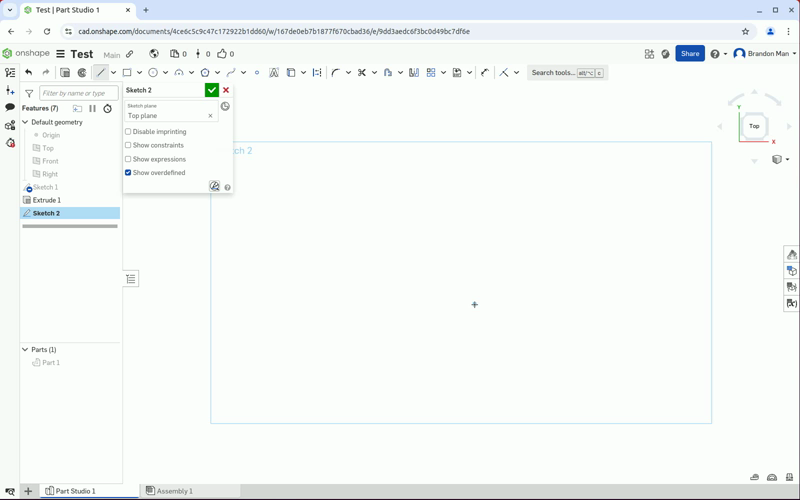
key_down(shift)
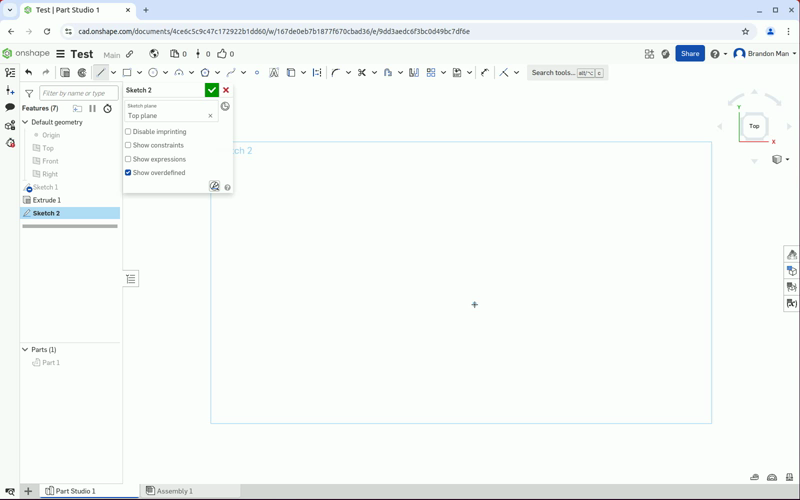
mouse_move(504, 304)
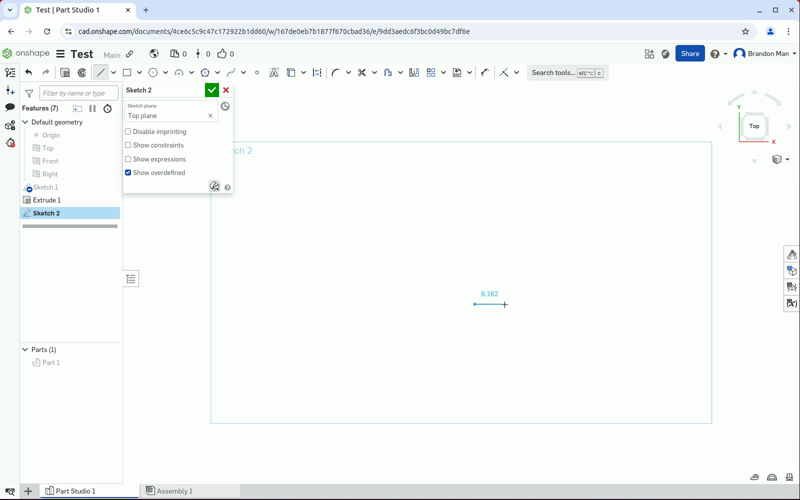
mouse_move(488, 304)
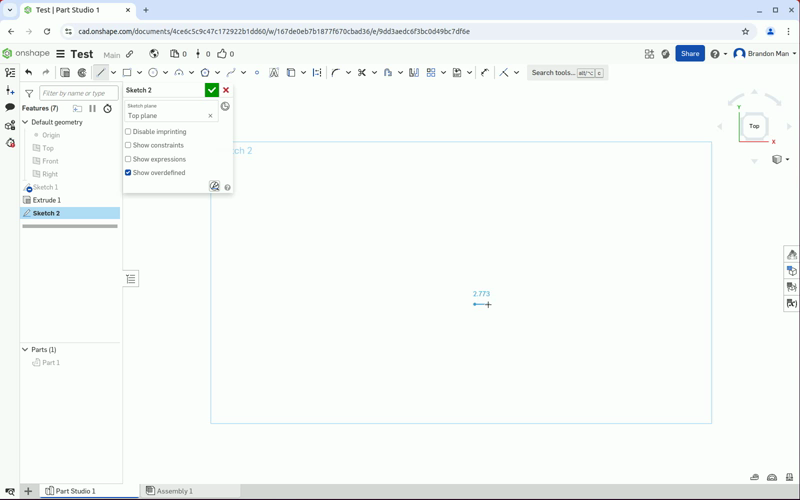
click(488, 304)
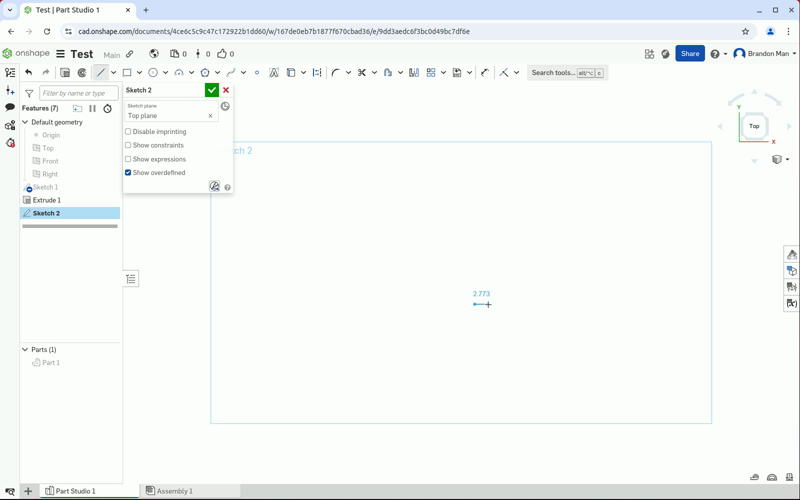
key_up(shift)
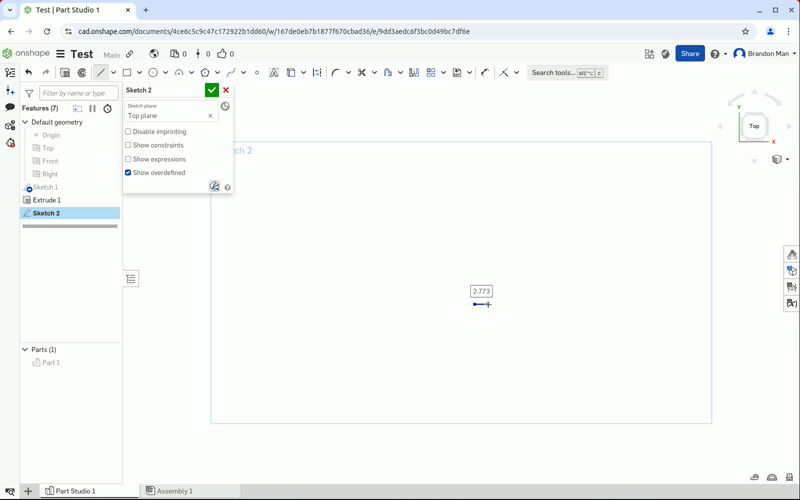
key_down(shift)
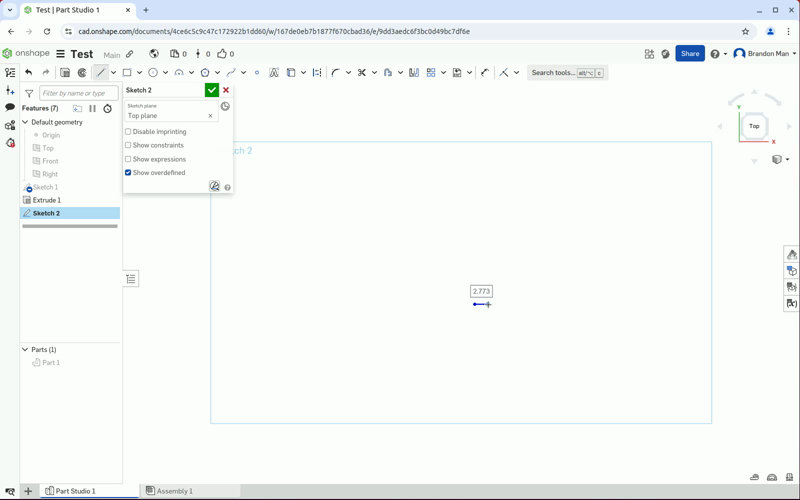
mouse_move(565, 291)
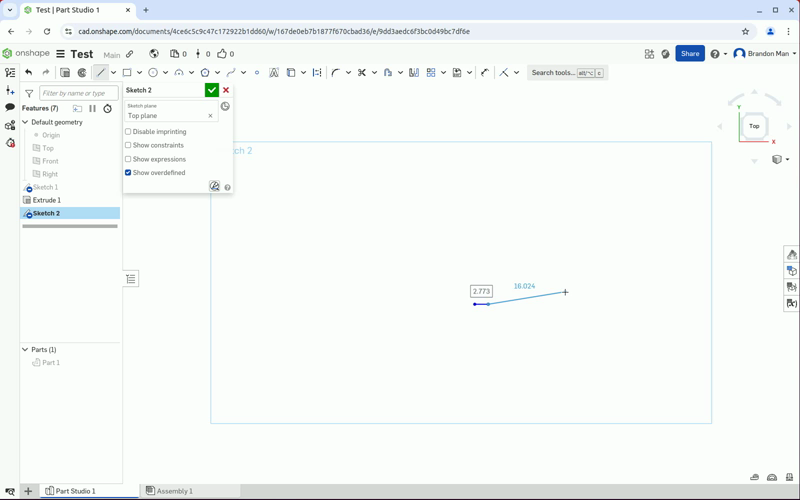
click(565, 291)
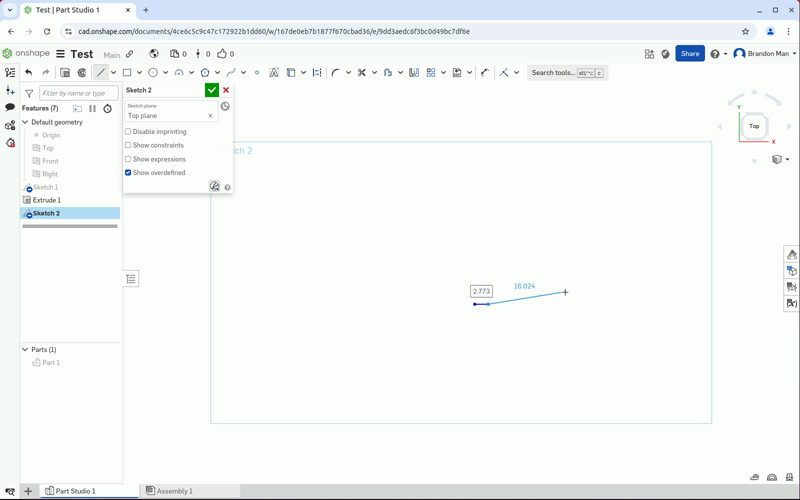
key_up(shift)
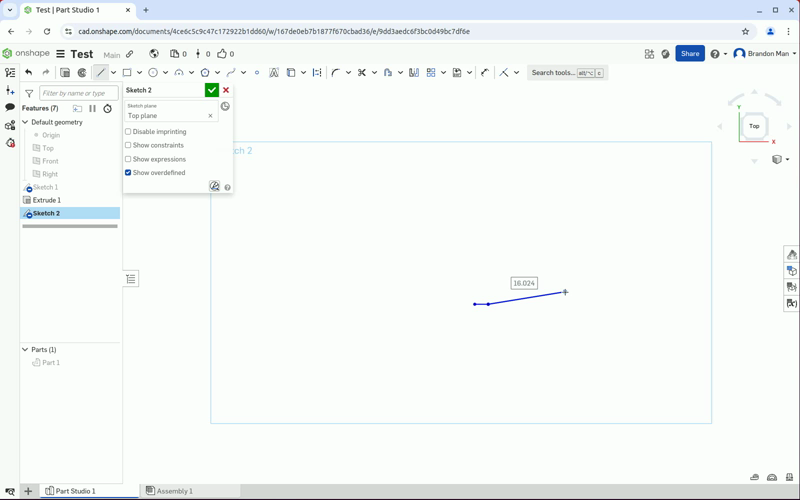
key(esc)
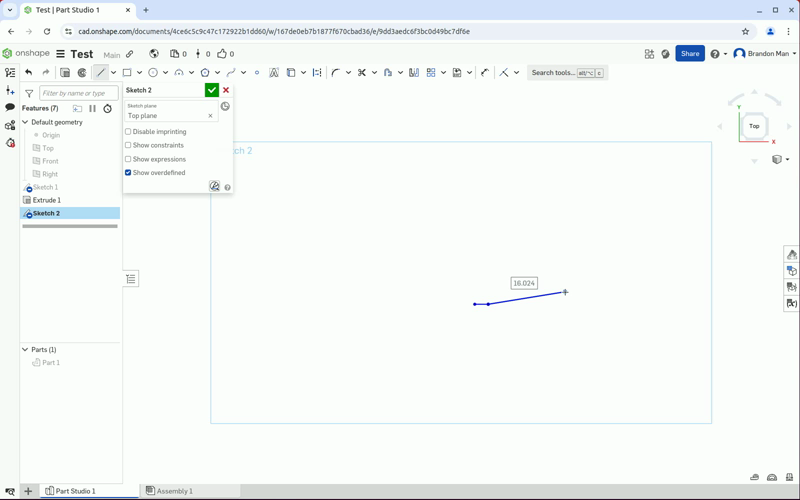
key(a)
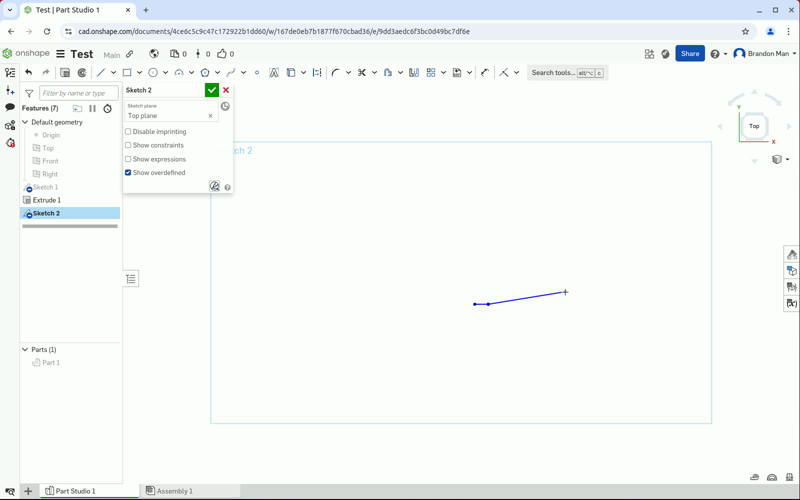
mouse_move(565, 291)
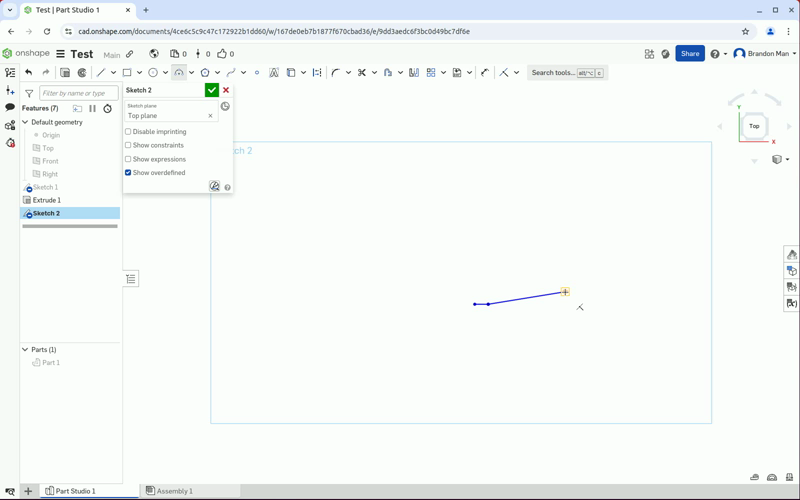
click(565, 291)
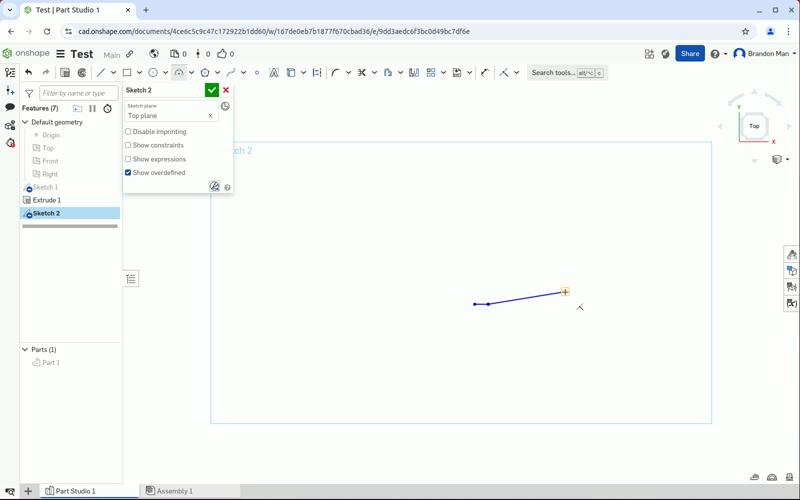
key_down(shift)
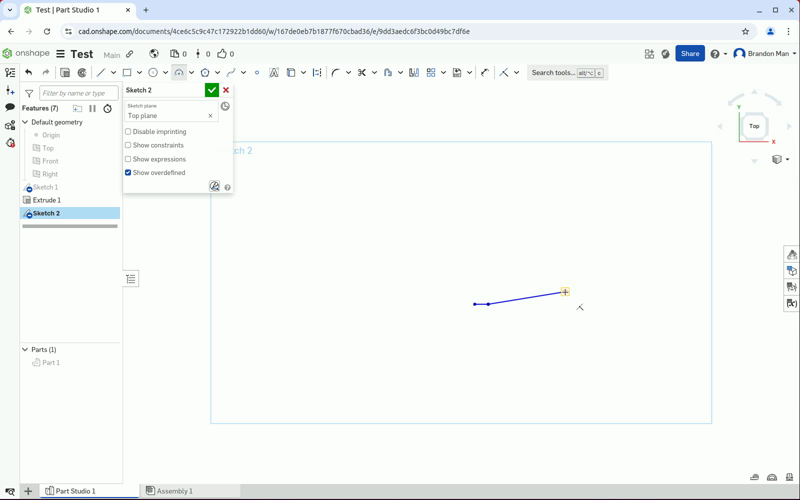
mouse_move(565, 275)
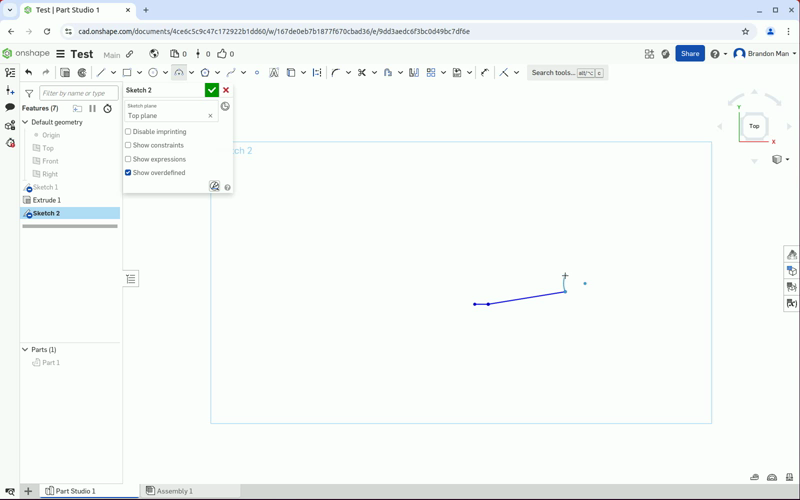
click(565, 275)
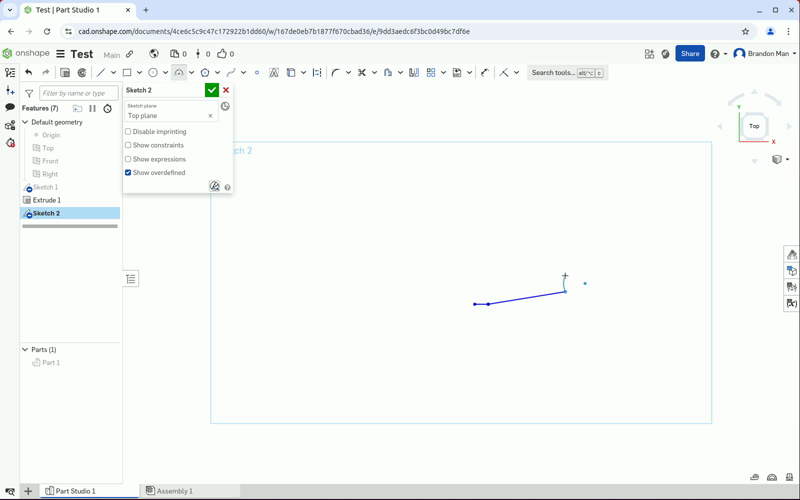
mouse_move(573, 283)
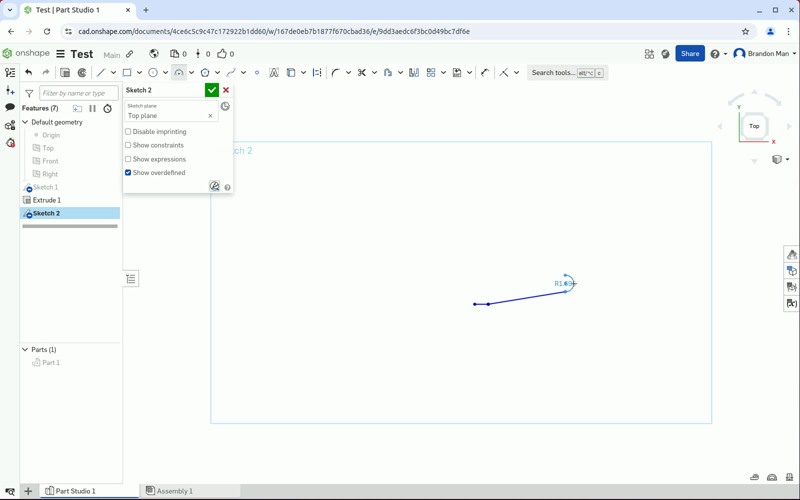
click(573, 283)
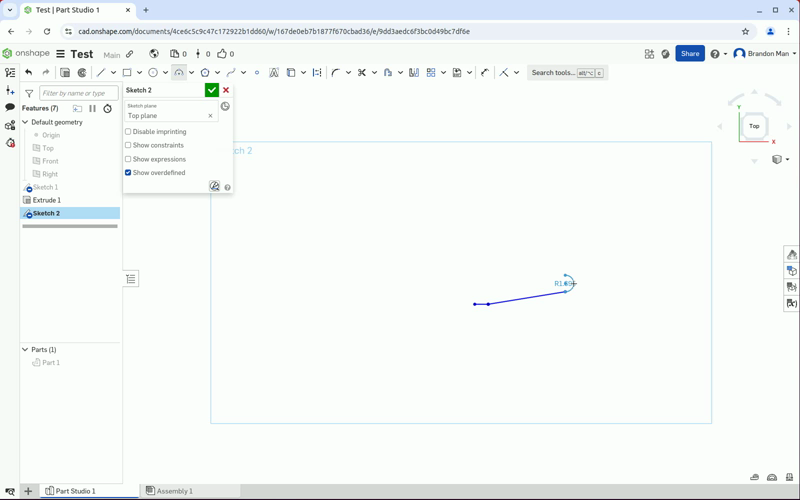
key_up(shift)
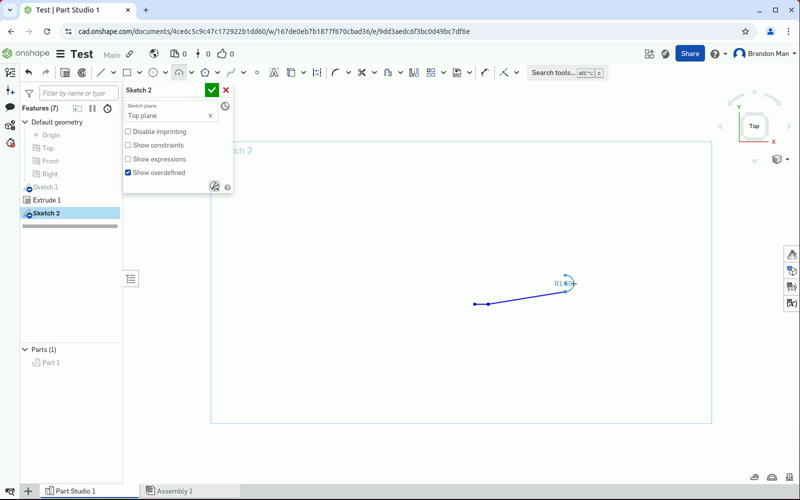
key(esc)
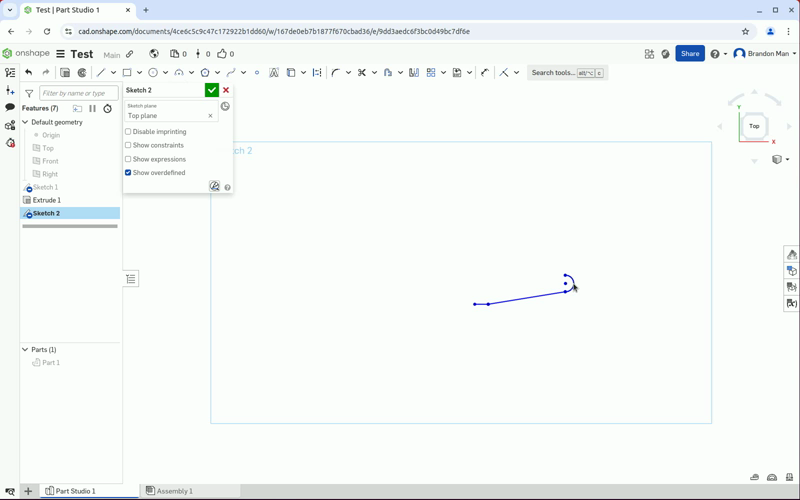
key(l)
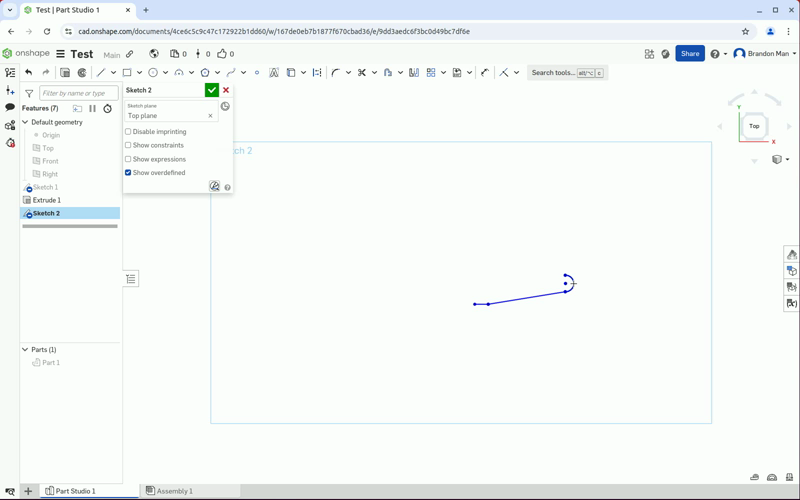
mouse_move(565, 275)
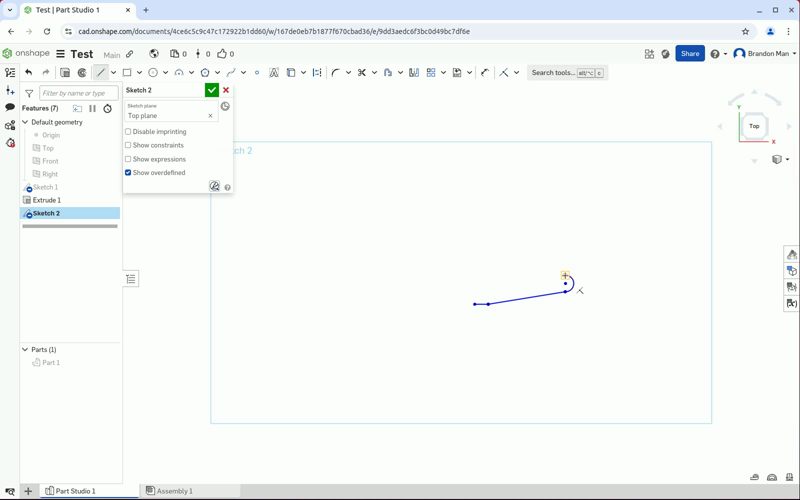
click(565, 275)
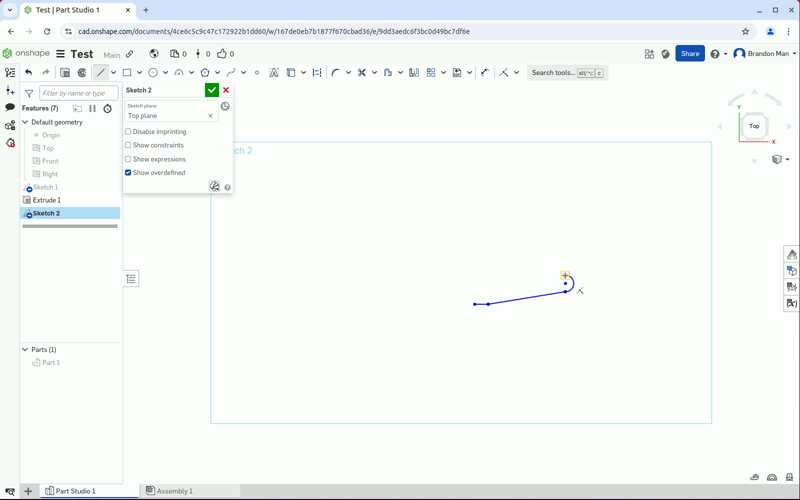
key_down(shift)
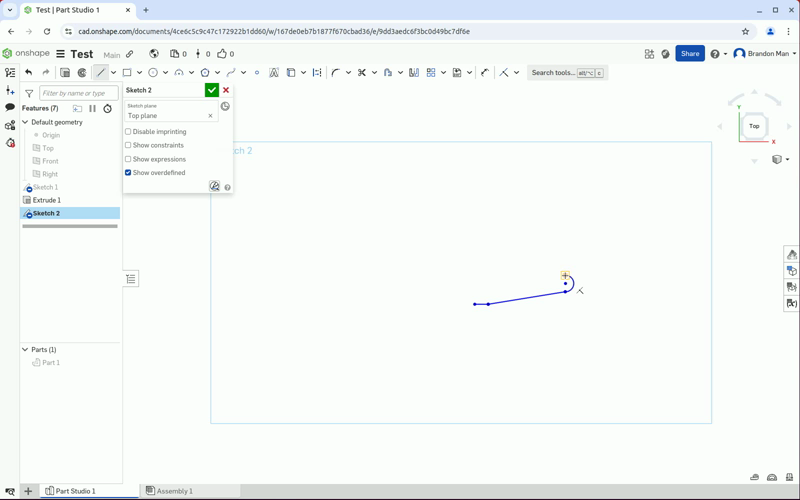
mouse_move(487, 262)
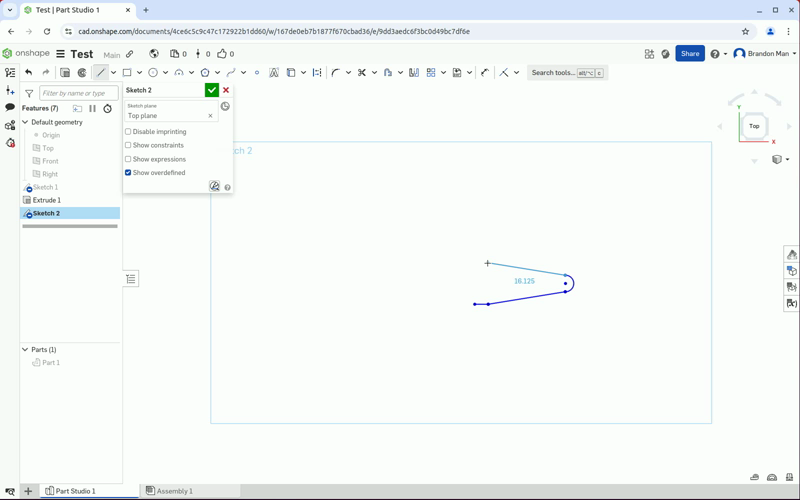
click(487, 262)
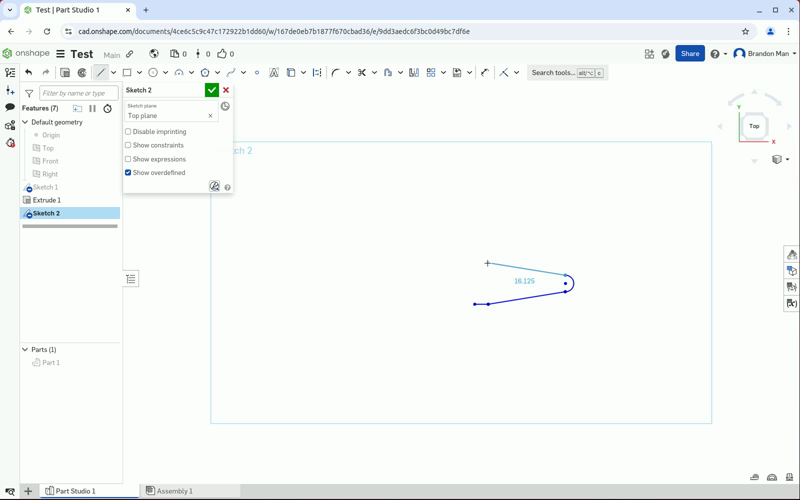
key_up(shift)
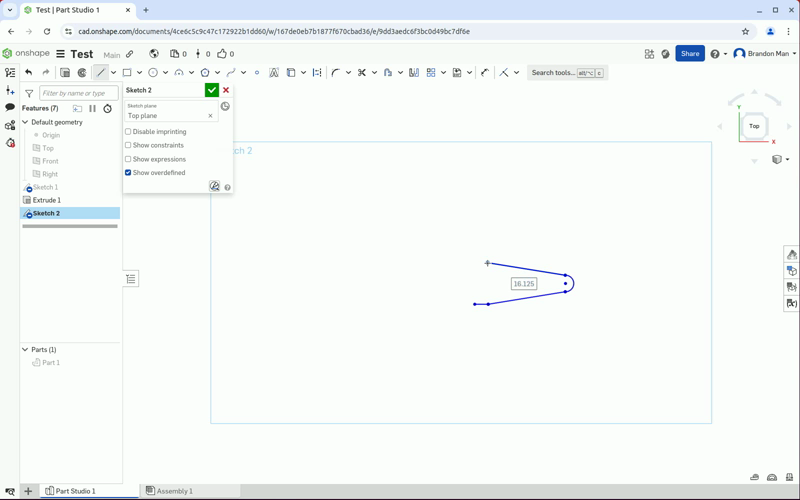
key_down(shift)
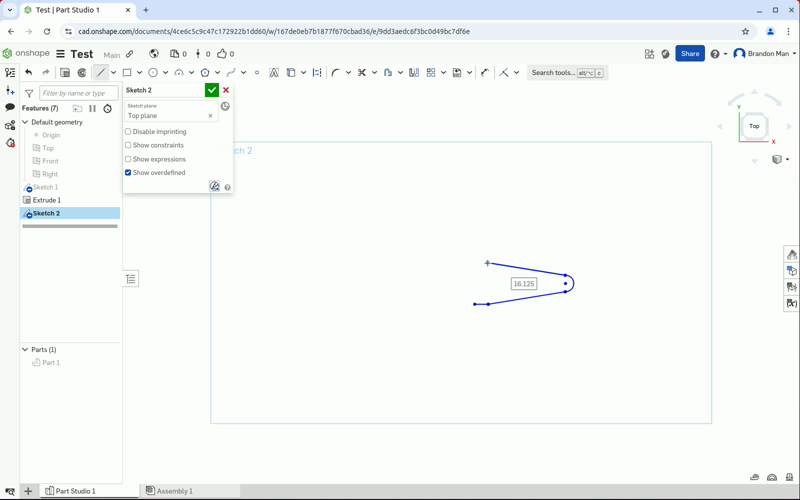
mouse_move(517, 262)
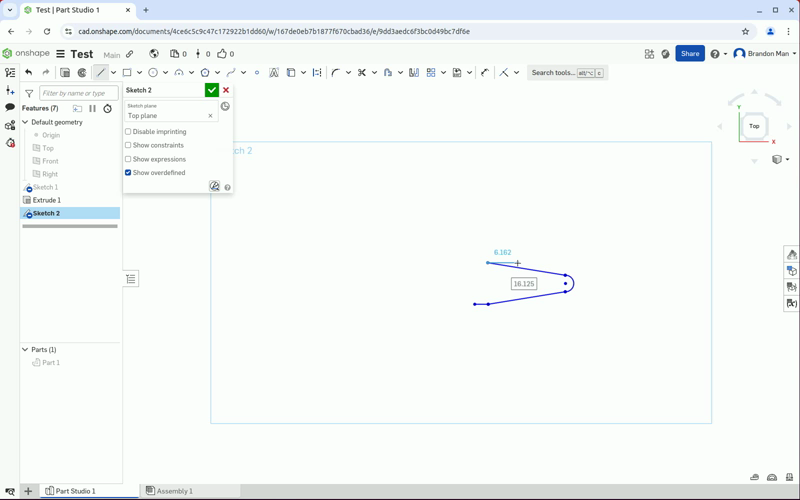
mouse_move(474, 262)
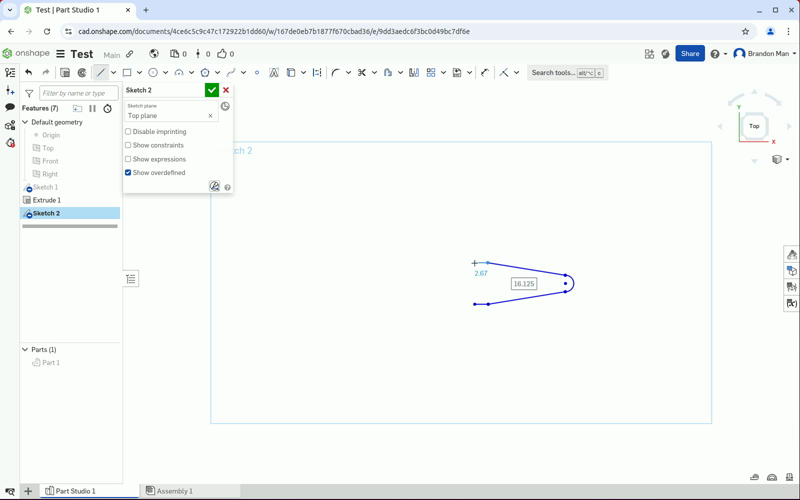
click(474, 262)
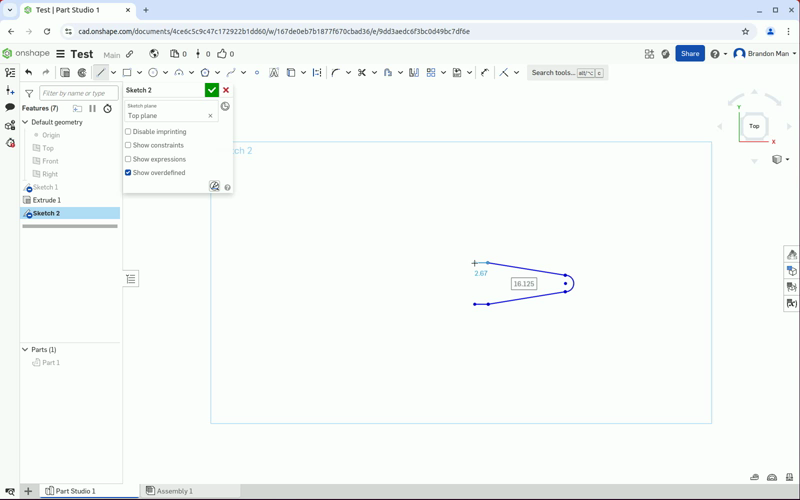
key_up(shift)
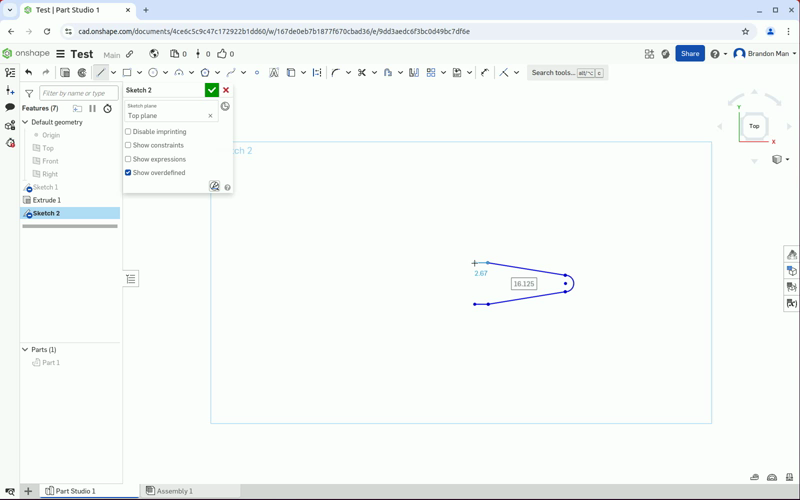
key(esc)
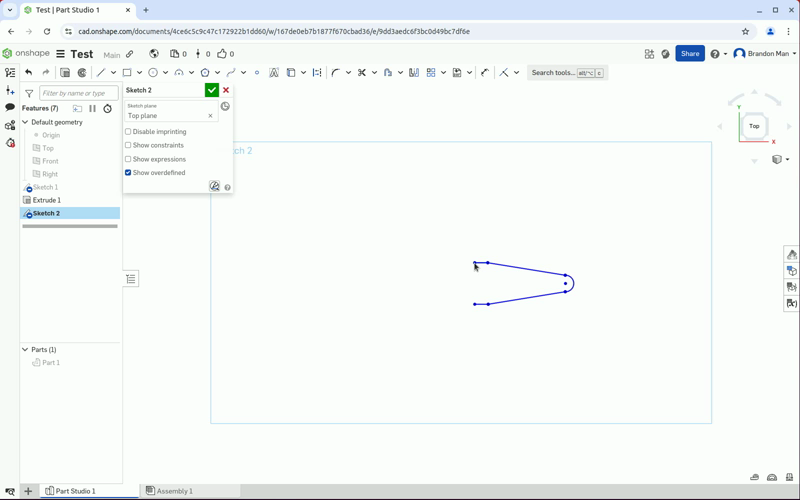
key(a)
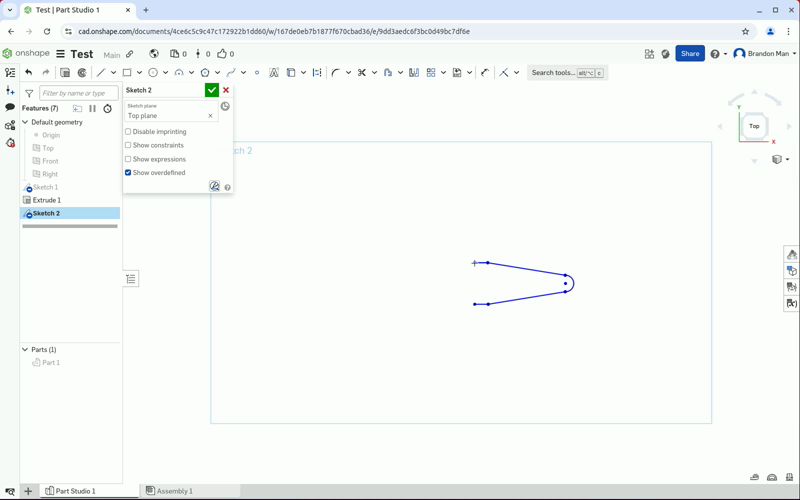
mouse_move(474, 262)
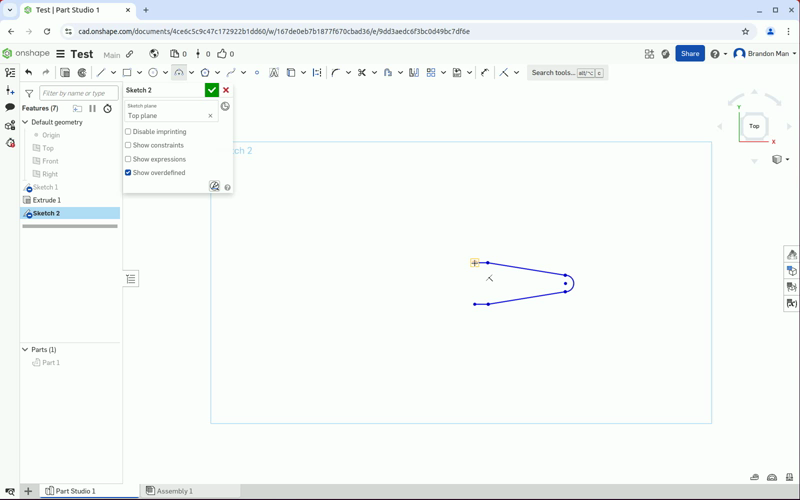
click(474, 262)
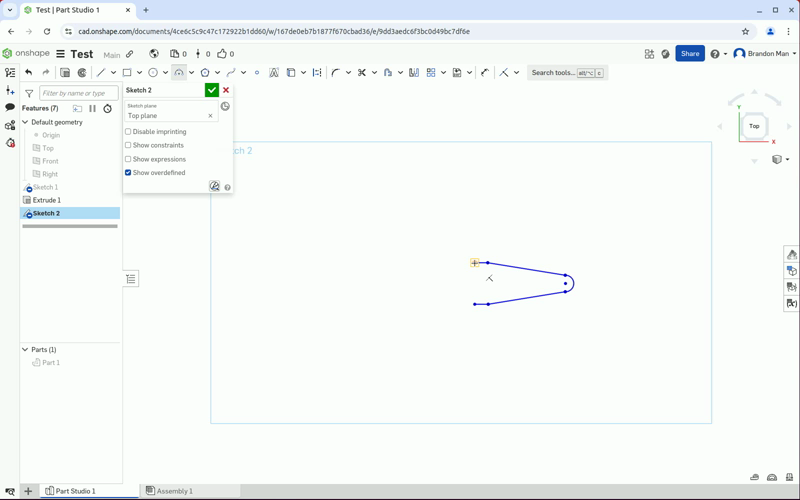
mouse_move(474, 304)
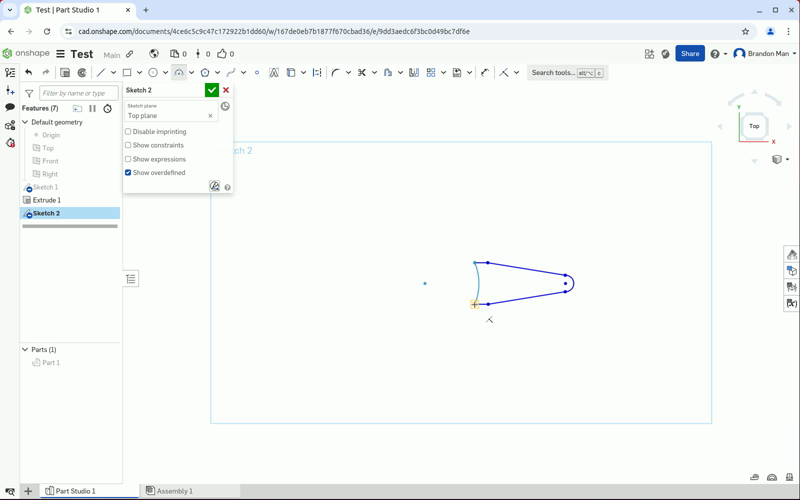
click(474, 304)
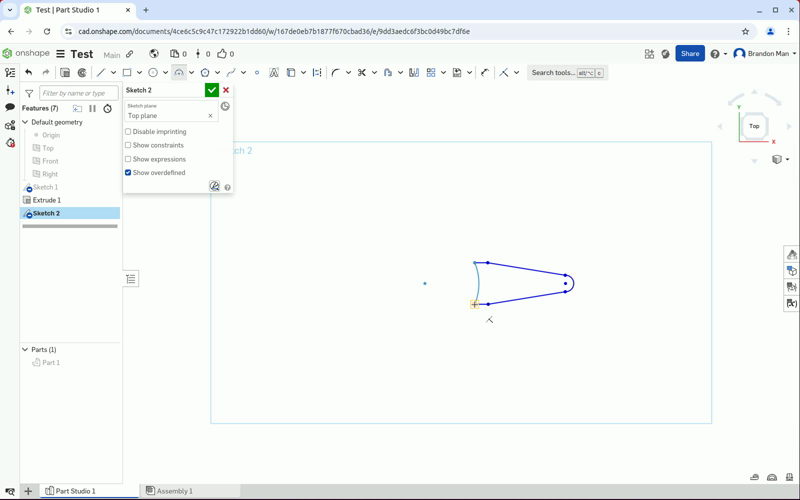
key_down(shift)
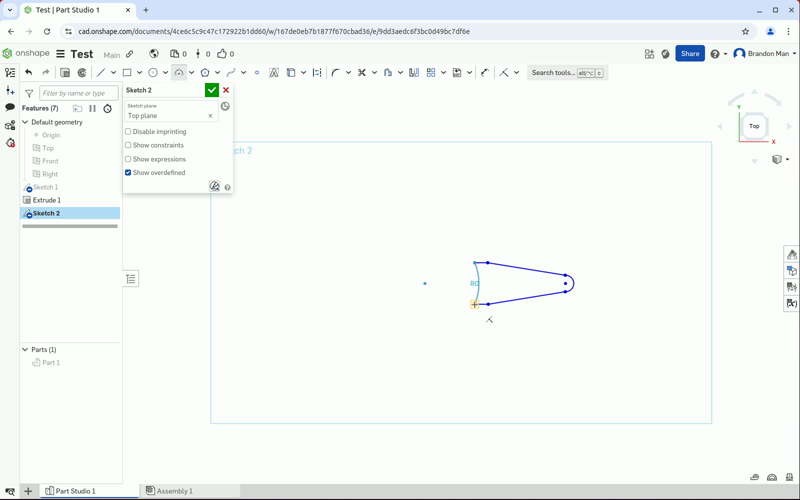
mouse_move(486, 283)
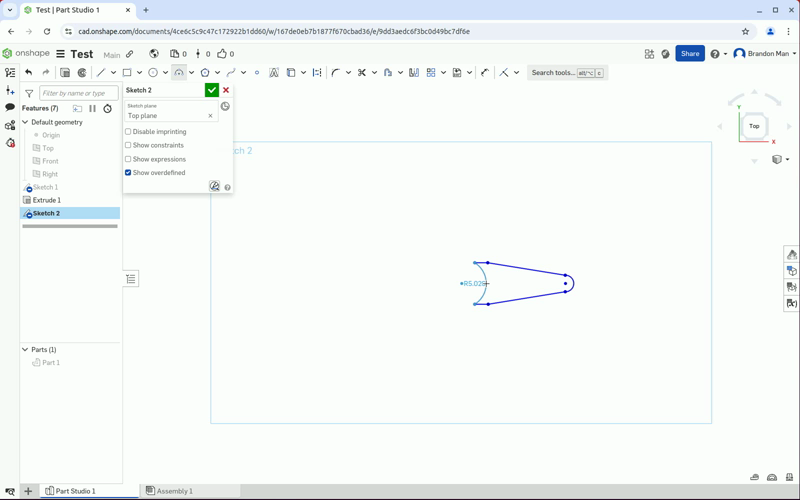
click(486, 283)
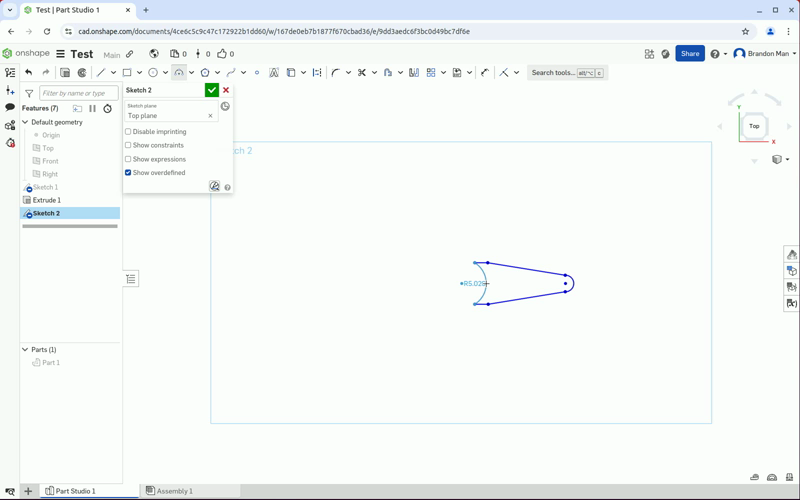
key_up(shift)
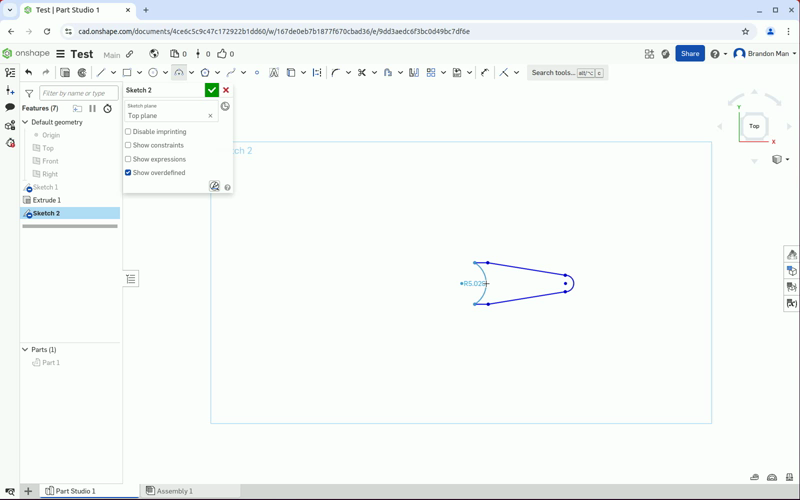
key(esc)
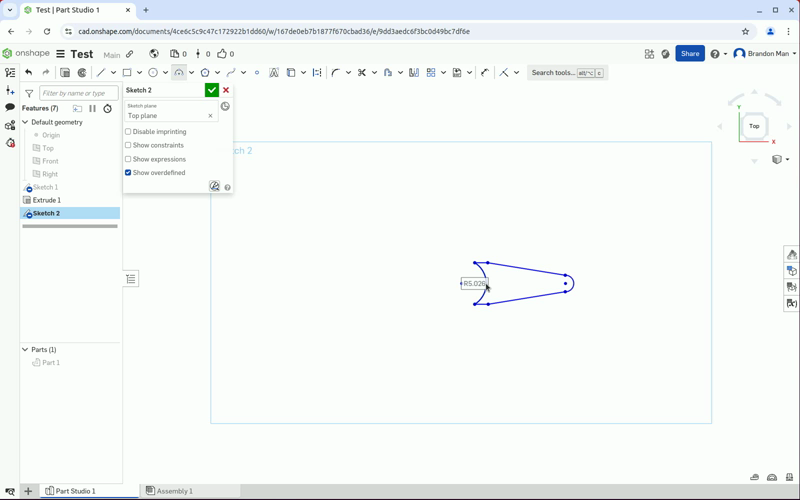
key(c)
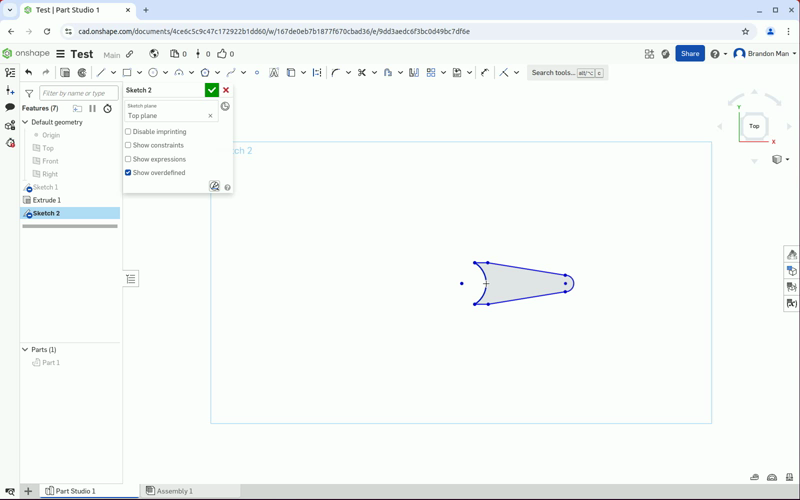
key_down(shift)
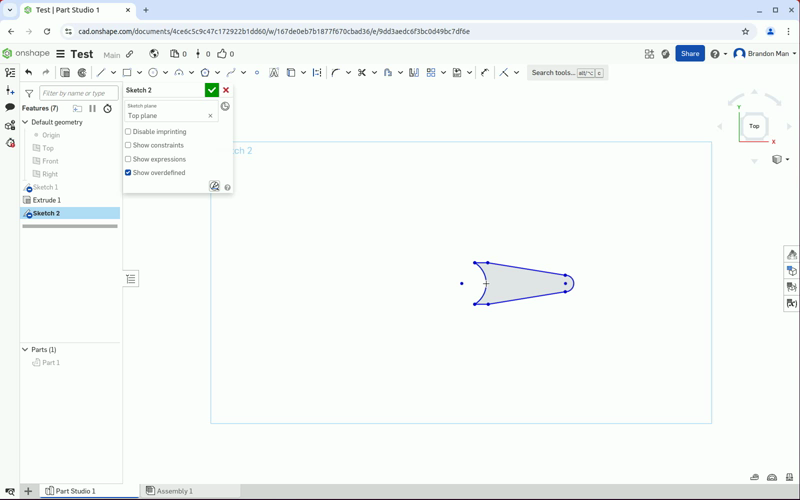
mouse_move(507, 283)
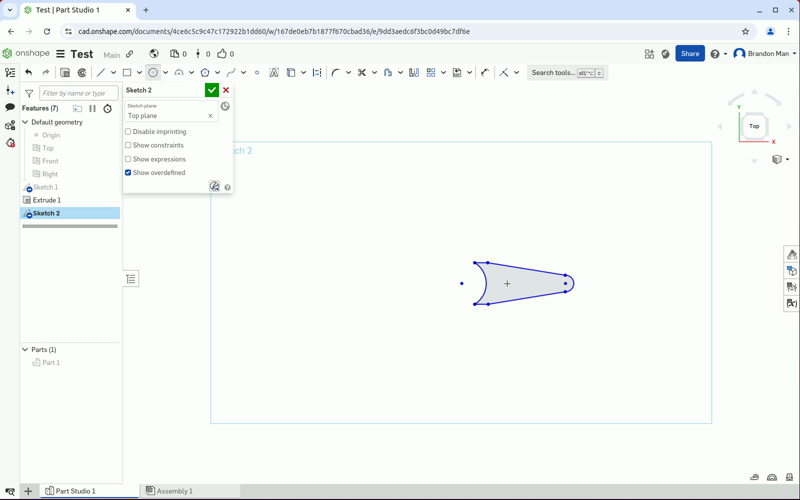
click(507, 283)
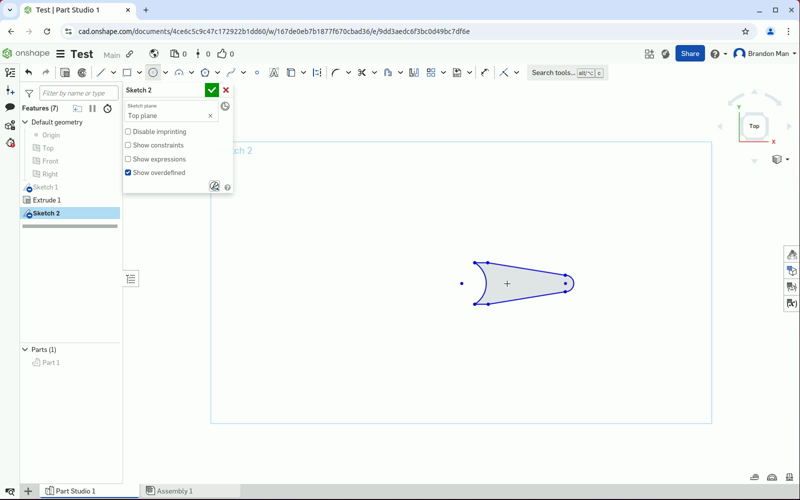
key_up(shift)
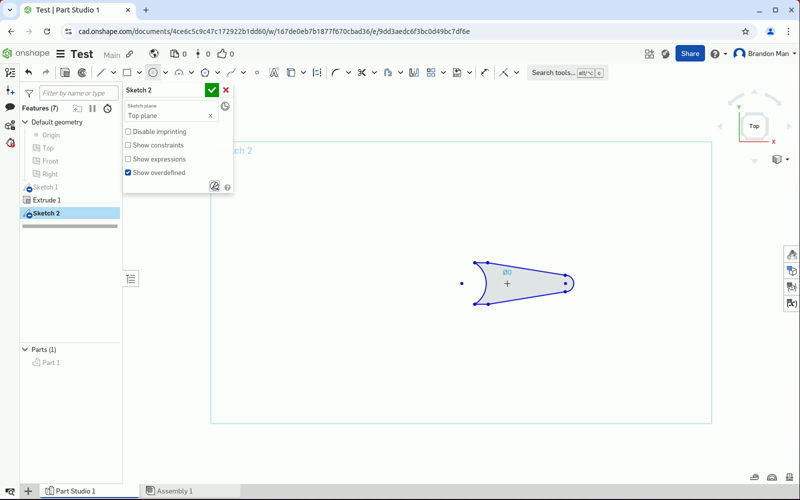
mouse_move(509, 283)
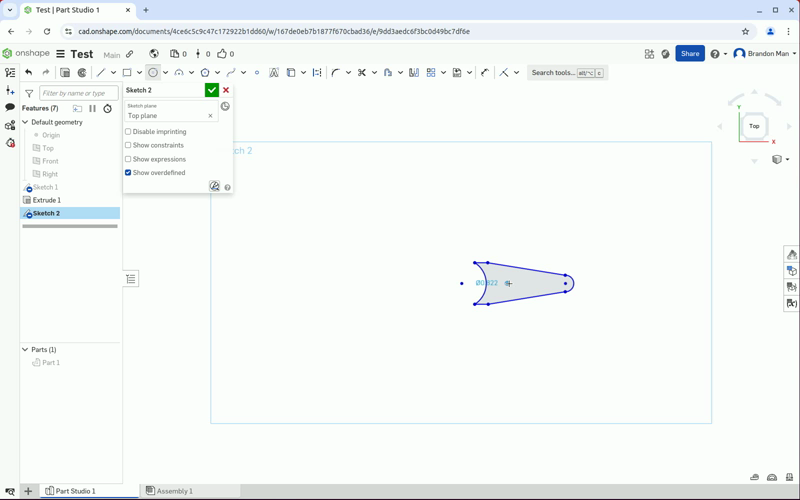
scroll(6)
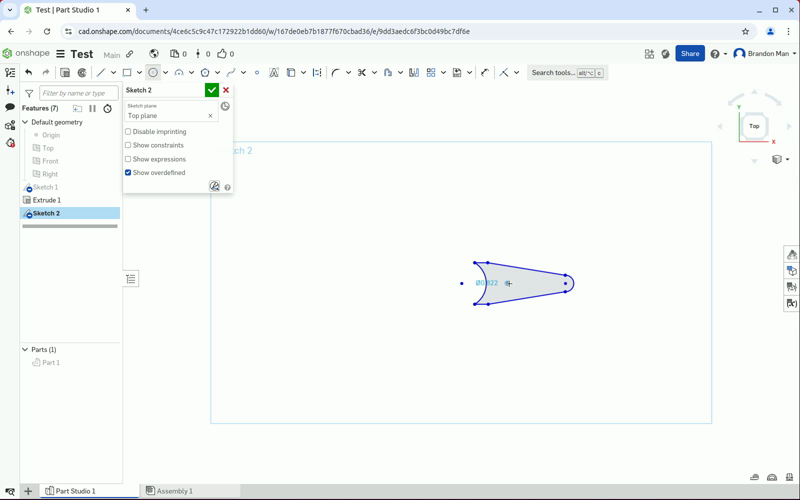
scroll(6)
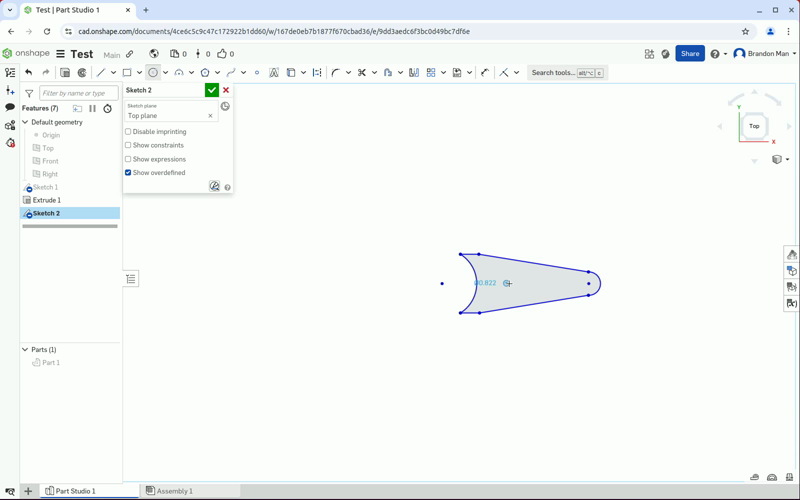
scroll(6)
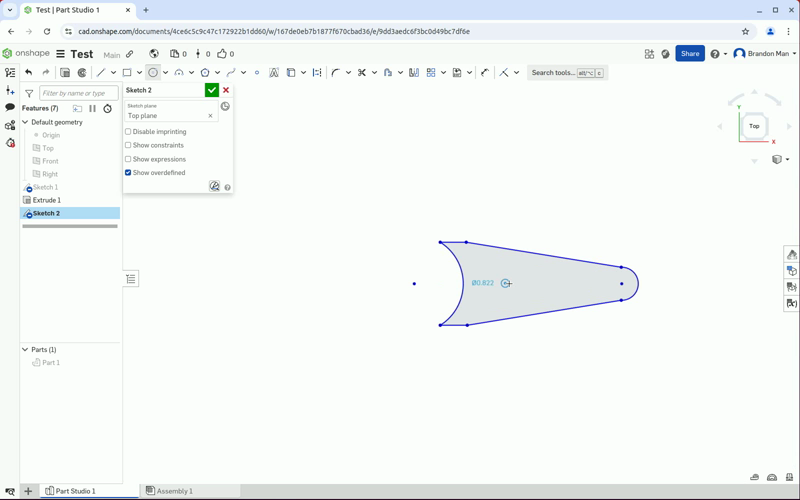
scroll(6)
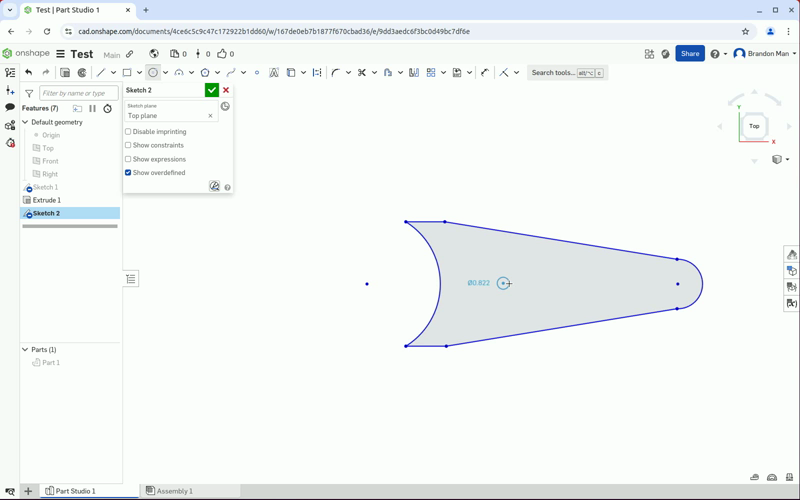
scroll(6)
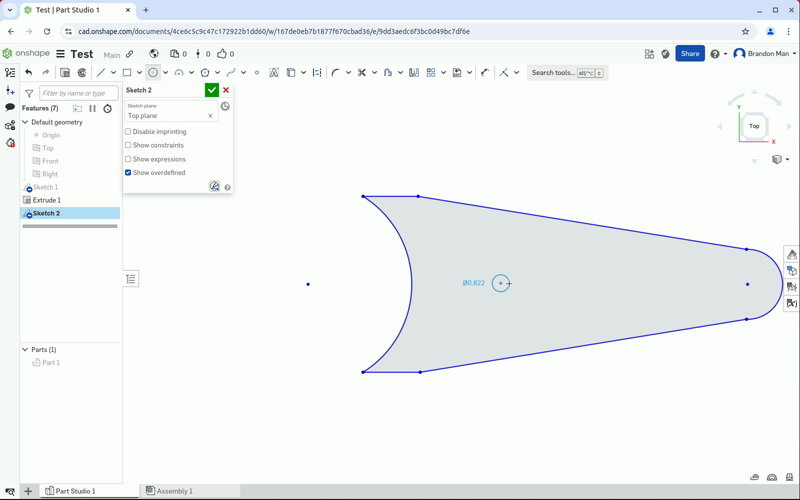
scroll(6)
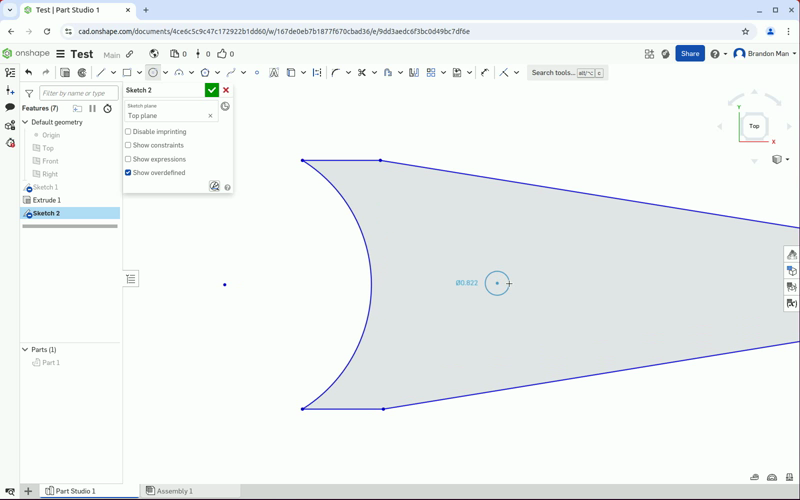
scroll(6)
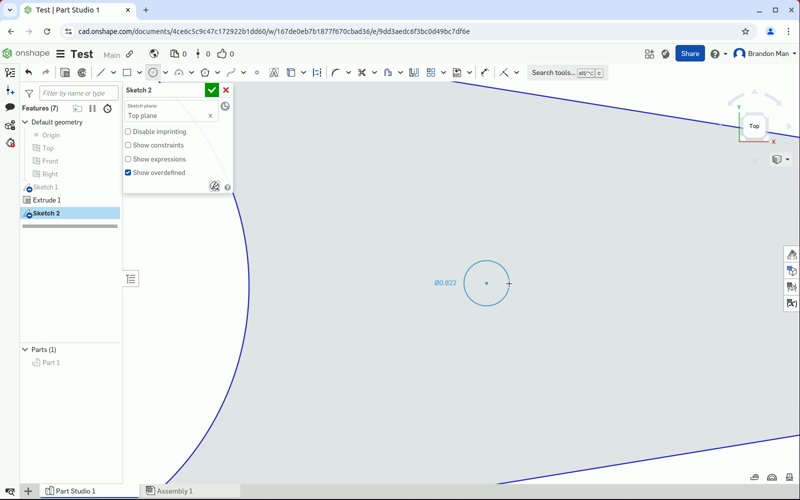
click(509, 283)
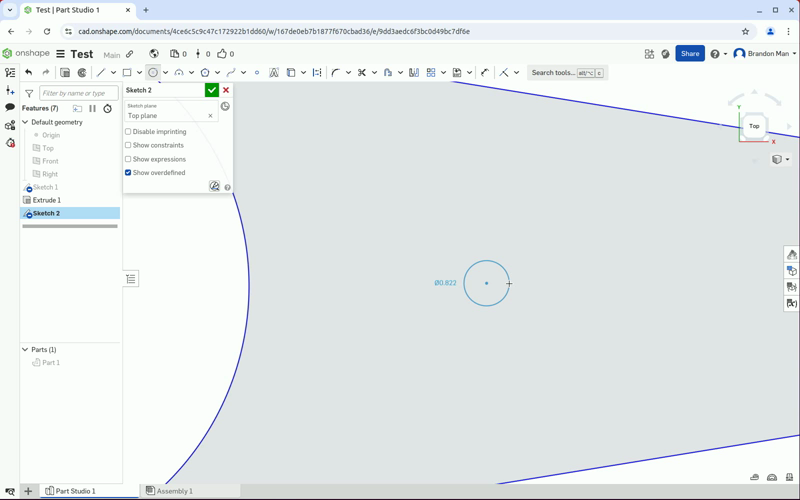
scroll(-6)
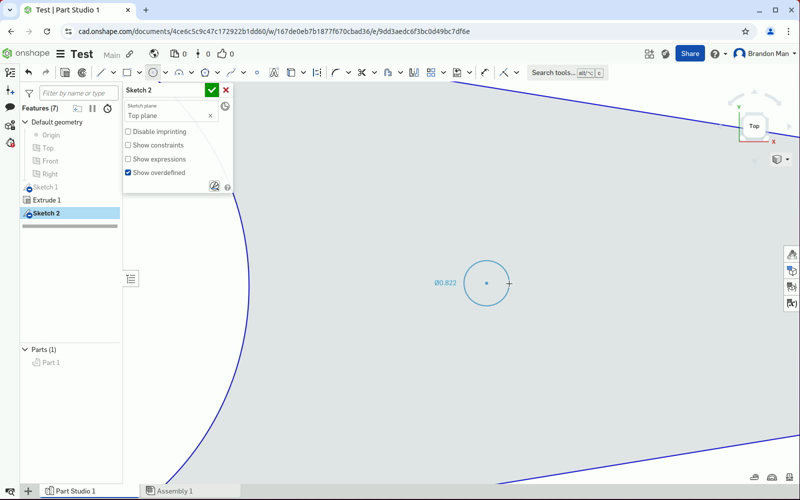
scroll(-6)
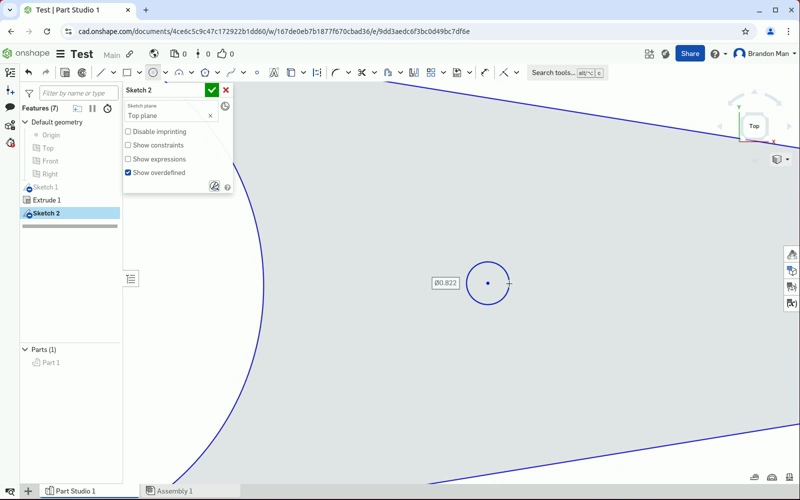
scroll(-6)
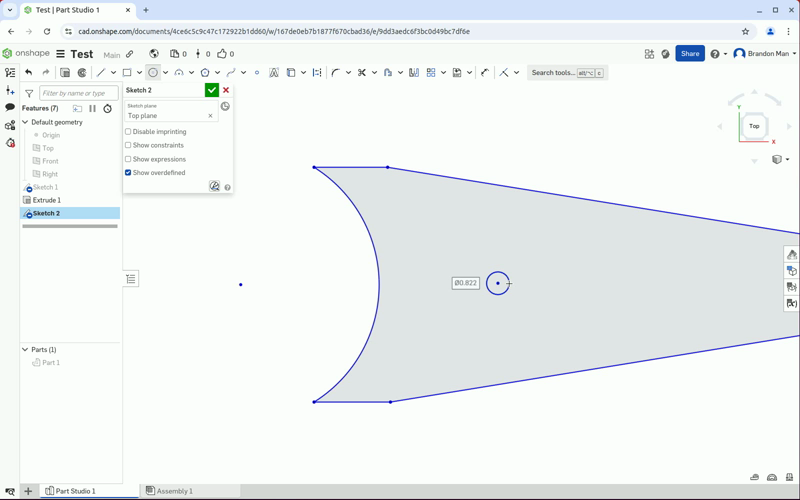
scroll(-6)
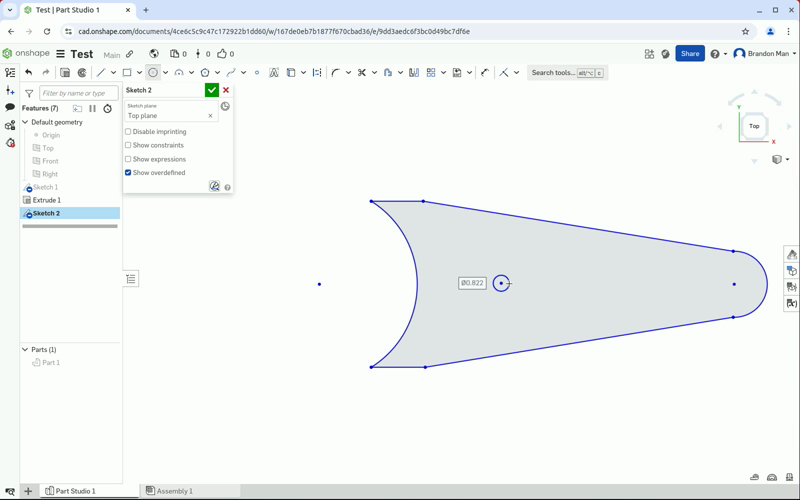
scroll(-6)
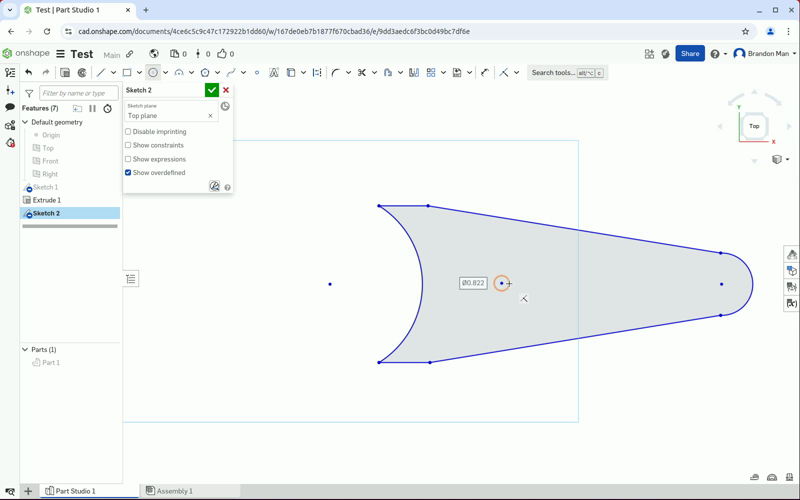
scroll(-6)
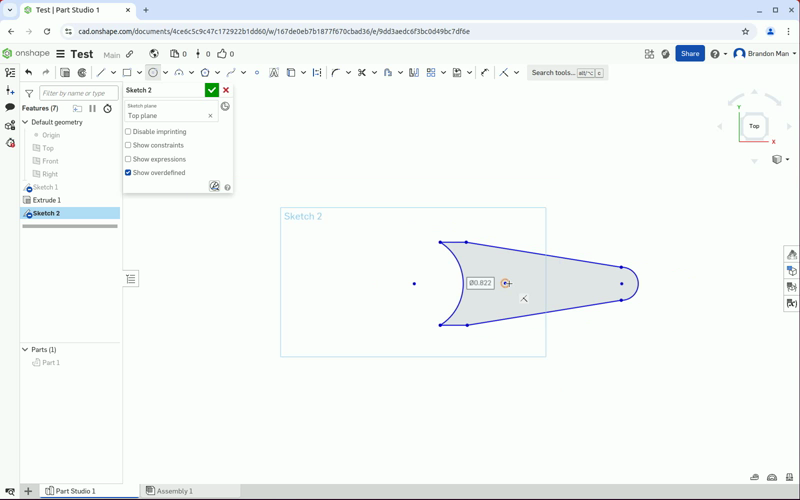
scroll(-6)
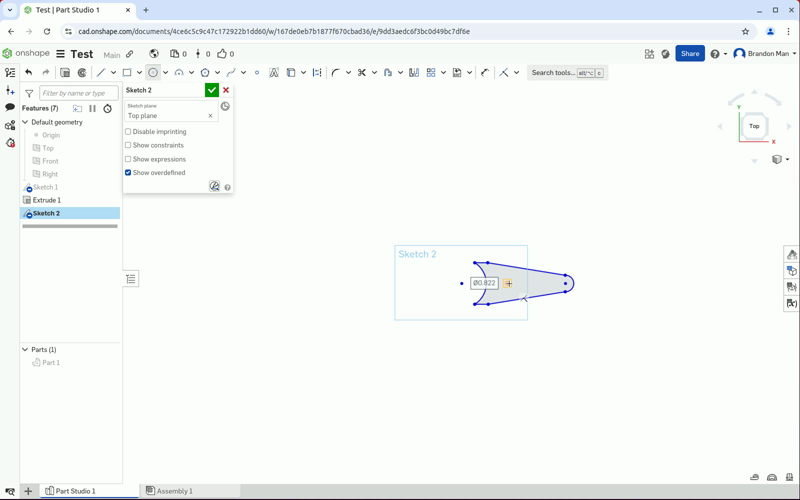
key(esc)
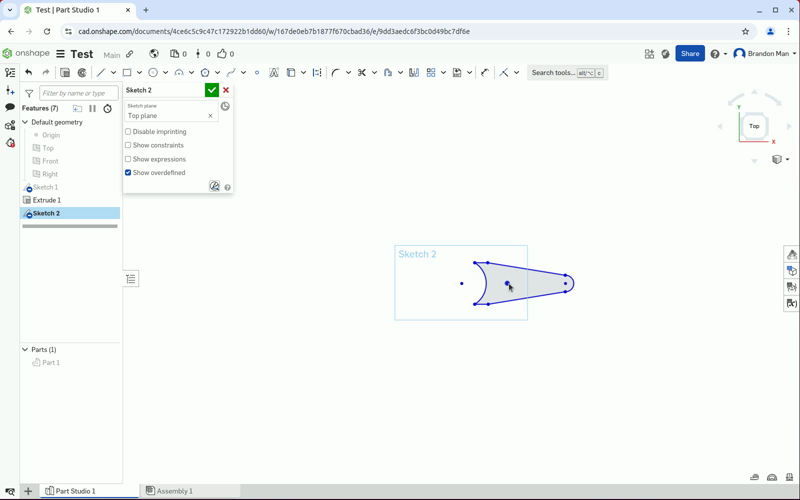
key(c)
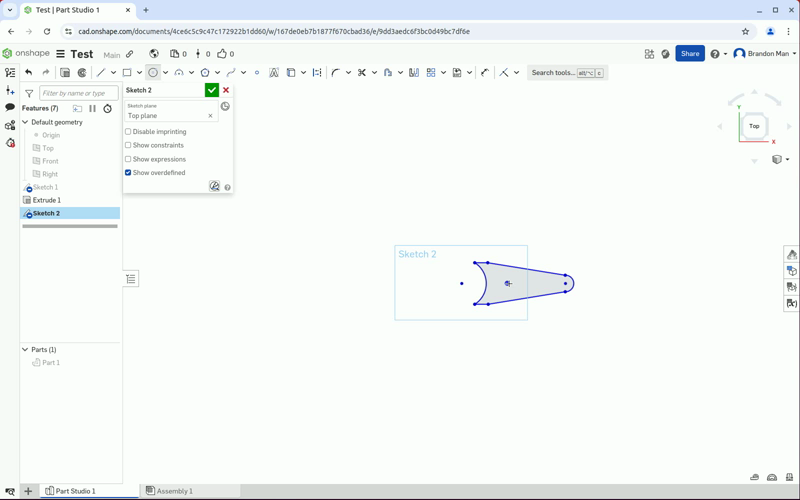
key_down(shift)
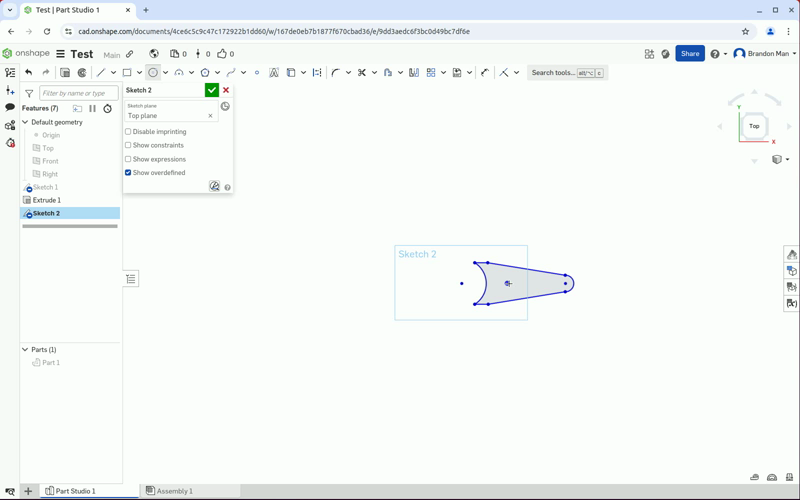
mouse_move(521, 283)
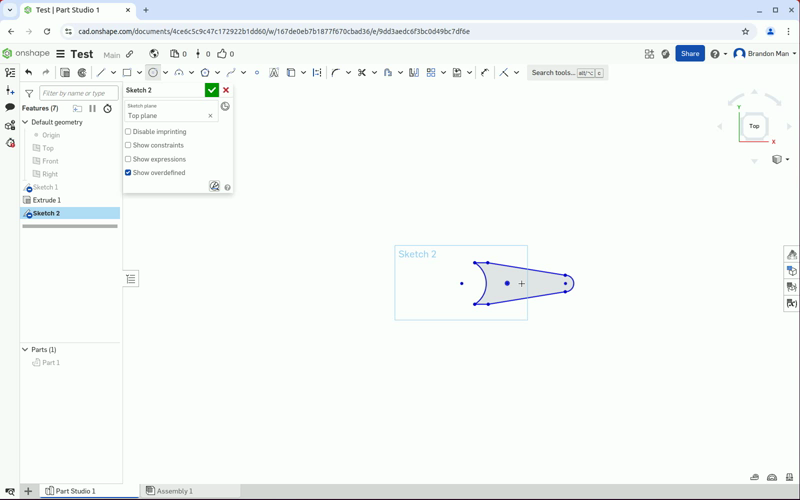
click(521, 283)
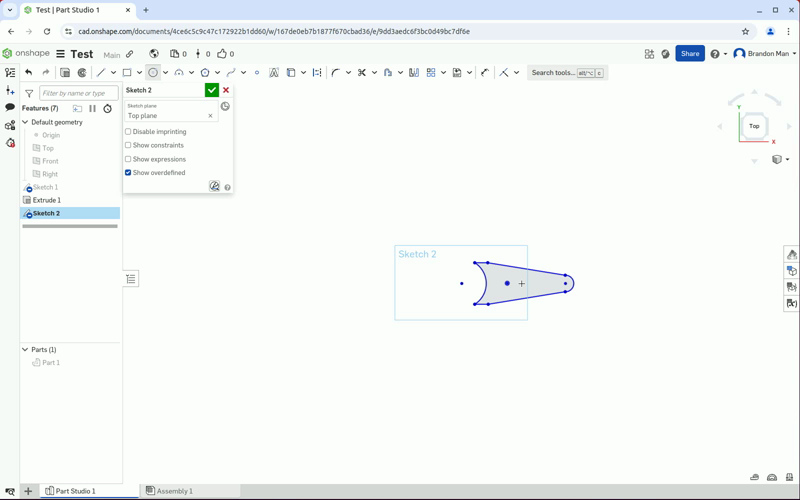
key_up(shift)
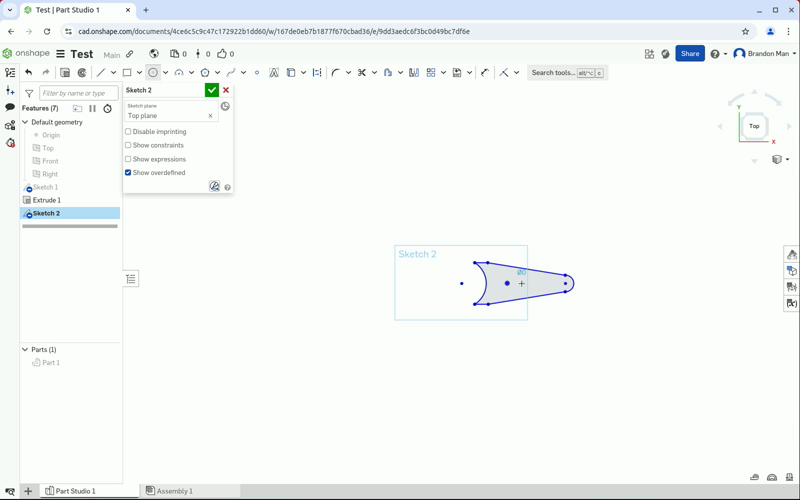
mouse_move(523, 283)
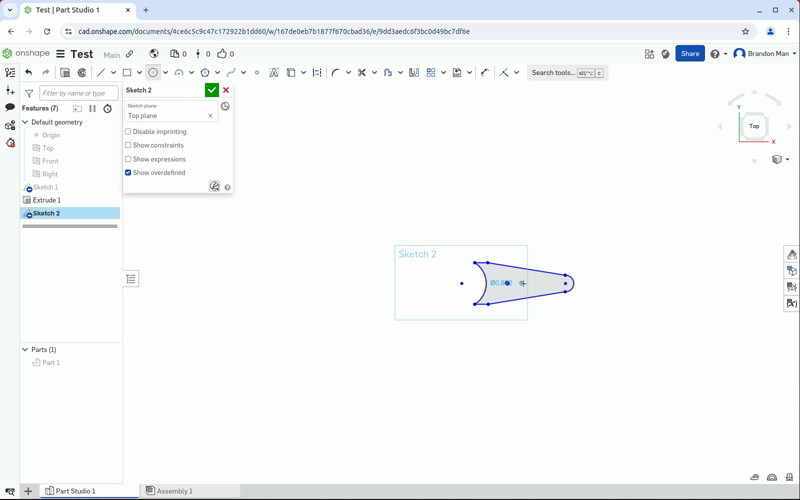
scroll(6)
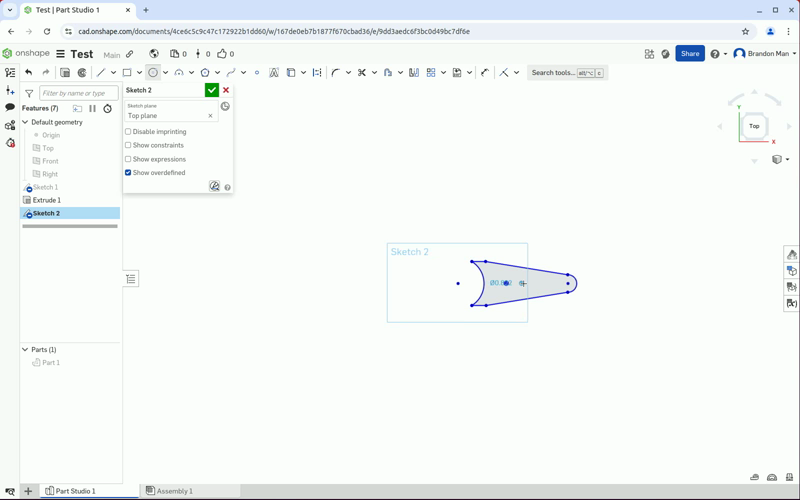
scroll(6)
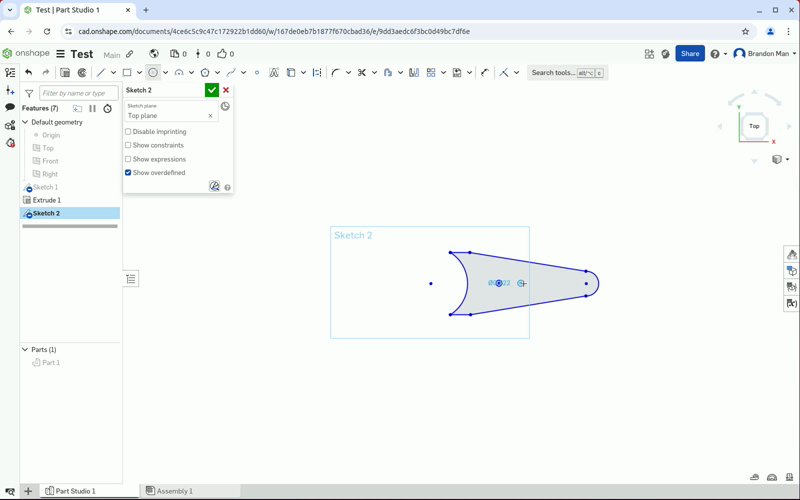
scroll(6)
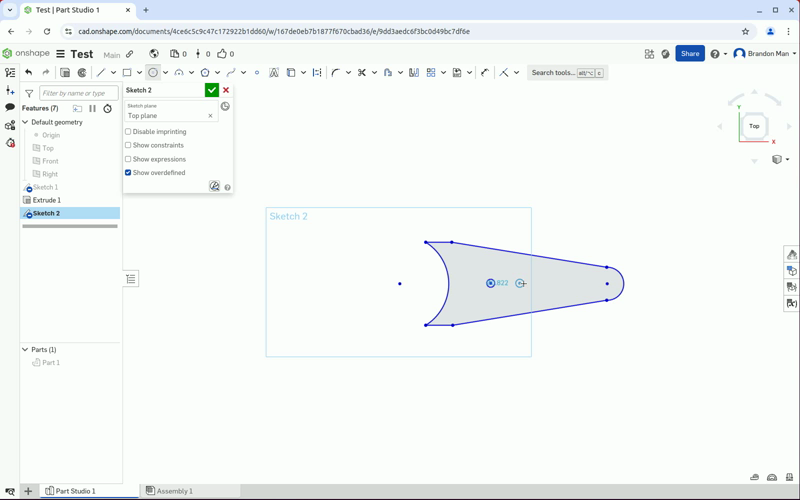
scroll(6)
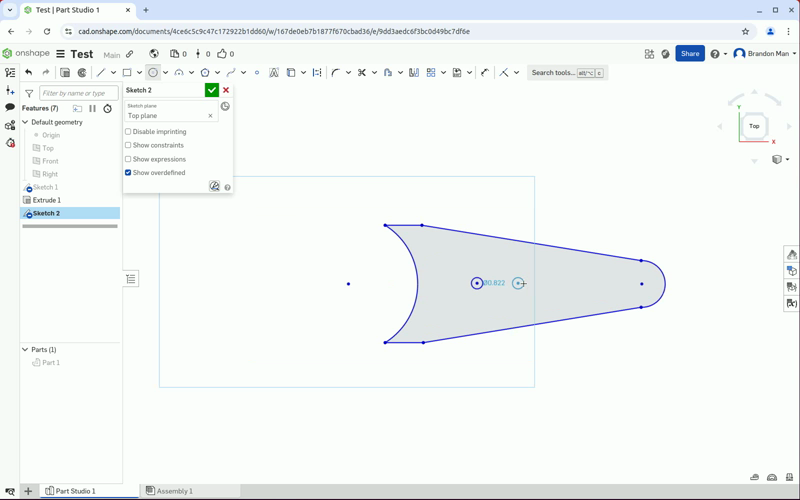
scroll(6)
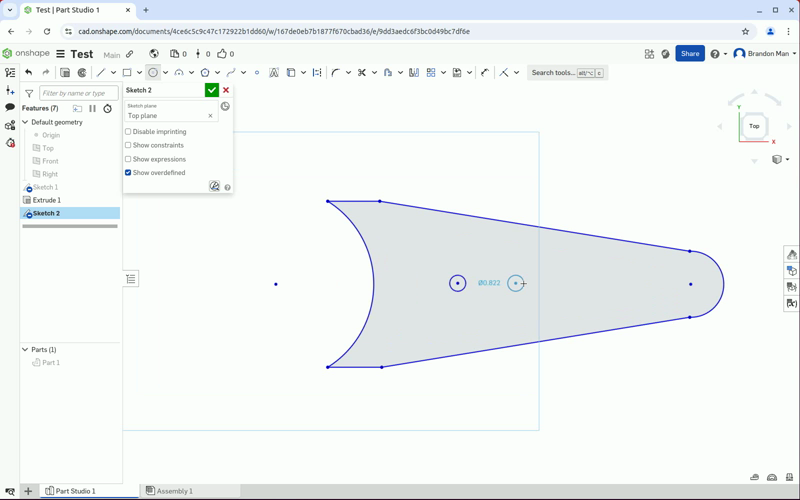
scroll(6)
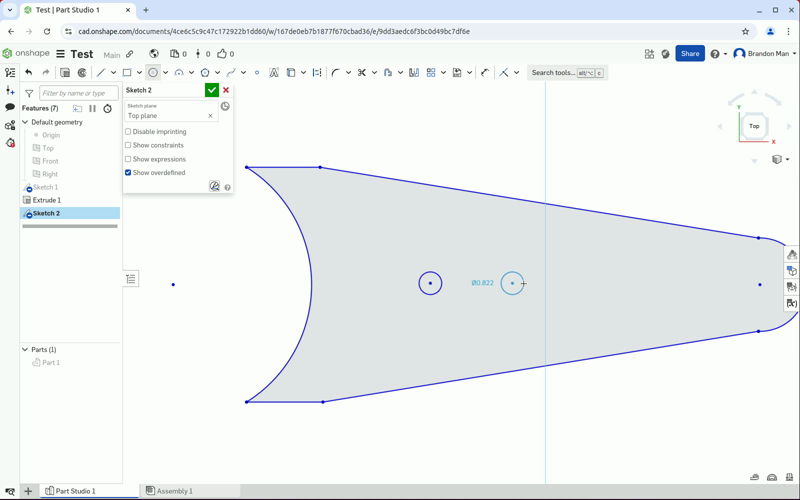
scroll(6)
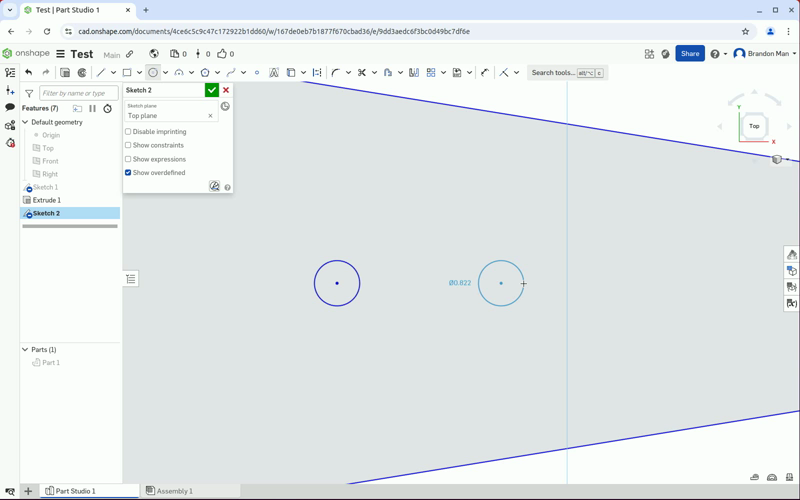
click(523, 283)
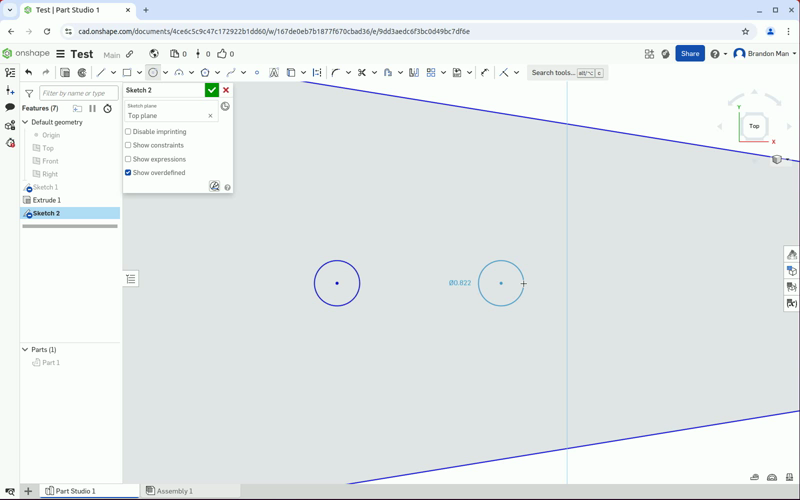
scroll(-6)
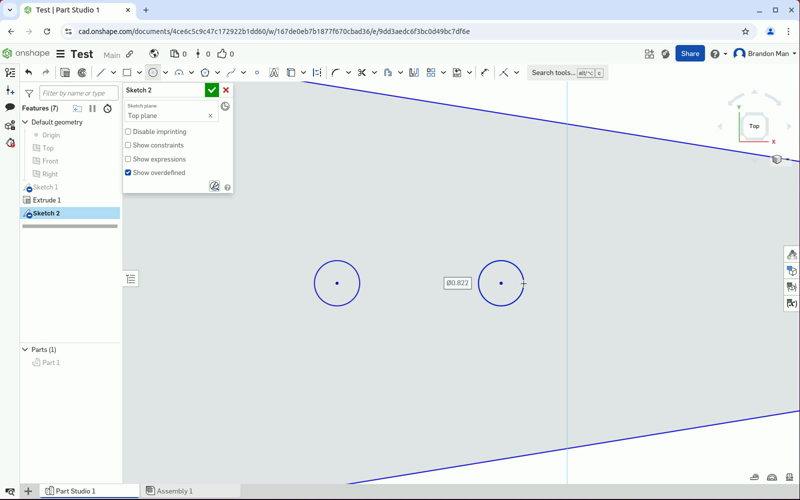
scroll(-6)
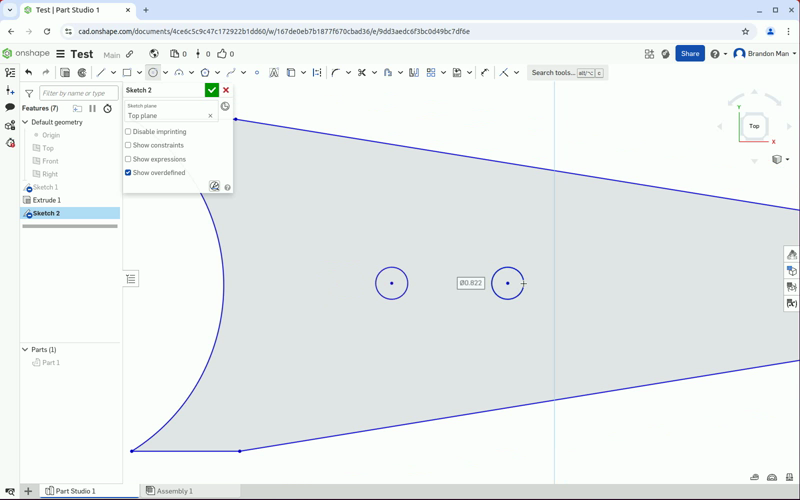
scroll(-6)
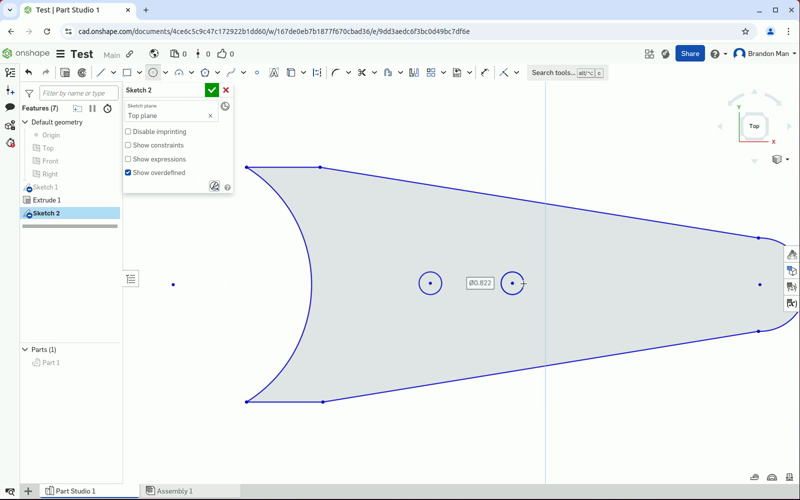
scroll(-6)
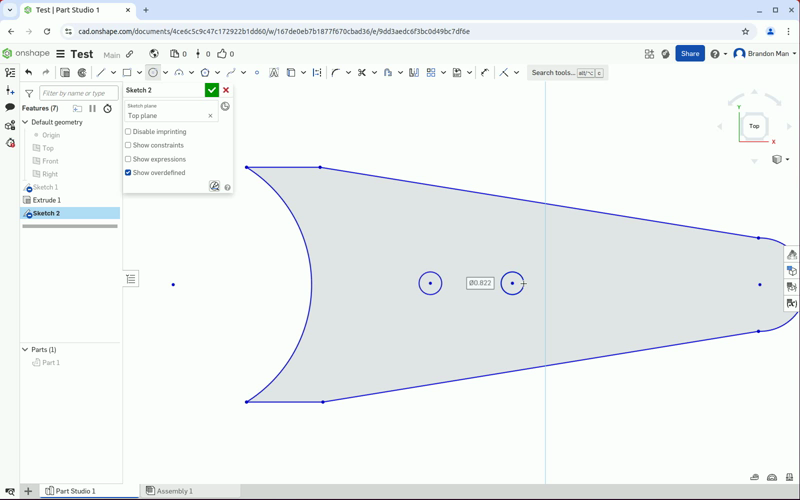
scroll(-6)
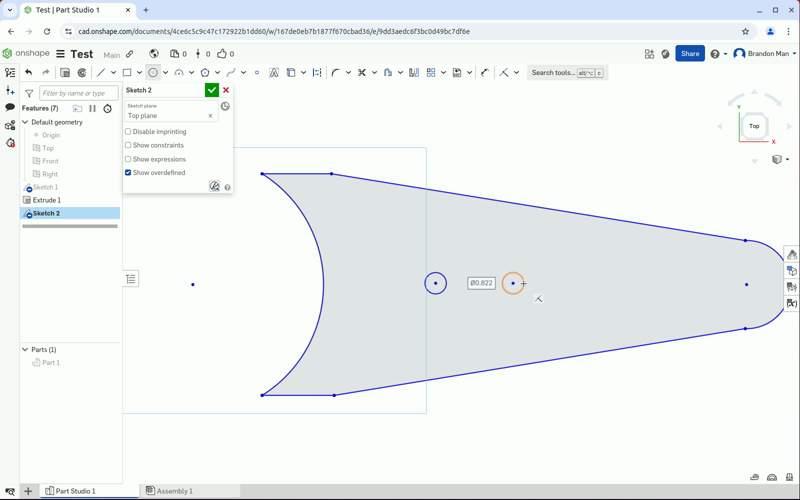
scroll(-6)
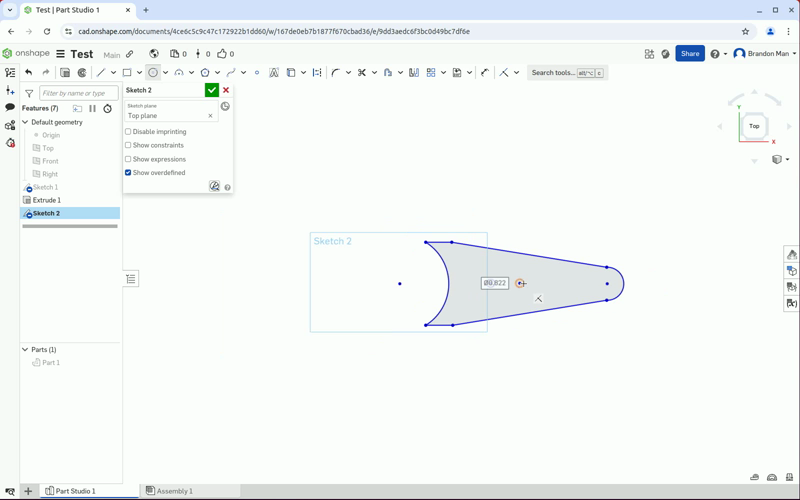
scroll(-6)
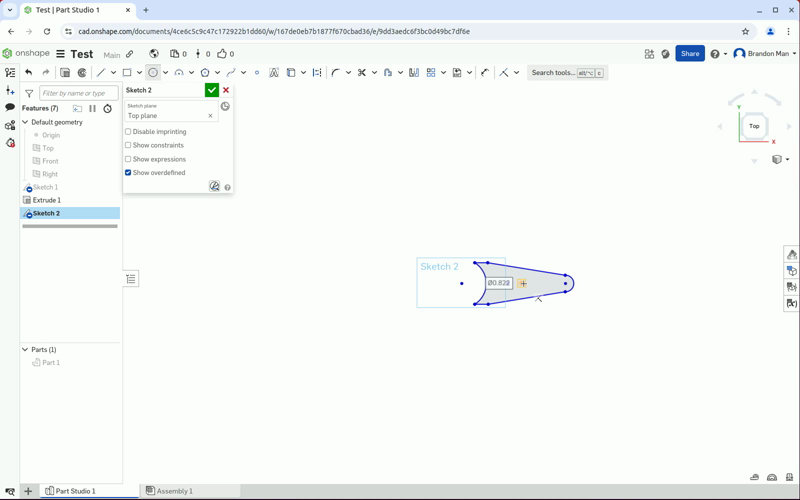
key(esc)
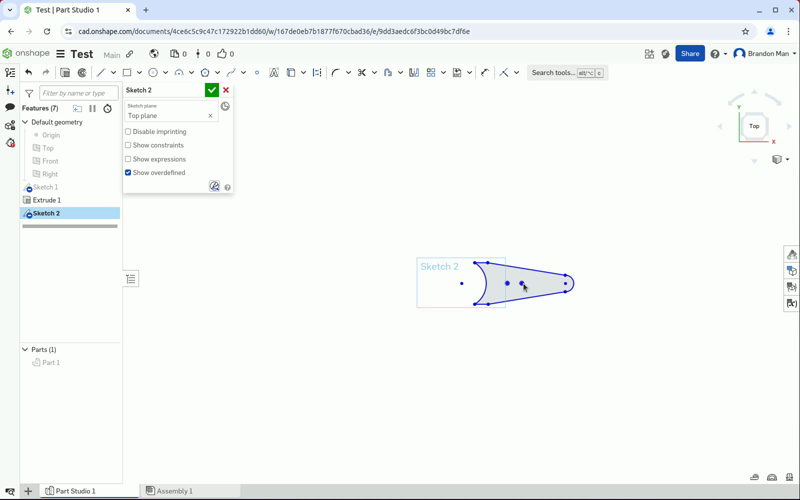
key(c)
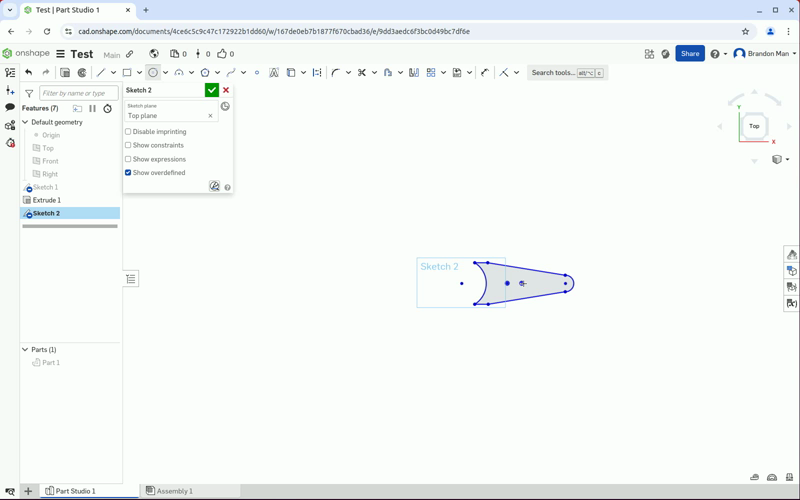
key_down(shift)
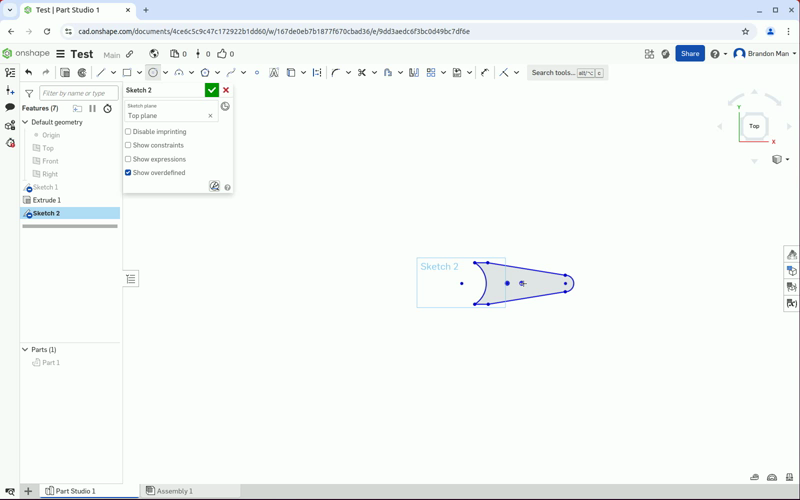
mouse_move(536, 283)
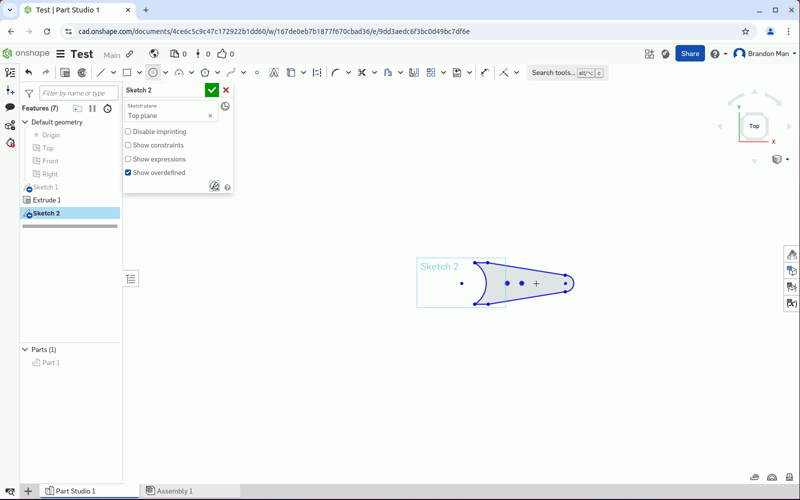
click(536, 283)
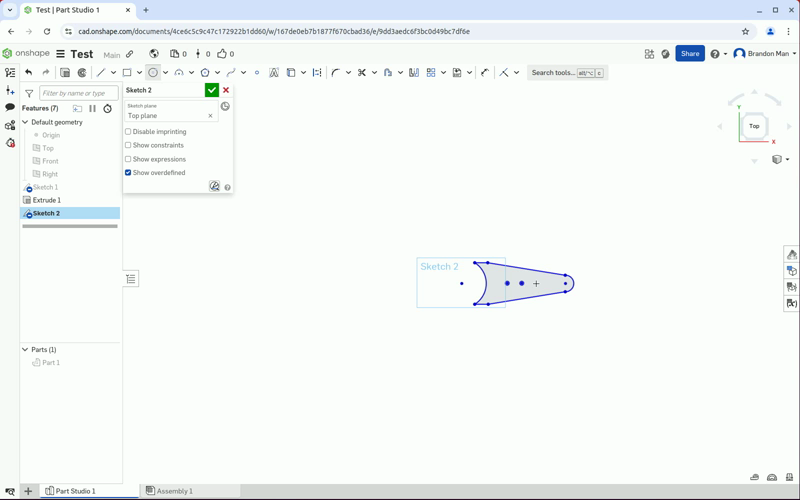
key_up(shift)
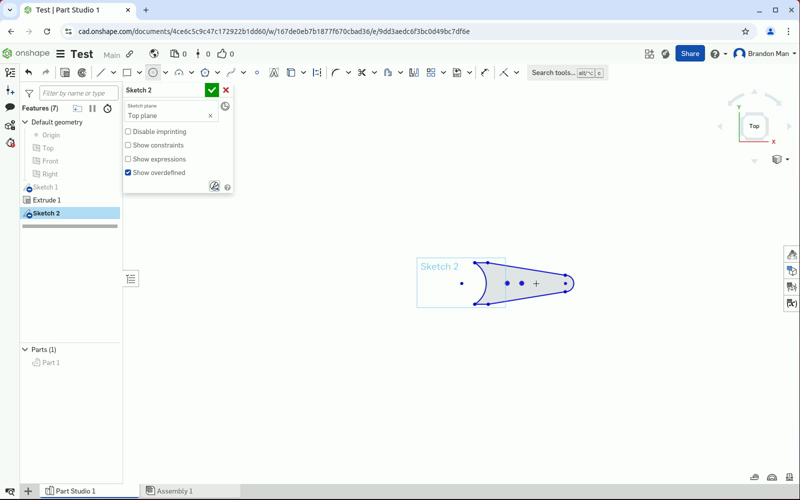
mouse_move(538, 283)
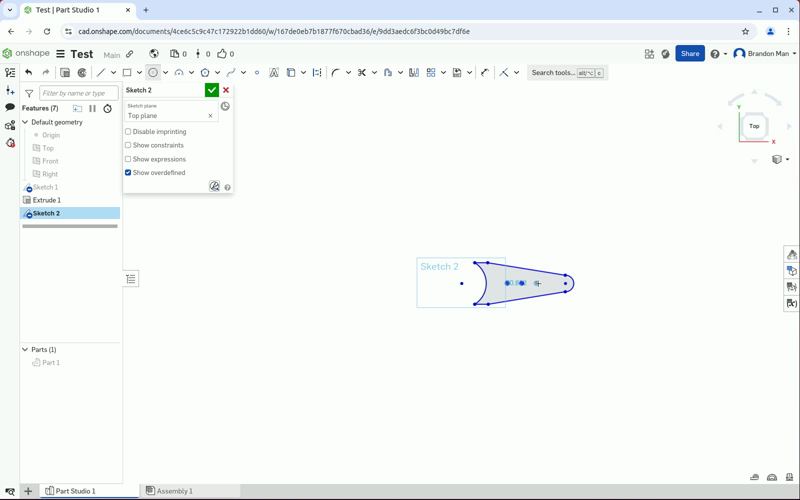
scroll(6)
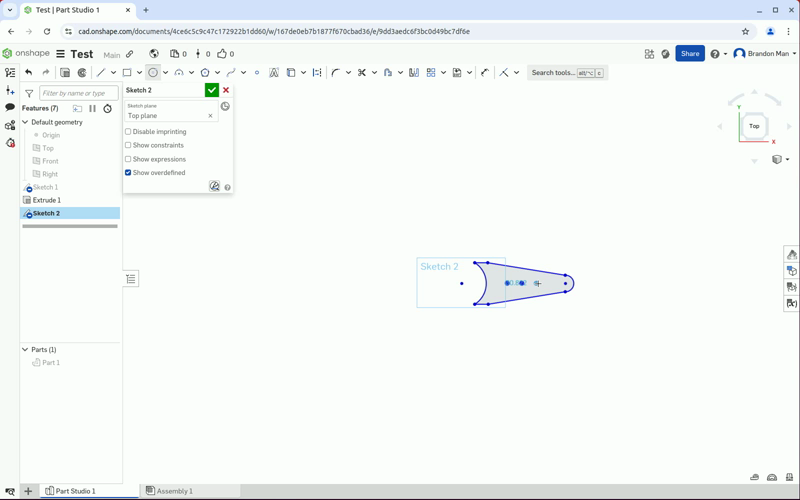
scroll(6)
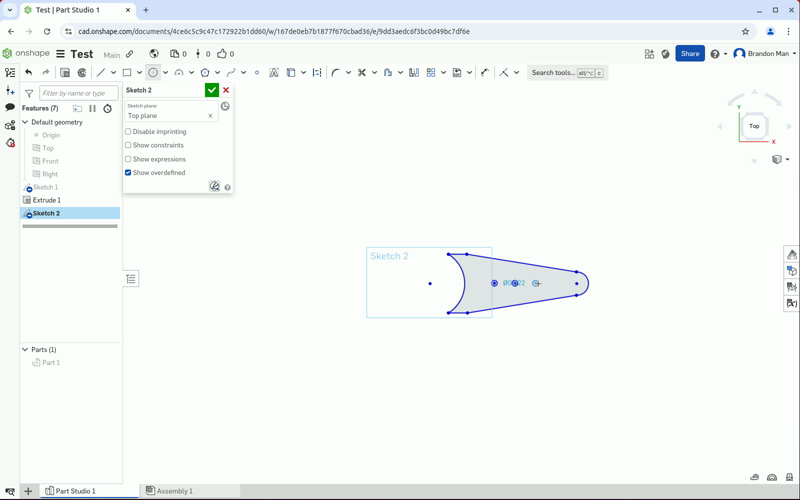
scroll(6)
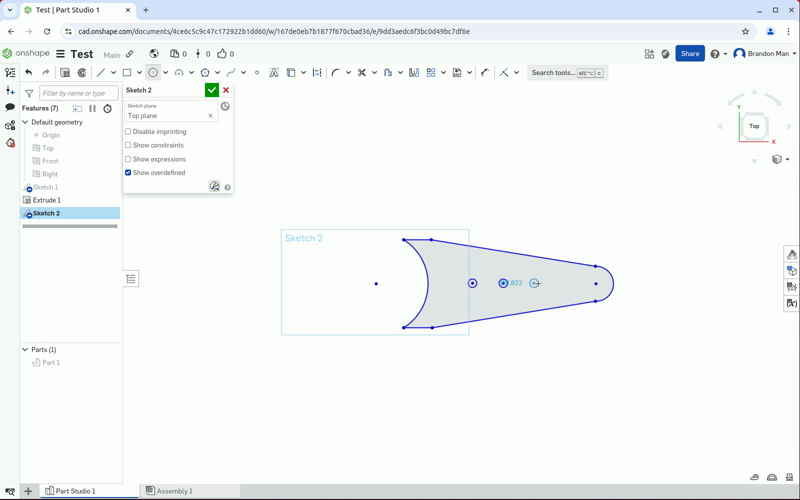
scroll(6)
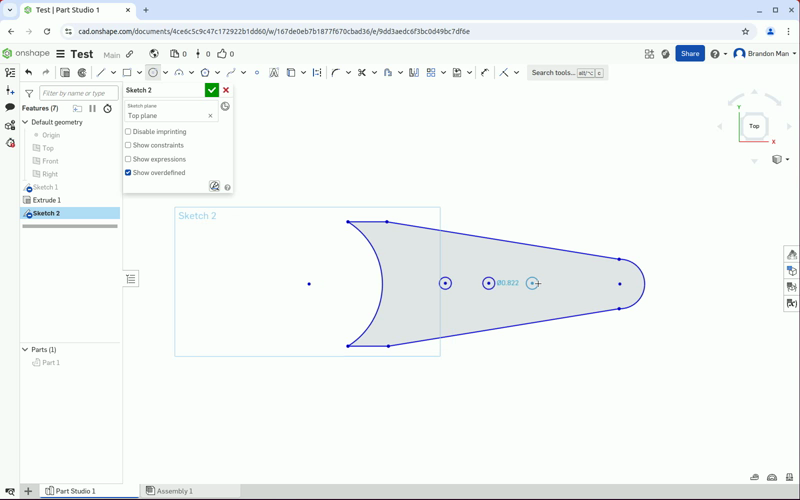
scroll(6)
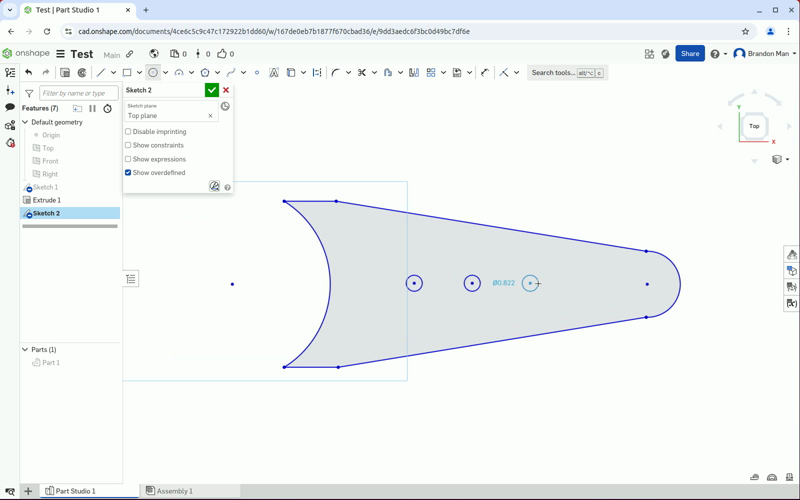
scroll(6)
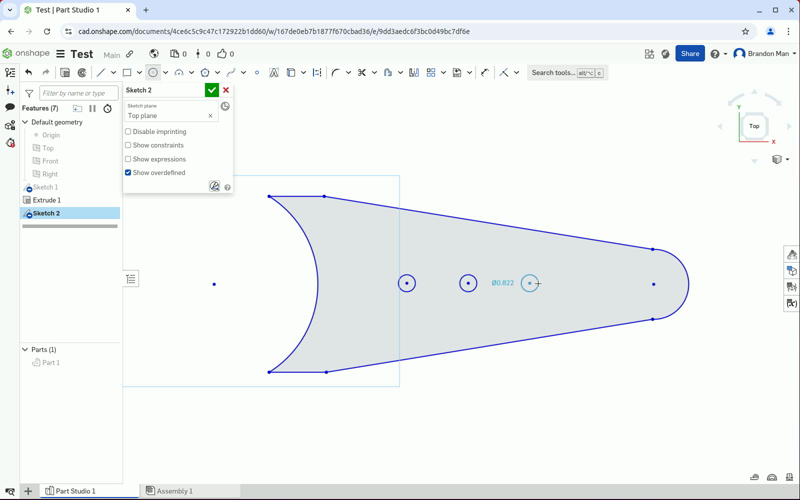
scroll(6)
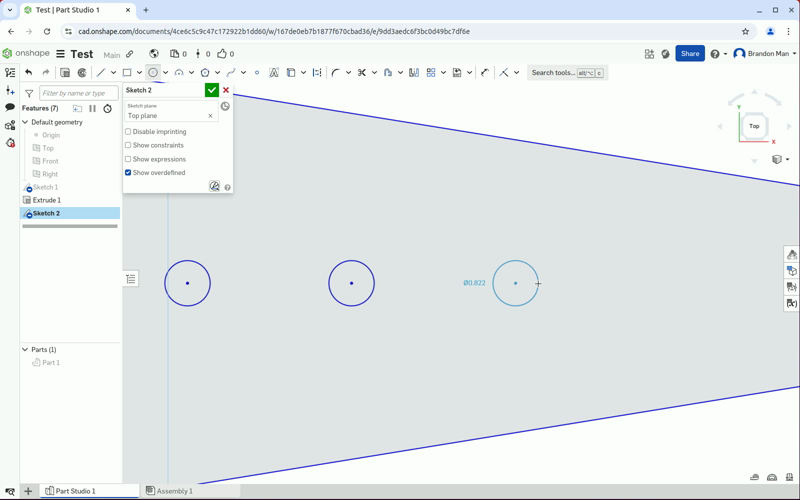
click(538, 283)
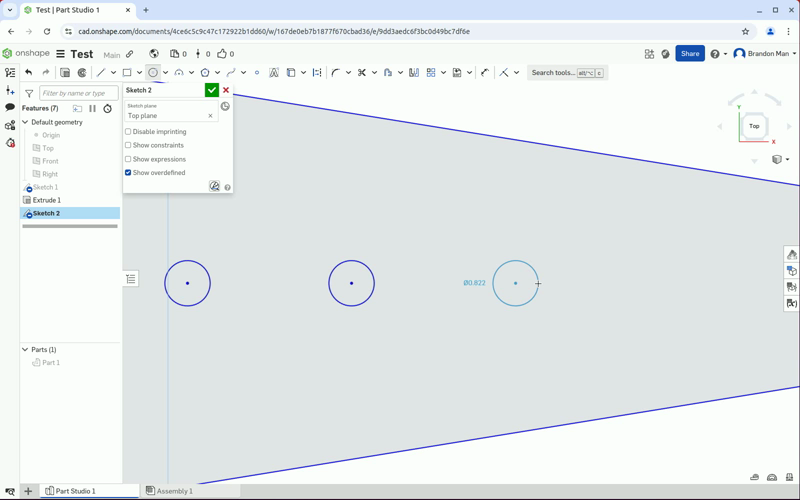
scroll(-6)
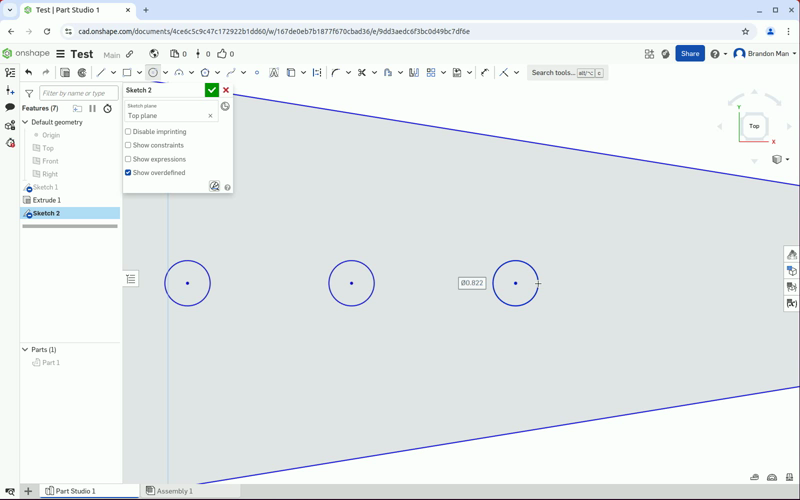
scroll(-6)
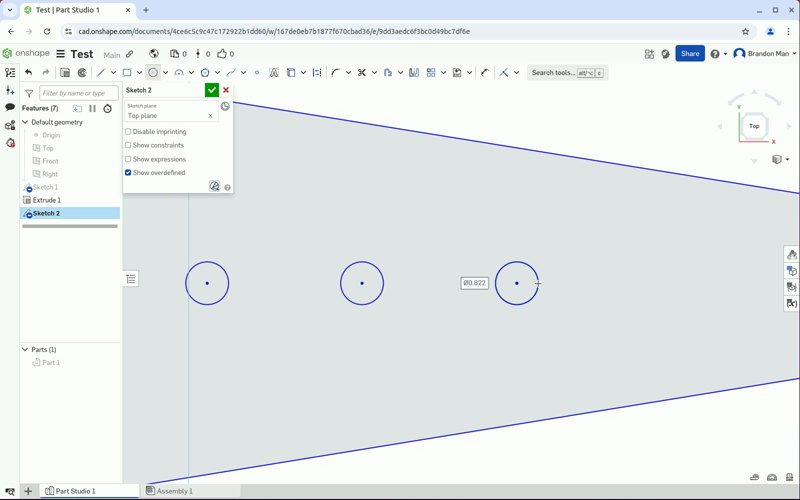
scroll(-6)
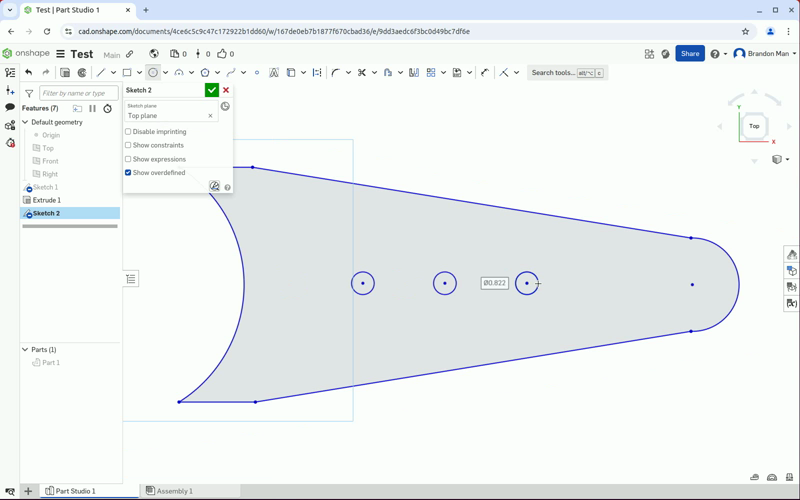
scroll(-6)
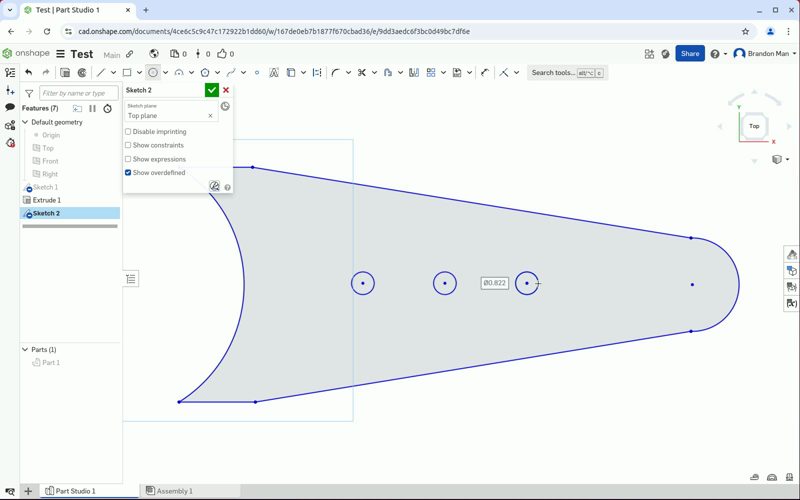
scroll(-6)
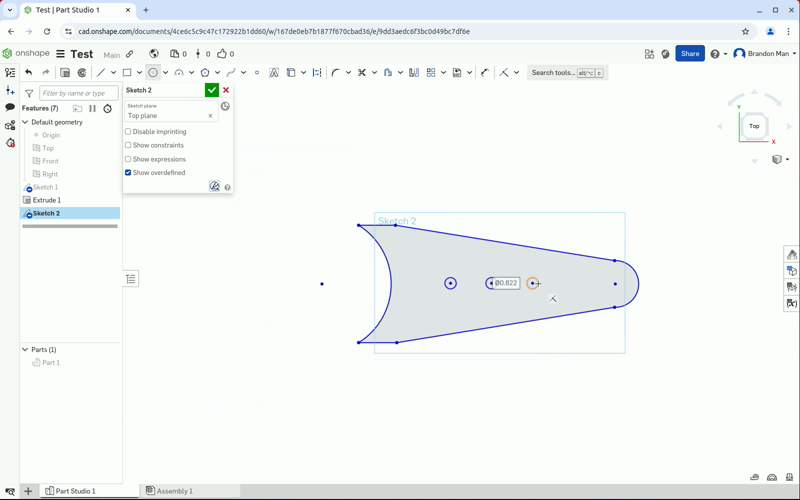
scroll(-6)
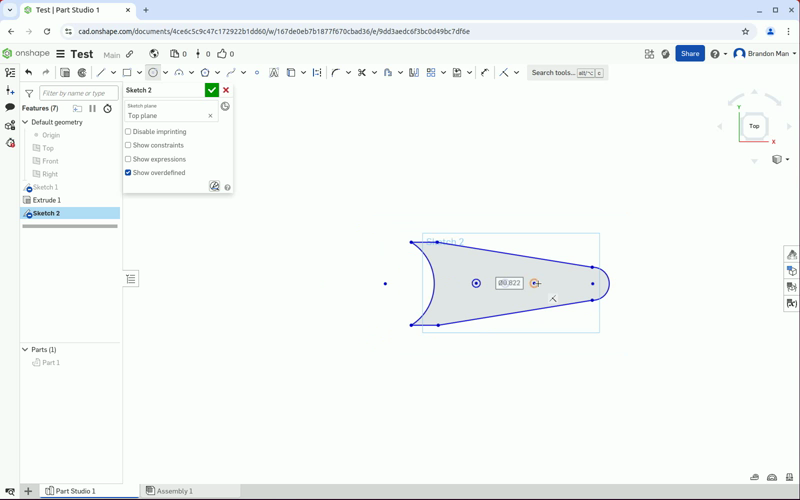
scroll(-6)
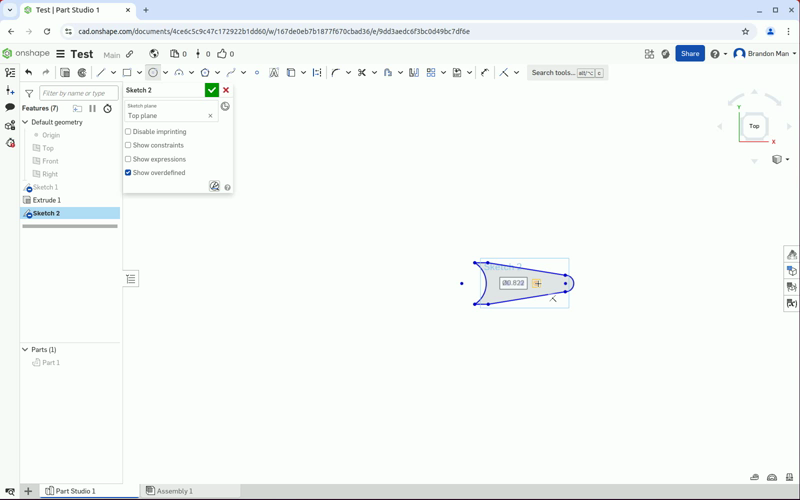
key(esc)
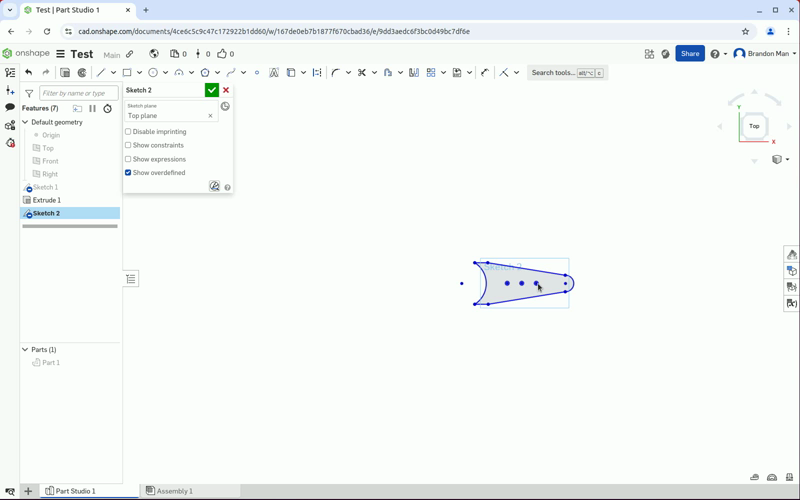
key(c)
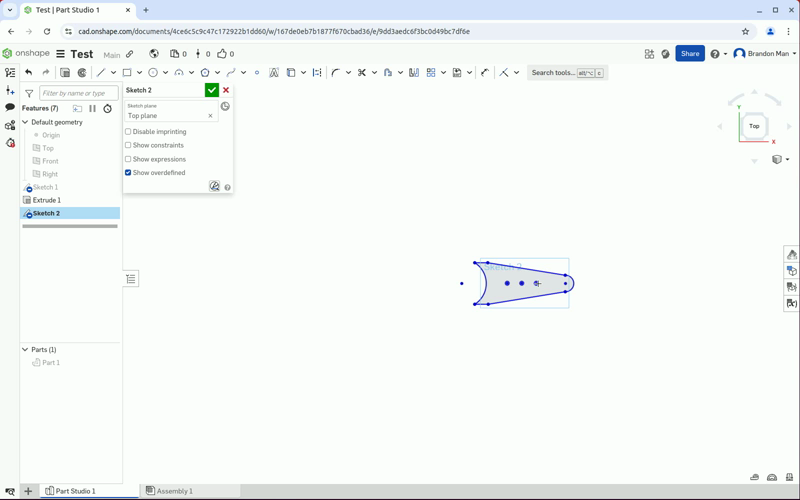
key_down(shift)
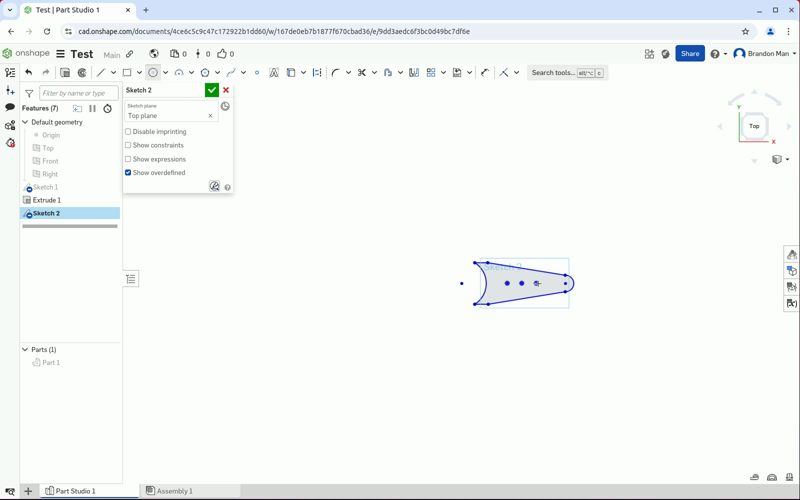
mouse_move(550, 283)
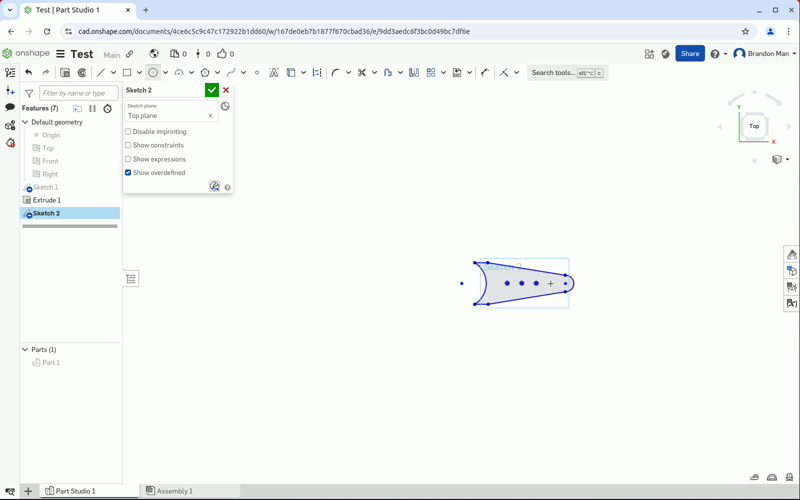
click(550, 283)
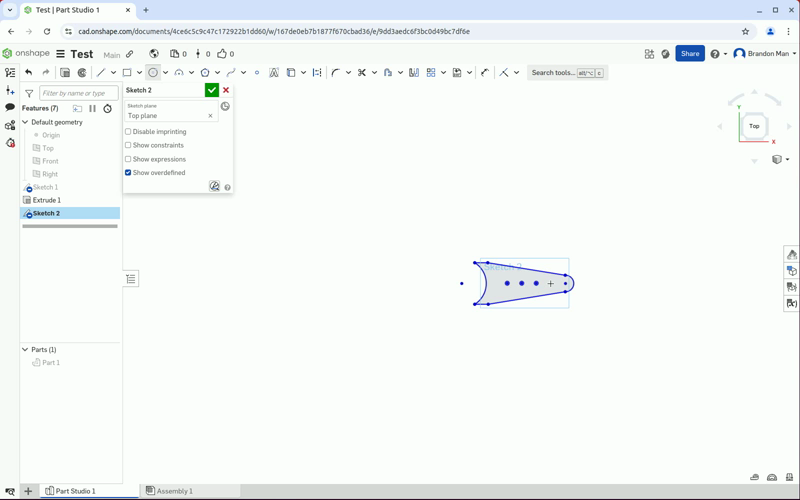
key_up(shift)
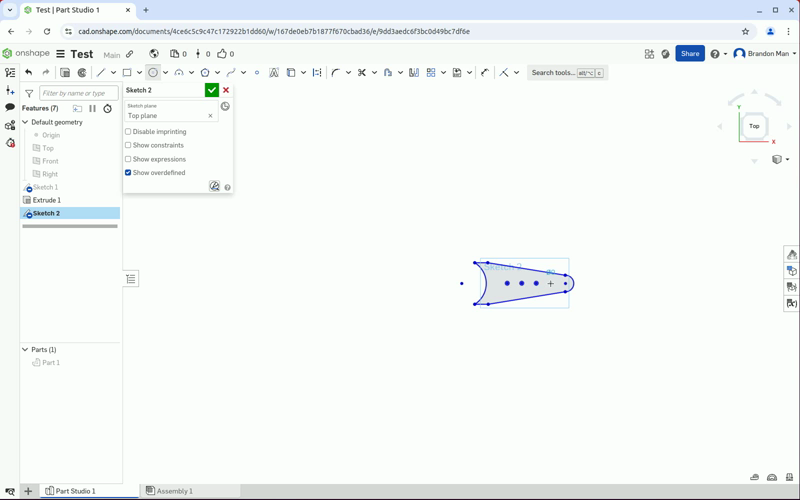
mouse_move(552, 283)
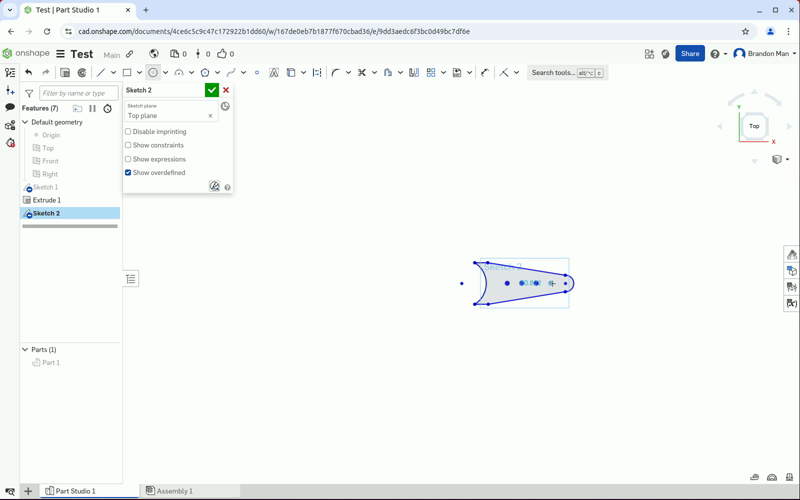
scroll(6)
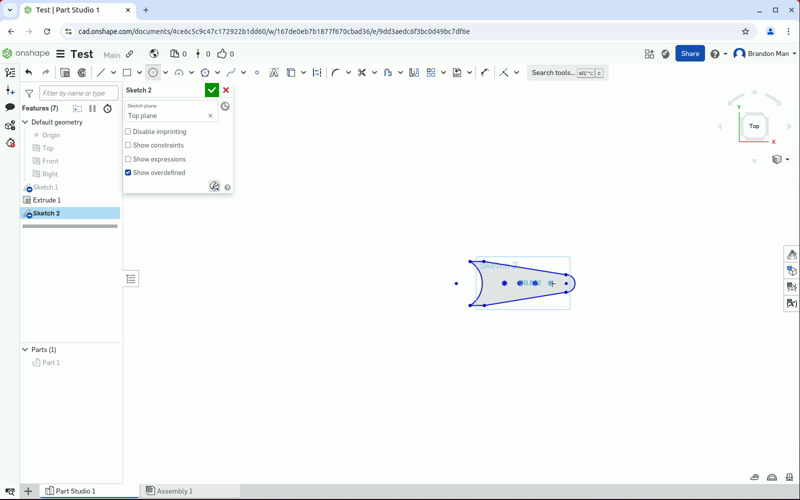
scroll(6)
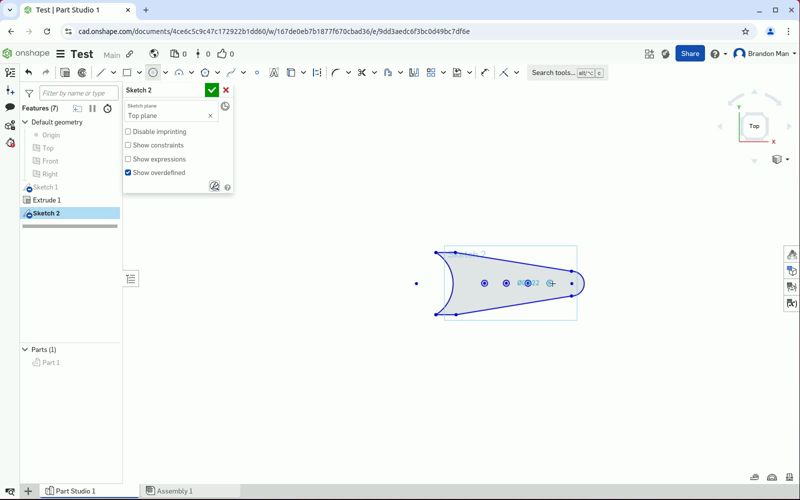
scroll(6)
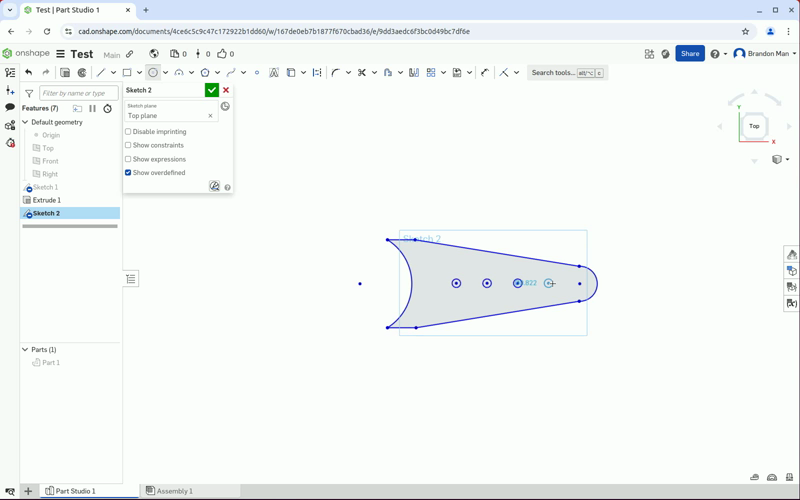
scroll(6)
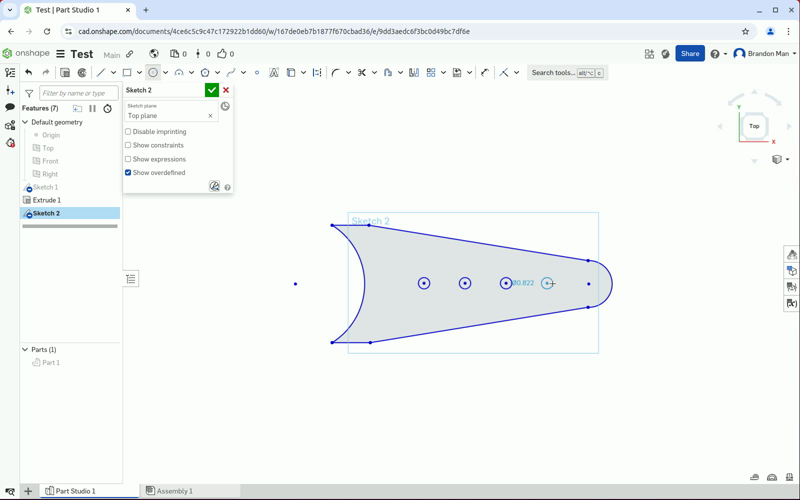
scroll(6)
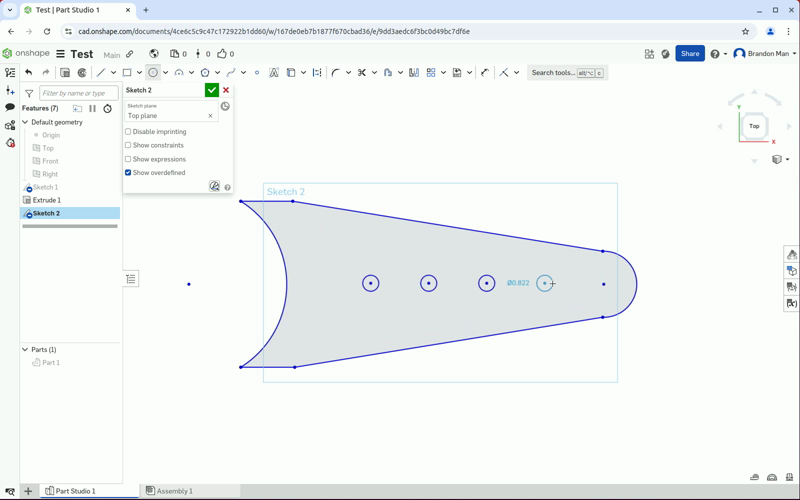
scroll(6)
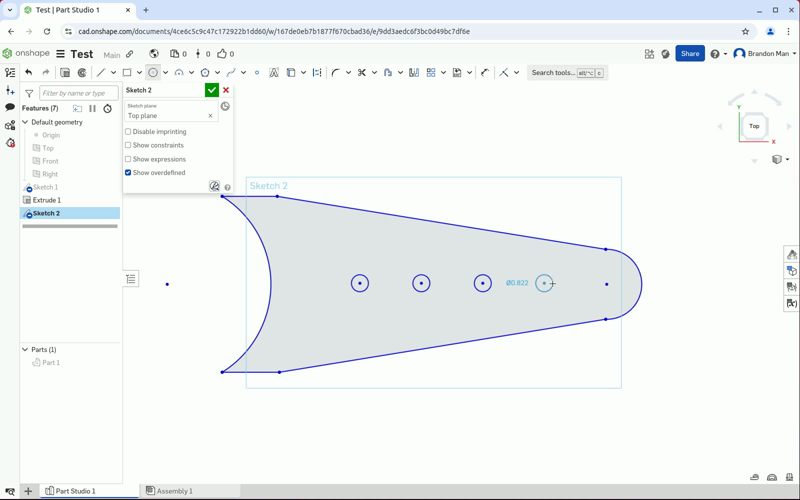
scroll(6)
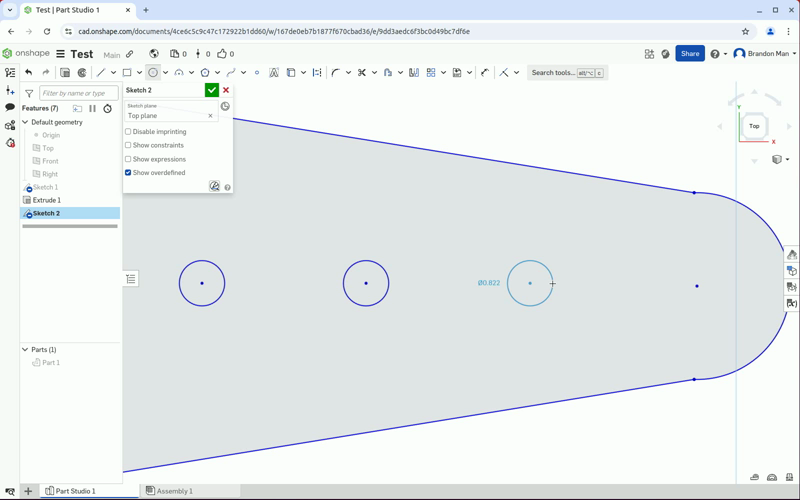
click(552, 283)
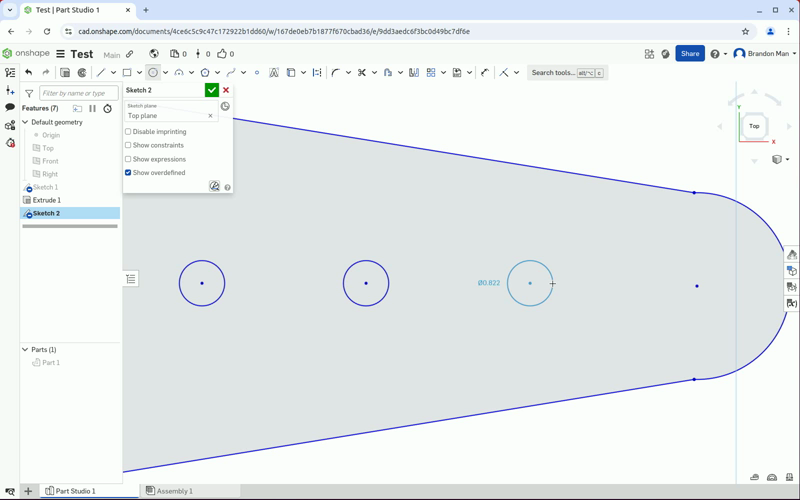
scroll(-6)
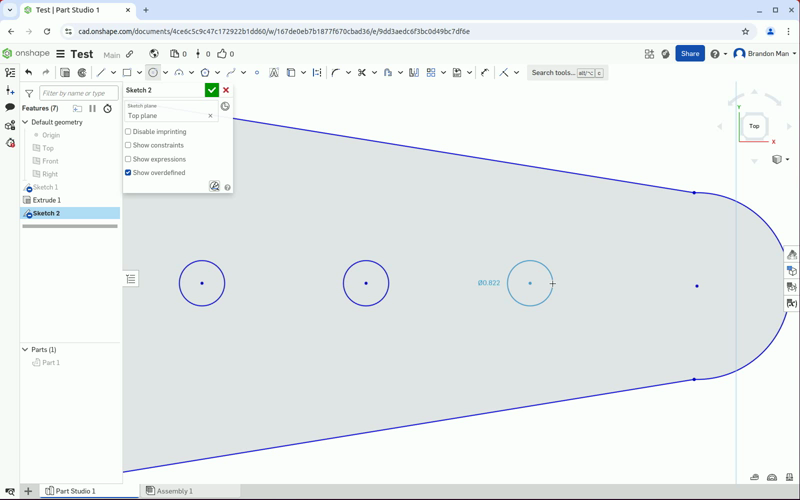
scroll(-6)
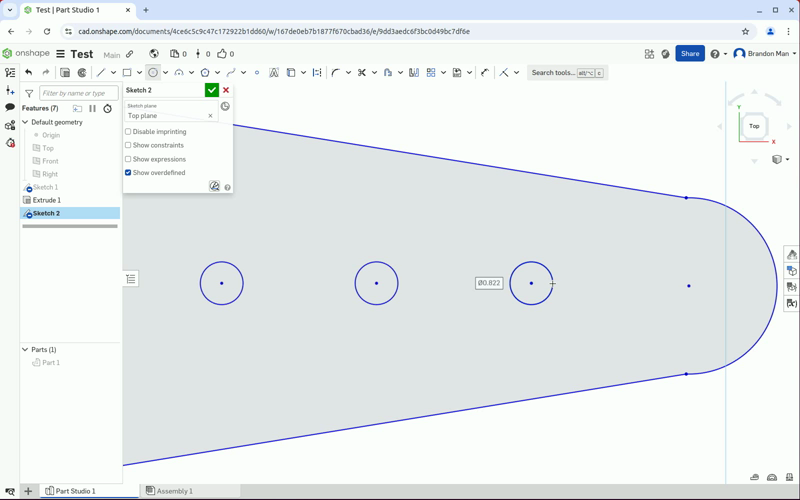
scroll(-6)
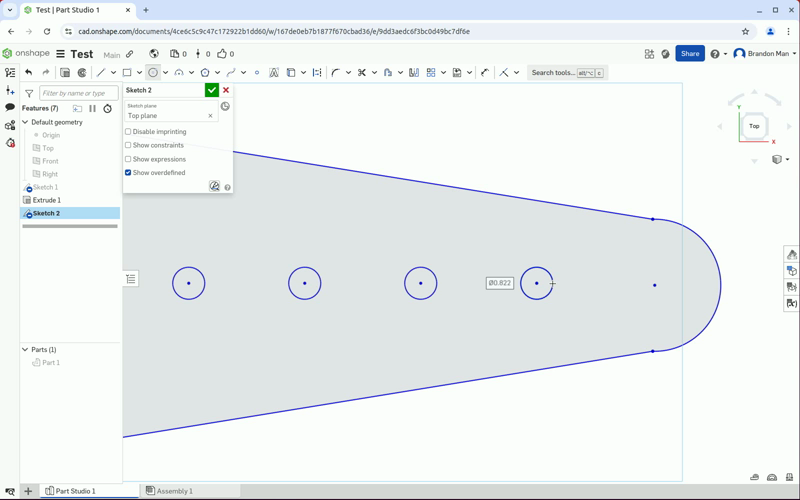
scroll(-6)
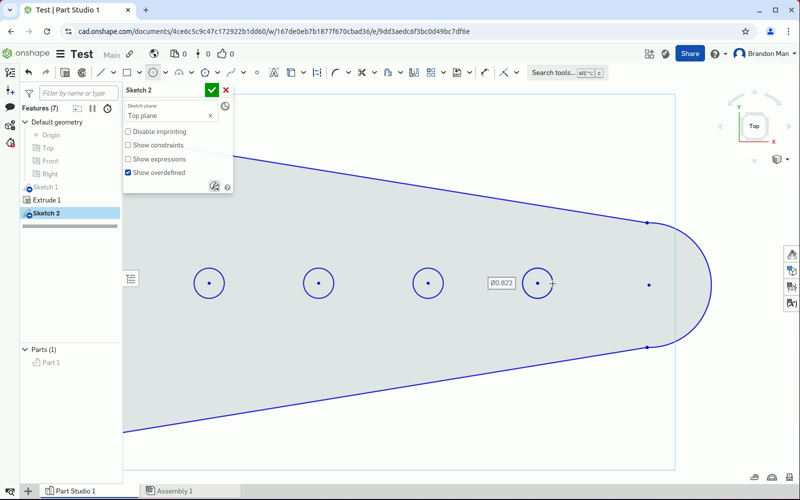
scroll(-6)
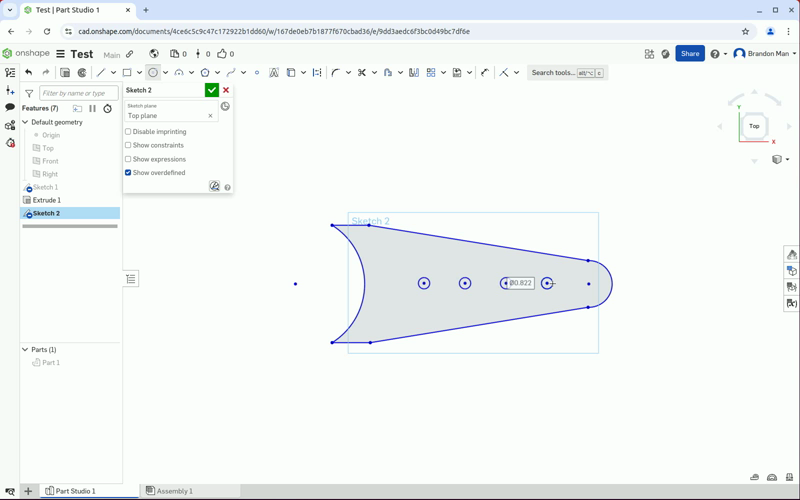
scroll(-6)
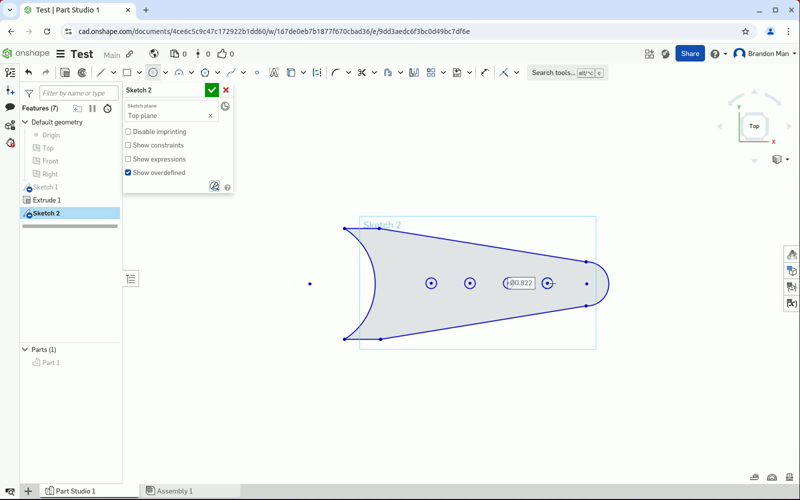
scroll(-6)
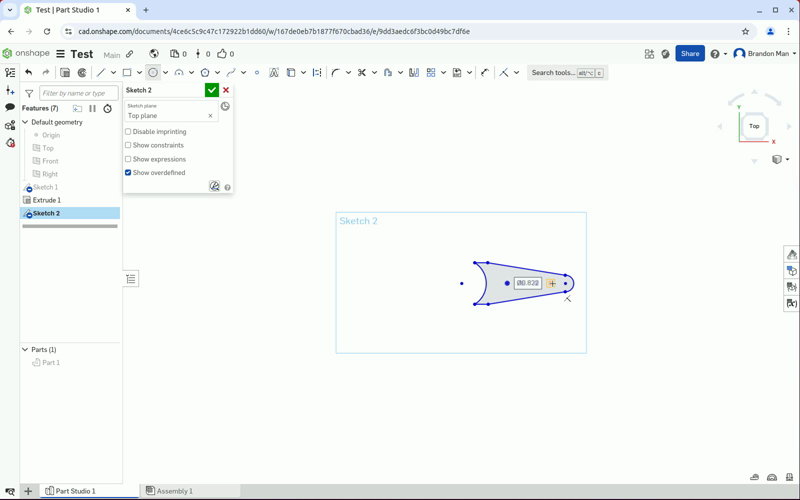
key(esc)
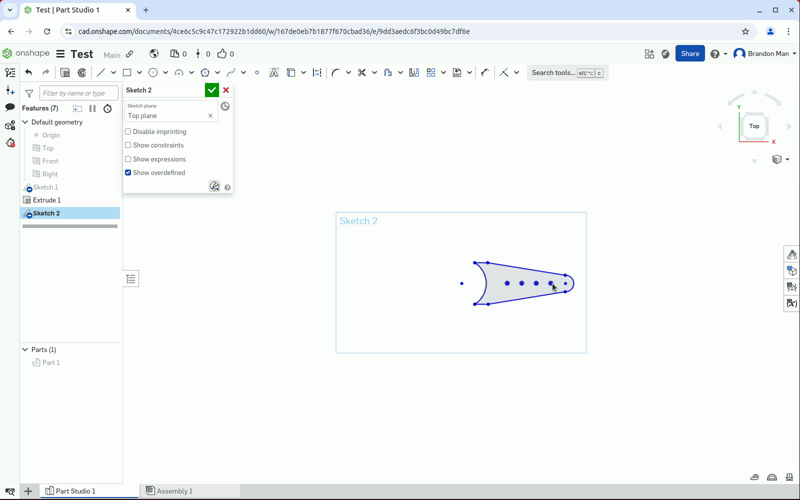
key(c)
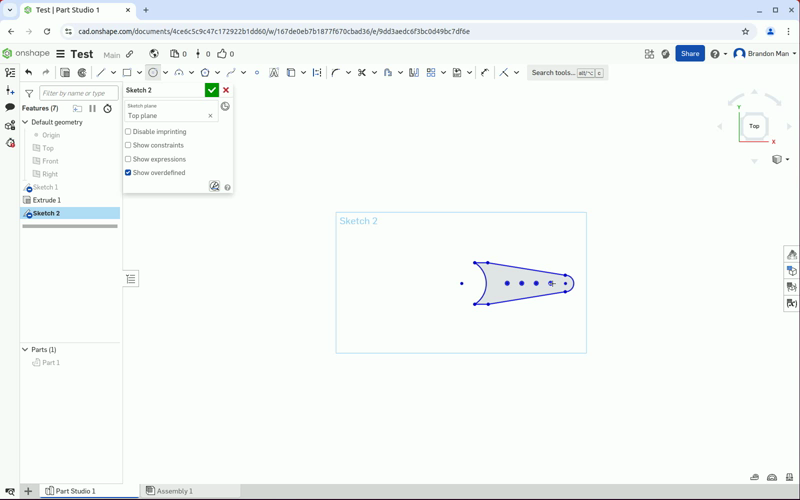
key_down(shift)
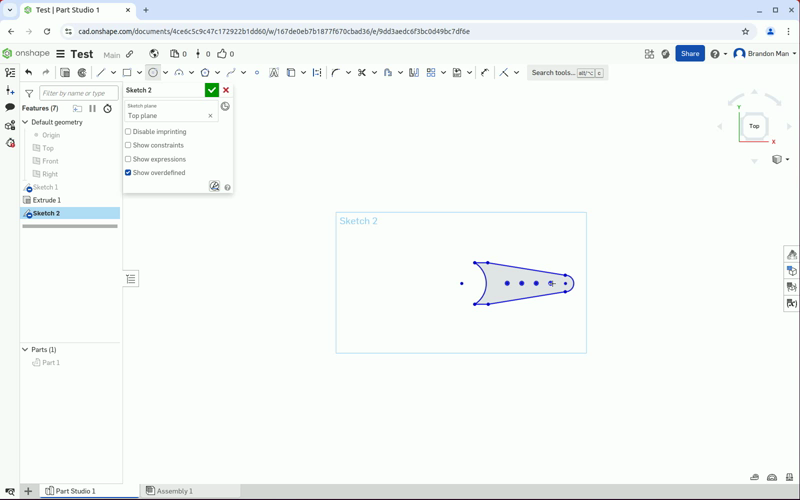
mouse_move(565, 283)
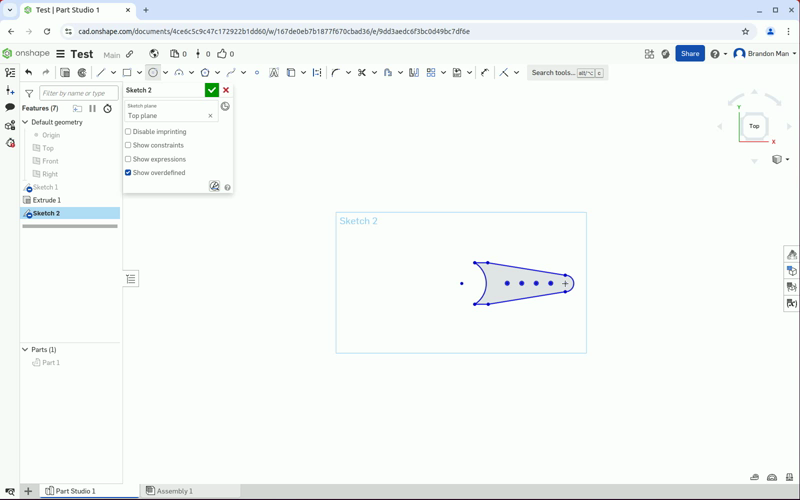
click(565, 283)
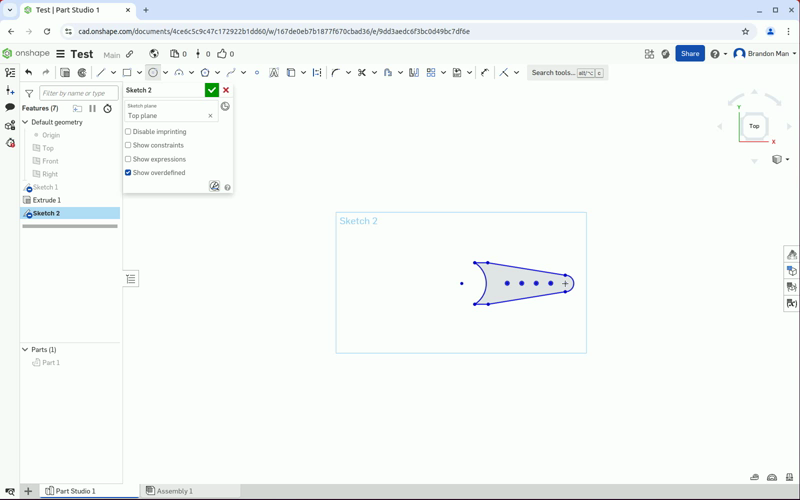
key_up(shift)
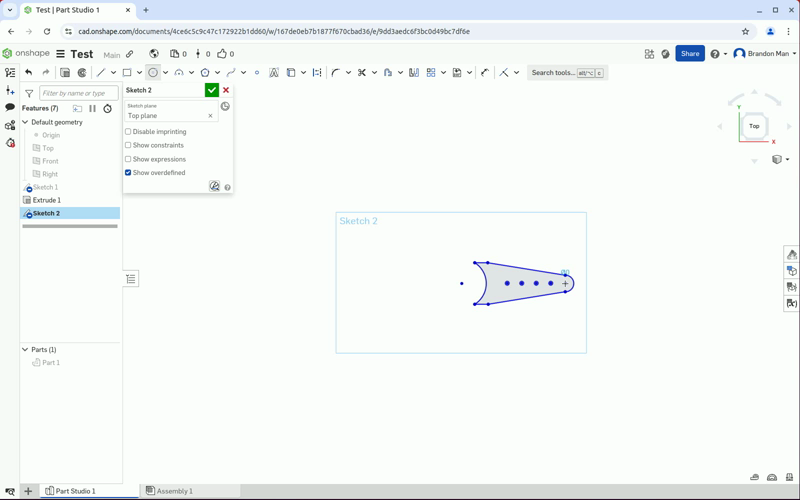
mouse_move(567, 283)
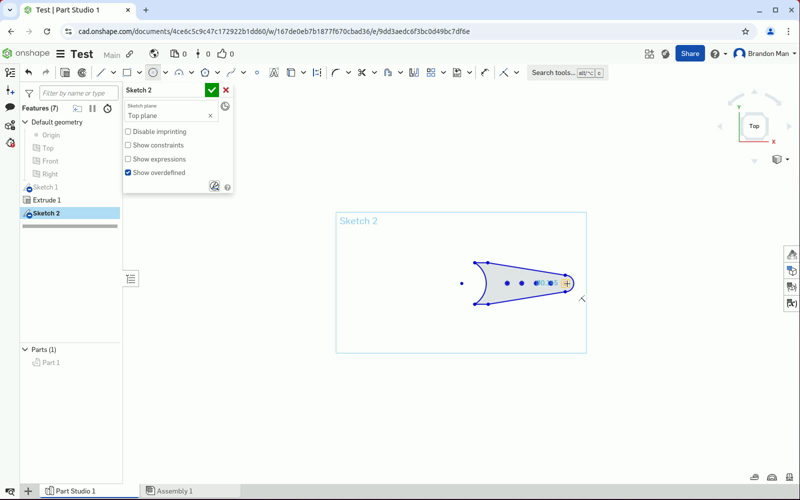
scroll(6)
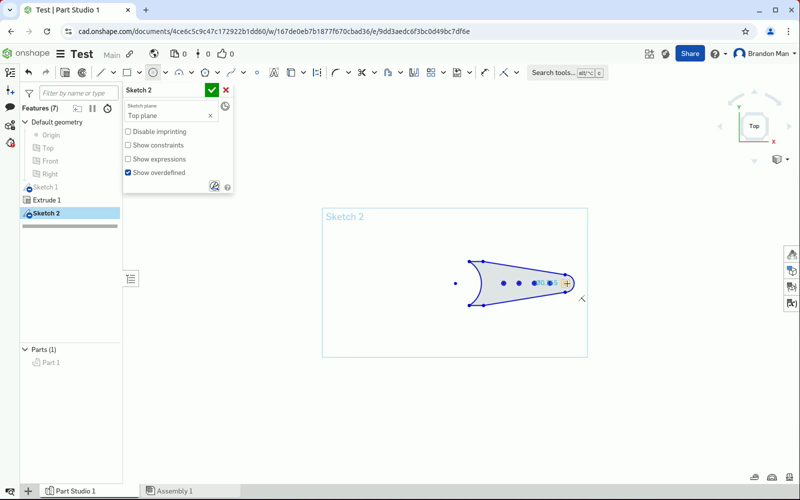
scroll(6)
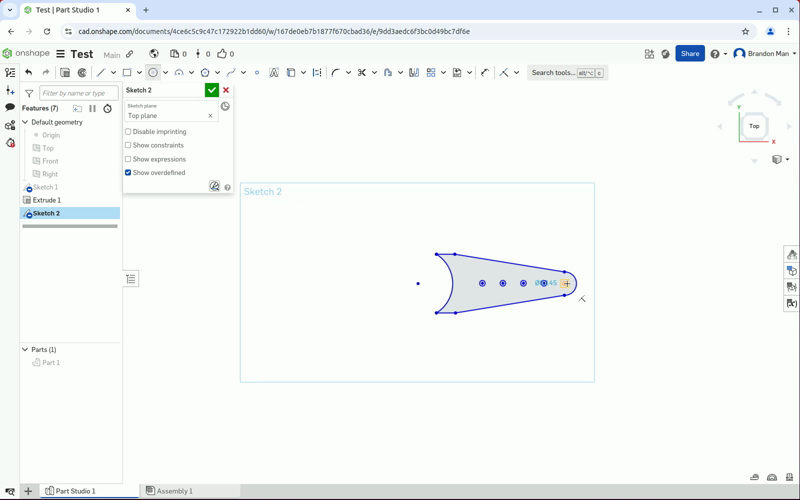
scroll(6)
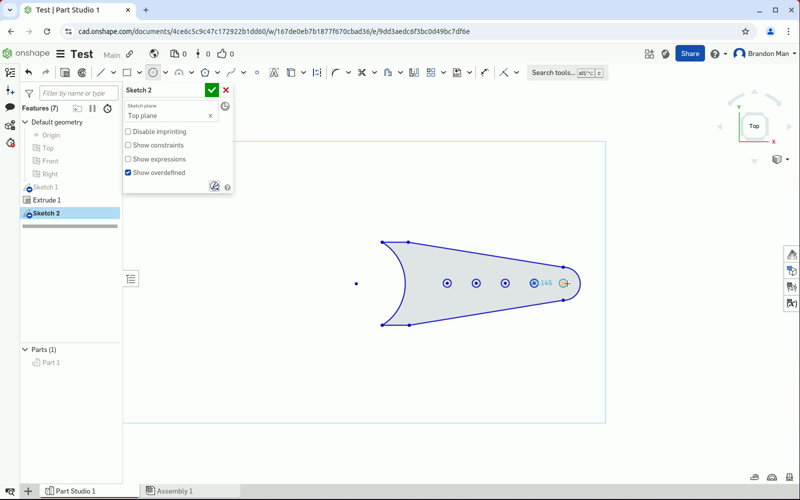
scroll(6)
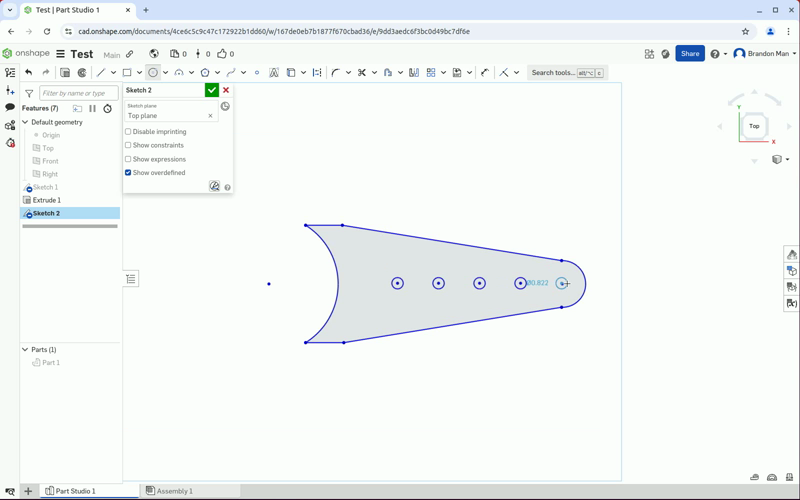
scroll(6)
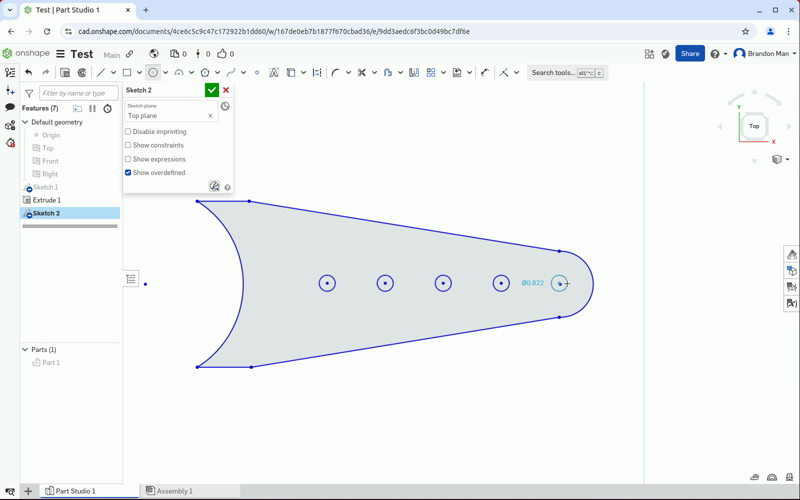
scroll(6)
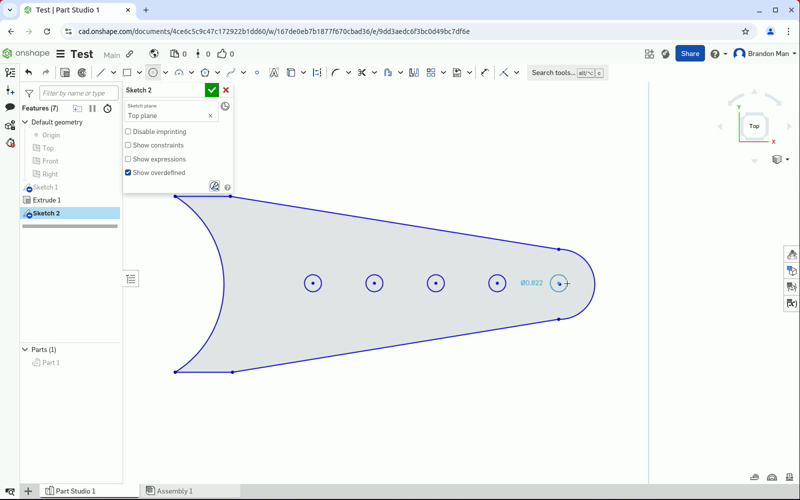
scroll(6)
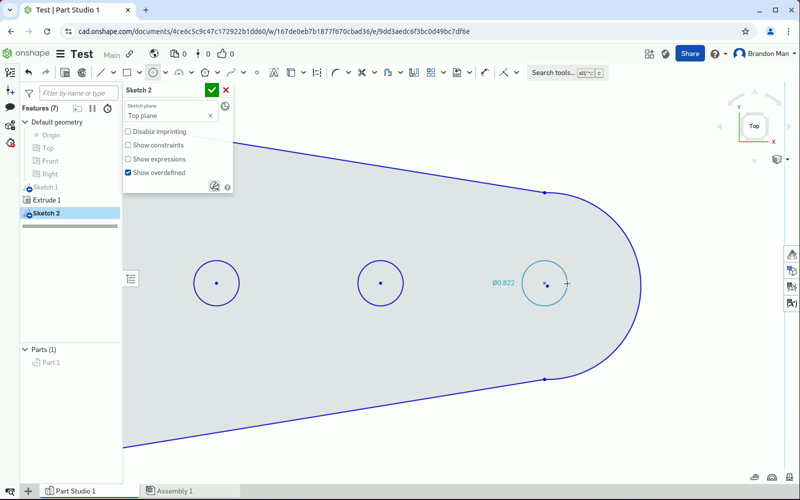
click(567, 283)
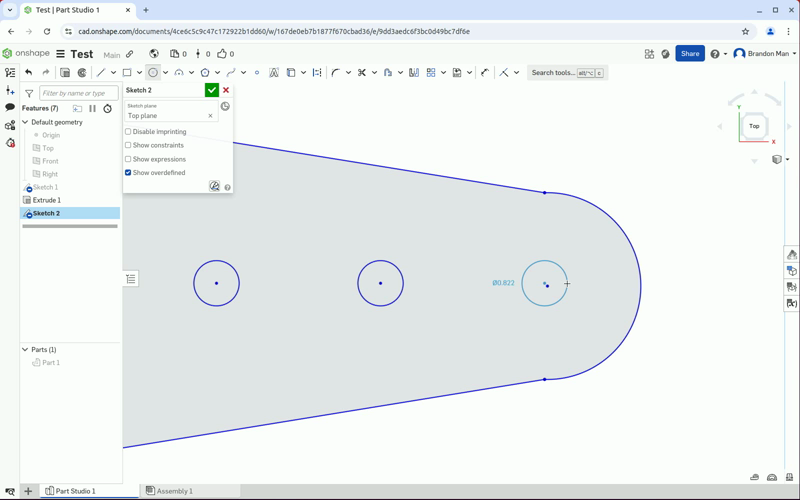
scroll(-6)
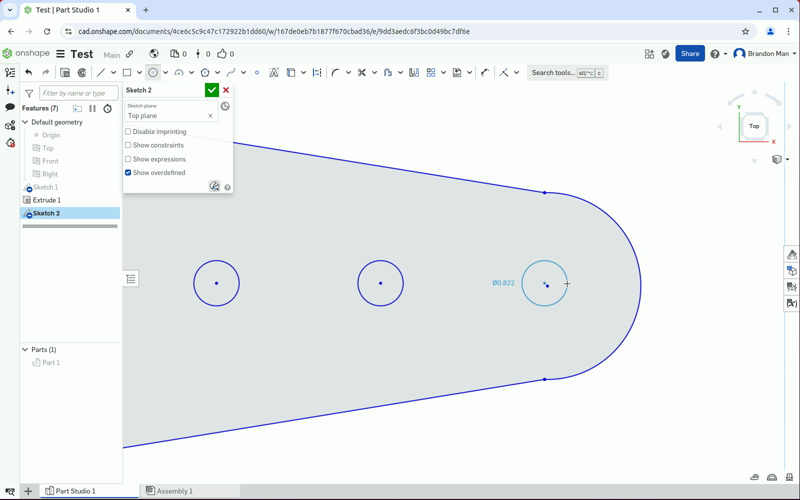
scroll(-6)
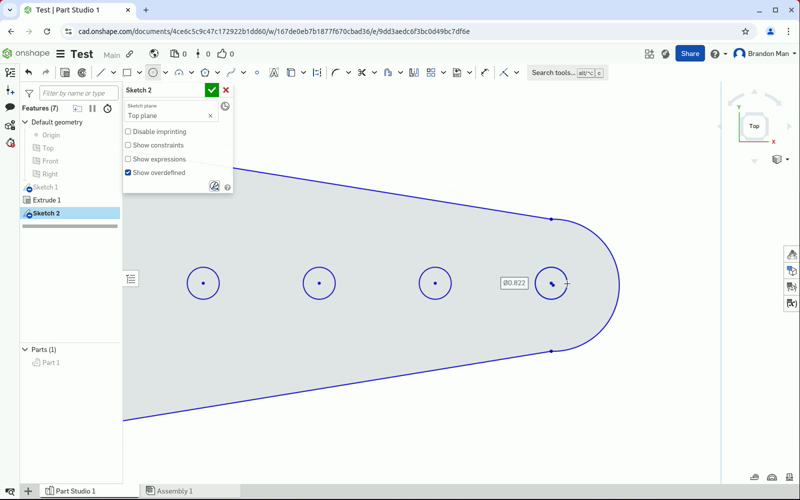
scroll(-6)
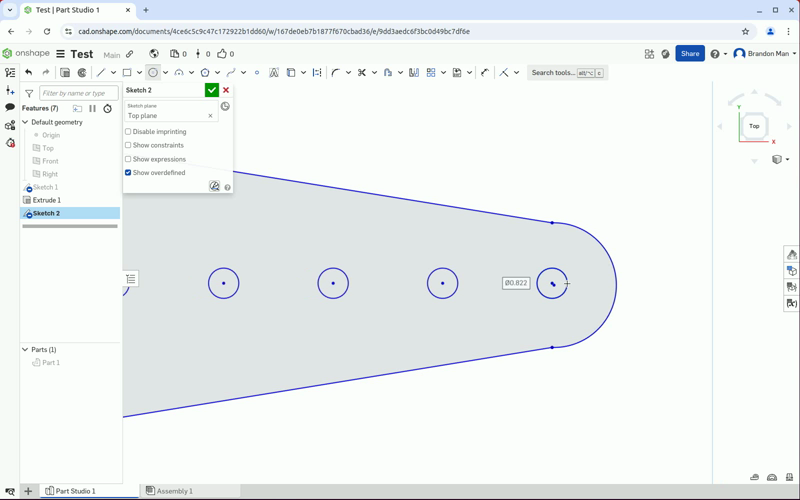
scroll(-6)
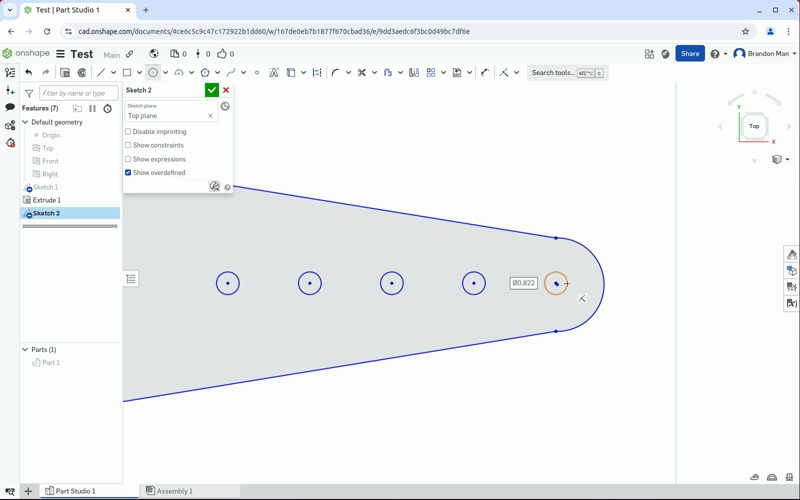
scroll(-6)
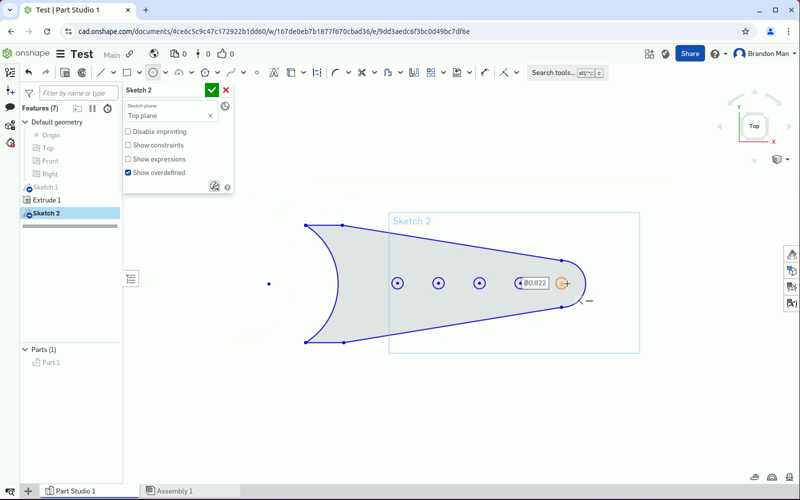
scroll(-6)
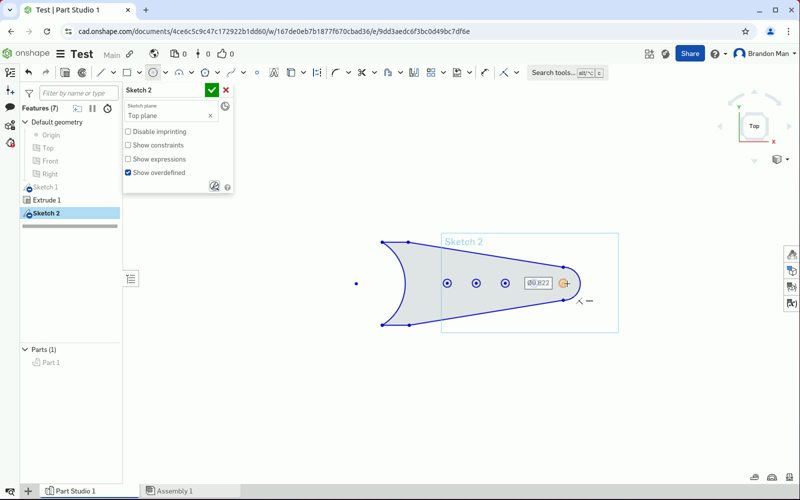
scroll(-6)
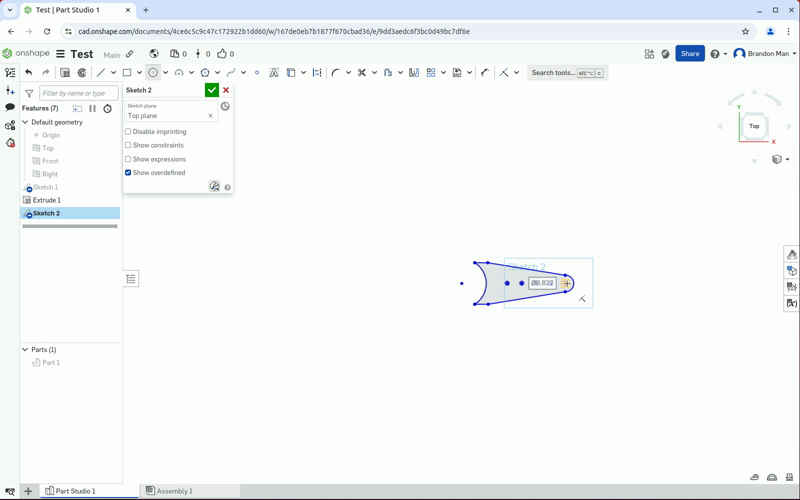
key(esc)
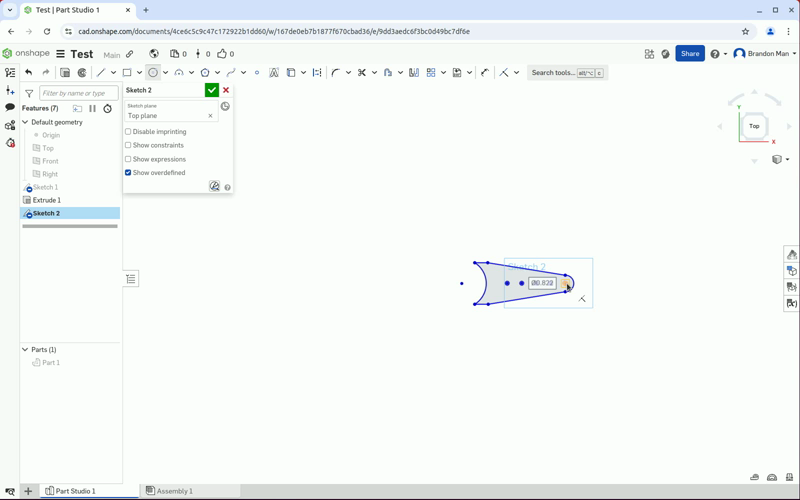
mouse_move(503, 269)
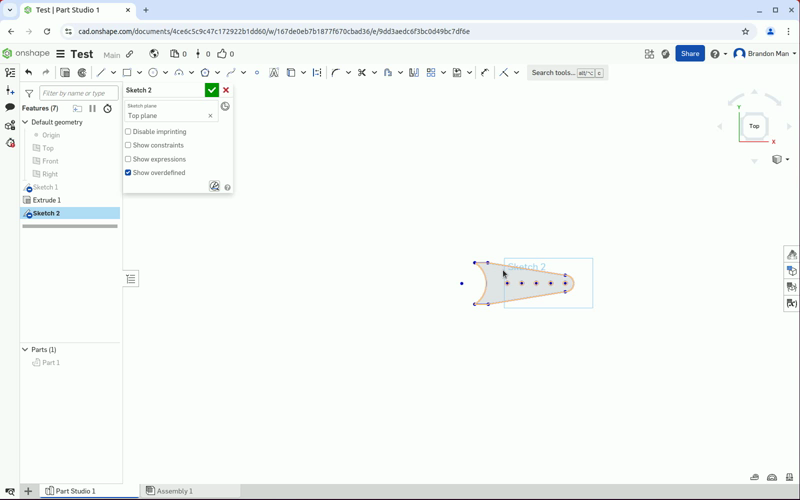
click(503, 269)
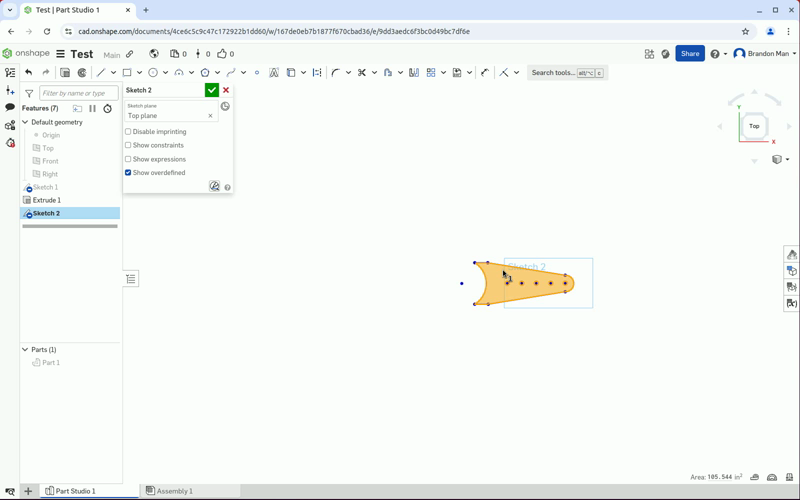
mouse_move(73, 352)
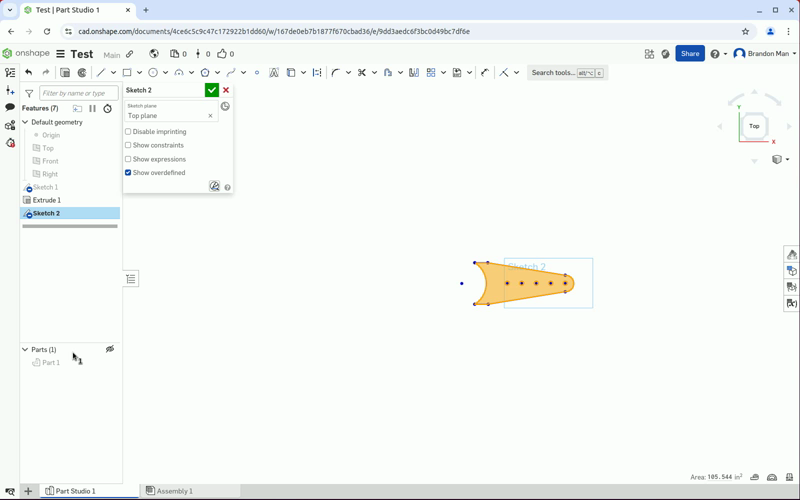
key(shift+y)
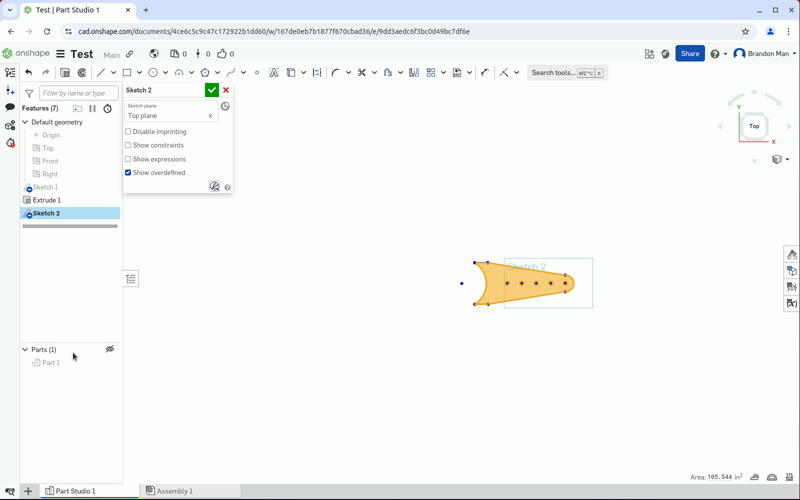
key(shift+e)
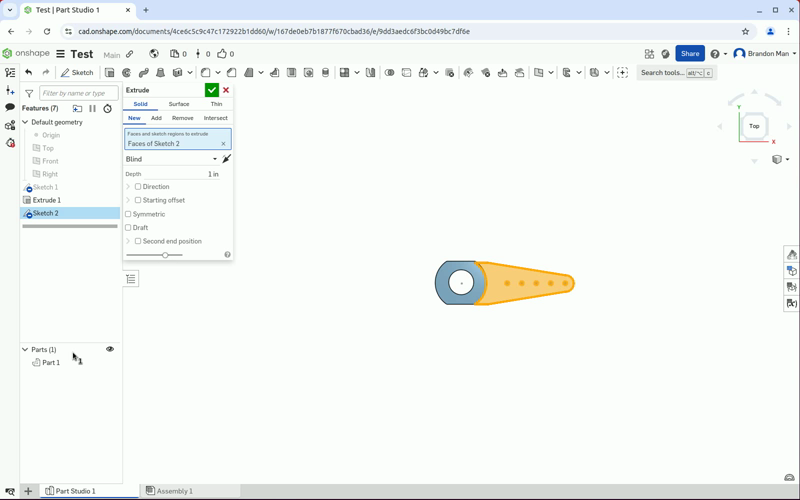
mouse_move(143, 106)
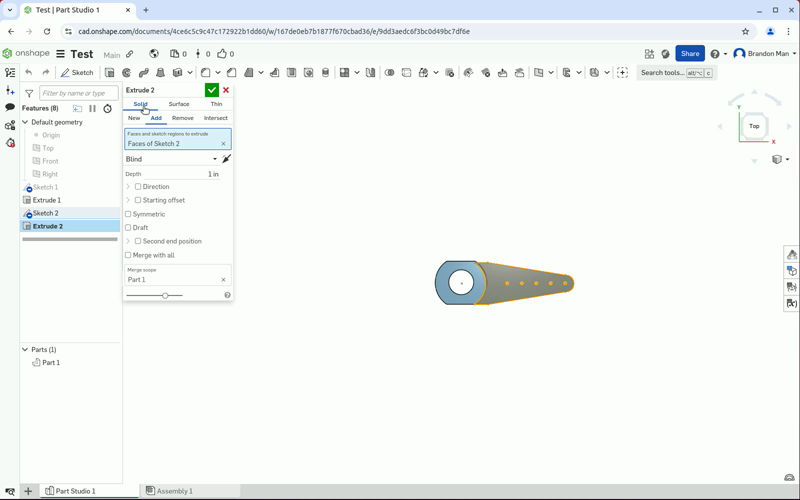
click(143, 106)
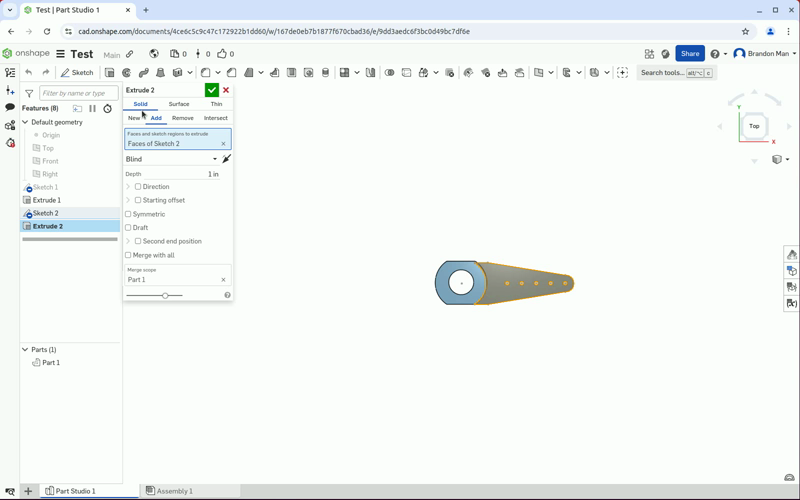
mouse_move(137, 120)
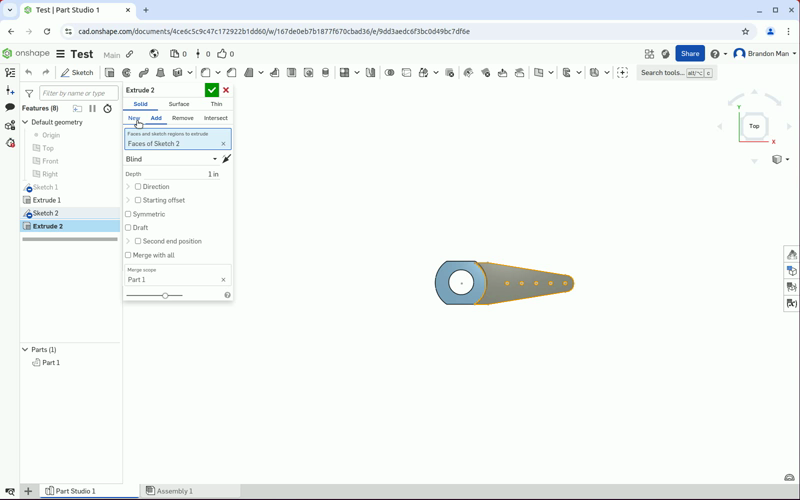
click(137, 120)
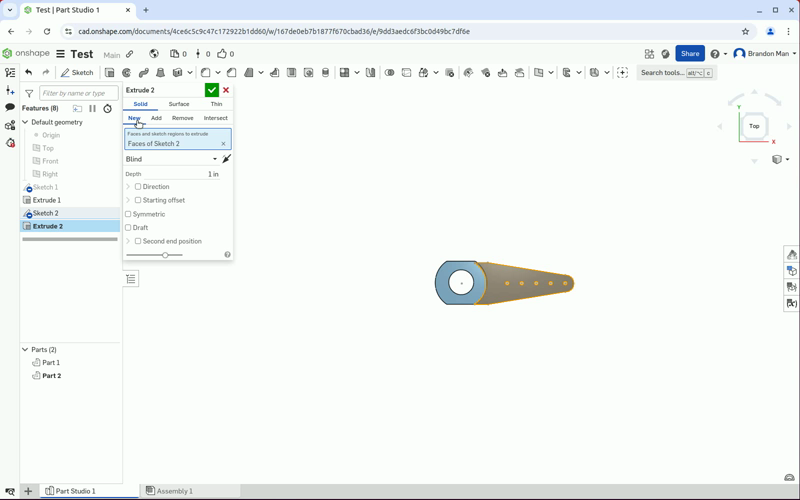
key(tab, 4)
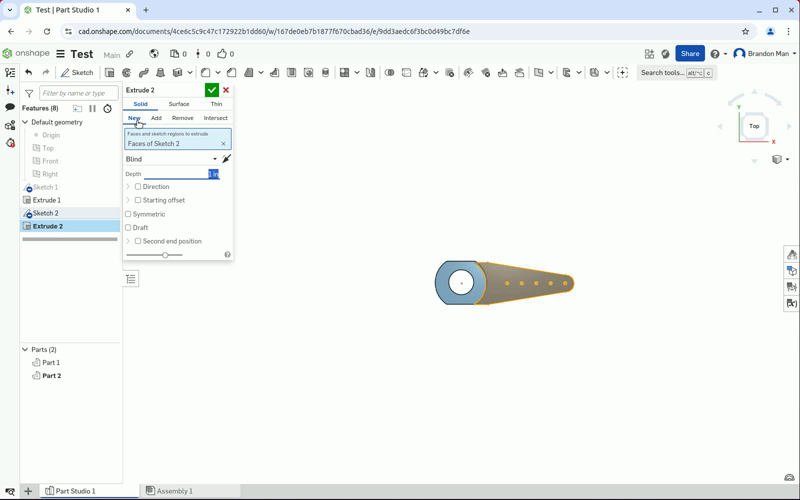
text(1.926)
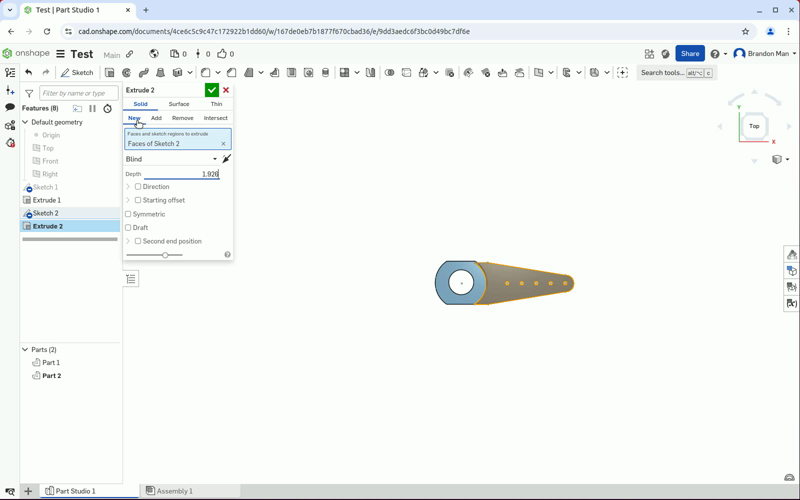
key(tab, 3)
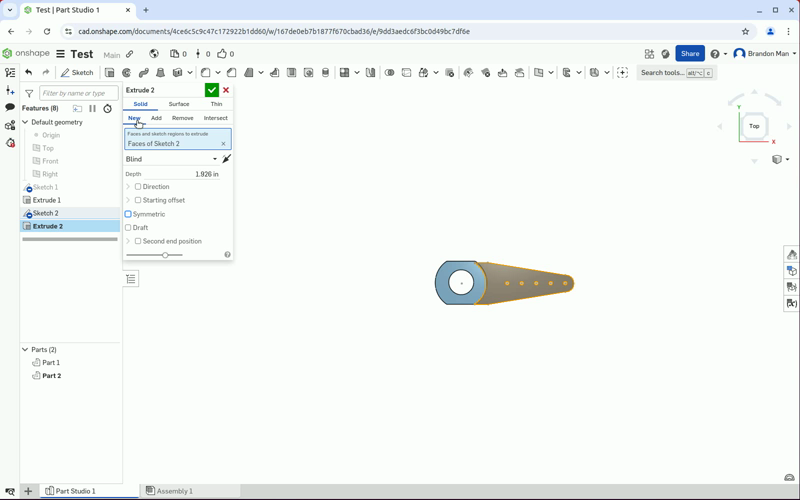
key(space)
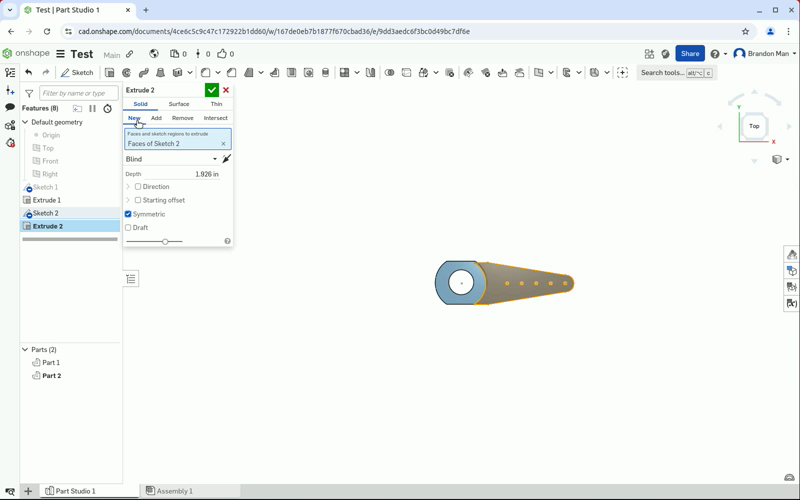
key(enter)
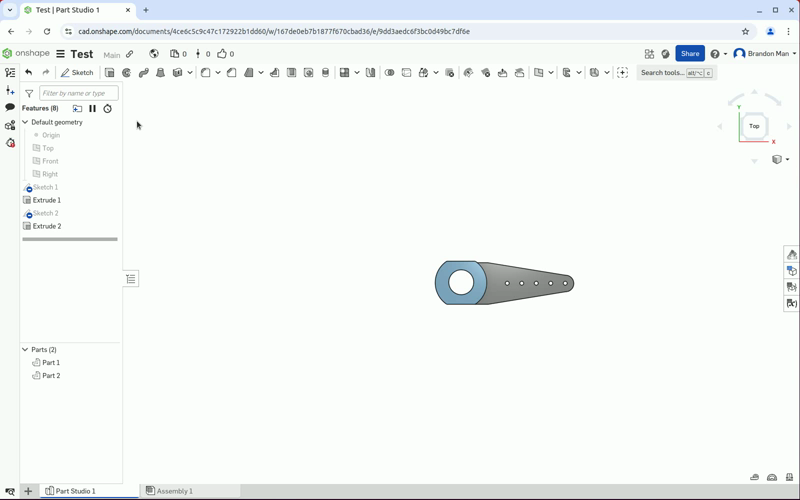
key(shift+h)
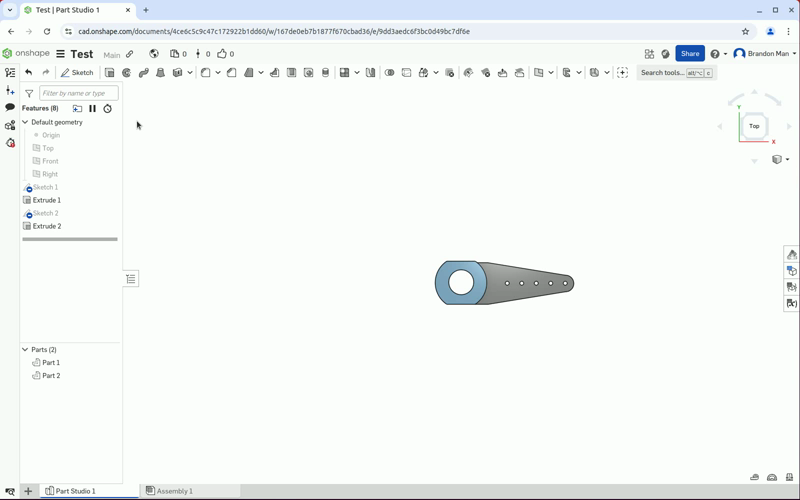
key(shift+h)
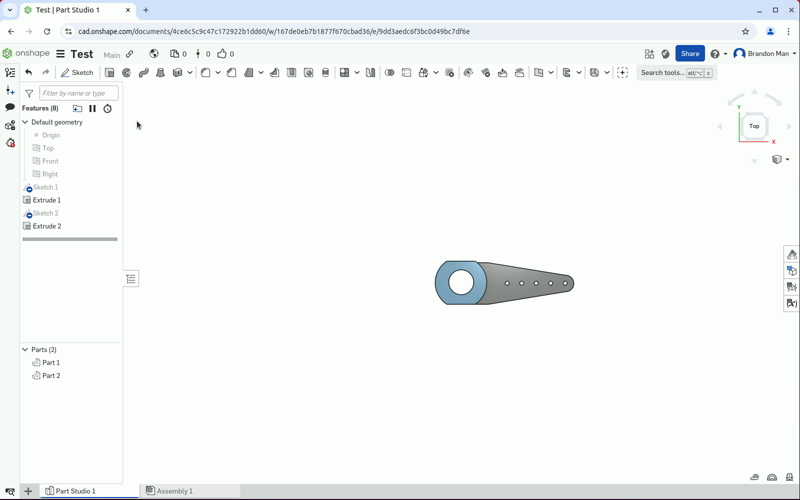
mouse_move(73, 189)
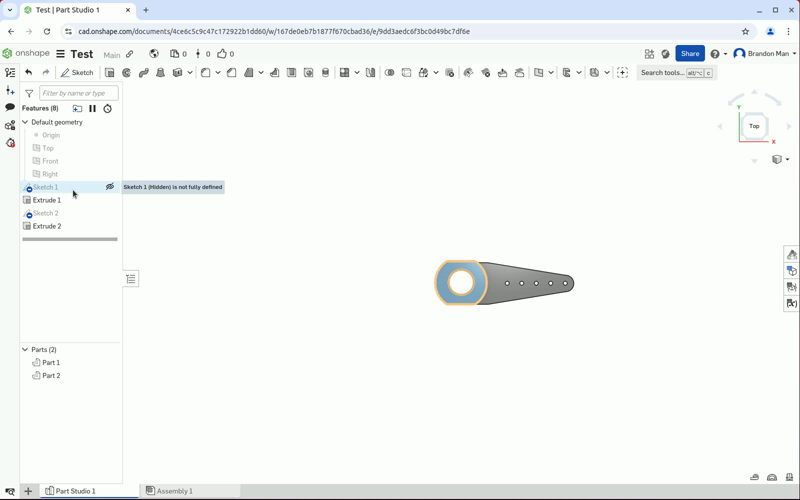
click(73, 189)
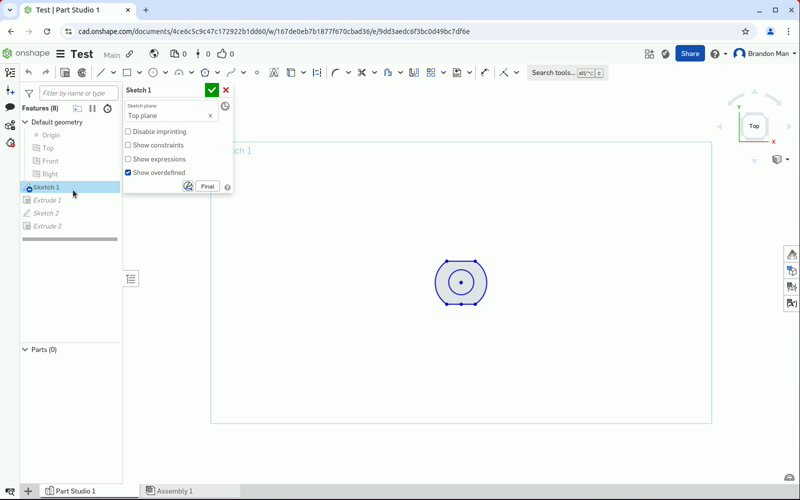
mouse_move(229, 92)
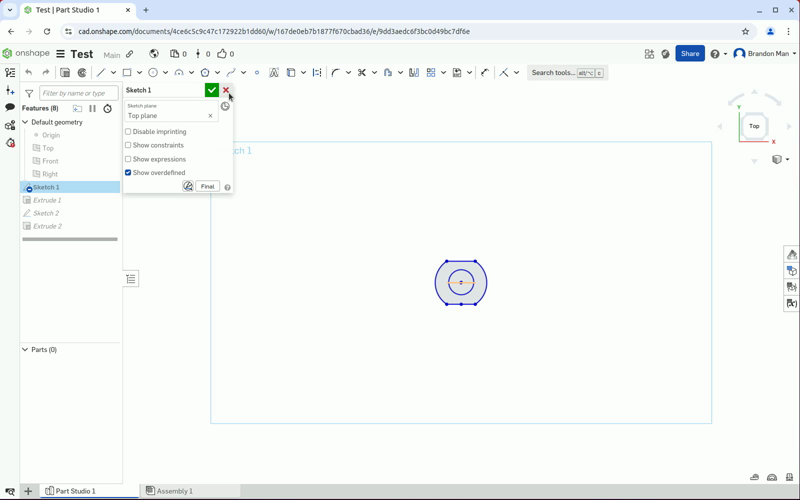
click(229, 92)
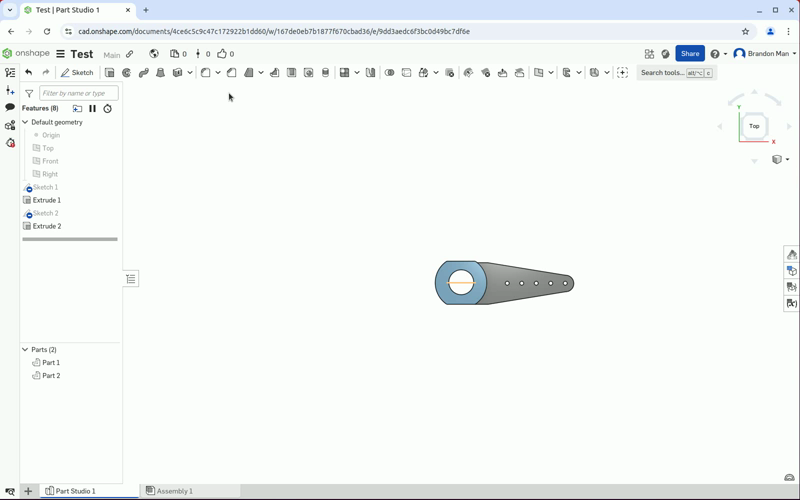
mouse_move(73, 352)
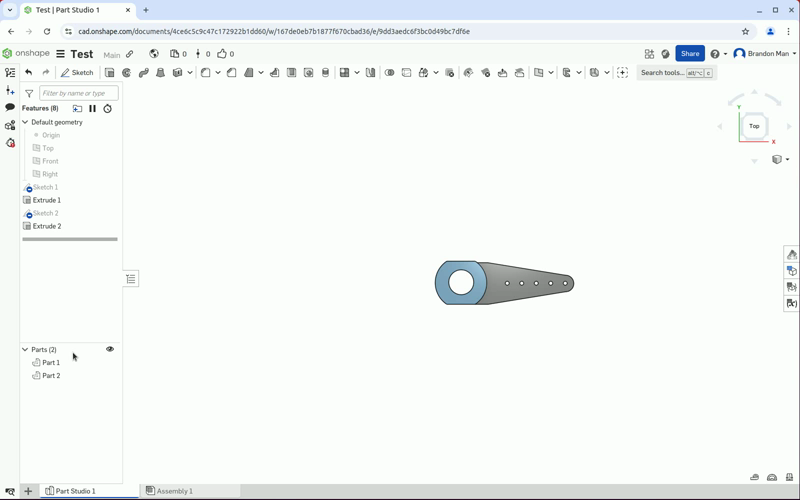
key(y)
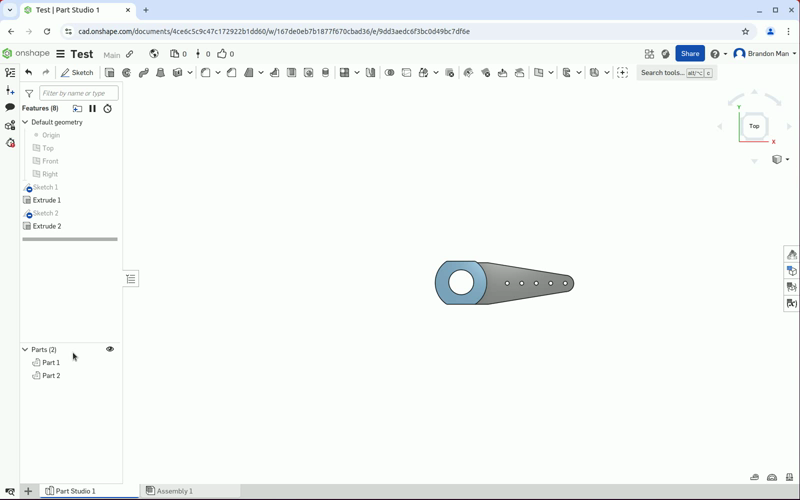
key(shift+p)
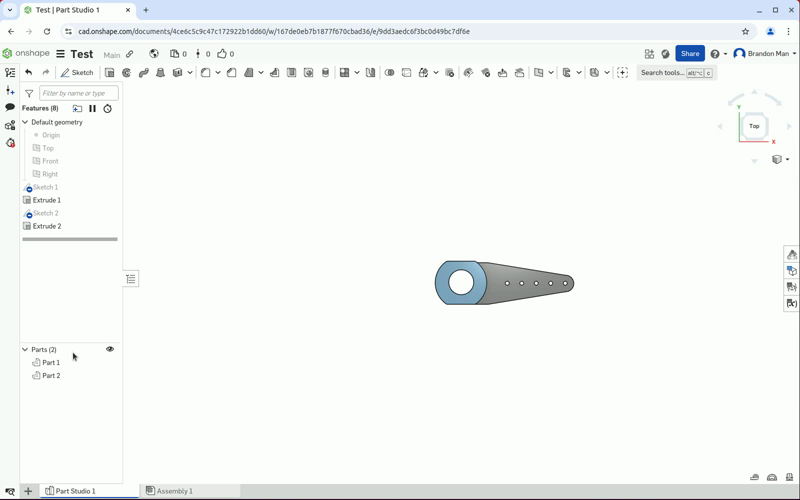
key(space)
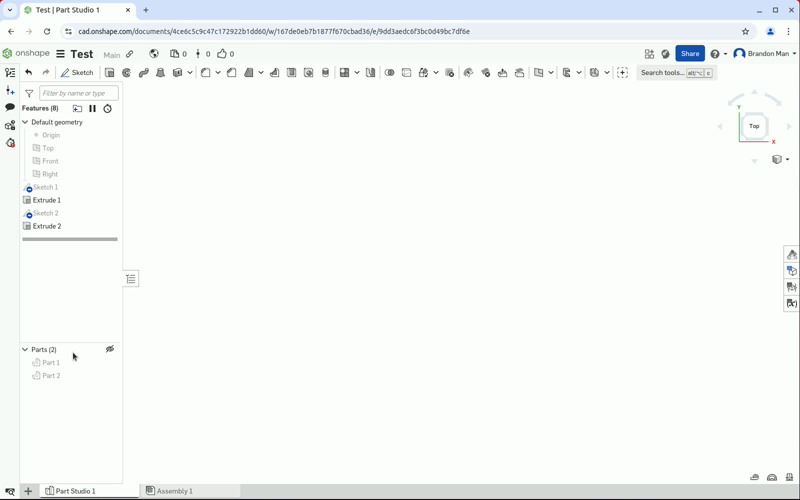
key_down(shift)
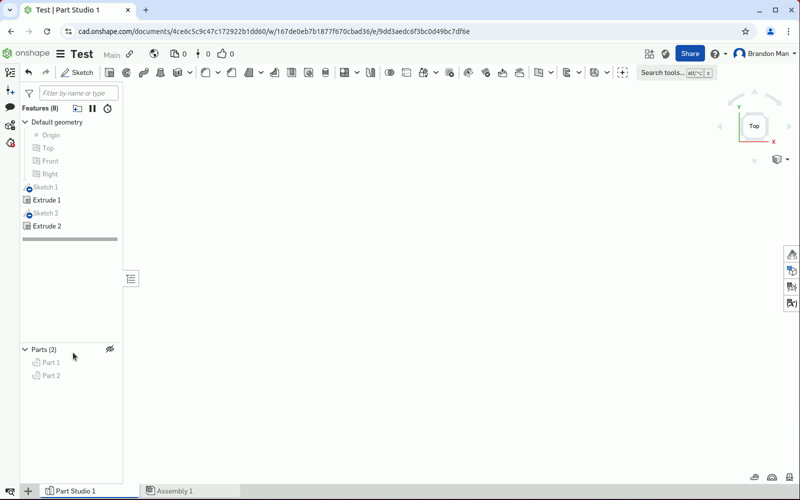
key(up)
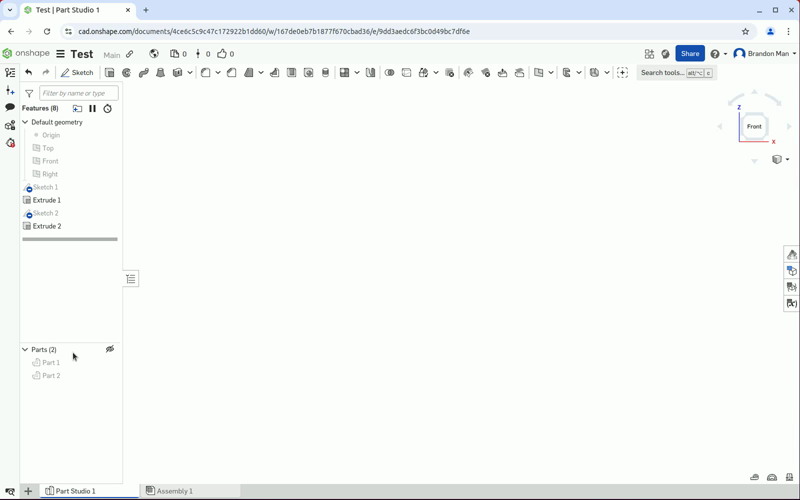
key_up(shift)
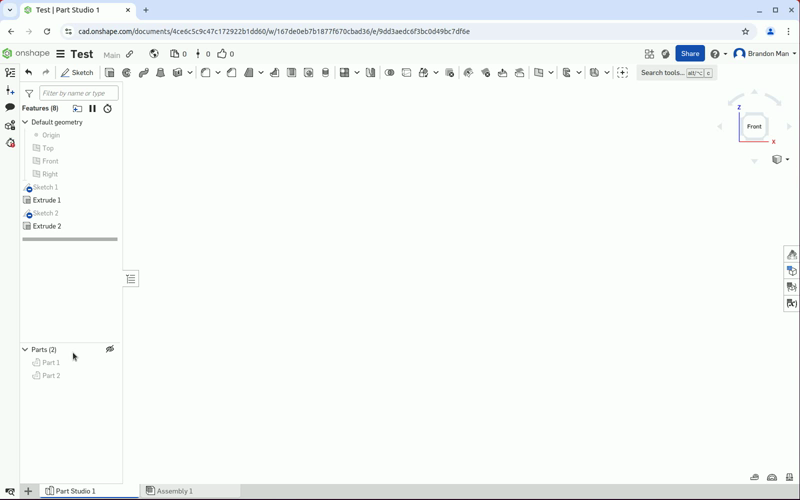
mouse_move(73, 352)
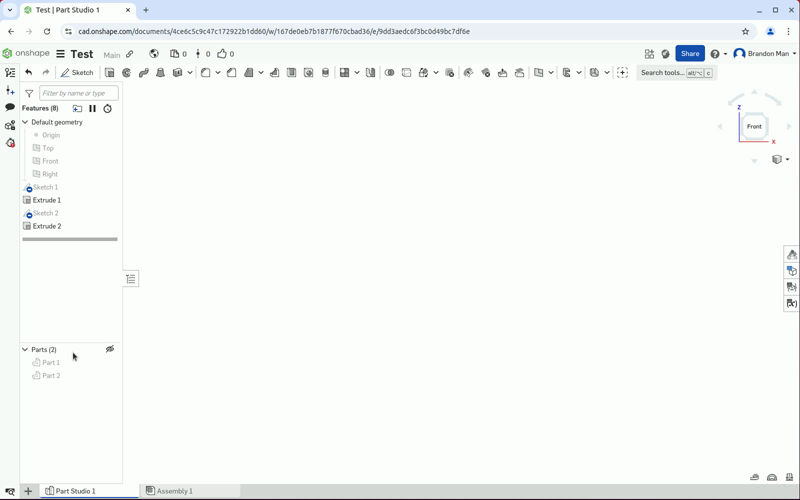
key(shift+y)
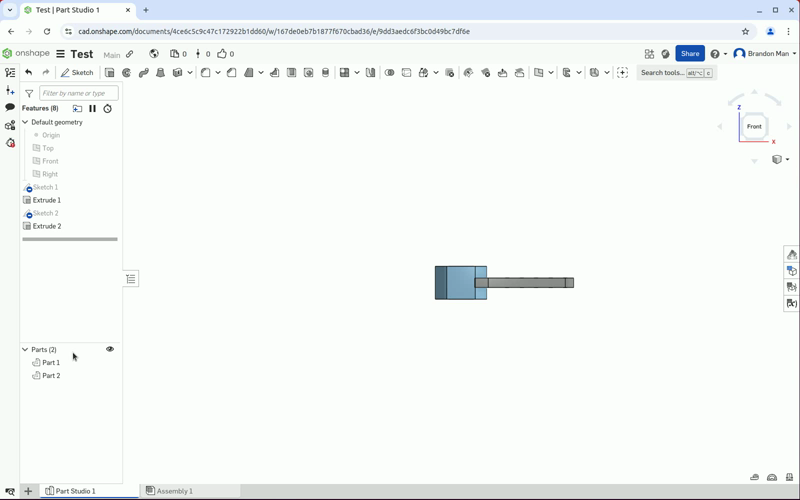
mouse_move(541, 75)
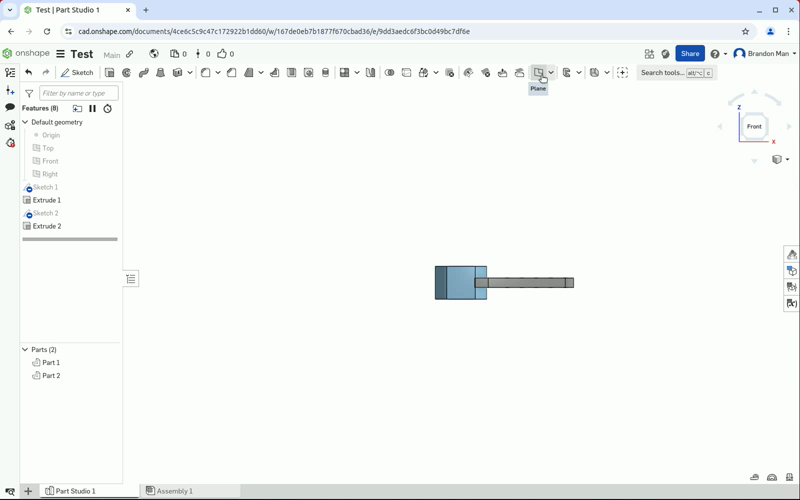
click(541, 75)
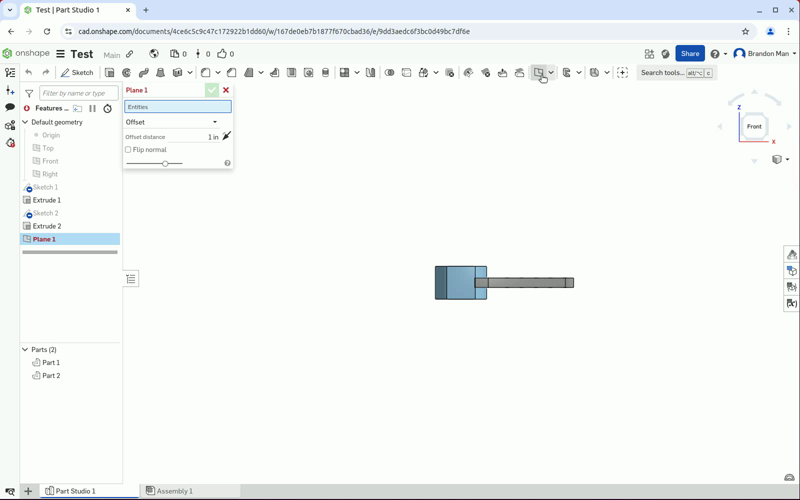
mouse_move(73, 163)
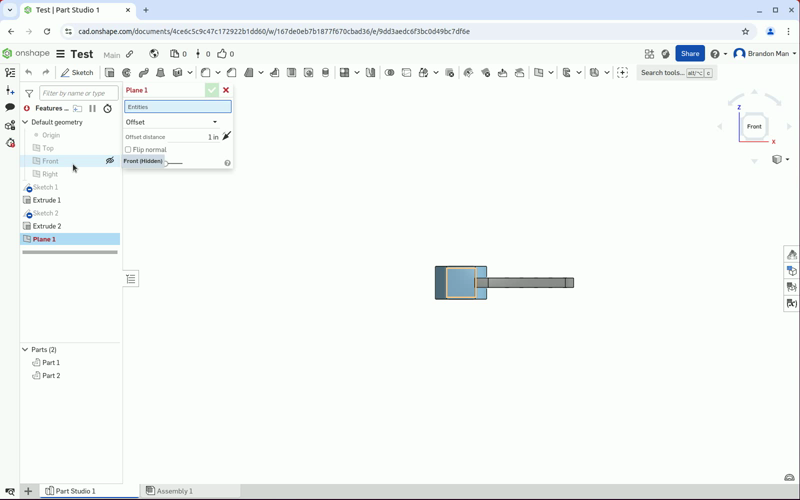
click(73, 163)
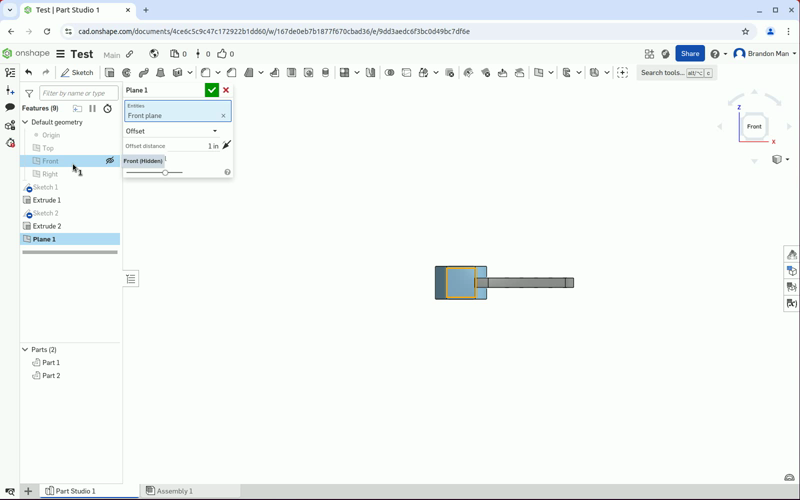
key(tab, 2)
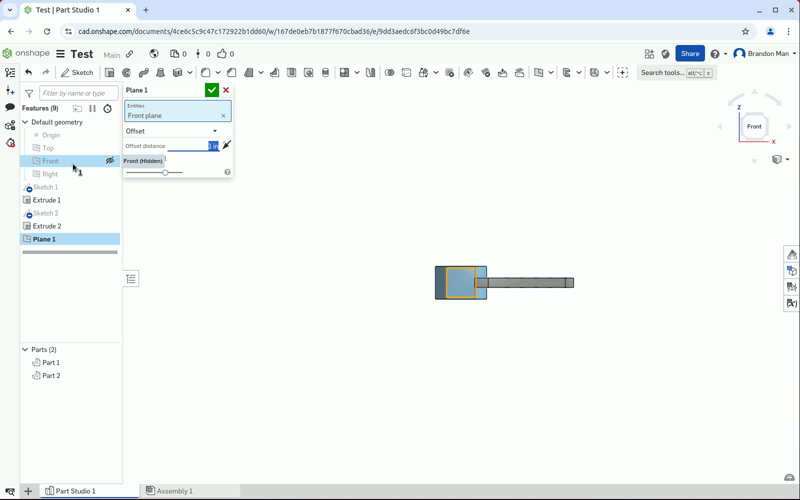
text(4.344)
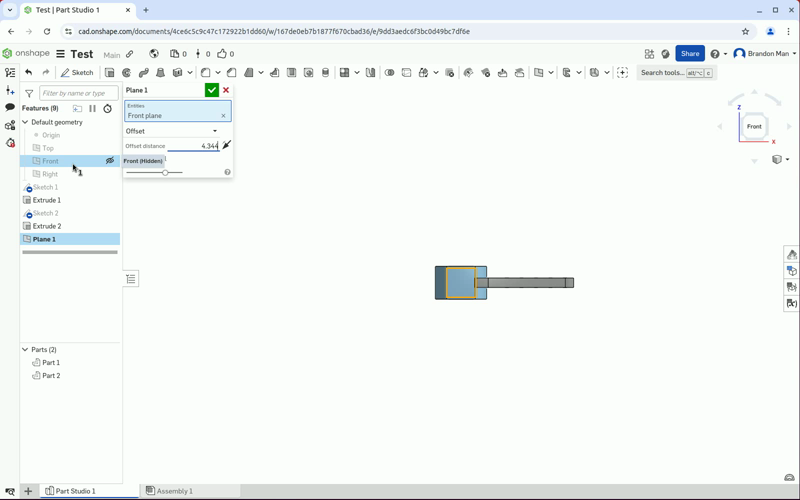
key(enter, 2)
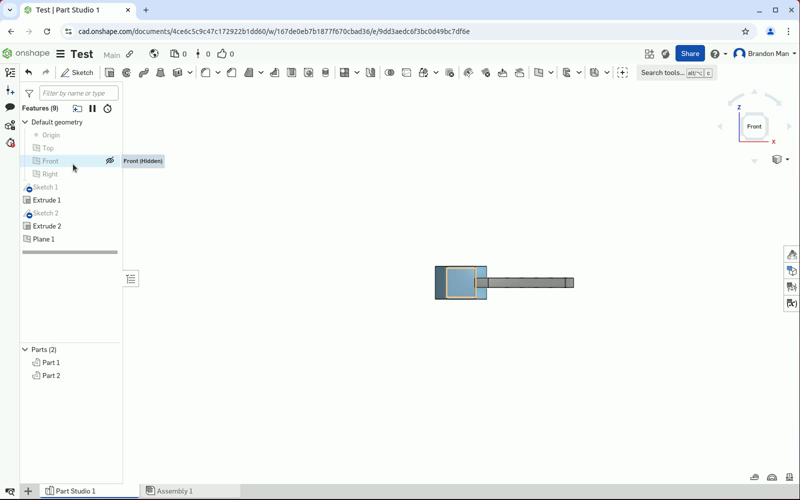
key(shift+s)
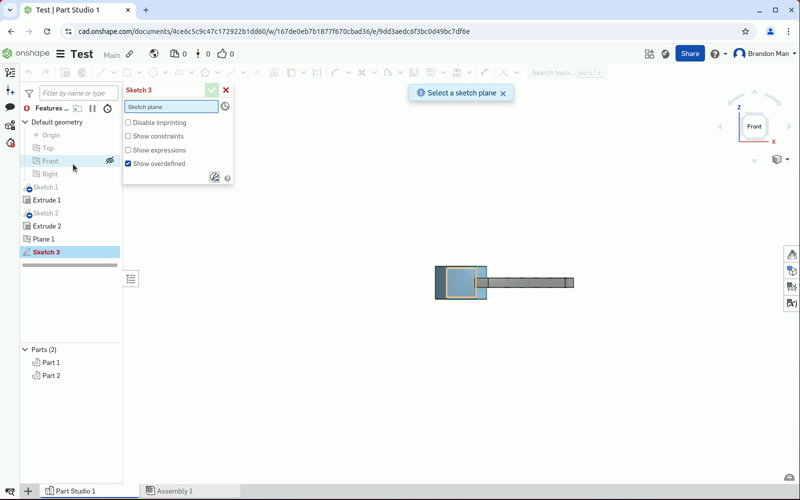
mouse_move(73, 241)
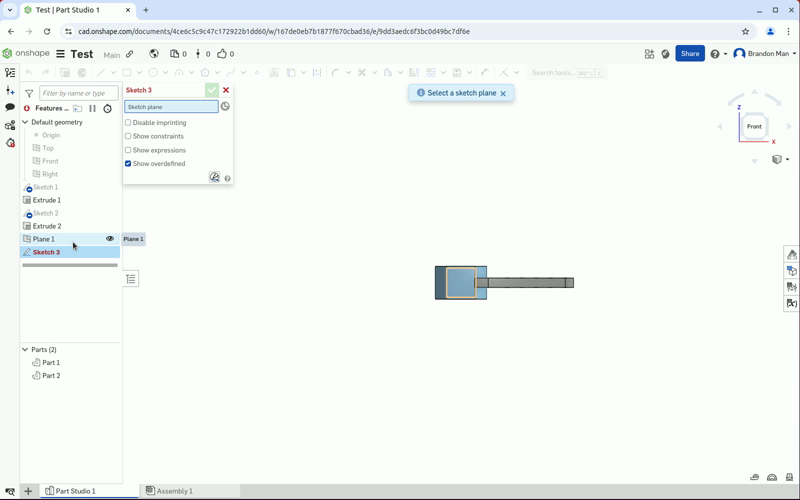
click(73, 241)
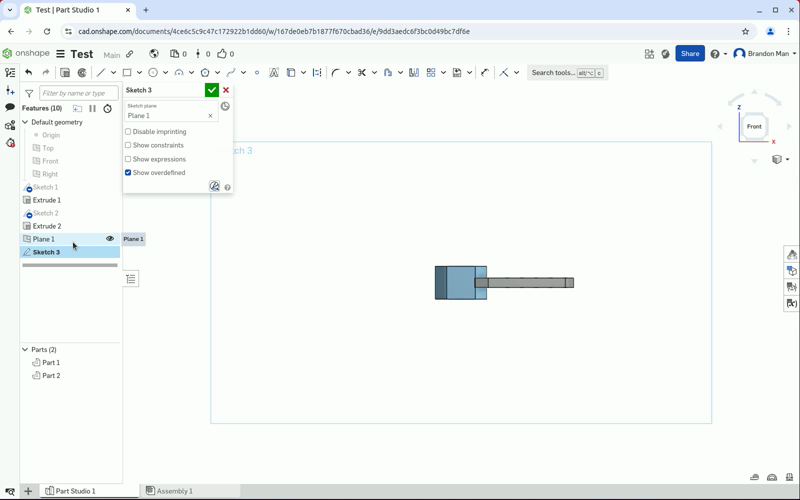
mouse_move(73, 352)
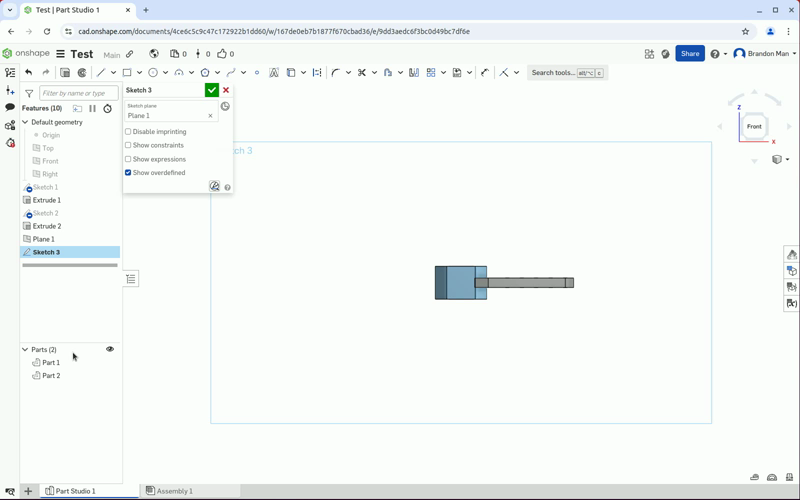
key(y)
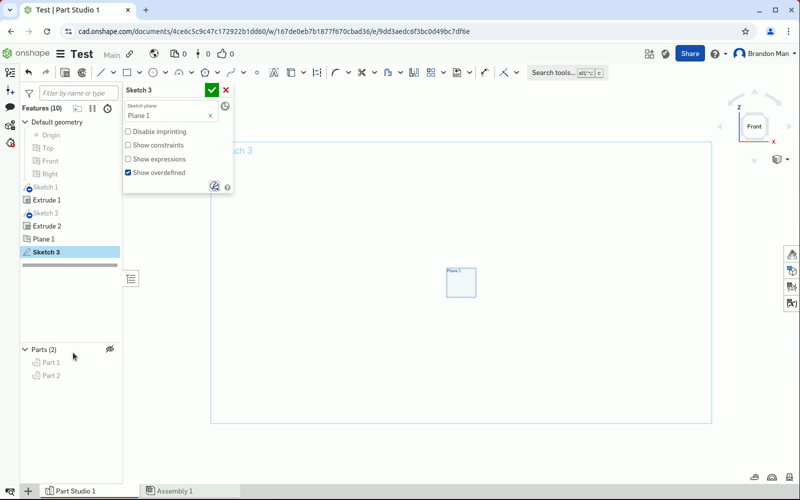
key(c)
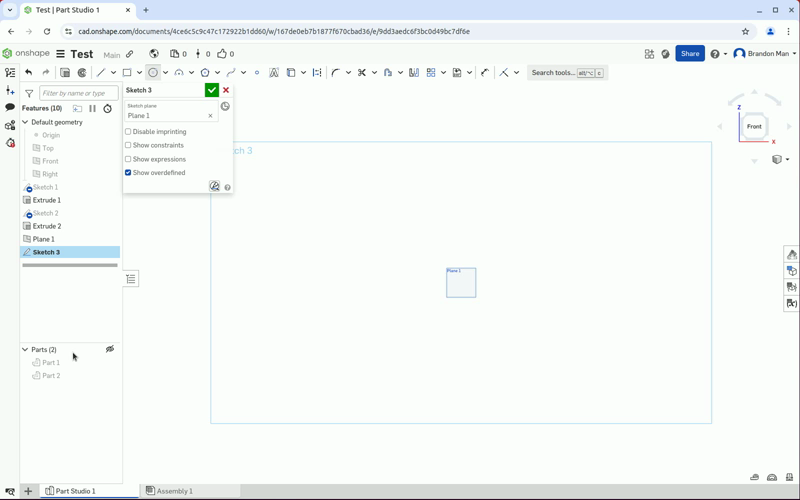
key_down(shift)
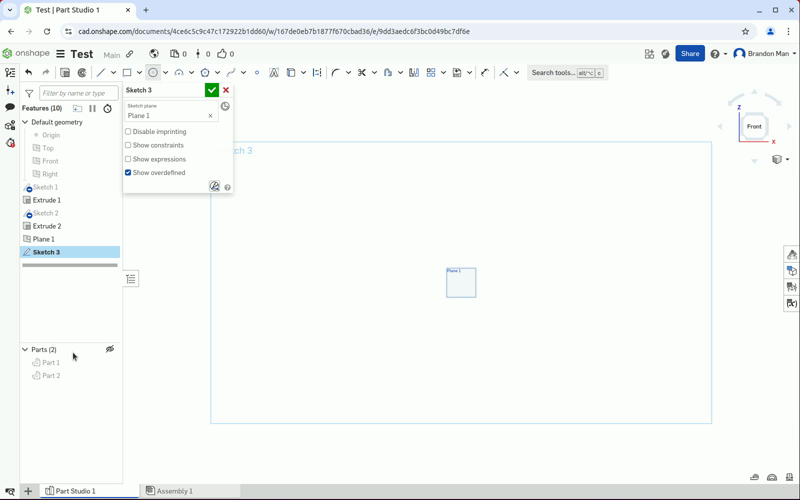
mouse_move(461, 282)
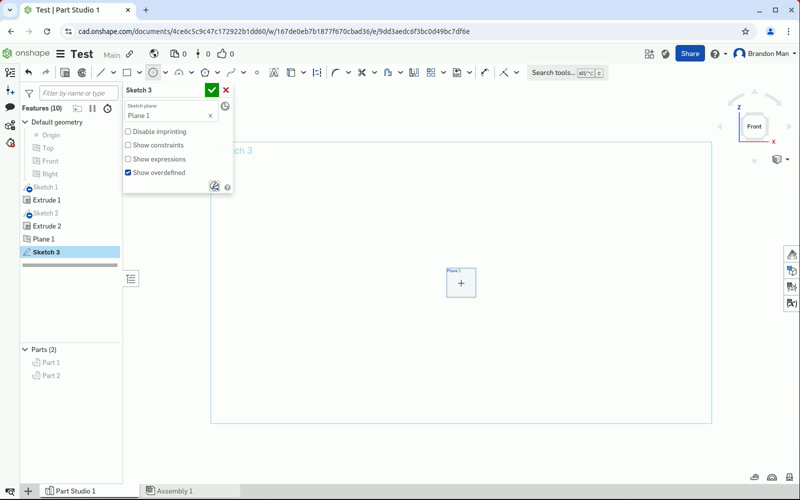
click(461, 282)
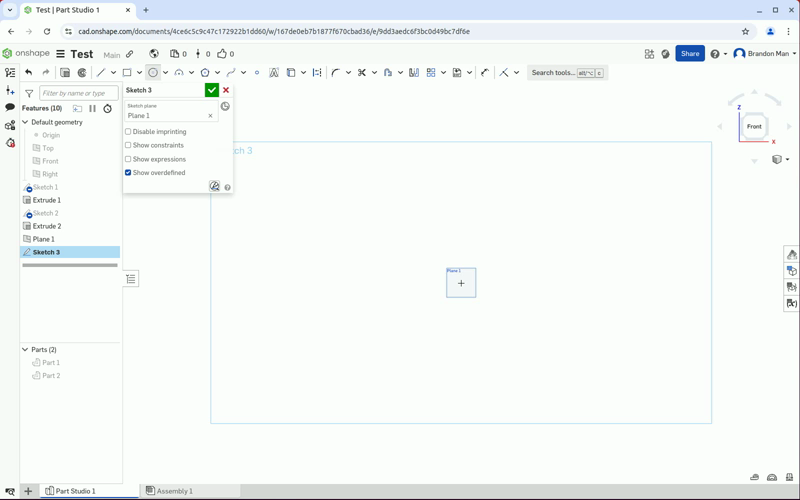
key_up(shift)
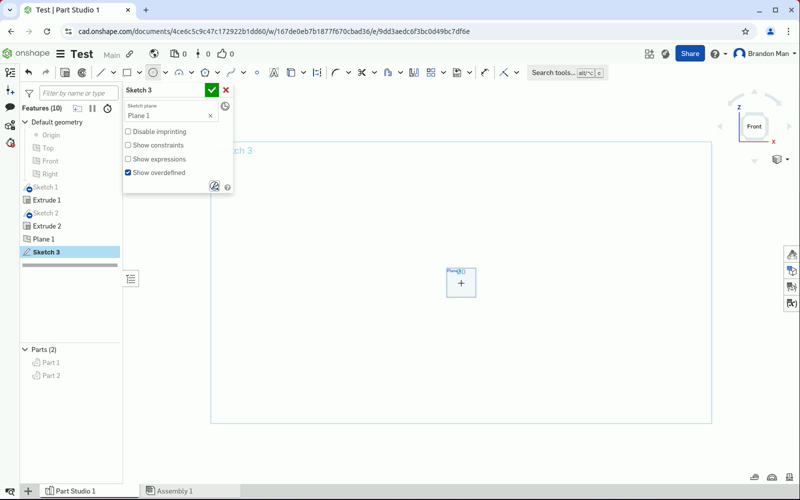
mouse_move(472, 282)
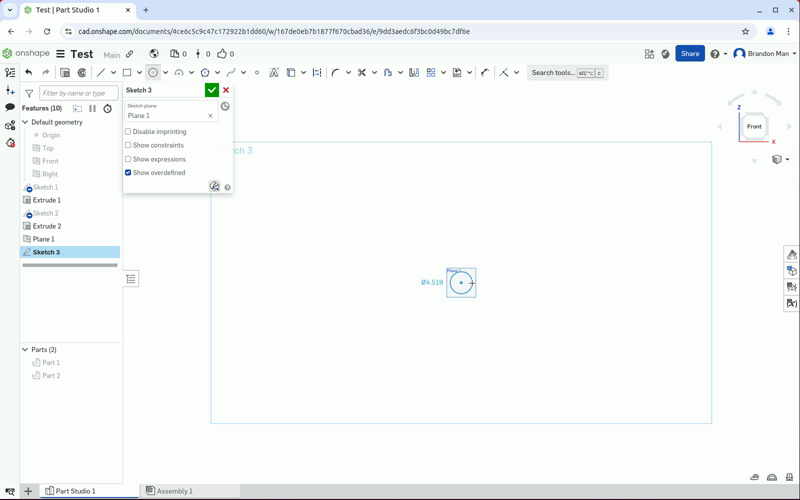
click(472, 282)
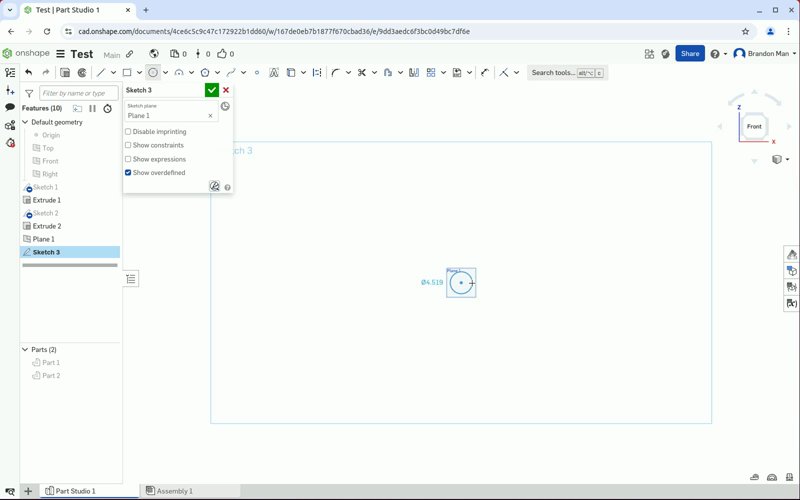
key(esc)
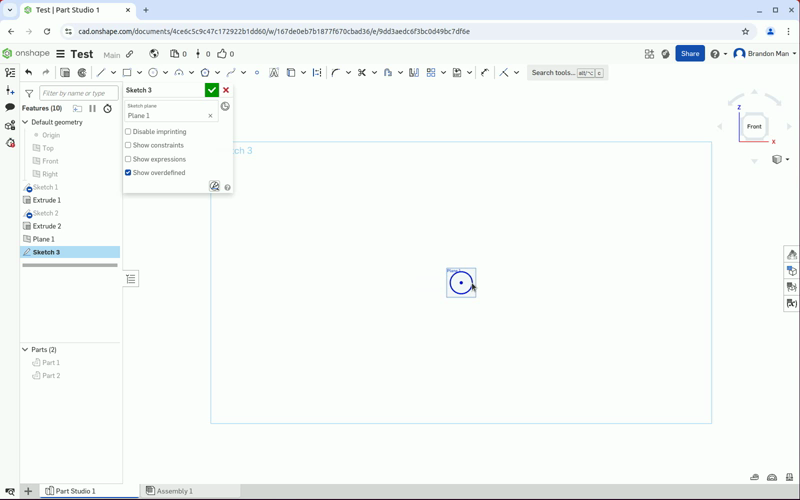
key(c)
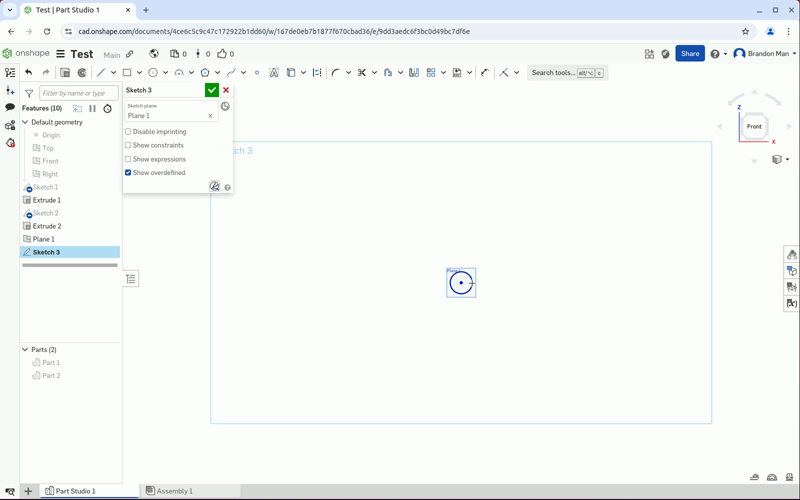
key_down(shift)
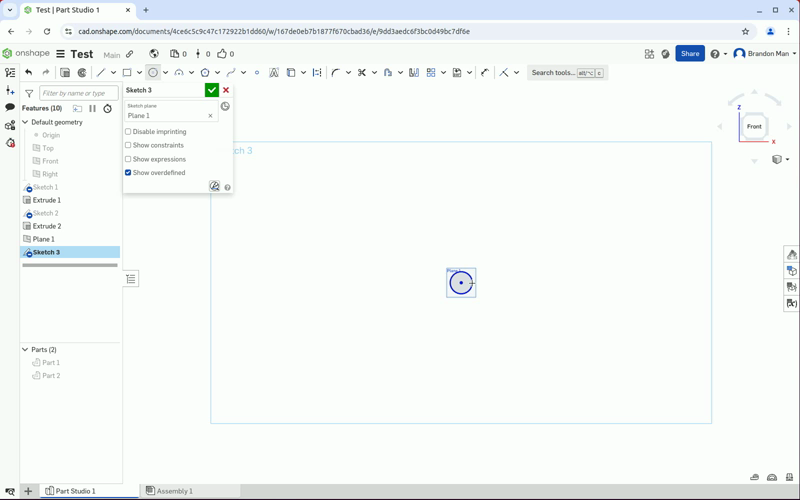
mouse_move(461, 282)
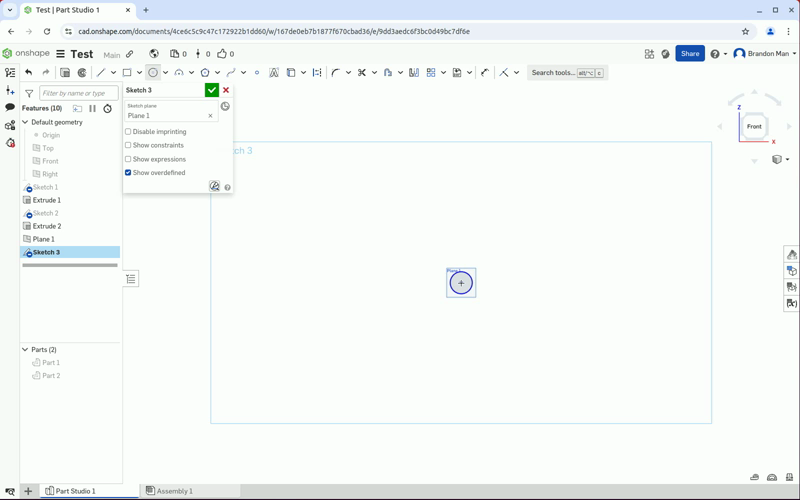
click(461, 282)
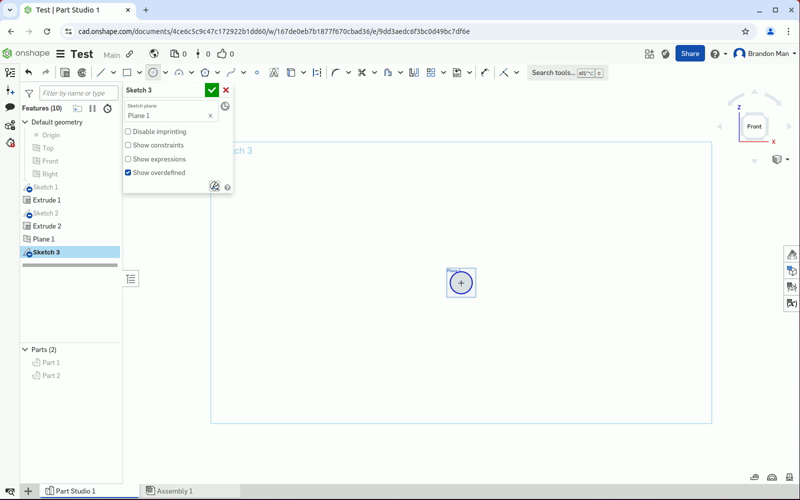
key_up(shift)
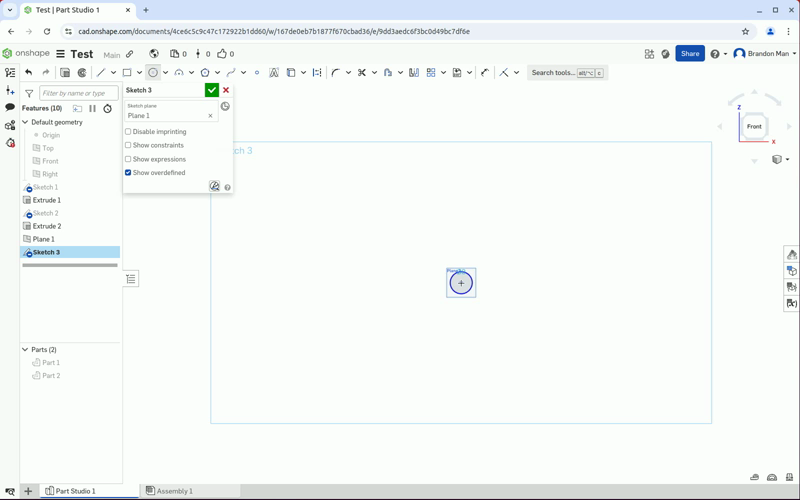
mouse_move(463, 282)
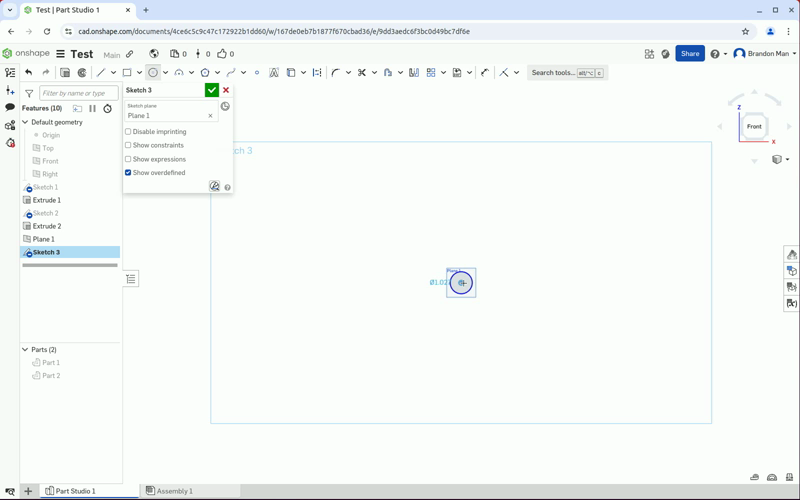
scroll(6)
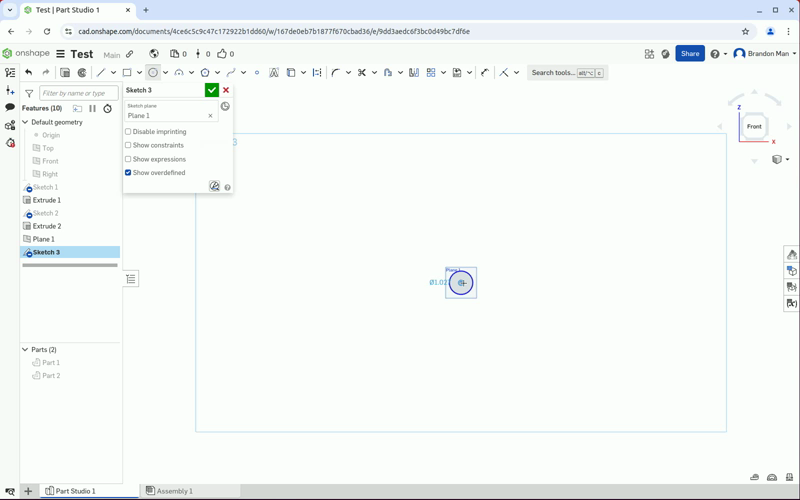
scroll(6)
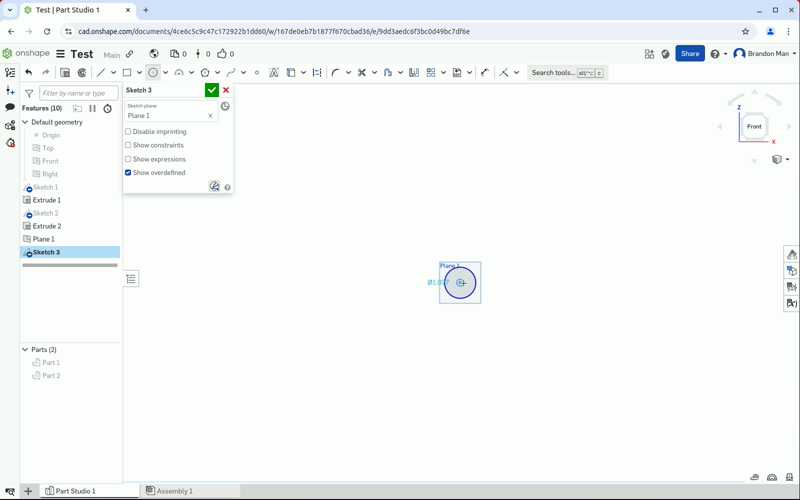
scroll(6)
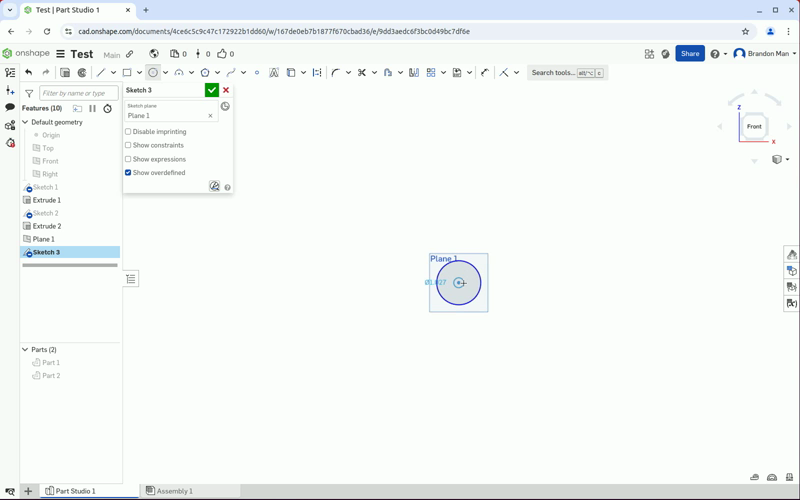
scroll(6)
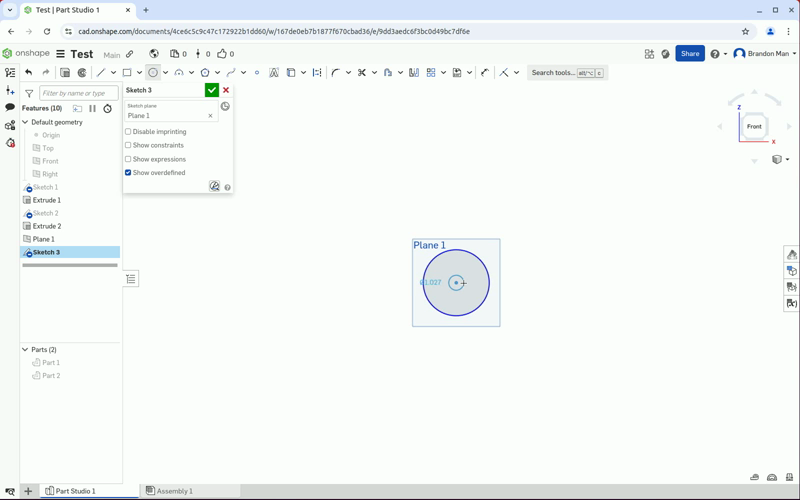
scroll(6)
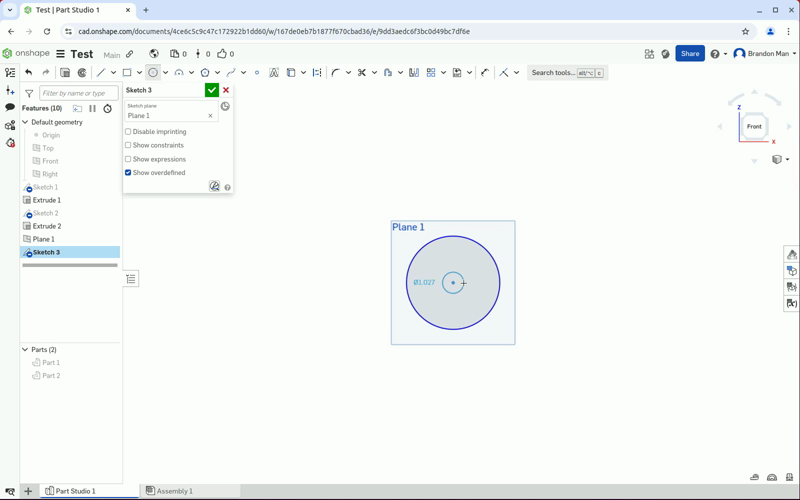
scroll(6)
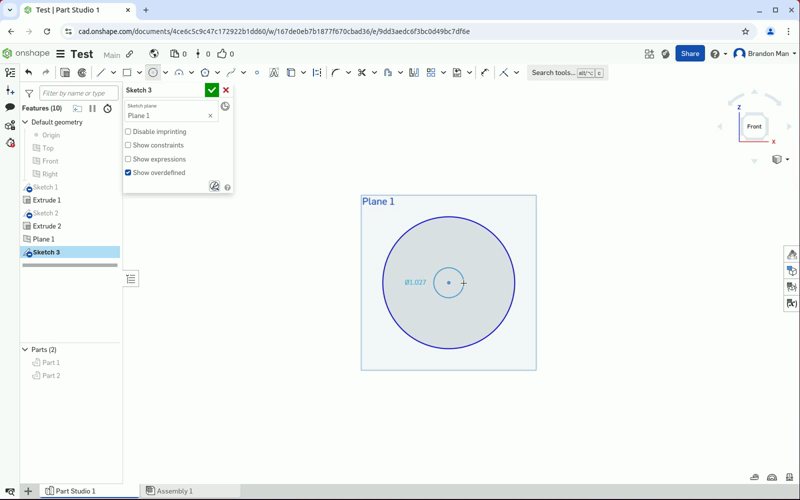
scroll(6)
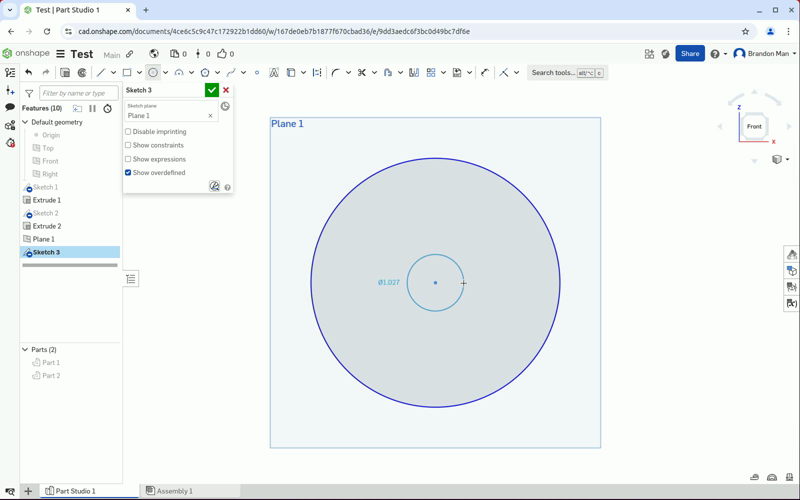
click(463, 282)
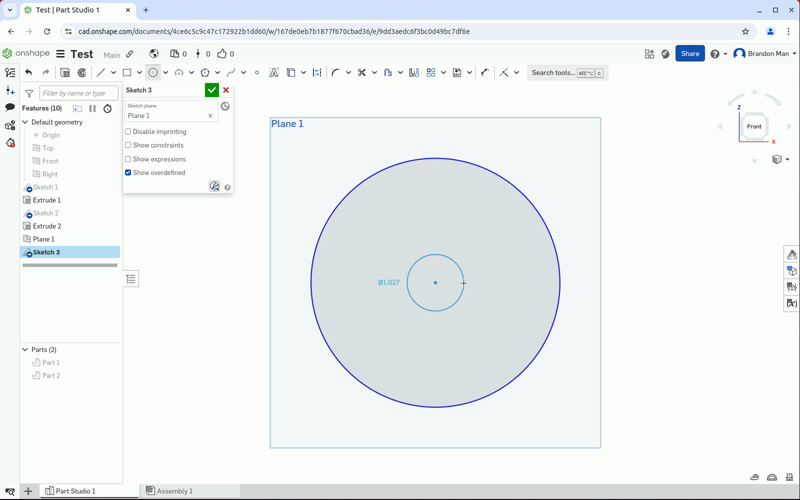
scroll(-6)
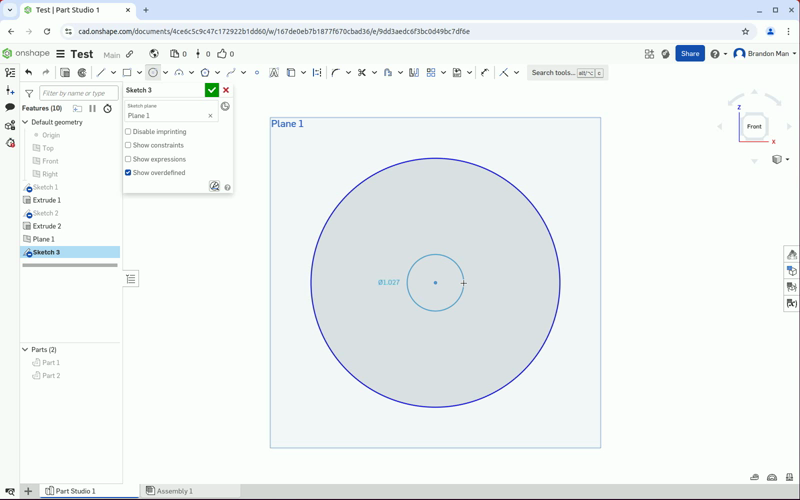
scroll(-6)
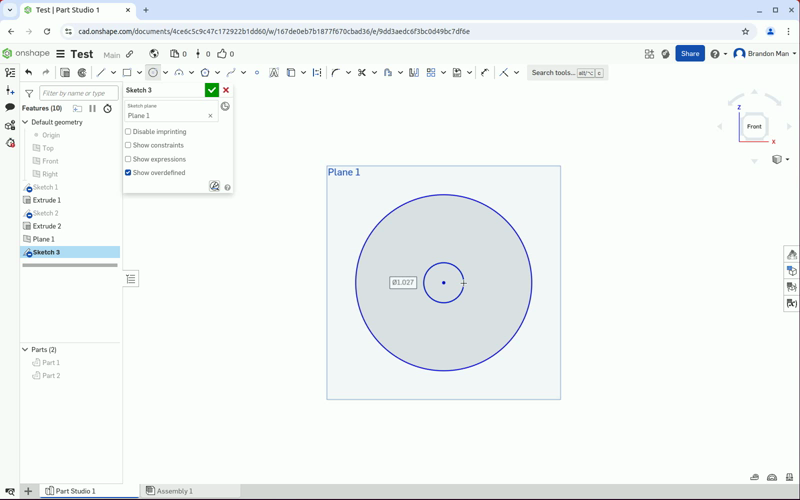
scroll(-6)
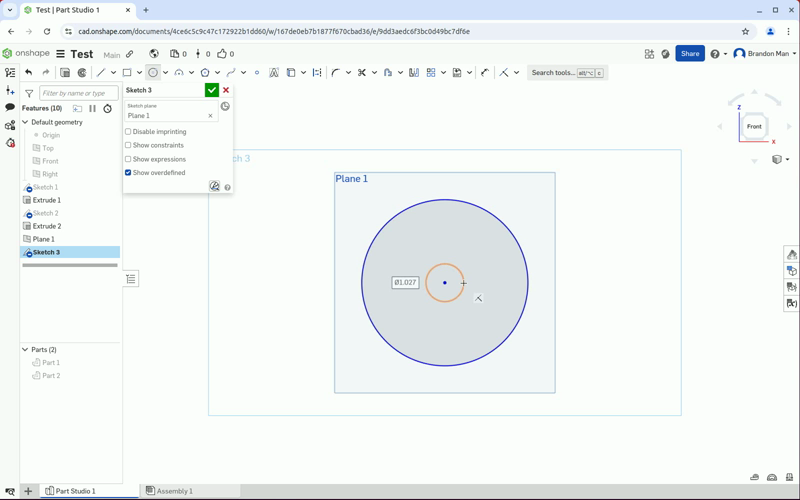
scroll(-6)
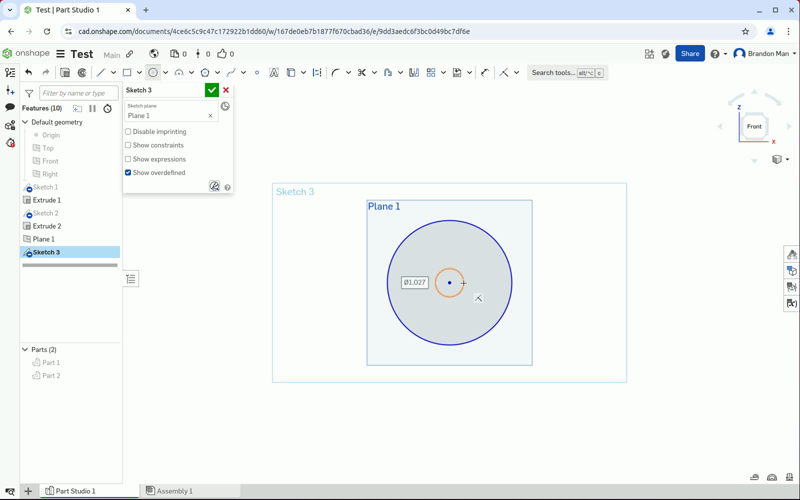
scroll(-6)
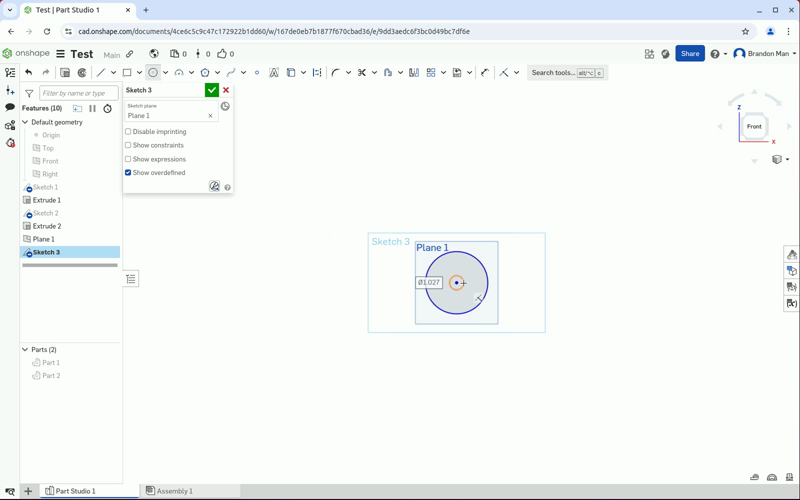
scroll(-6)
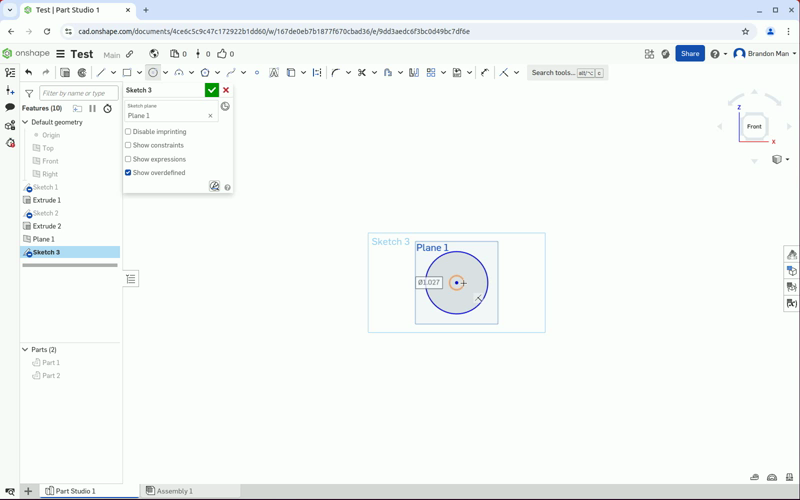
scroll(-6)
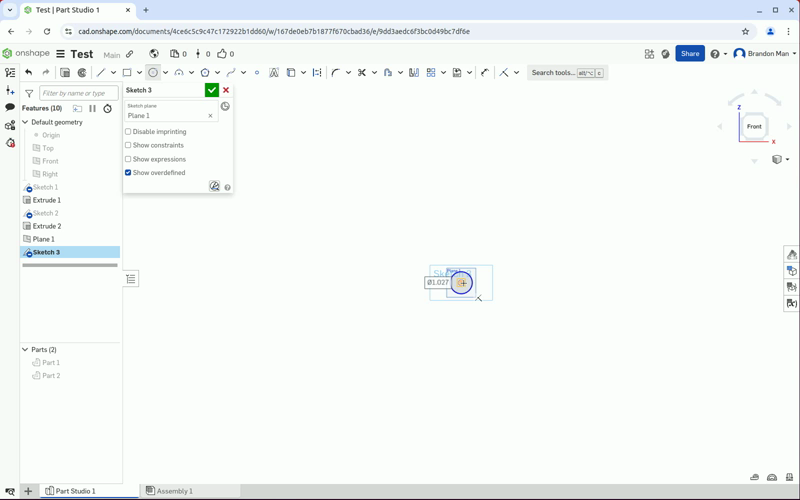
key(esc)
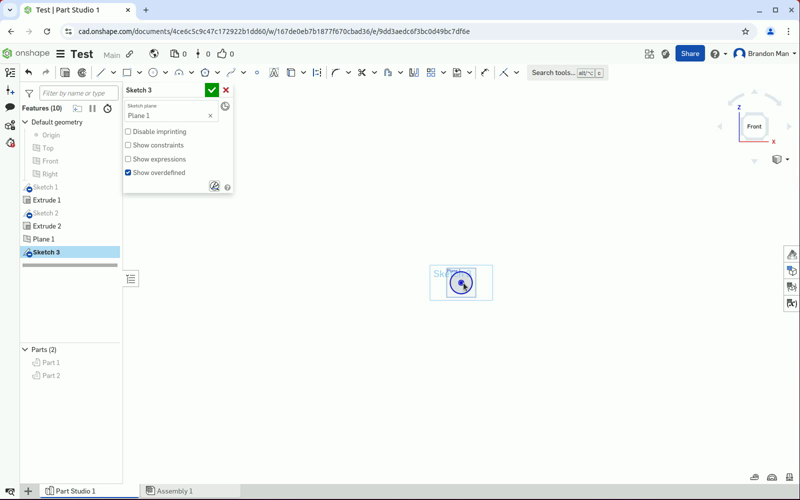
mouse_move(464, 292)
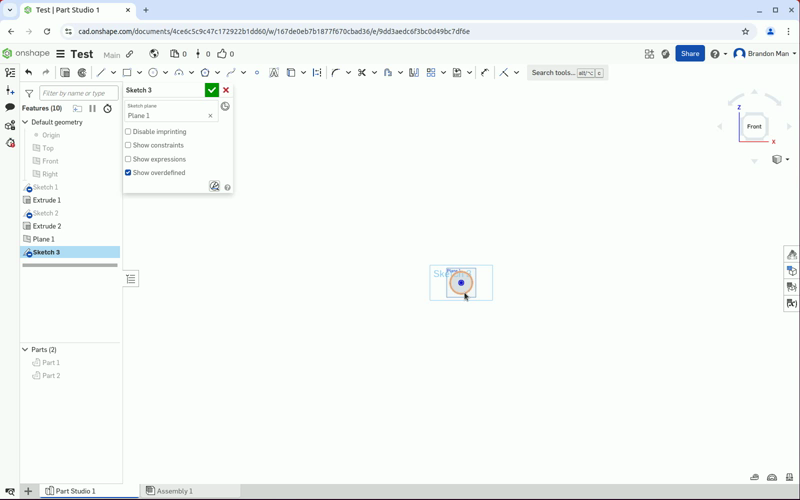
scroll(6)
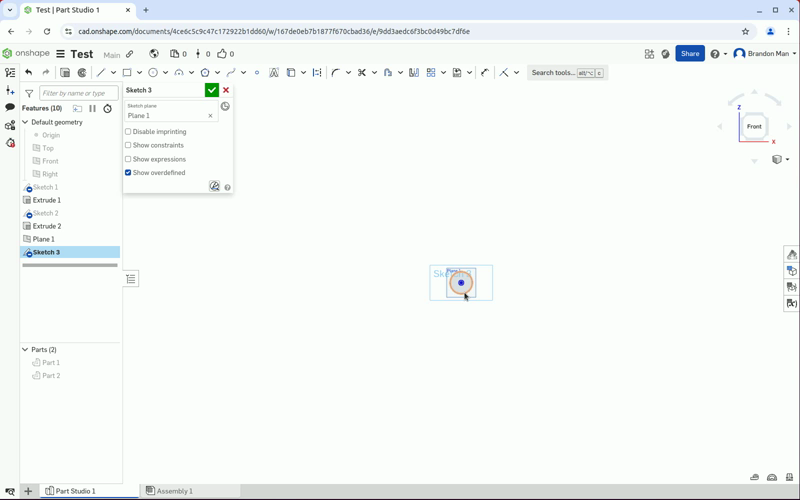
scroll(6)
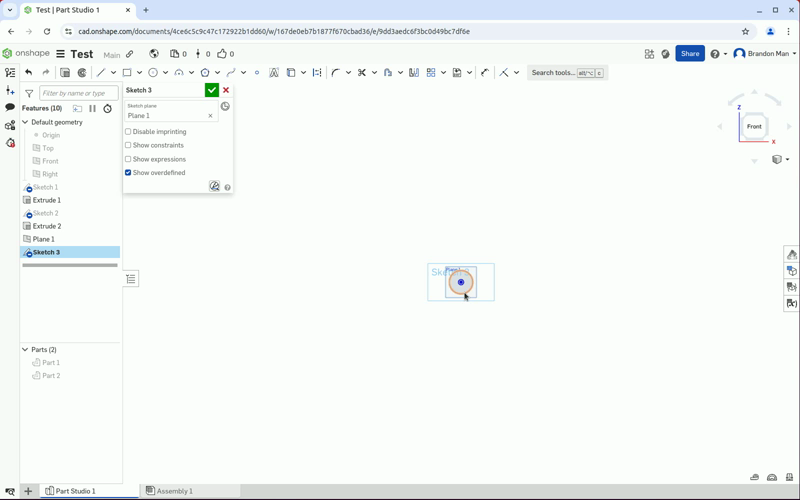
scroll(6)
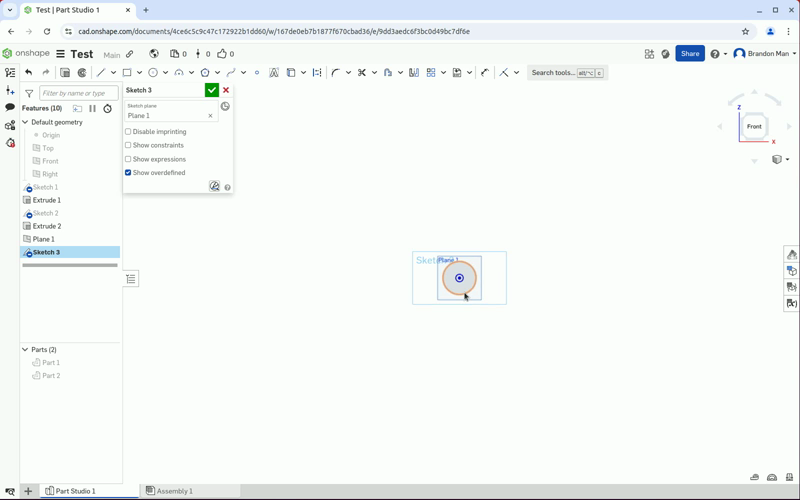
scroll(6)
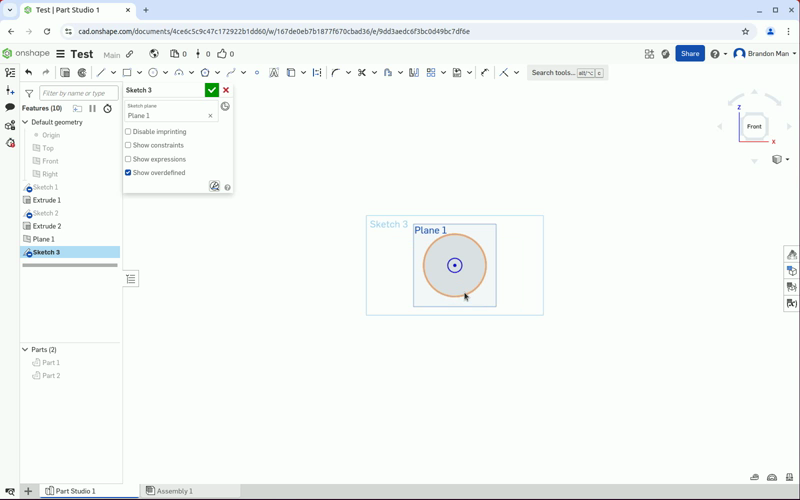
scroll(6)
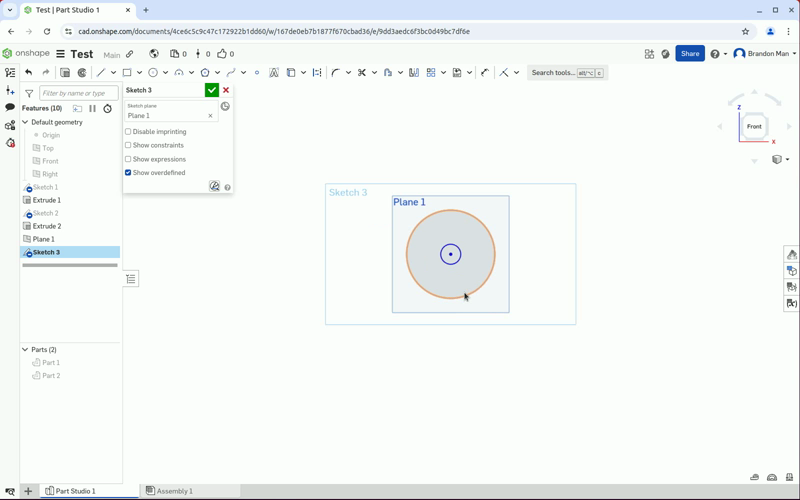
scroll(6)
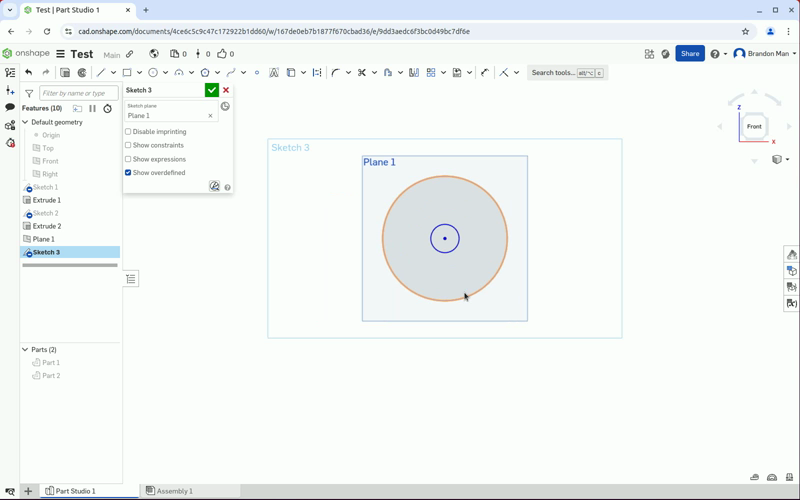
scroll(6)
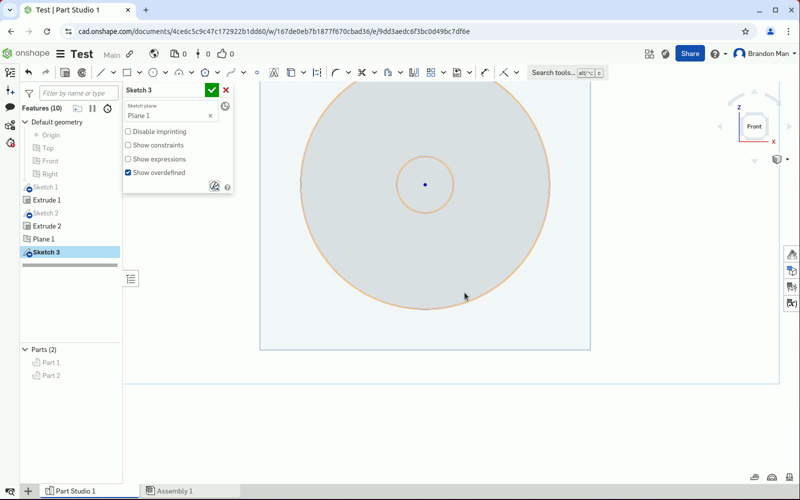
click(464, 292)
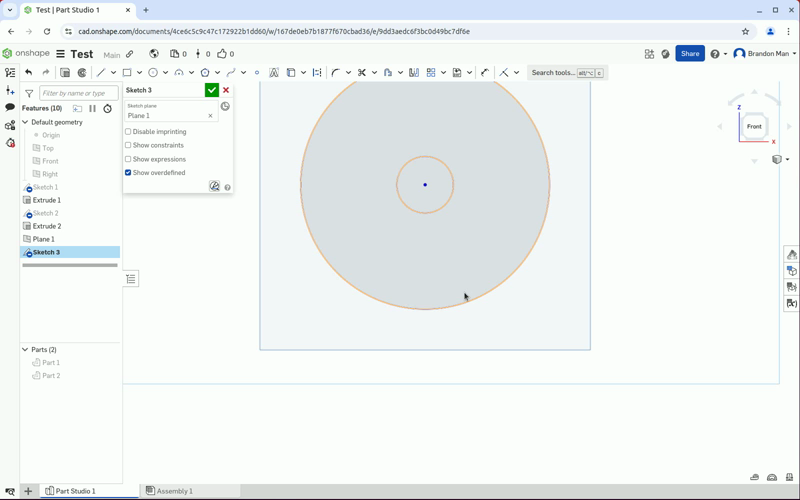
scroll(-6)
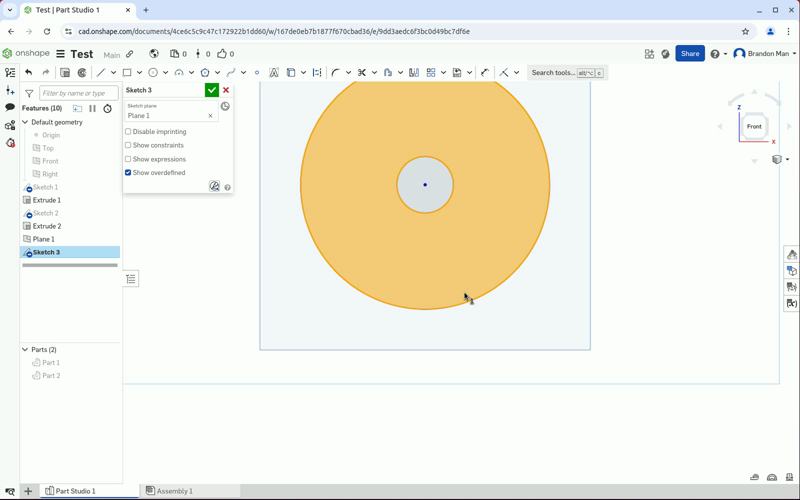
scroll(-6)
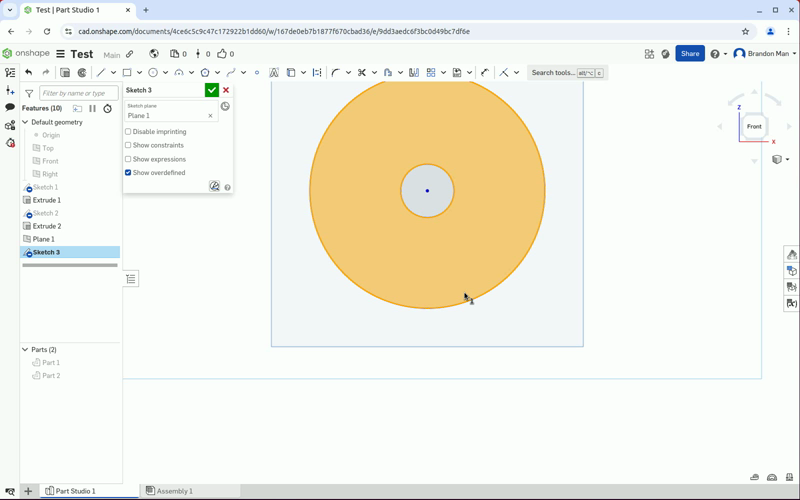
scroll(-6)
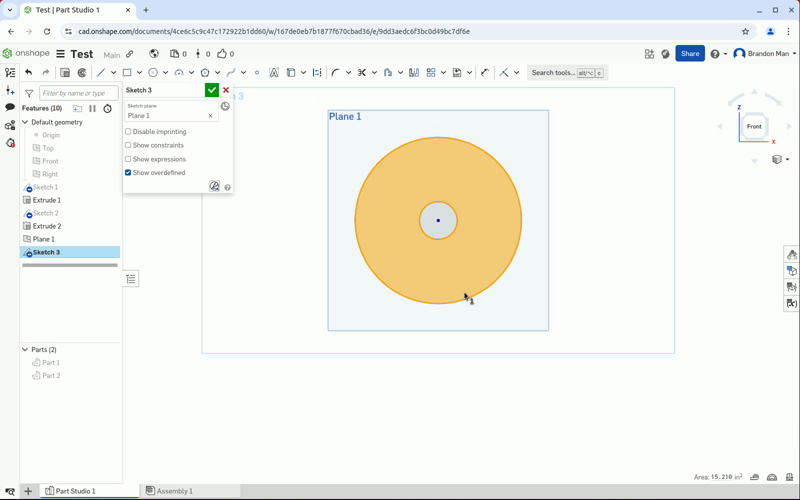
scroll(-6)
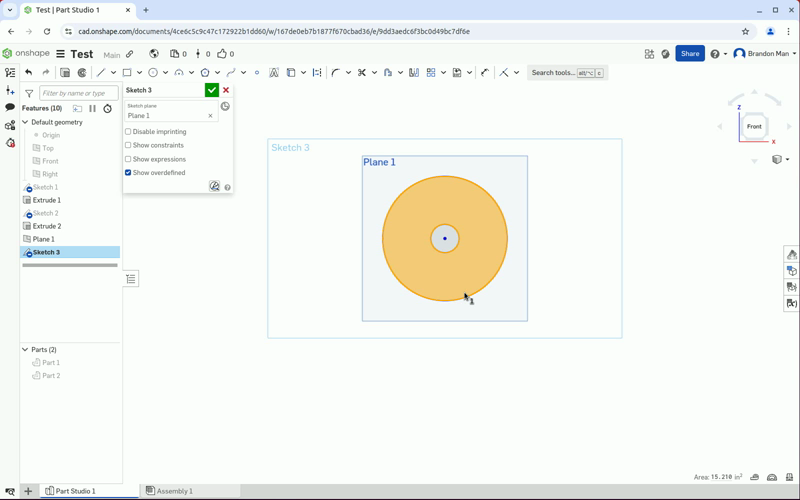
scroll(-6)
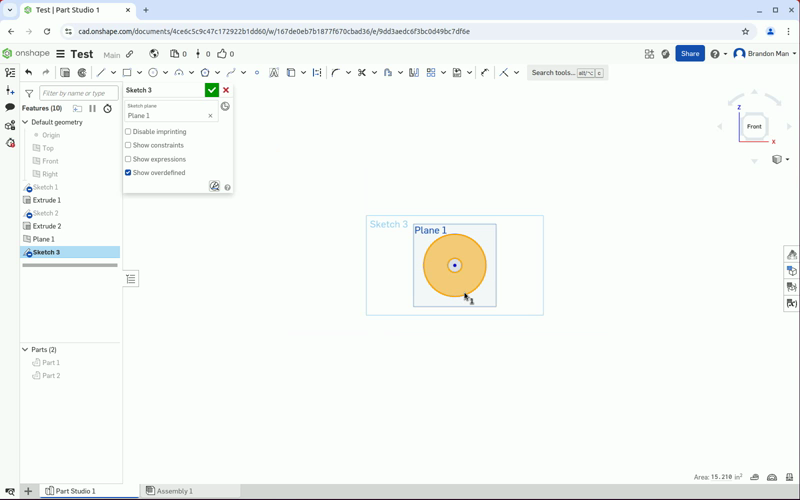
scroll(-6)
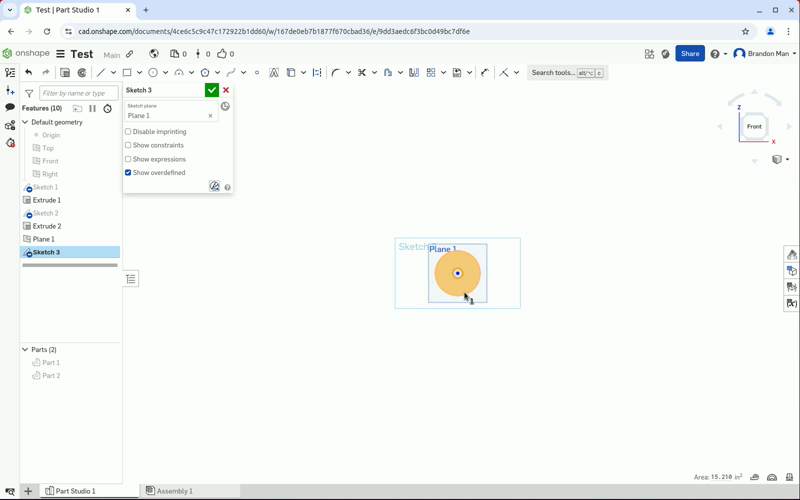
scroll(-6)
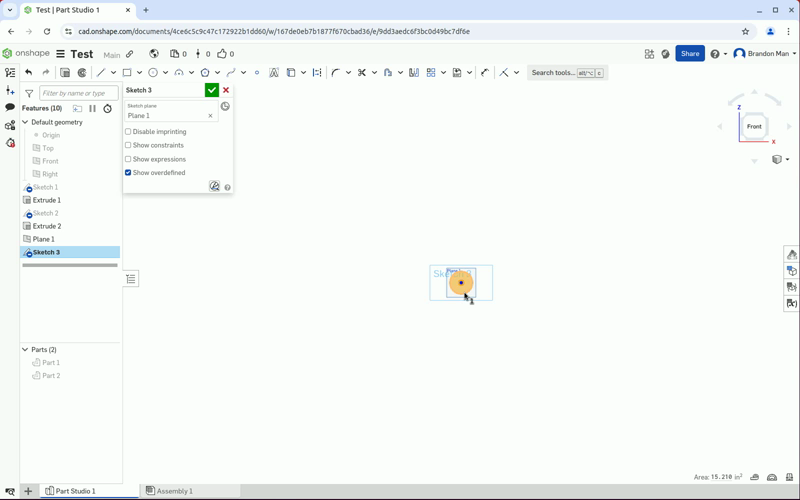
mouse_move(73, 352)
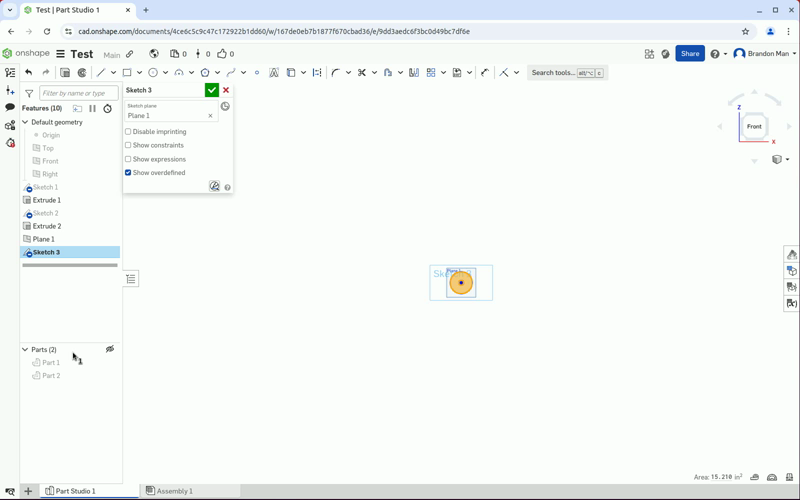
key(shift+y)
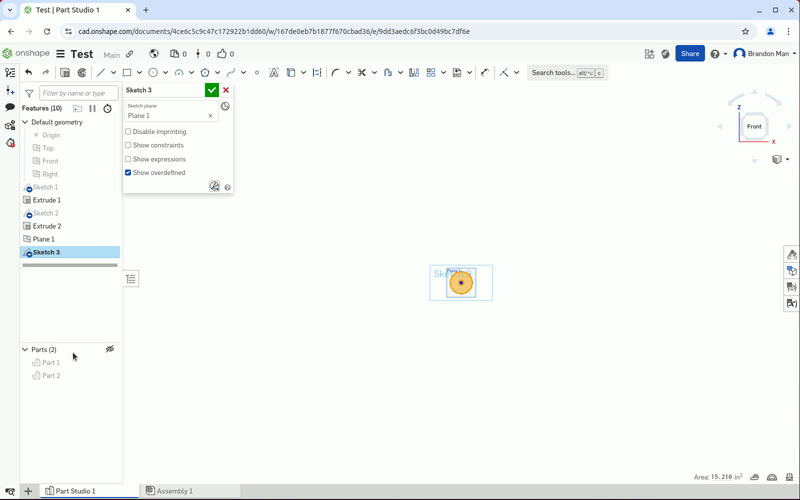
key(shift+e)
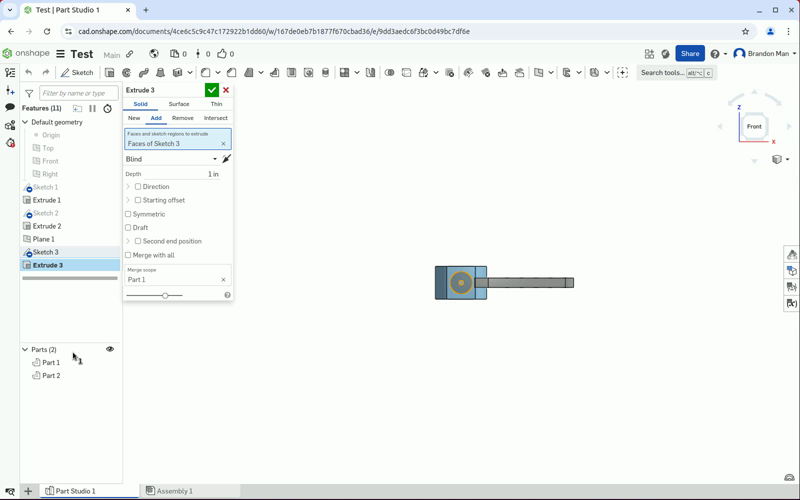
mouse_move(143, 106)
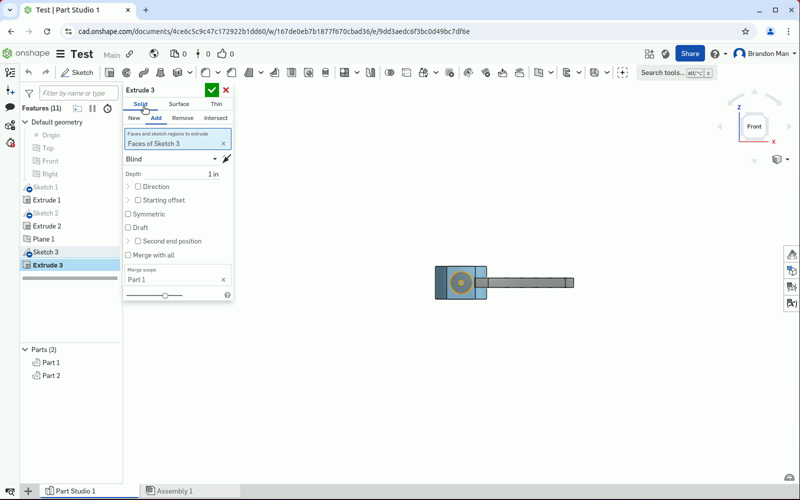
click(143, 106)
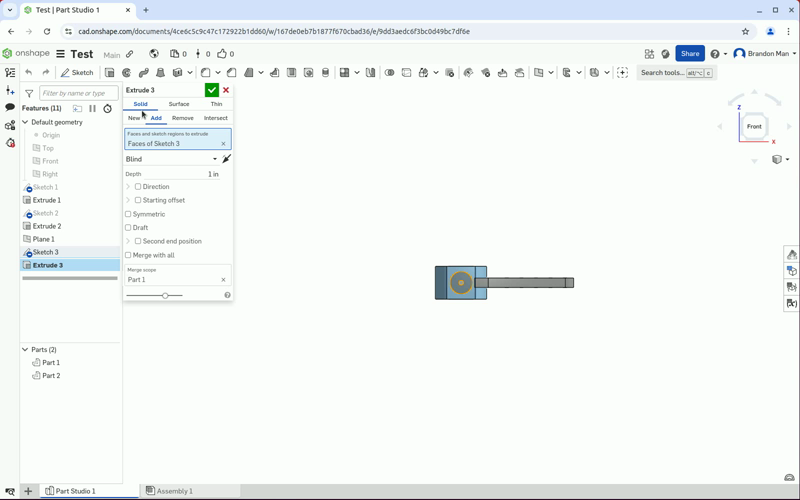
mouse_move(137, 120)
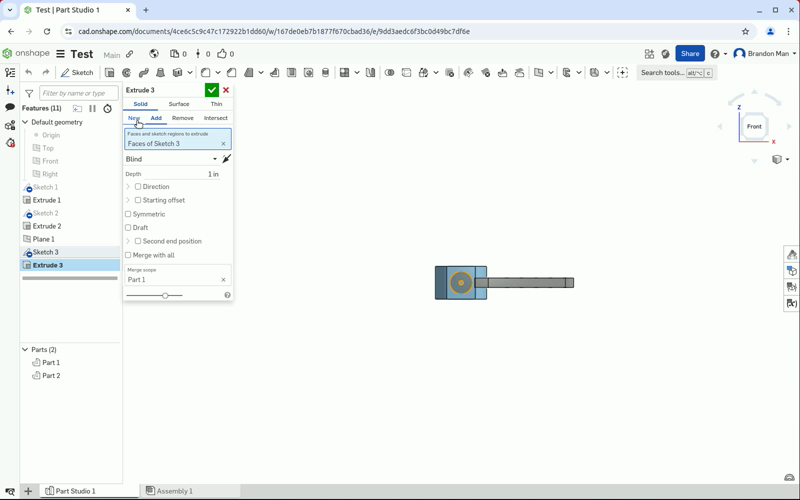
click(137, 120)
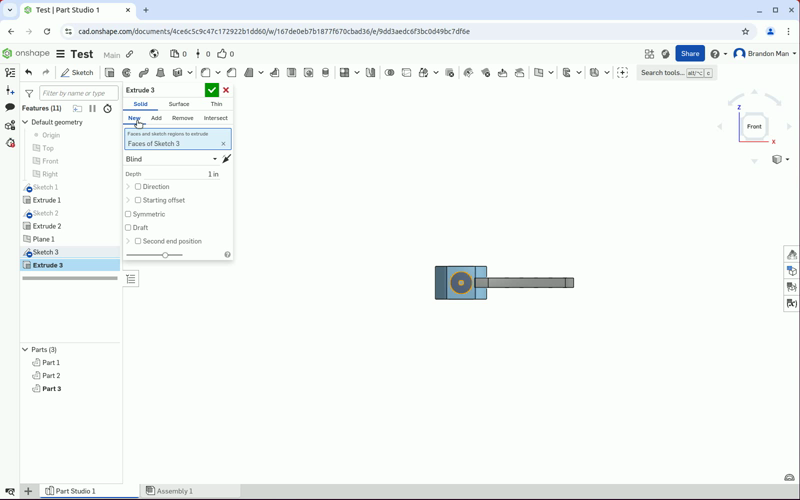
key(tab, 4)
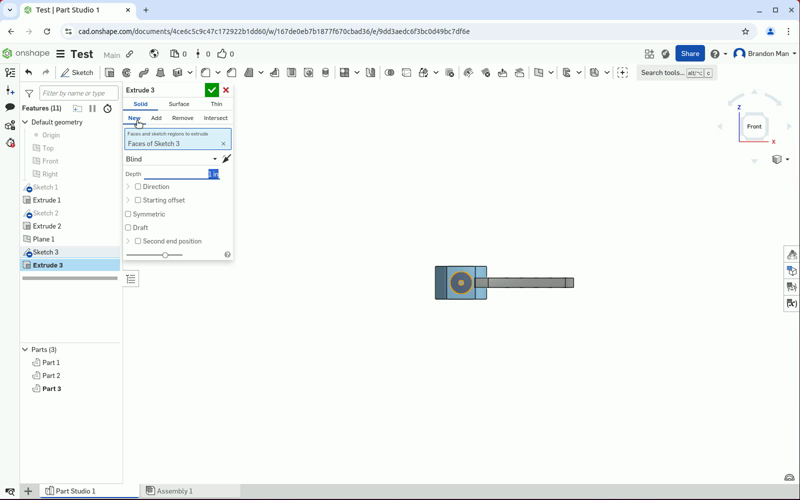
text(2.166)
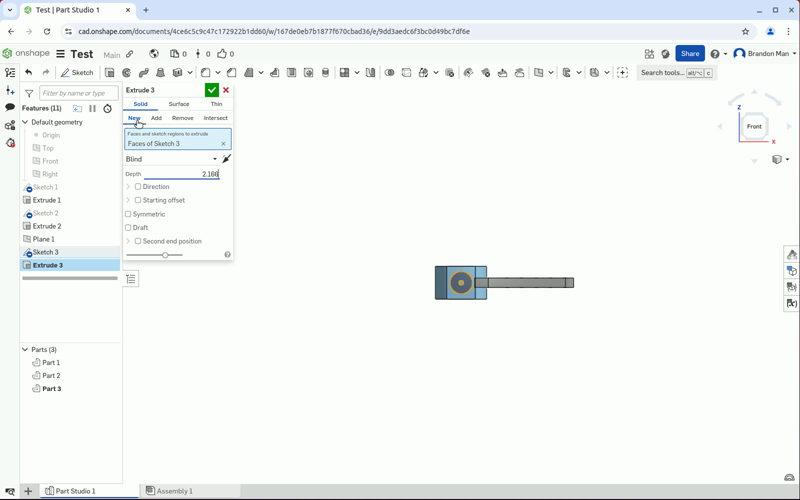
key(enter)
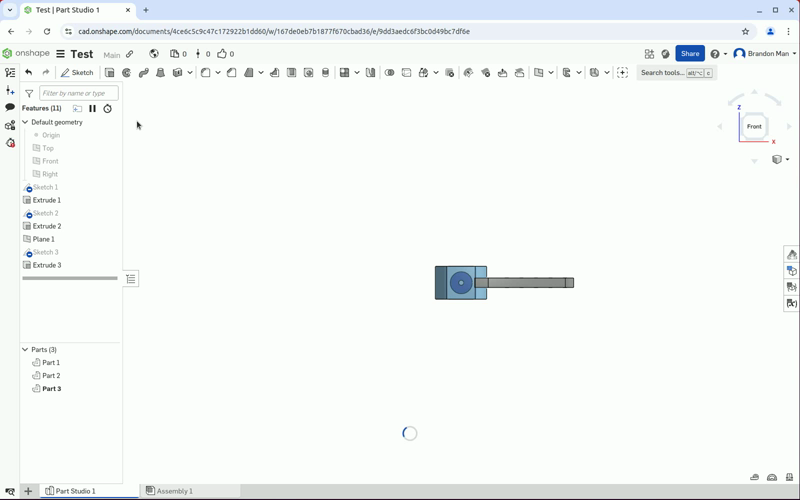
key(shift+h)
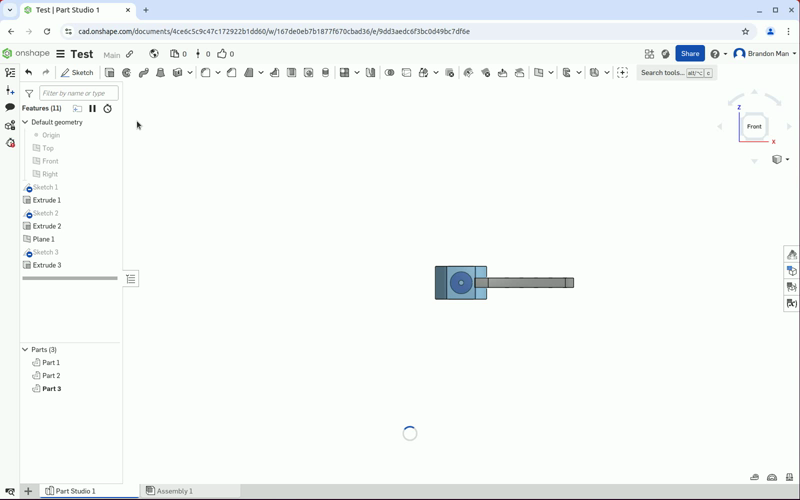
key(shift+h)
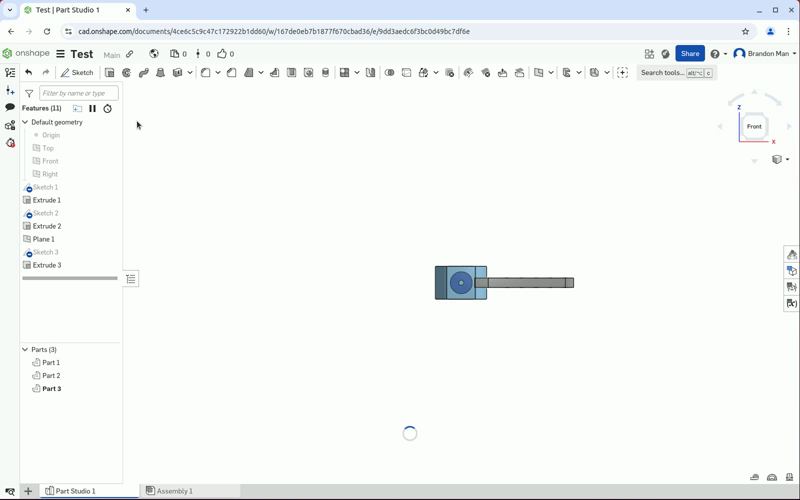
key(shift+7)
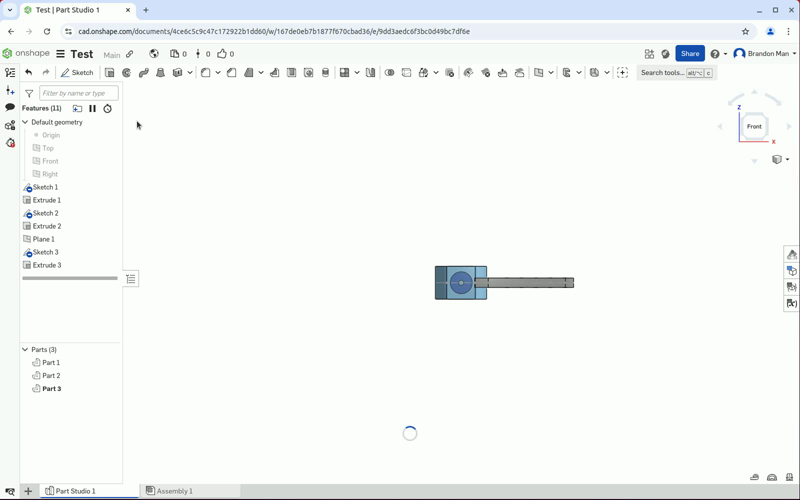
key(left, 2)
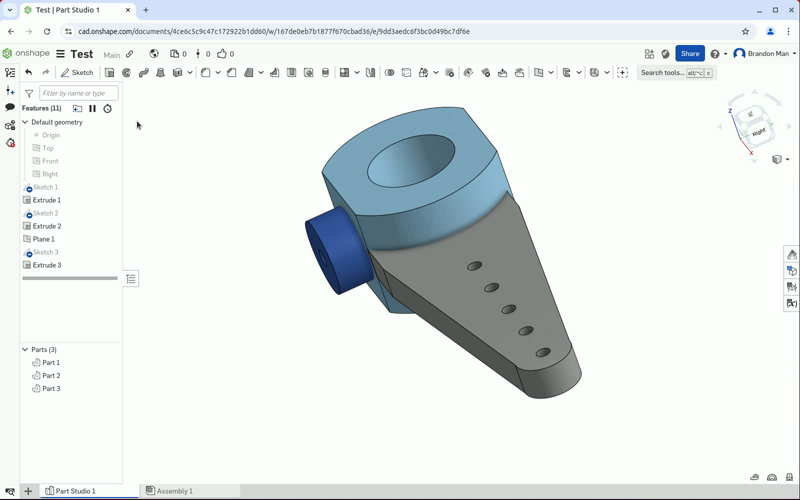
key(down, 2)
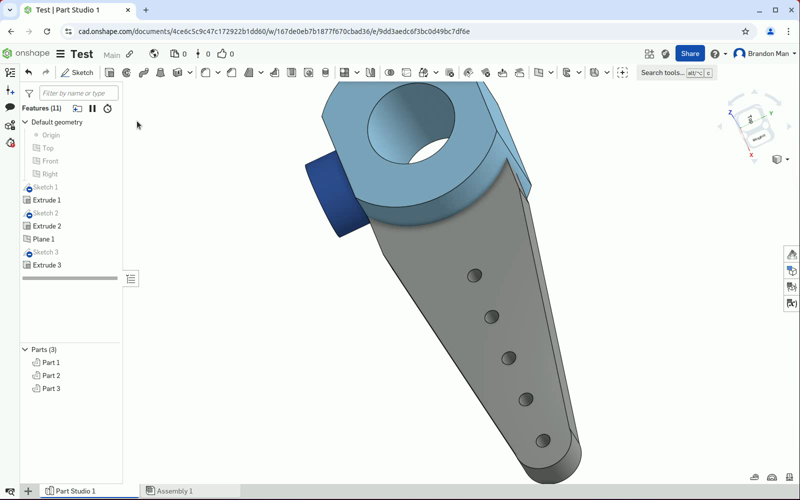
key(up, 2)
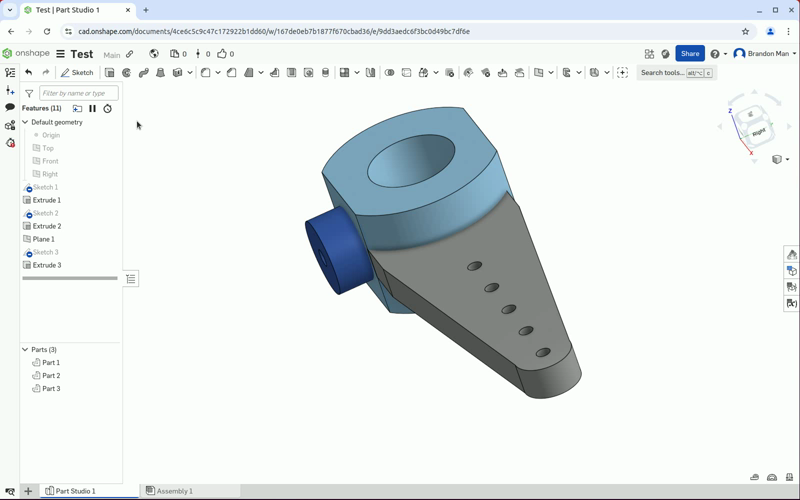
key(right, 2)
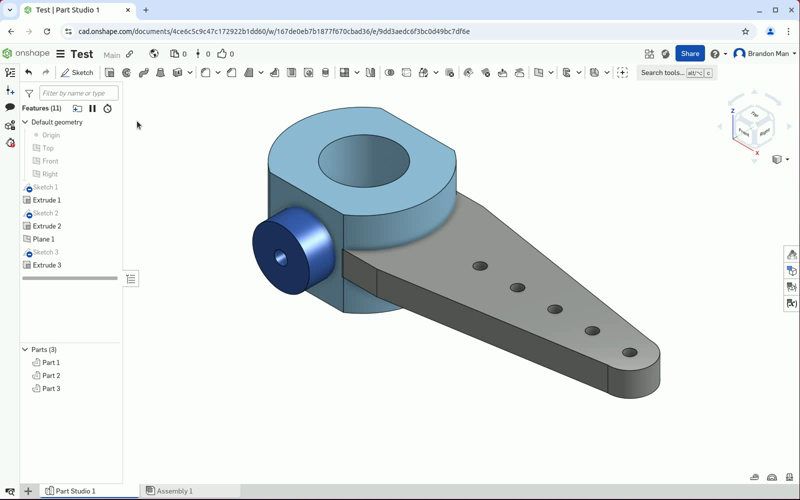
mouse_move(73, 189)
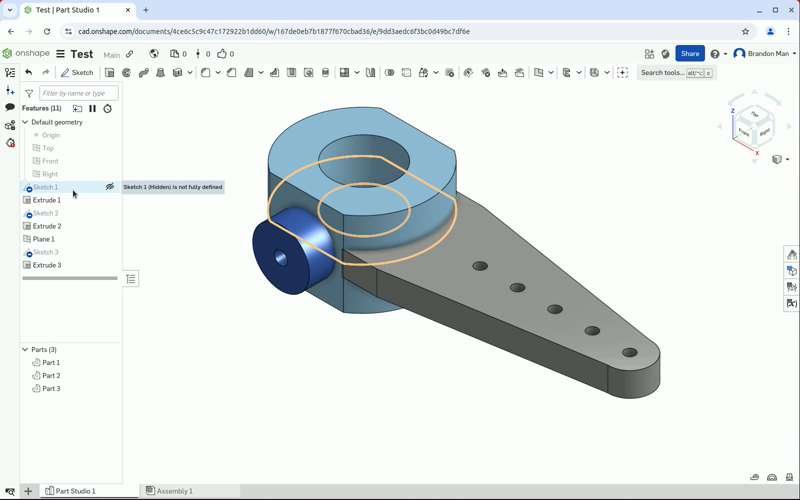
click(73, 189)